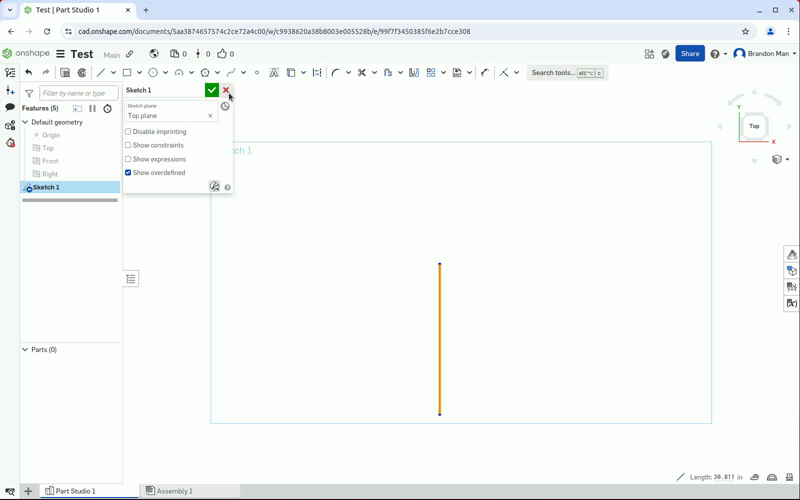
key(shift+h)
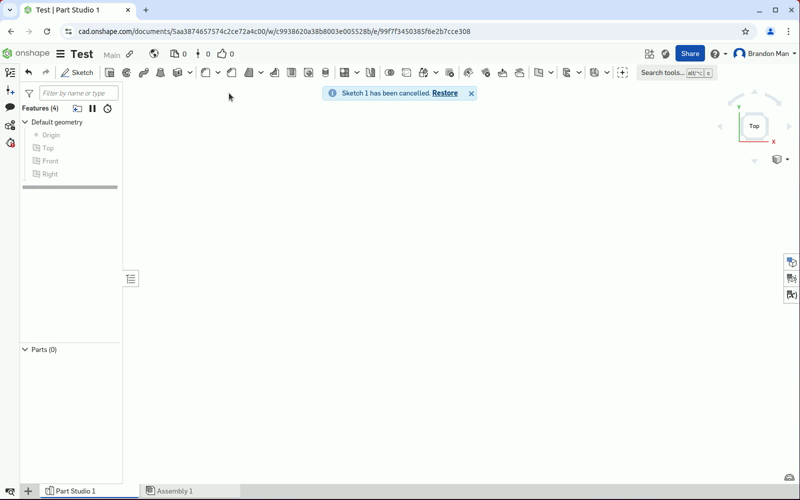
mouse_move(73, 352)
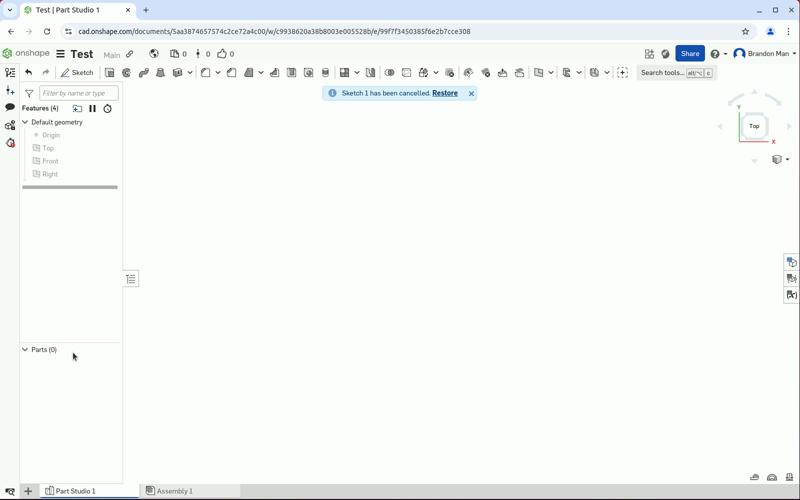
key(y)
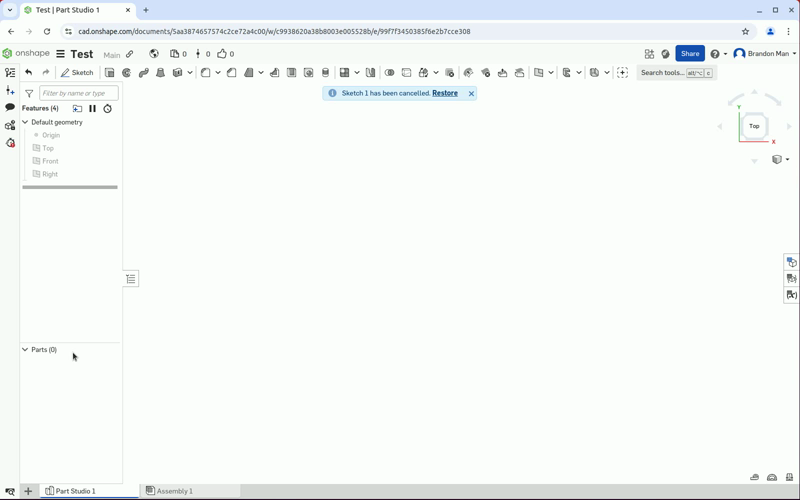
key(shift+p)
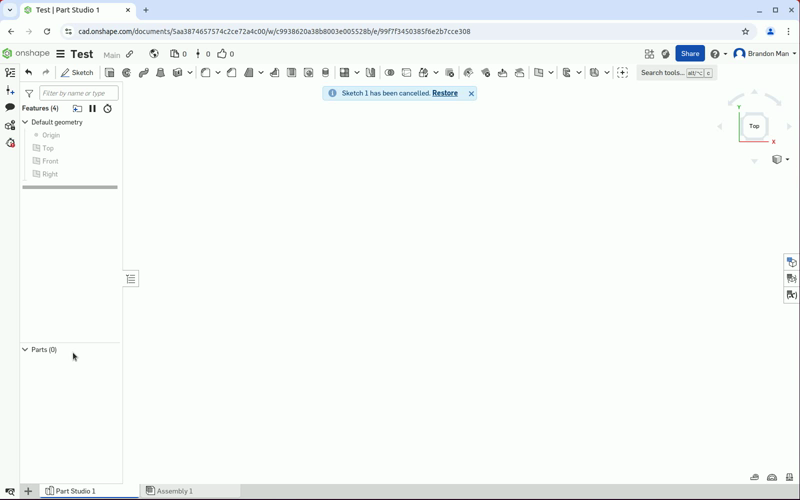
key(space)
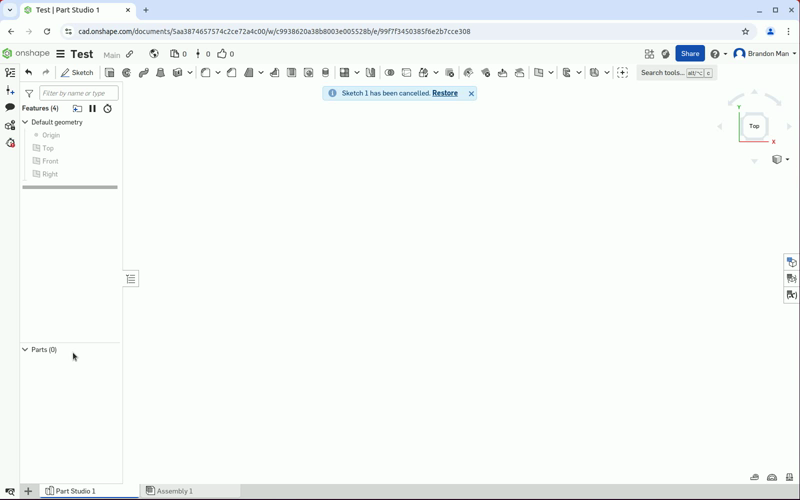
key_down(shift)
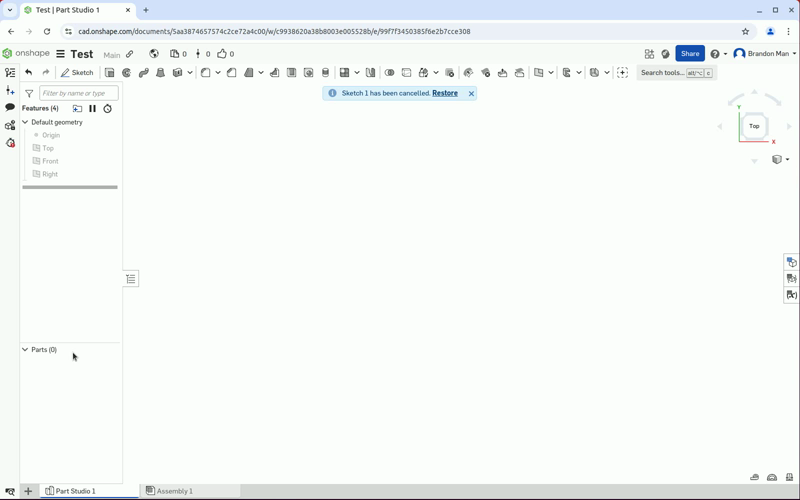
key(up)
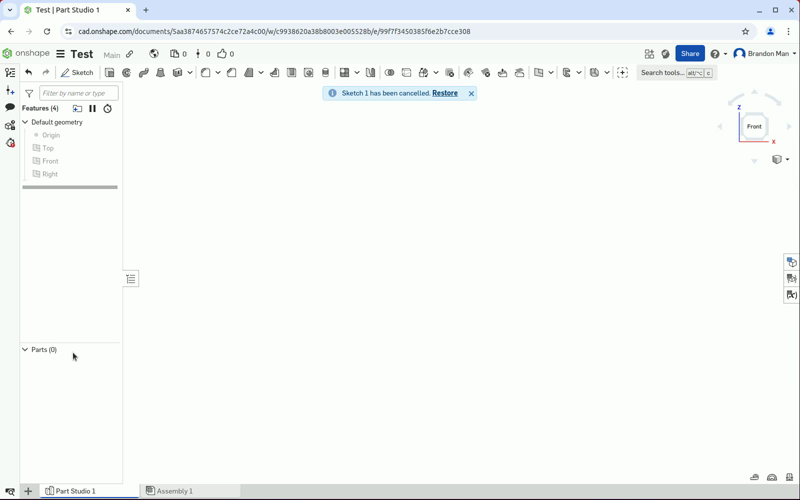
key_up(shift)
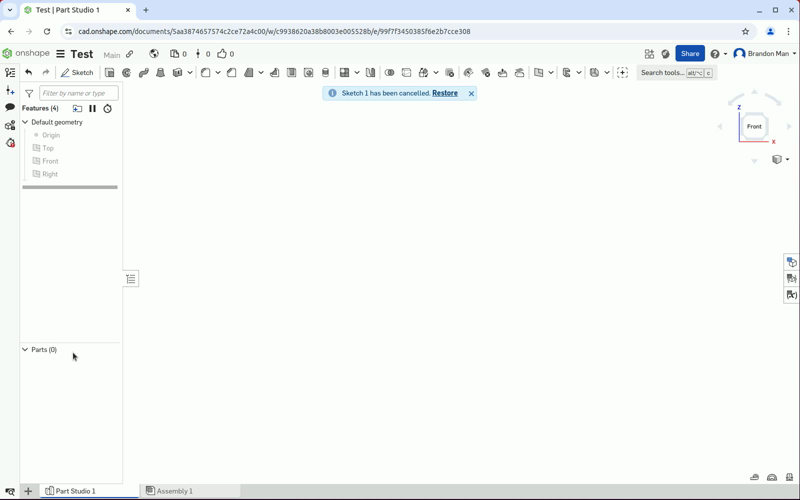
key(space)
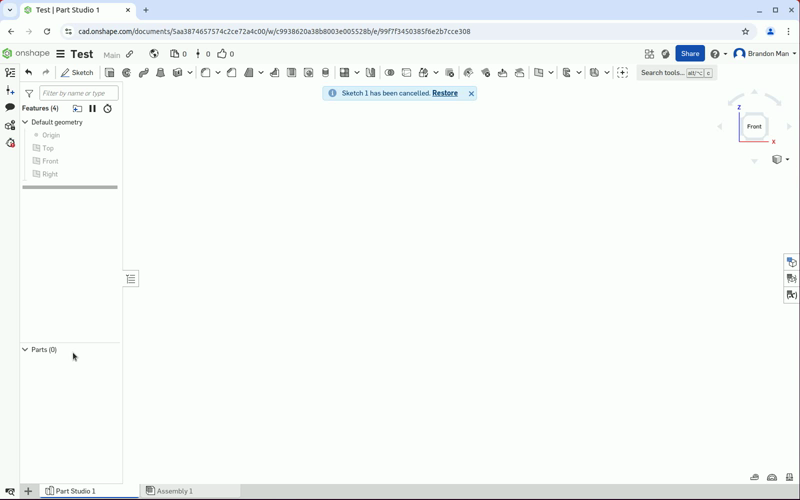
key_down(shift)
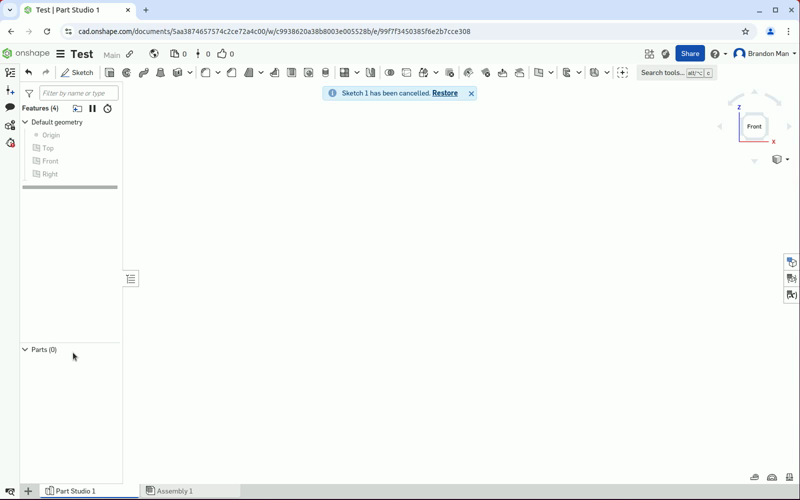
key(left)
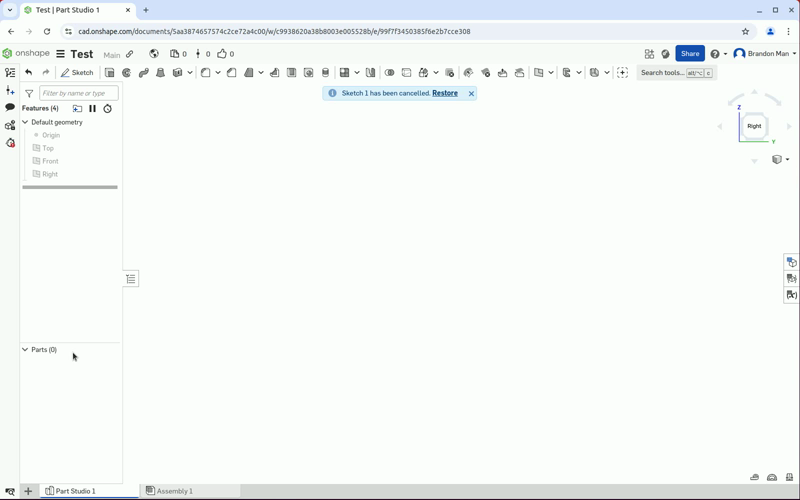
key_up(shift)
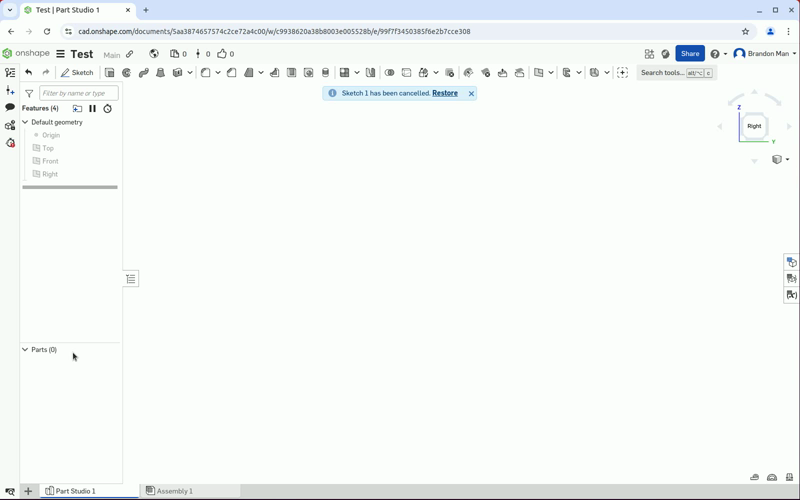
mouse_move(73, 352)
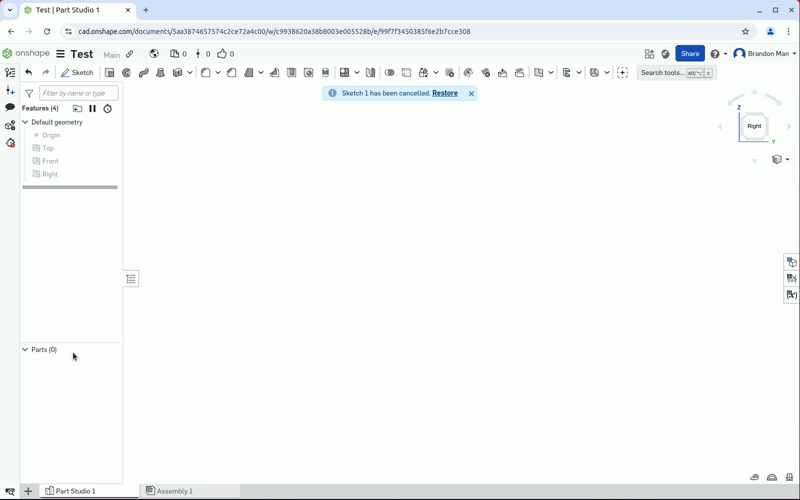
key(shift+y)
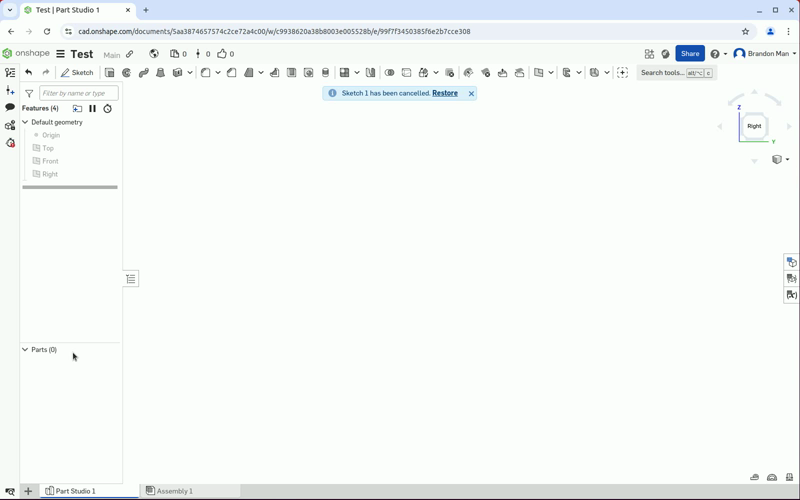
key(shift+s)
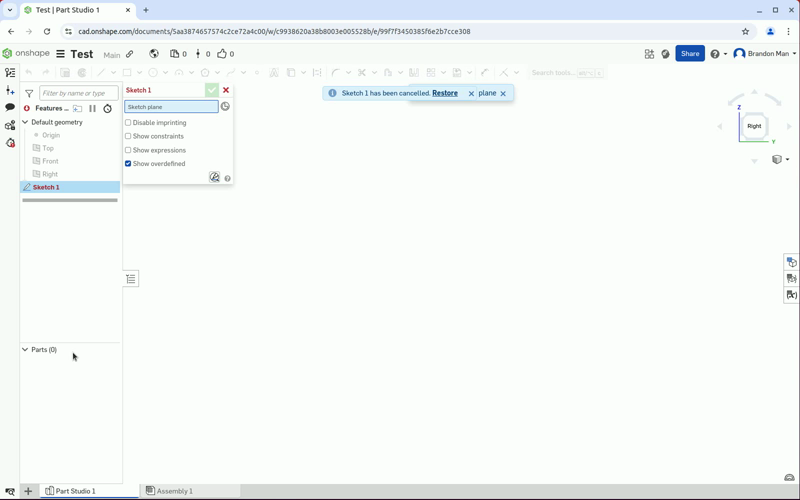
mouse_move(73, 176)
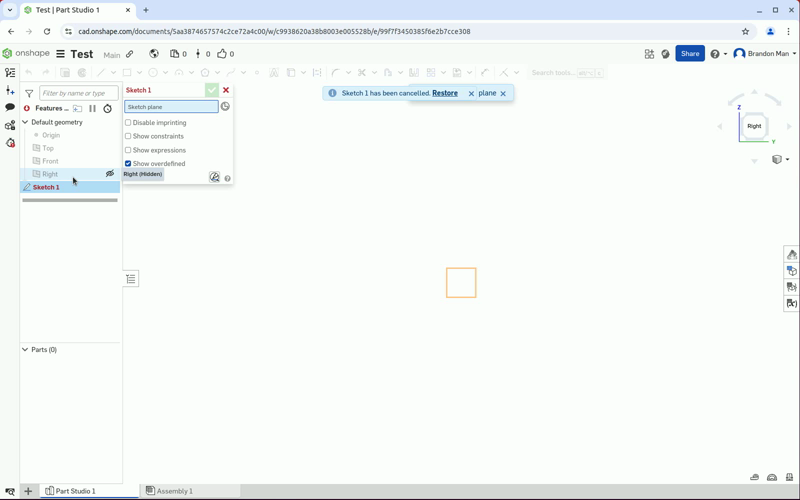
click(73, 176)
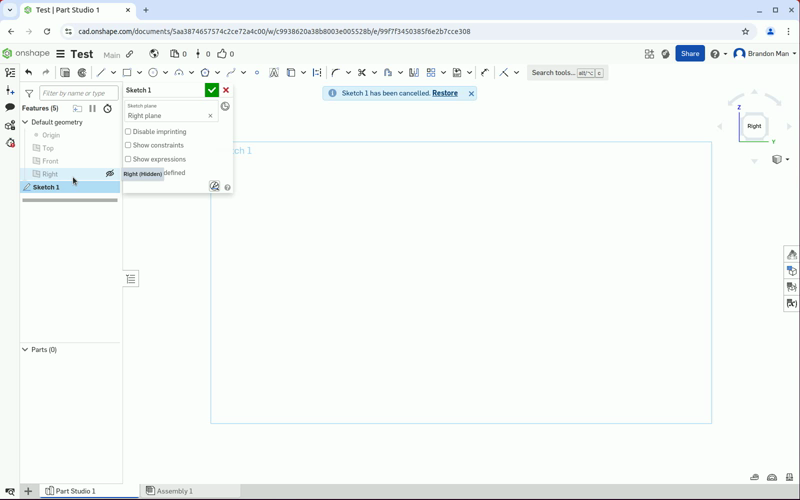
mouse_move(73, 352)
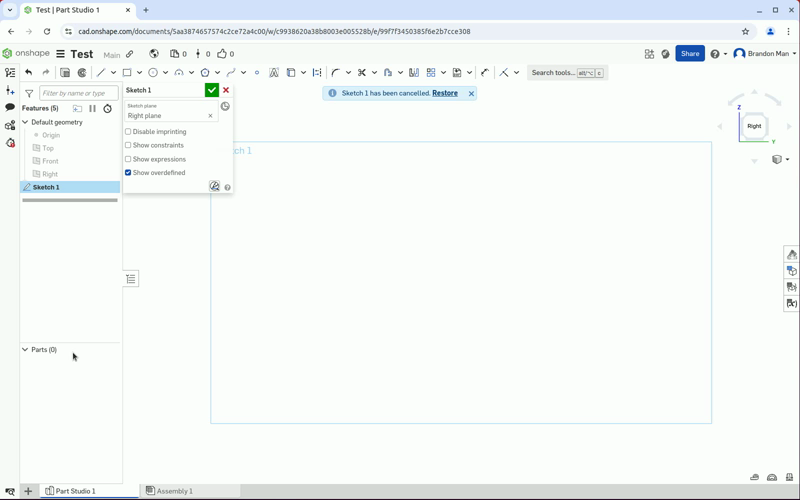
key(y)
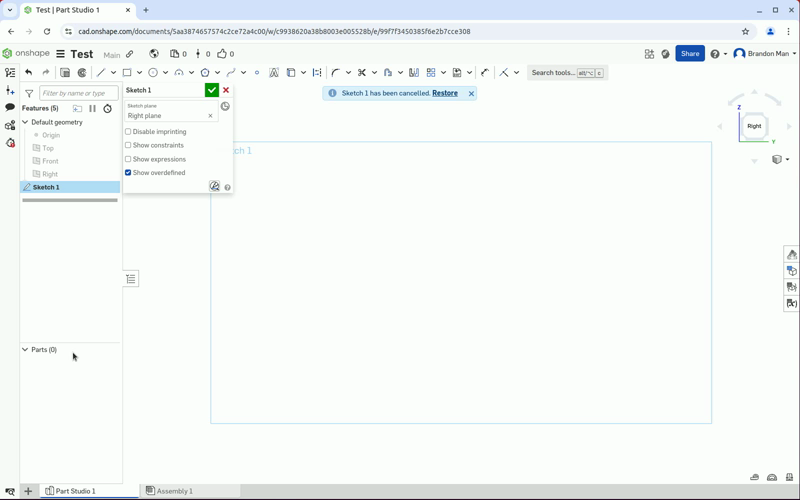
key(l)
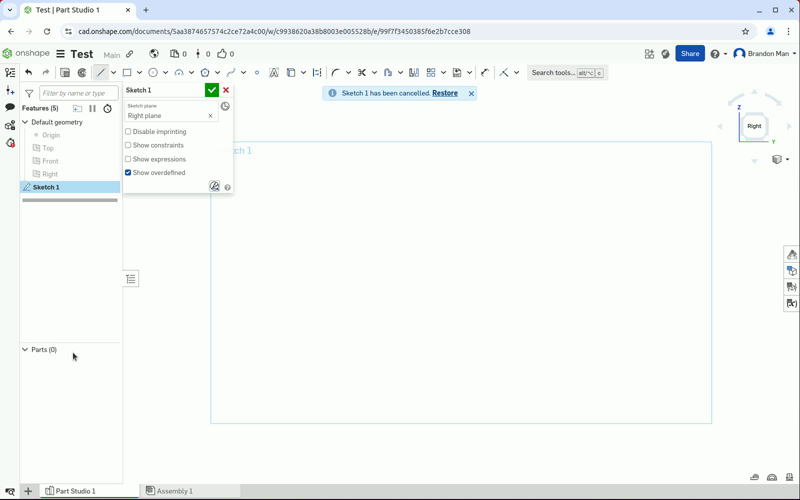
key_down(shift)
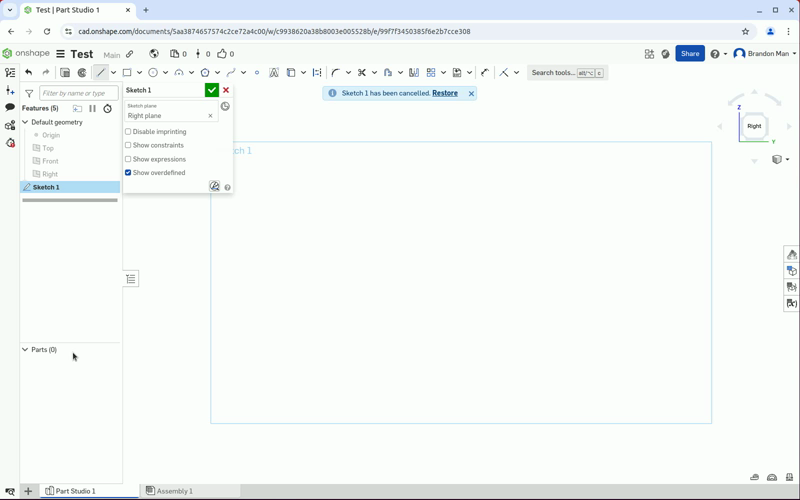
mouse_move(368, 224)
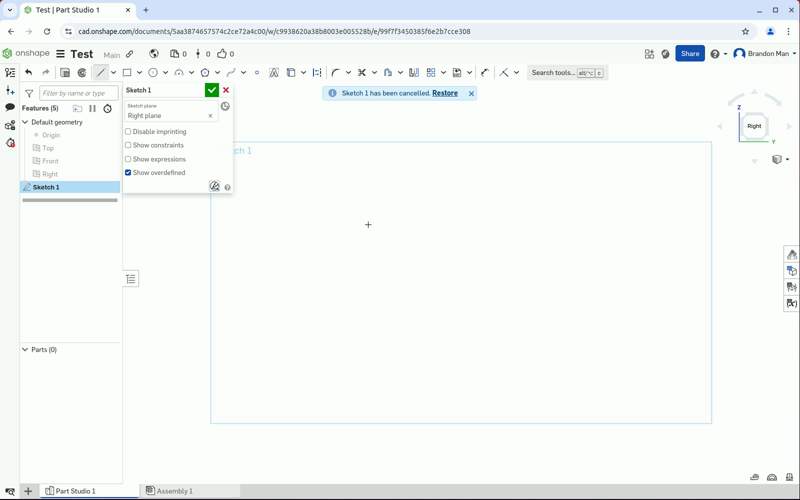
click(368, 224)
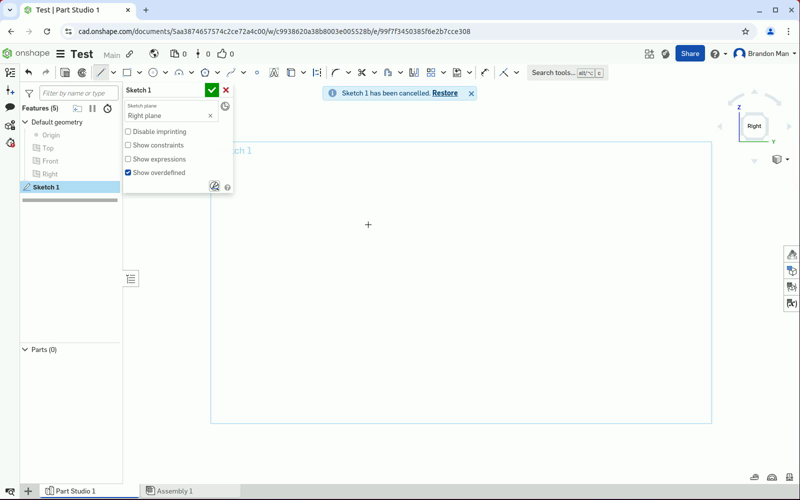
key_up(shift)
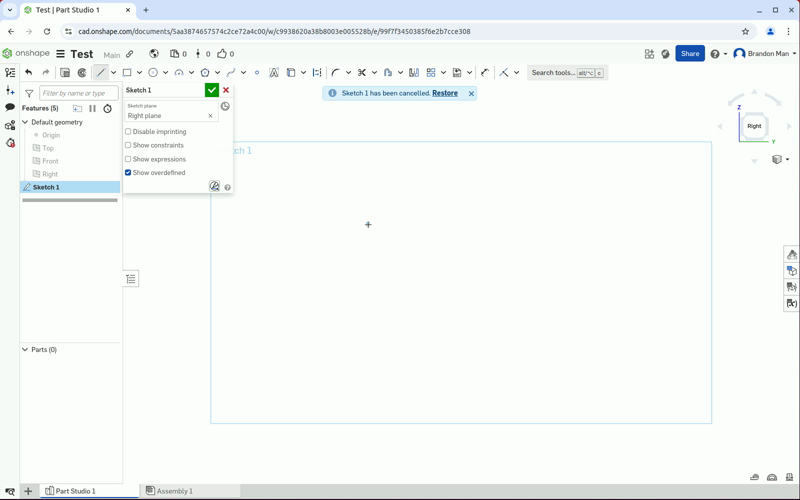
key_down(shift)
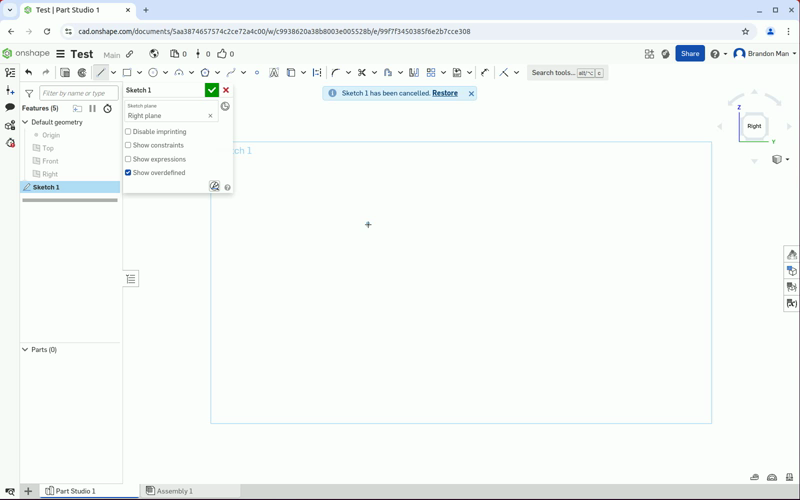
mouse_move(454, 394)
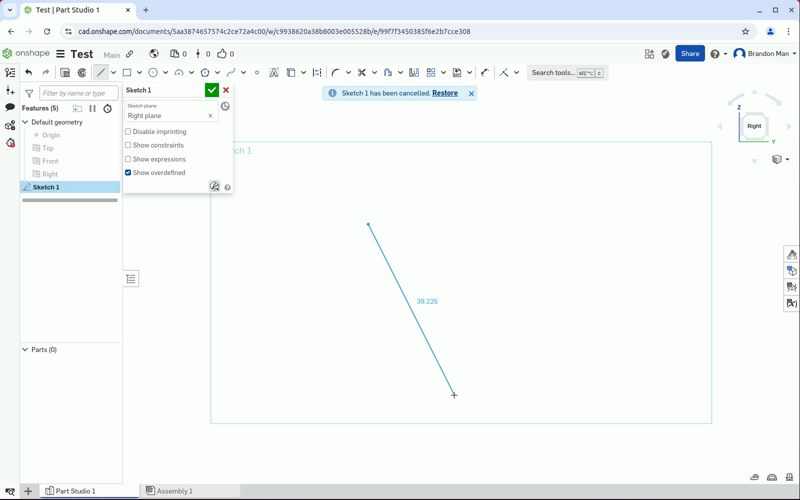
click(454, 394)
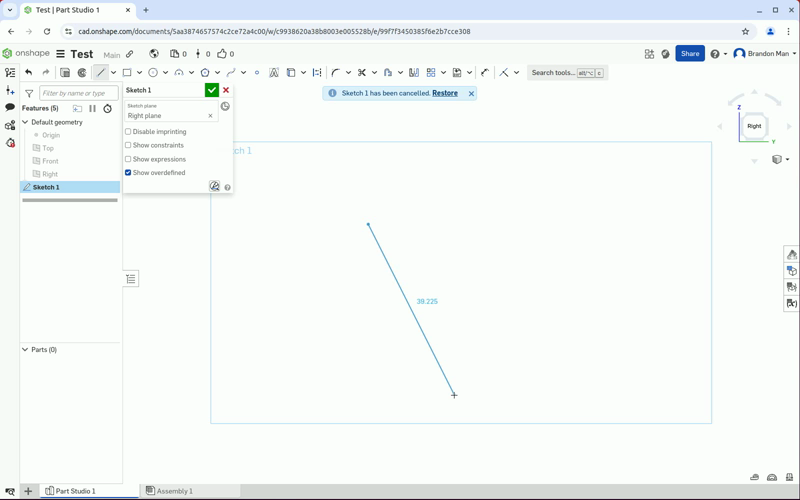
key_up(shift)
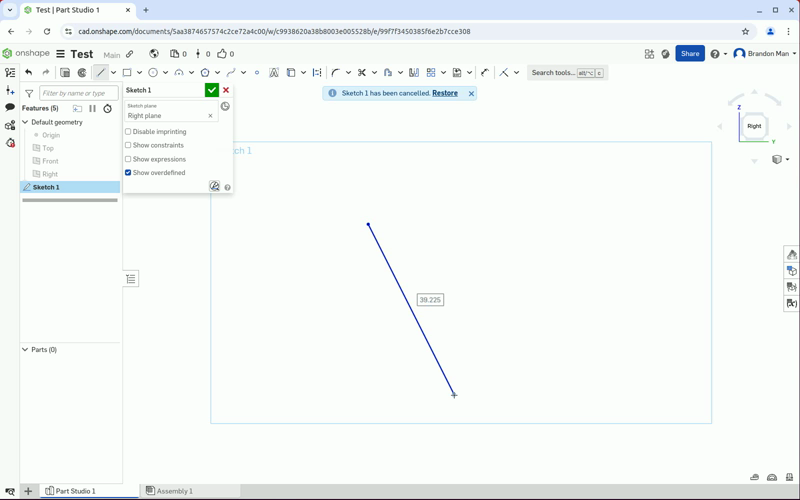
key_down(shift)
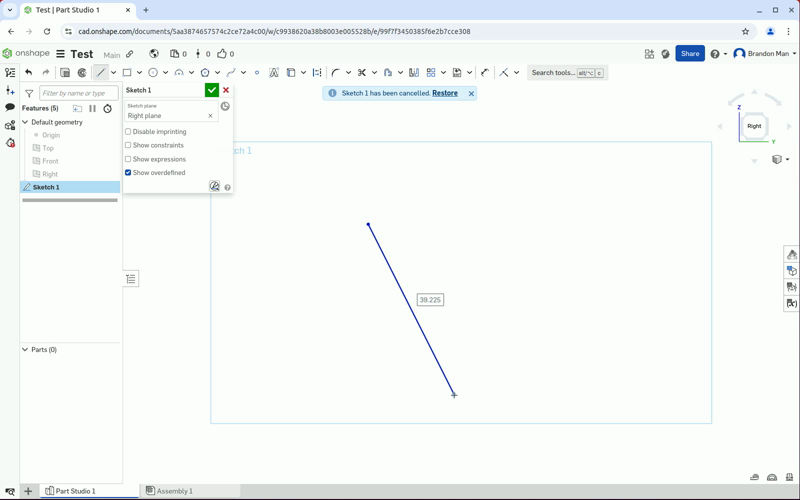
mouse_move(558, 224)
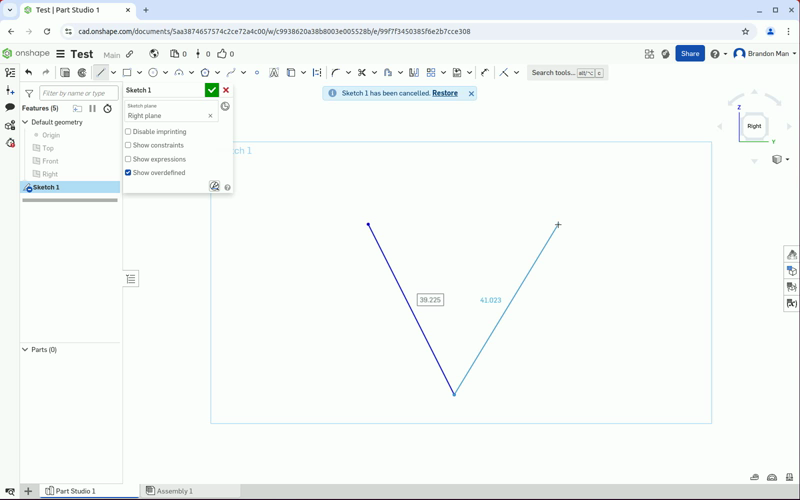
click(558, 224)
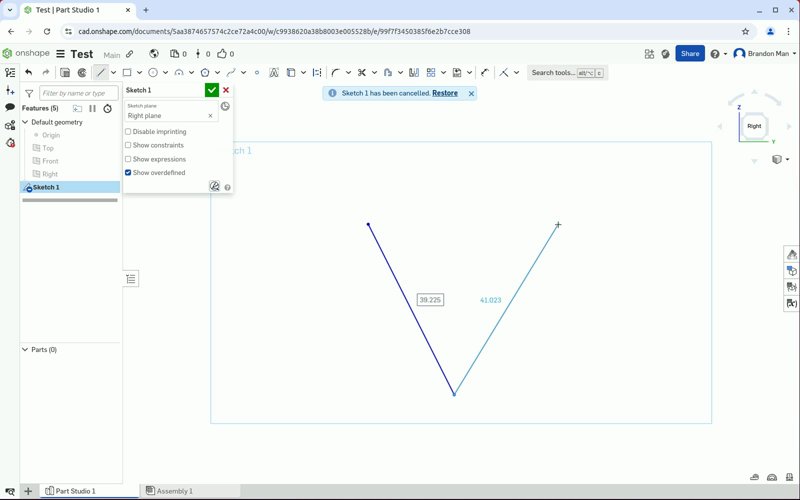
key_up(shift)
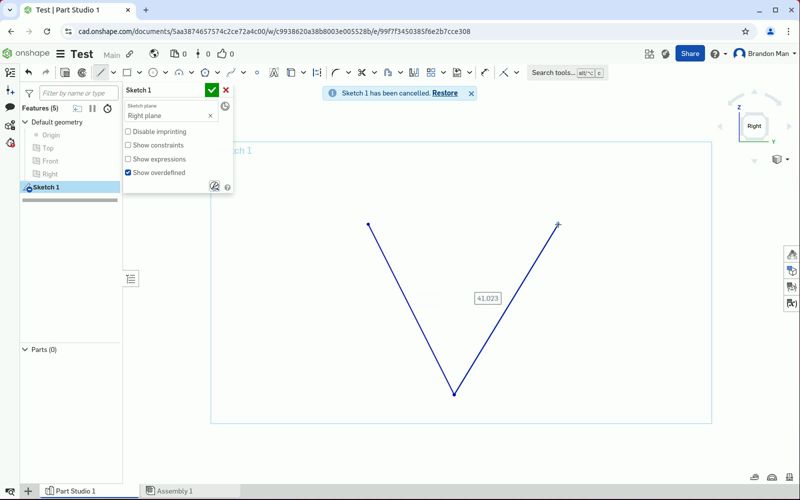
key_down(shift)
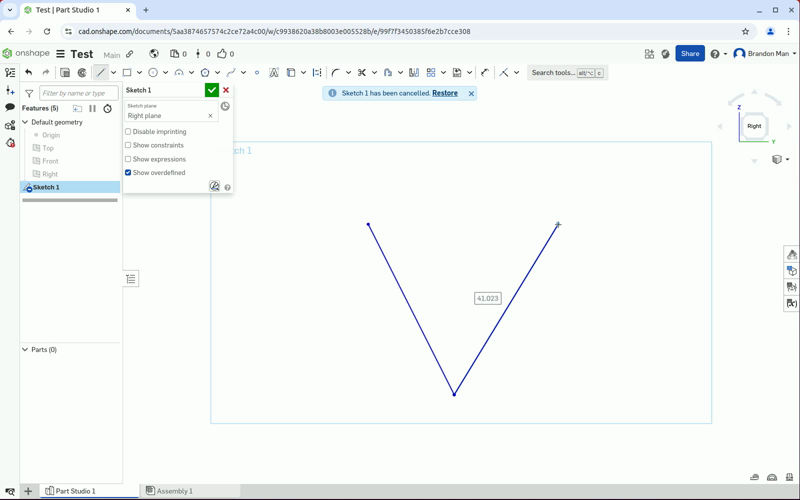
mouse_move(368, 224)
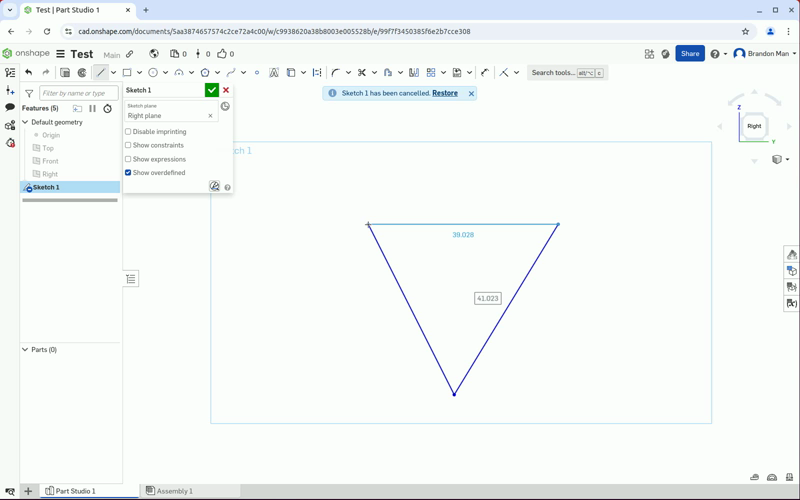
key_up(shift)
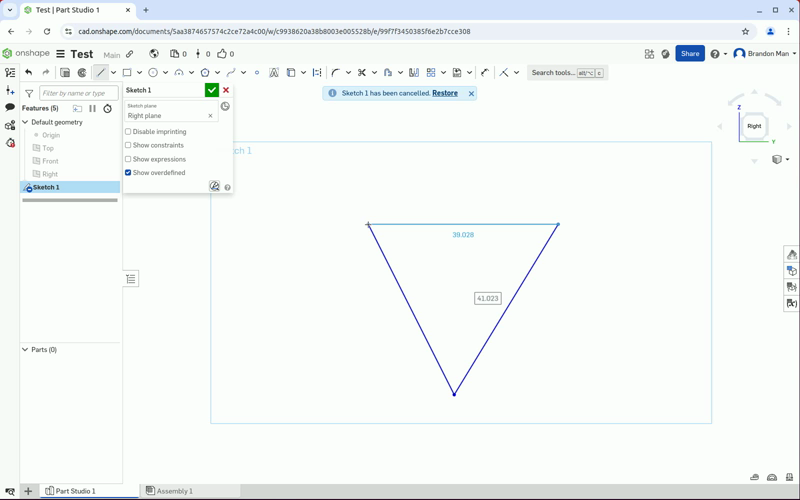
click(368, 224)
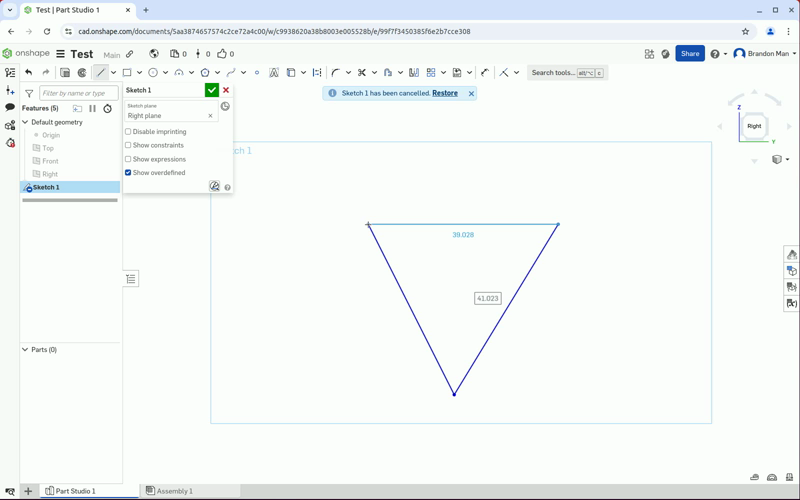
key(esc)
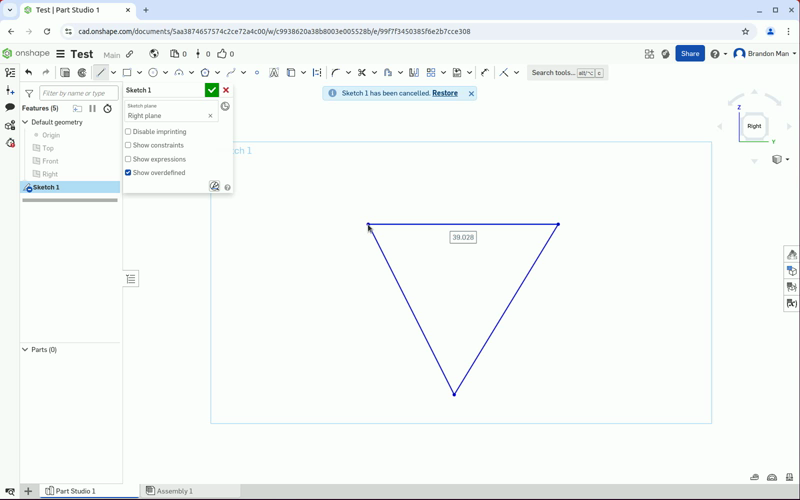
key(l)
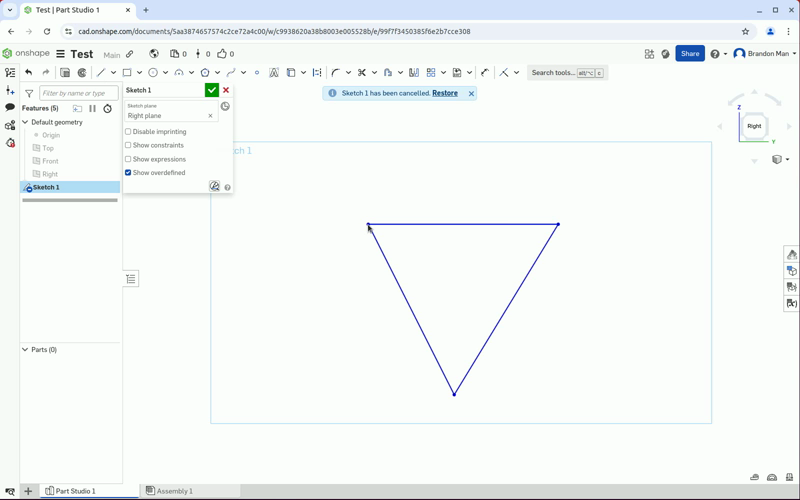
key_down(shift)
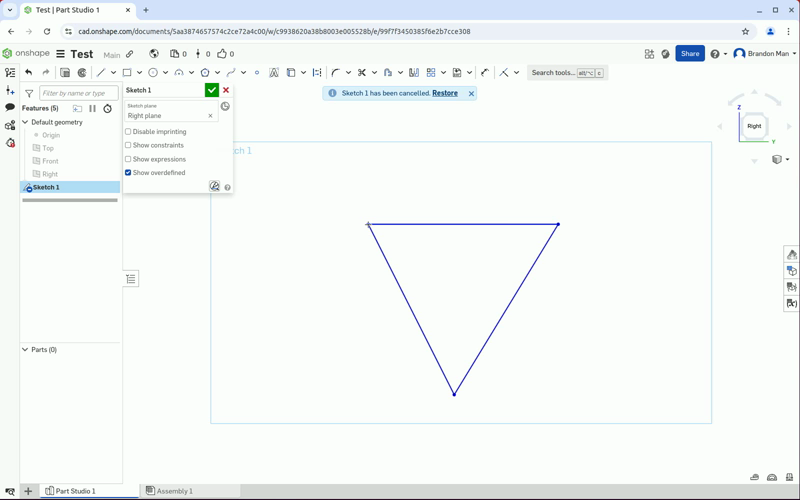
mouse_move(376, 228)
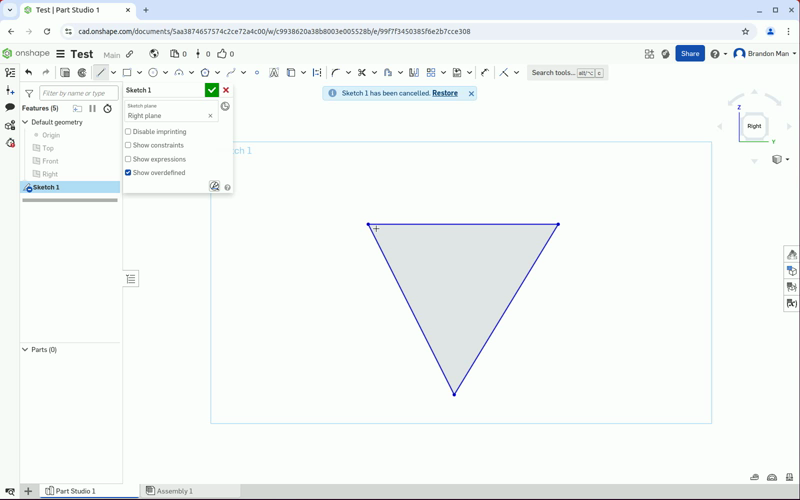
click(376, 228)
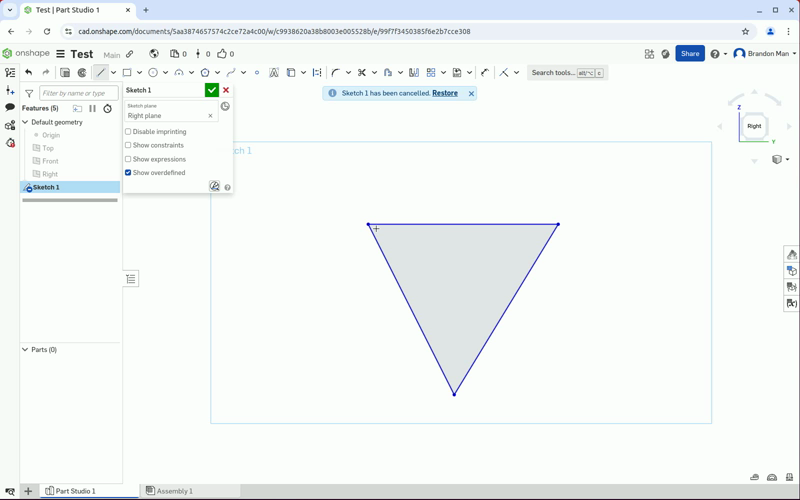
key_up(shift)
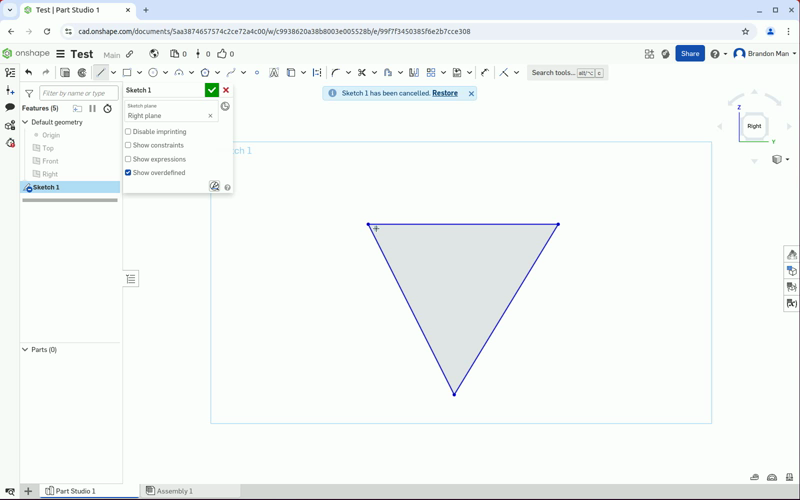
key_down(shift)
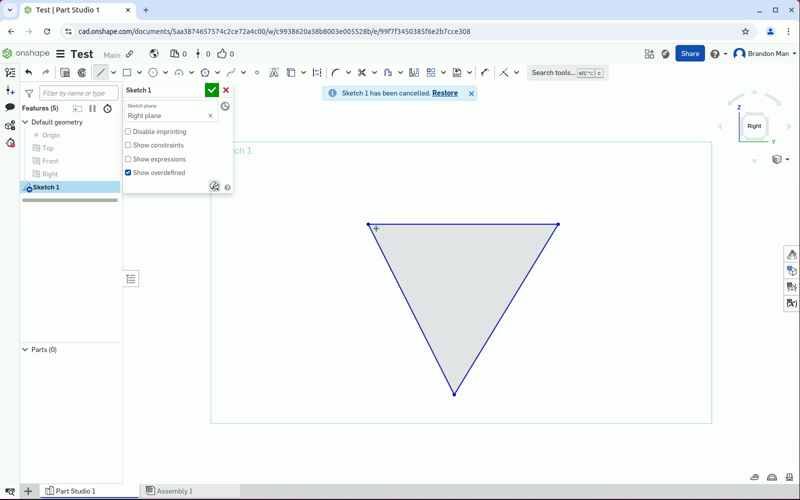
mouse_move(414, 304)
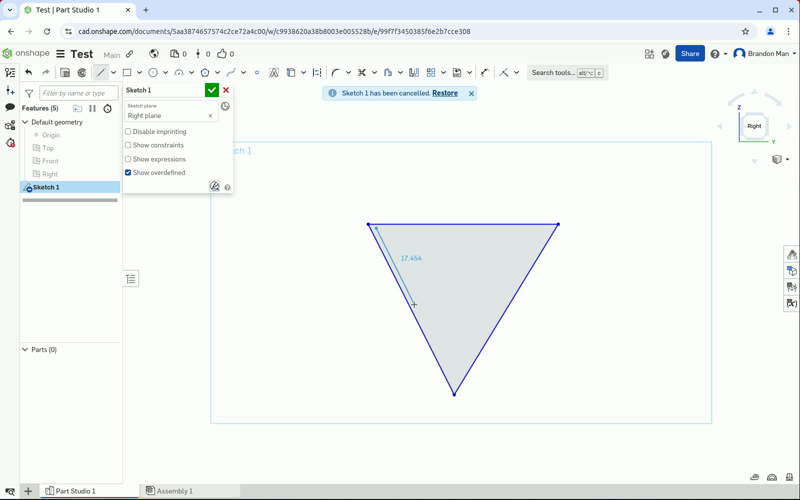
click(414, 304)
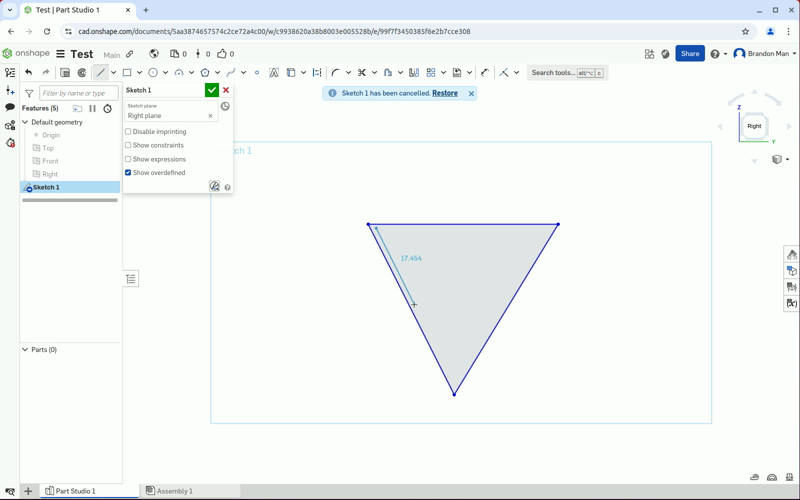
key_up(shift)
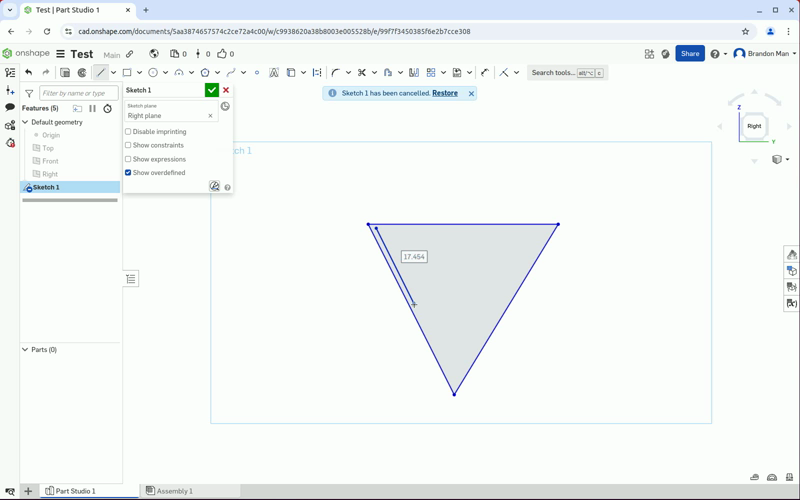
key_down(shift)
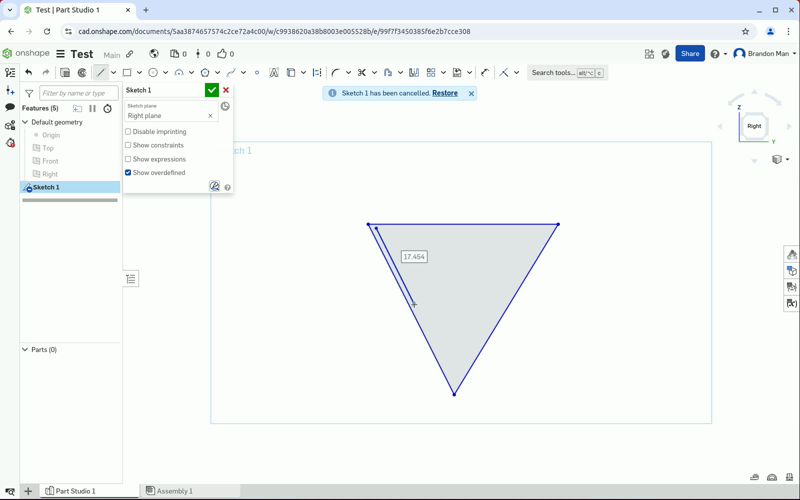
mouse_move(444, 304)
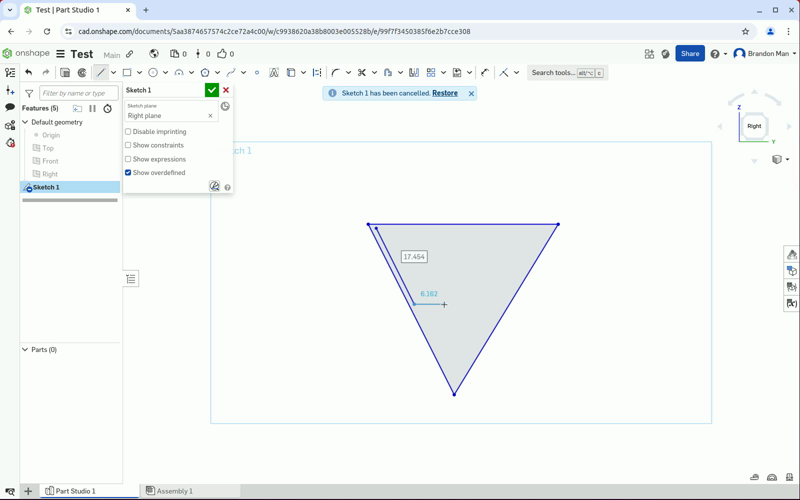
mouse_move(416, 308)
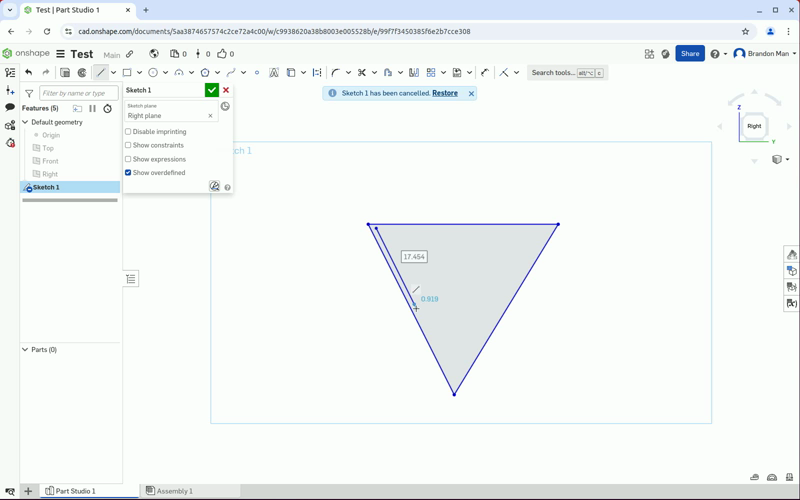
scroll(6)
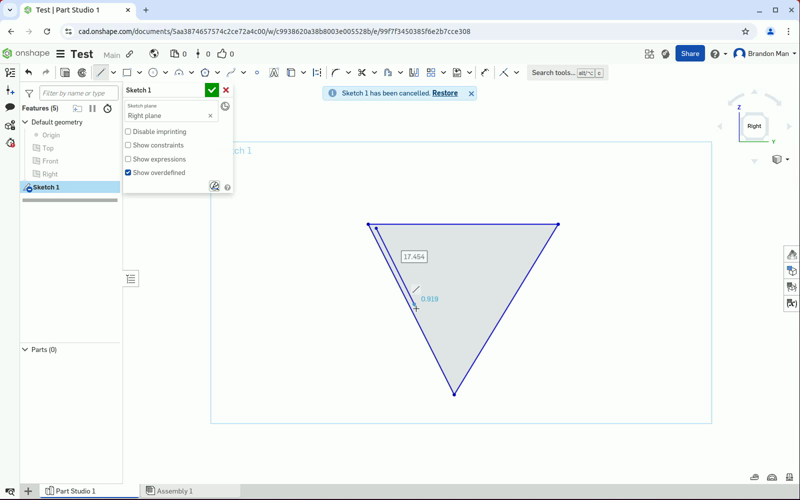
scroll(6)
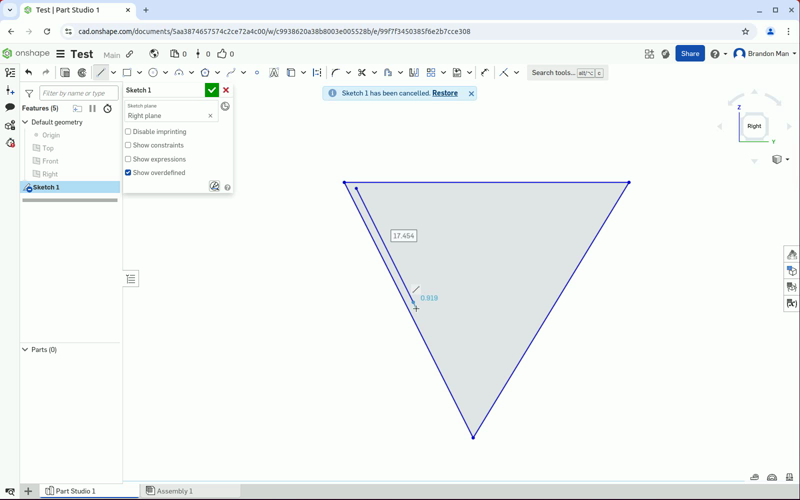
scroll(6)
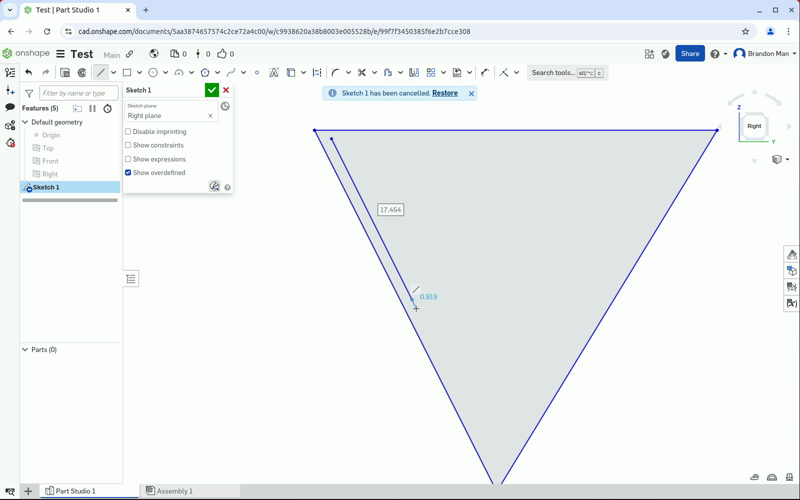
scroll(6)
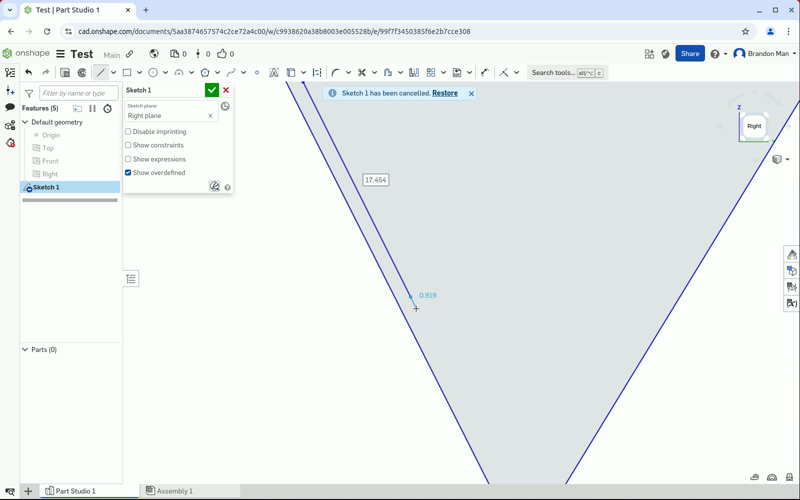
scroll(6)
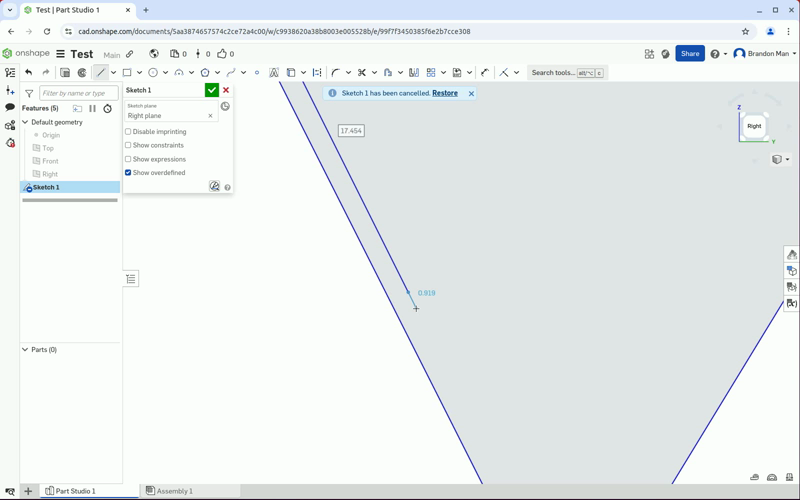
scroll(6)
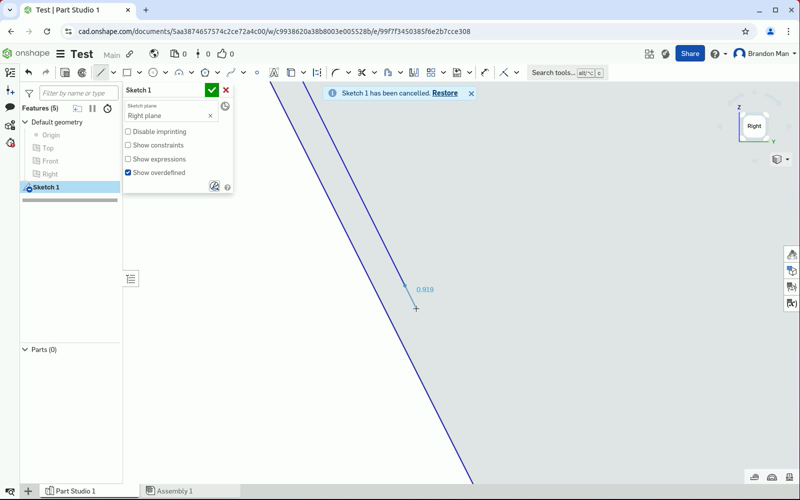
scroll(6)
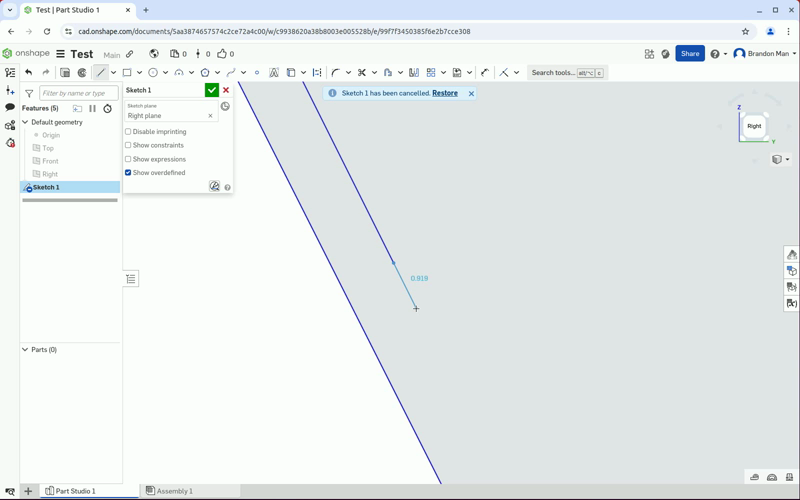
click(416, 308)
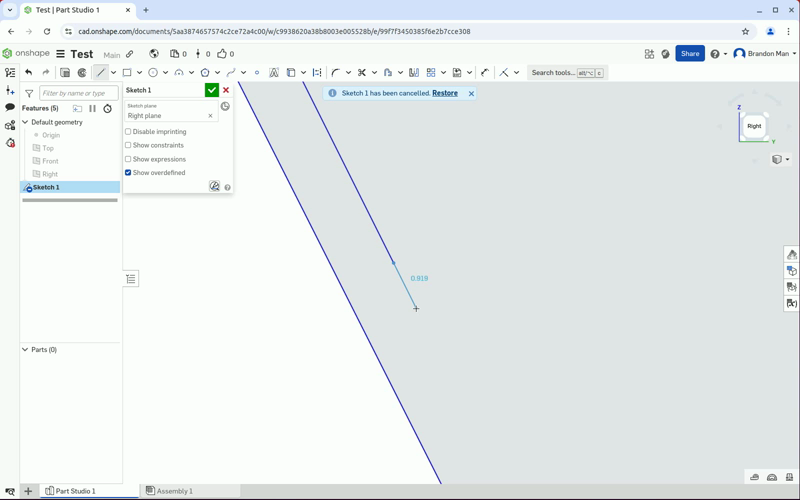
scroll(-6)
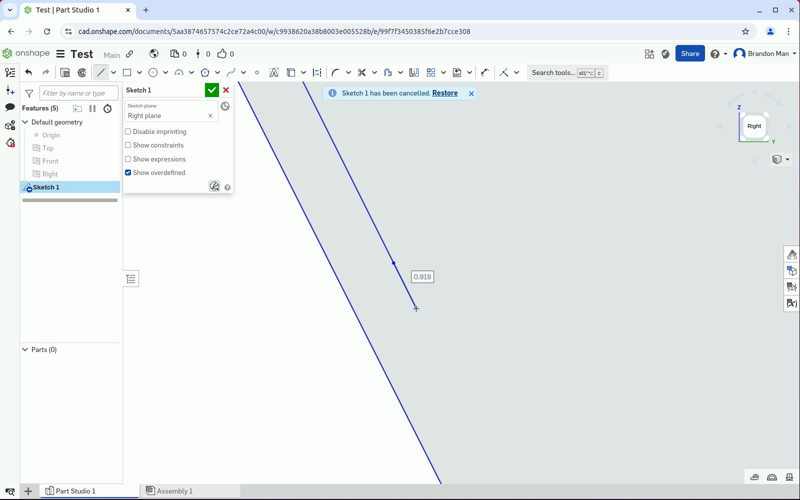
scroll(-6)
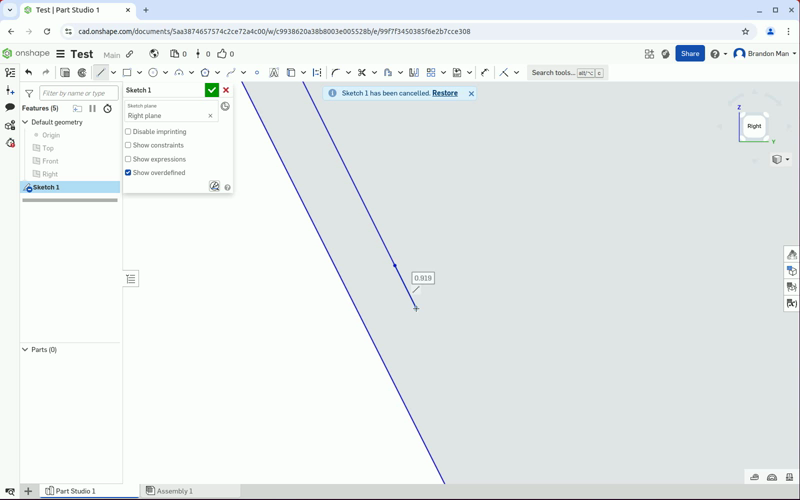
scroll(-6)
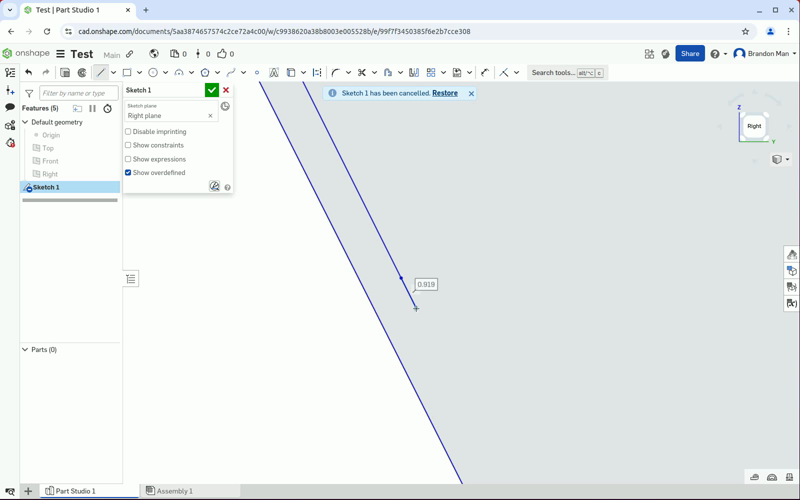
scroll(-6)
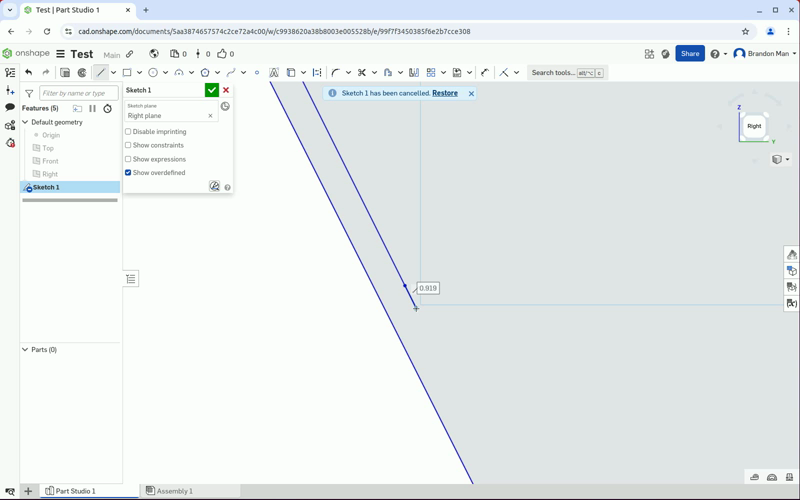
scroll(-6)
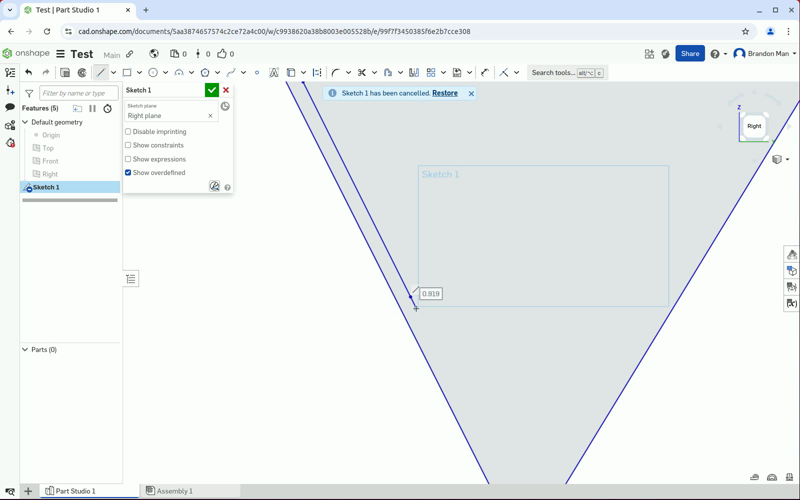
scroll(-6)
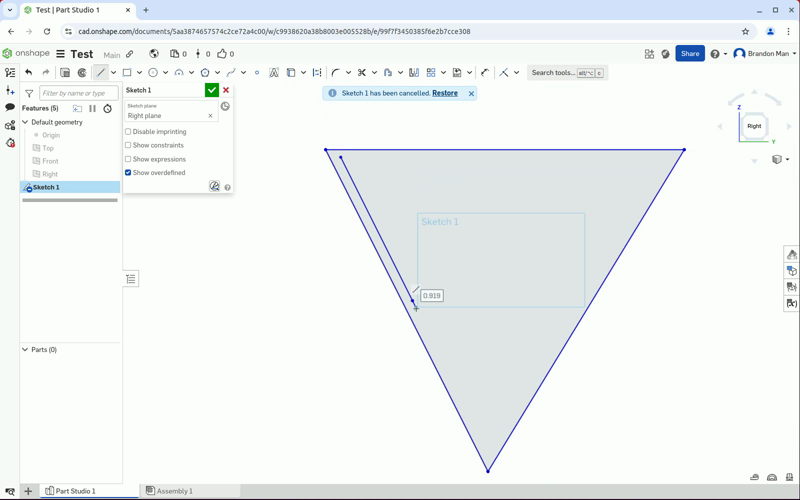
scroll(-6)
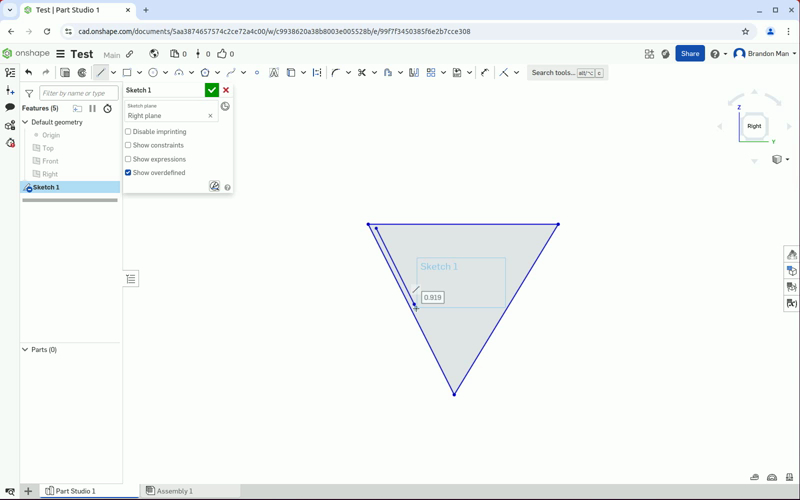
key_up(shift)
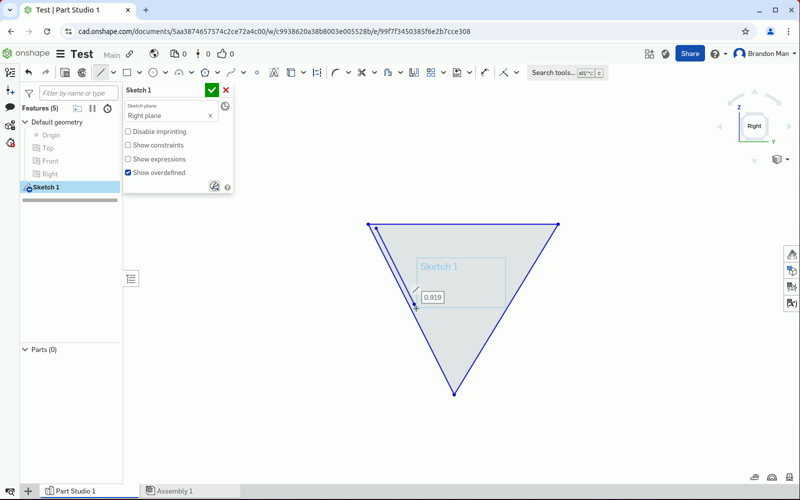
key_down(shift)
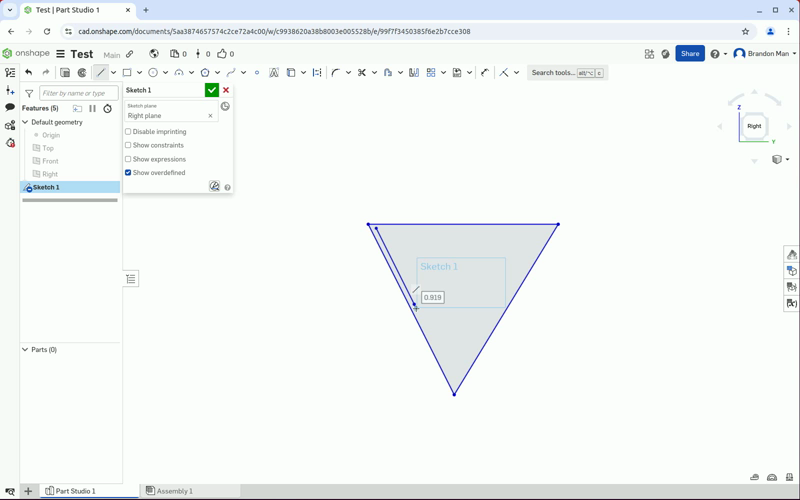
mouse_move(454, 384)
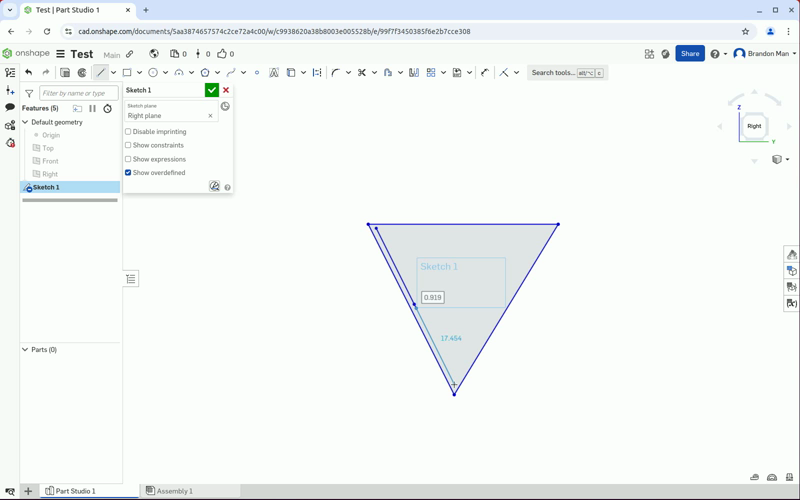
click(454, 384)
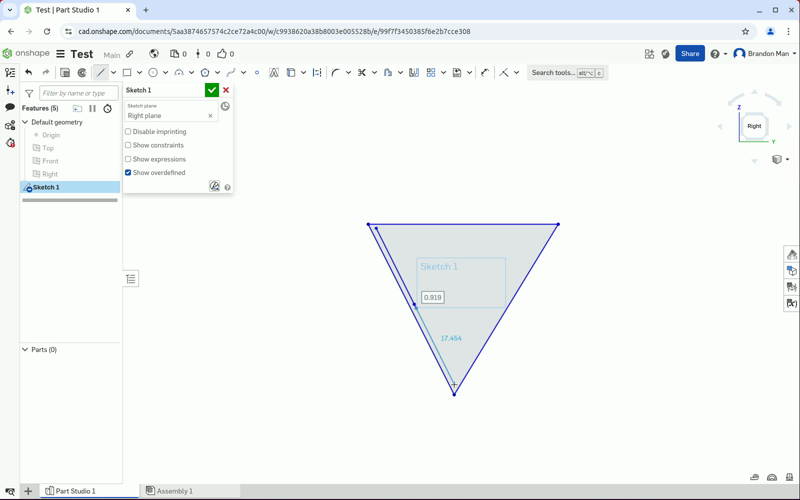
key_up(shift)
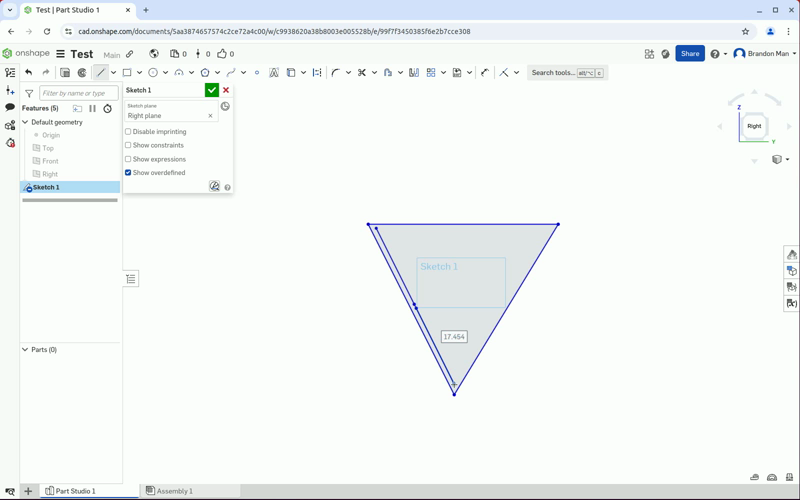
key_down(shift)
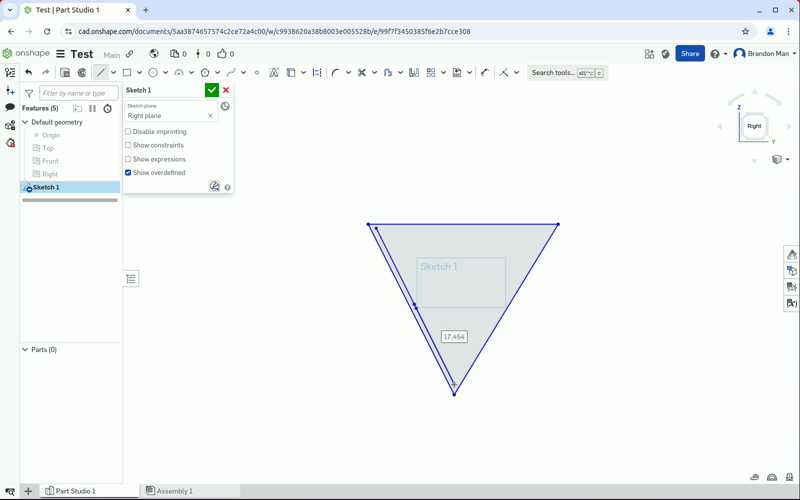
mouse_move(500, 308)
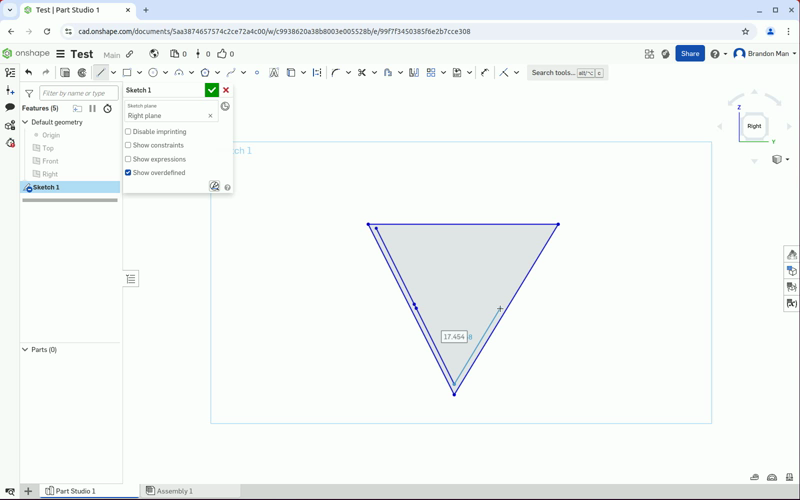
click(500, 308)
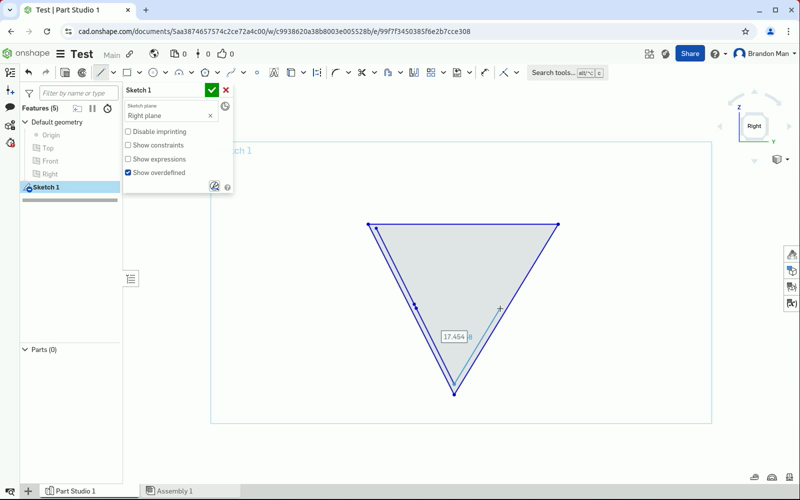
key_up(shift)
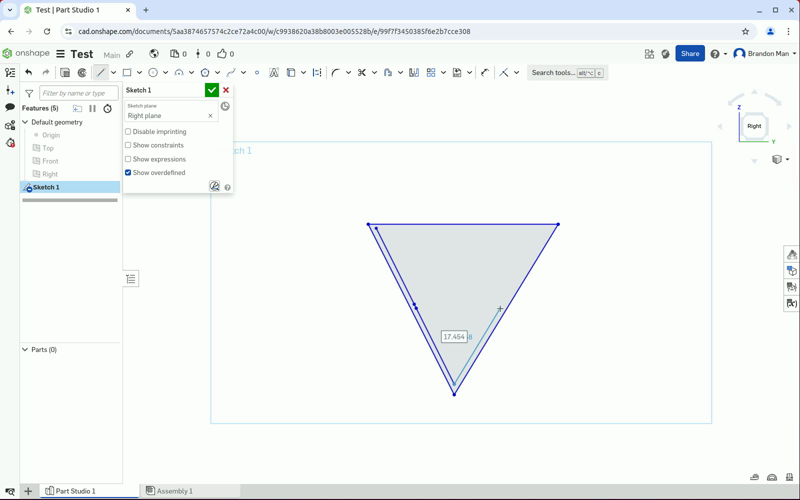
key_down(shift)
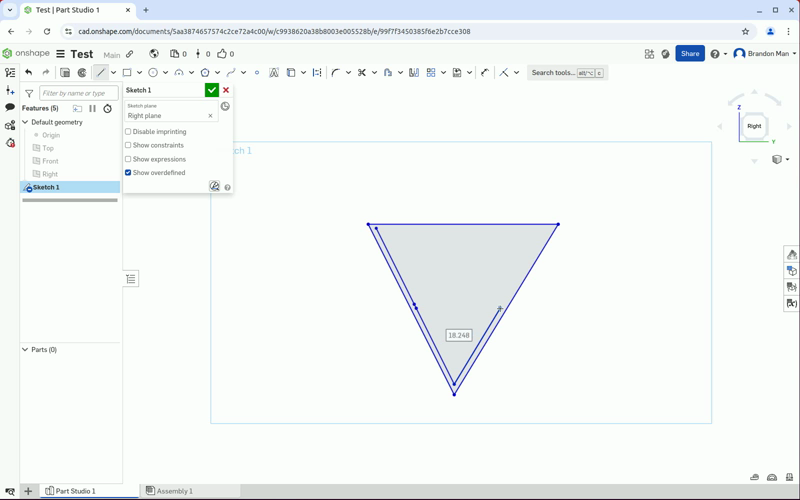
mouse_move(530, 308)
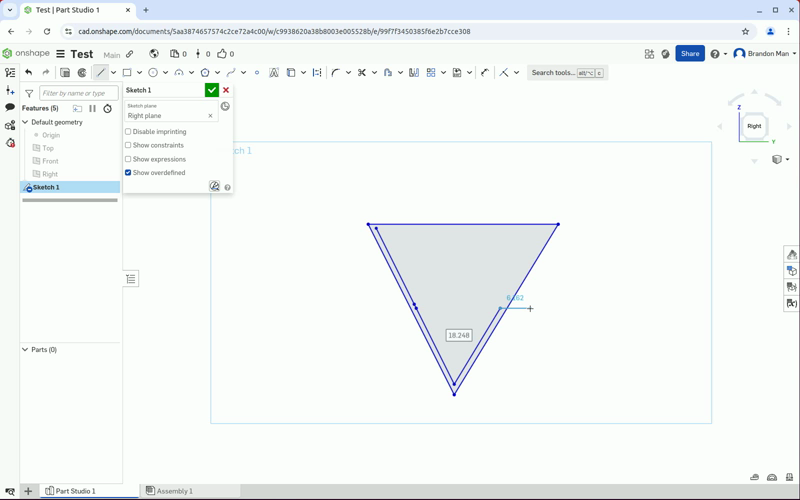
mouse_move(504, 304)
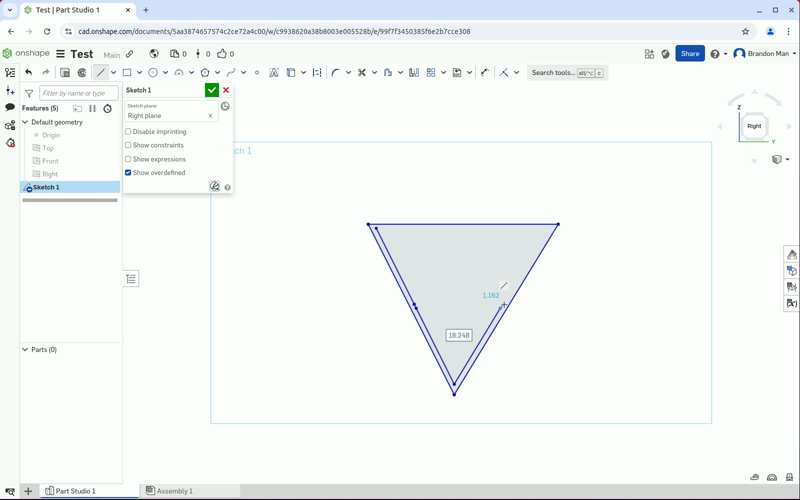
scroll(6)
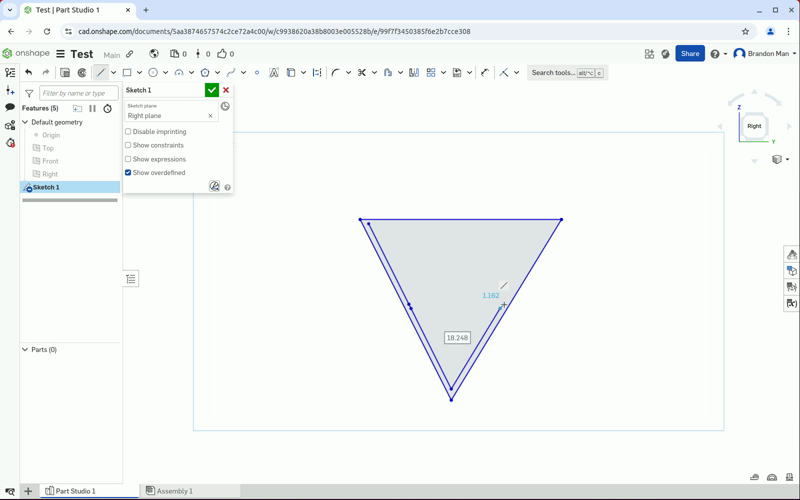
scroll(6)
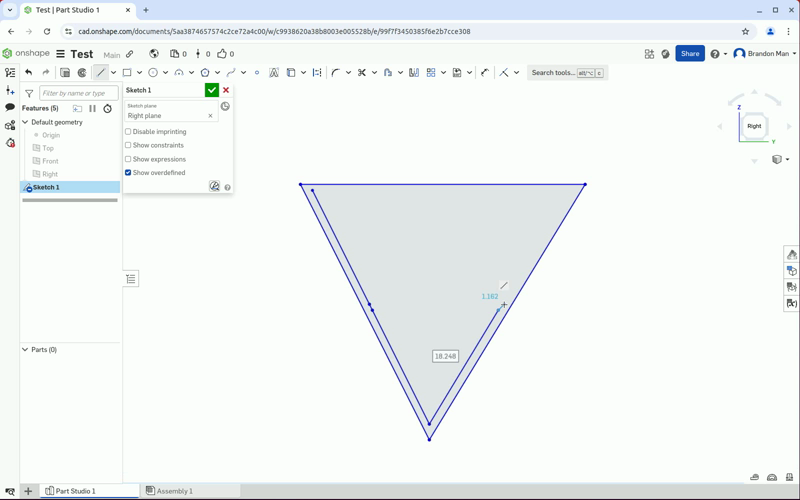
scroll(6)
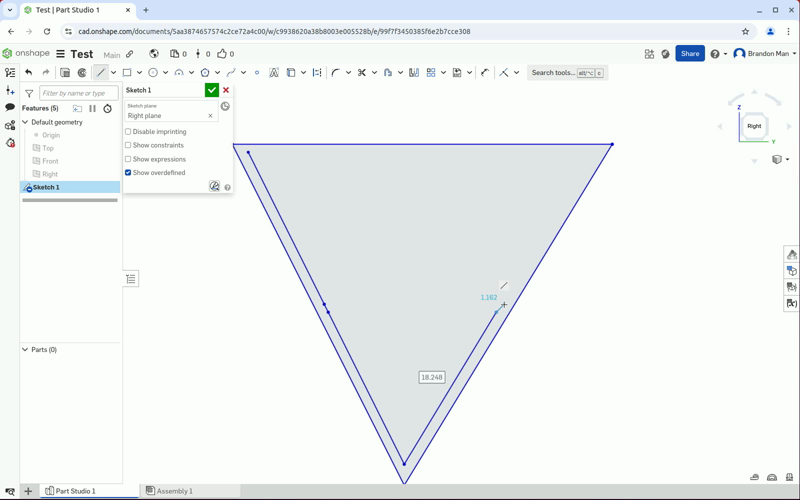
scroll(6)
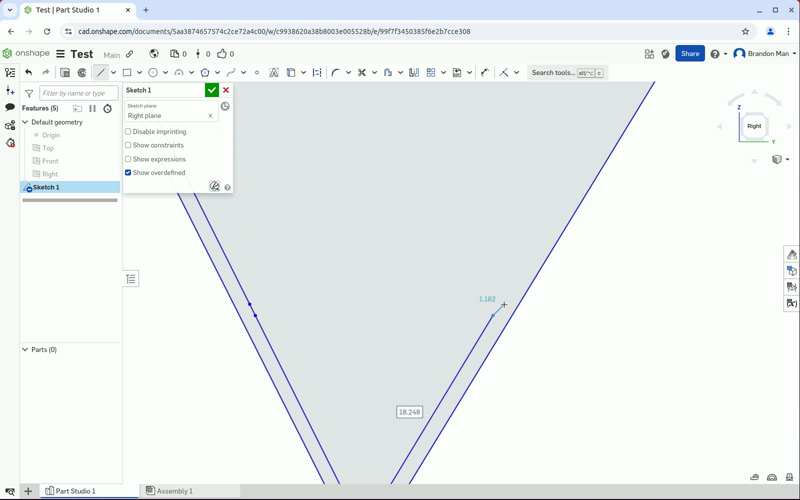
scroll(6)
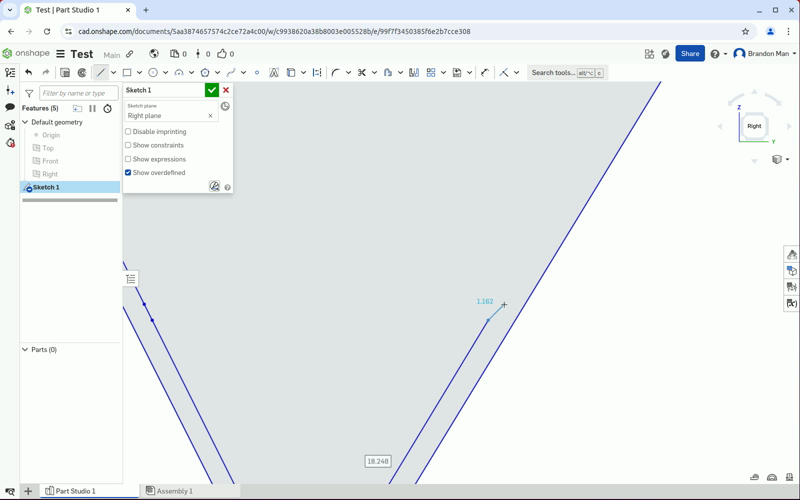
scroll(6)
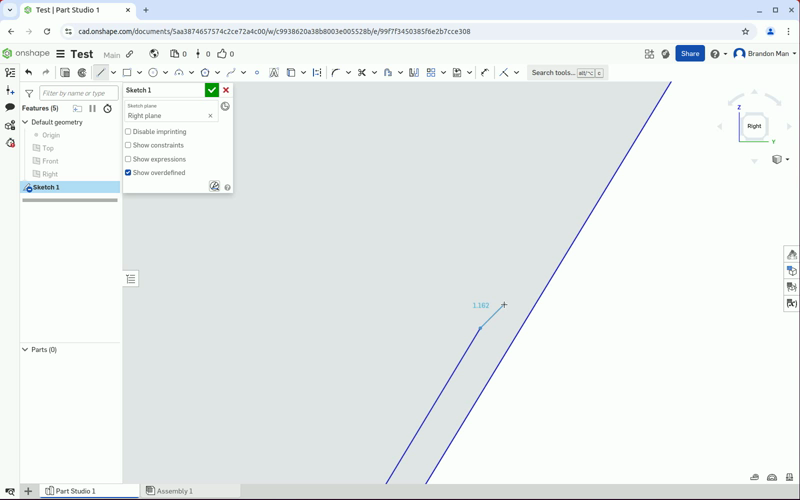
scroll(6)
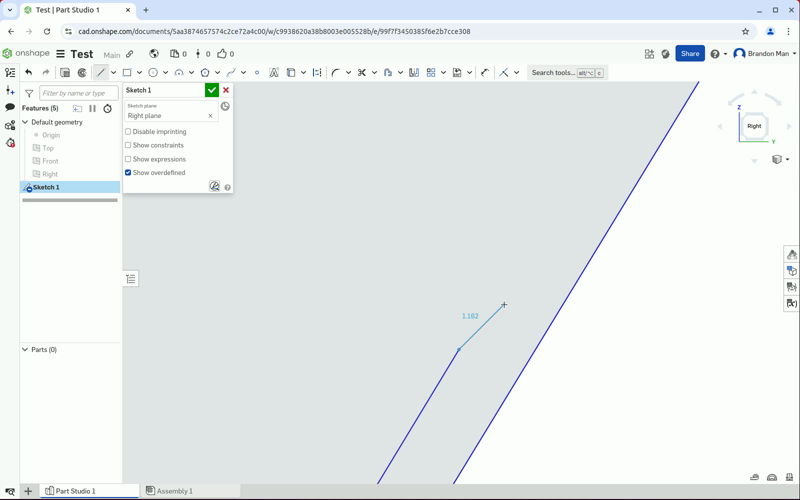
click(504, 304)
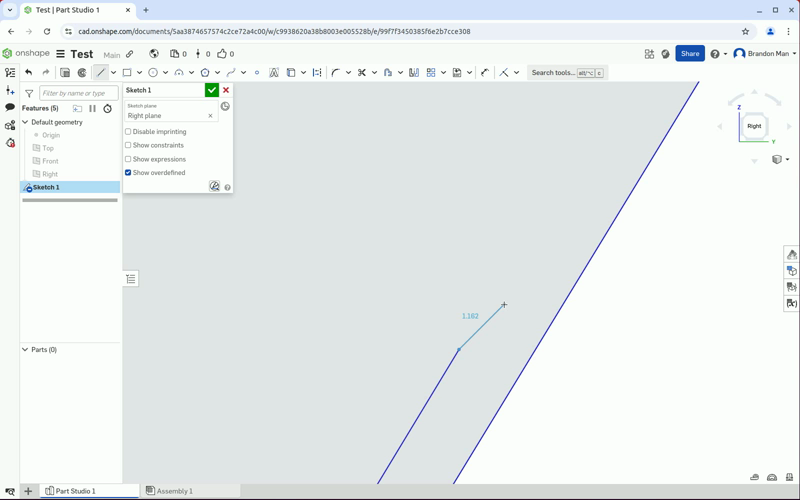
scroll(-6)
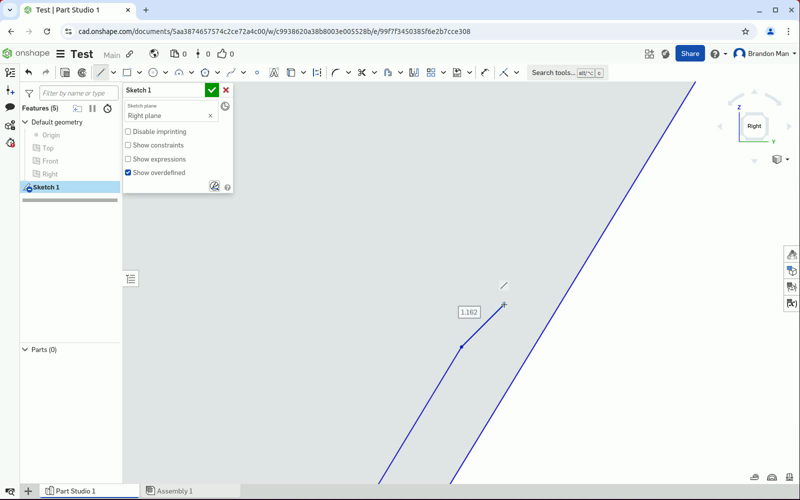
scroll(-6)
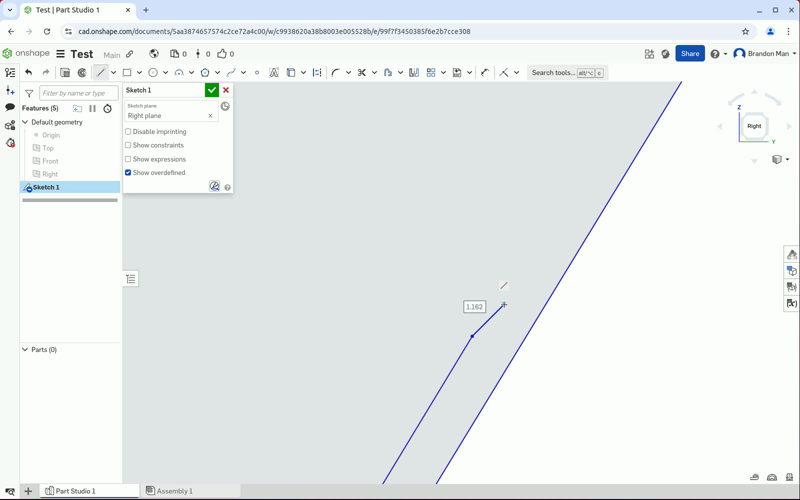
scroll(-6)
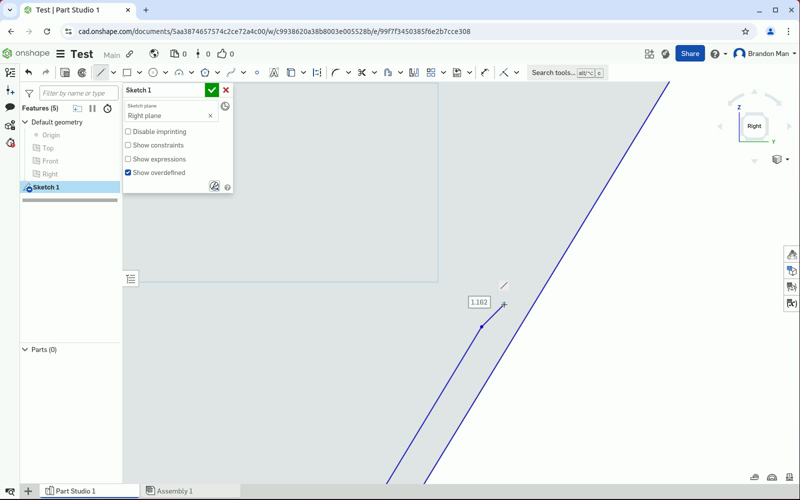
scroll(-6)
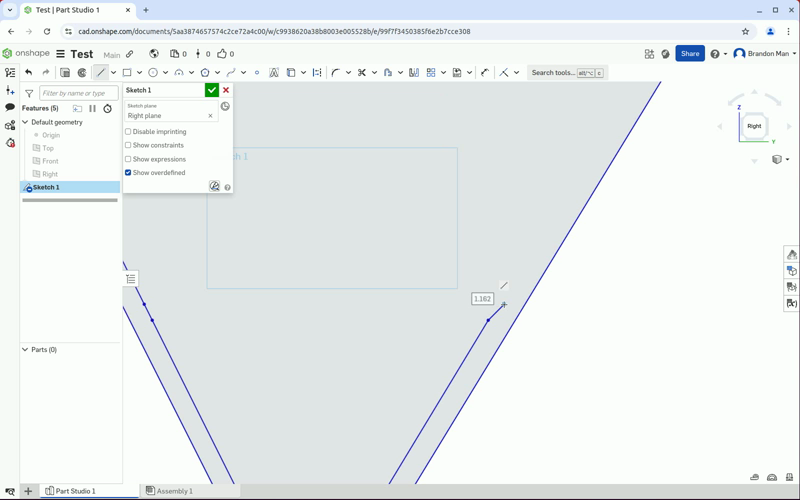
scroll(-6)
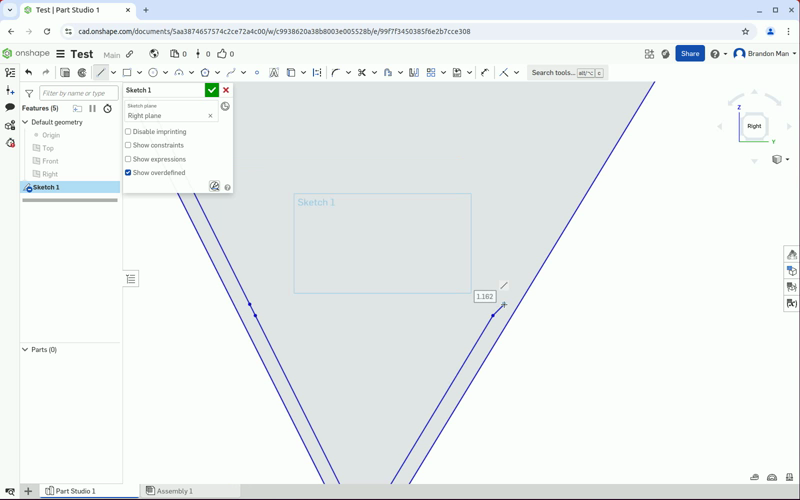
scroll(-6)
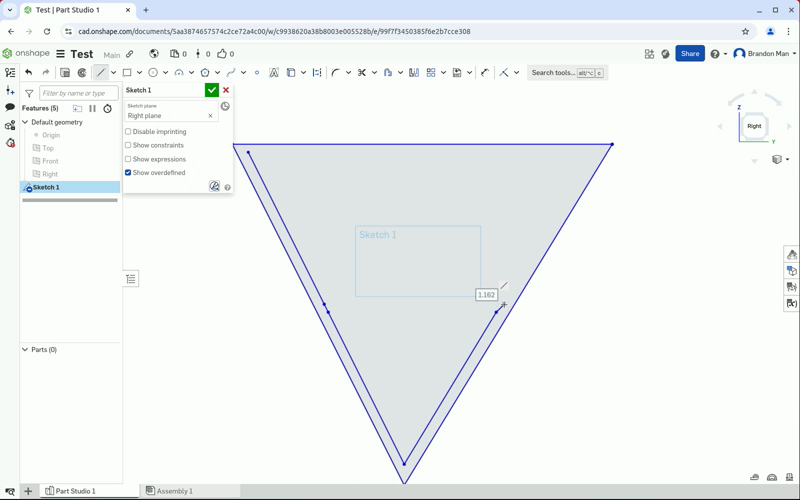
scroll(-6)
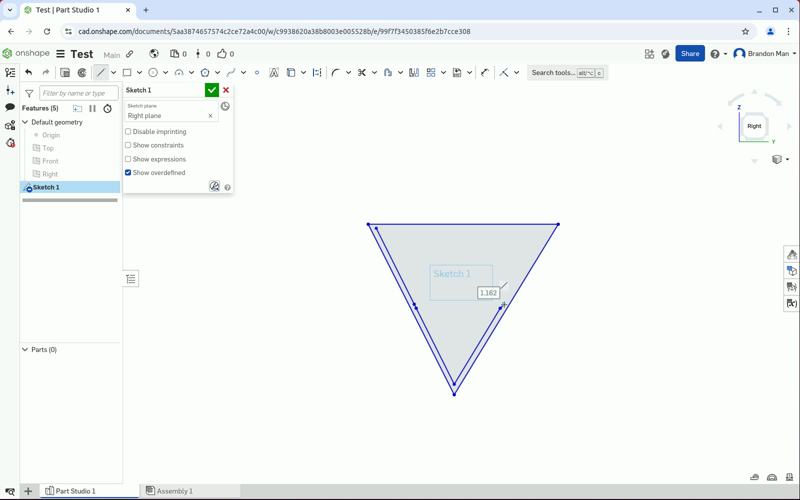
key_up(shift)
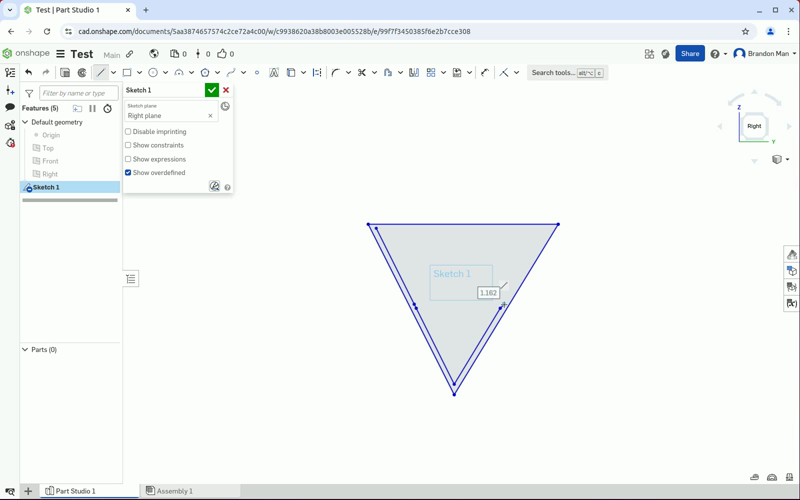
key_down(shift)
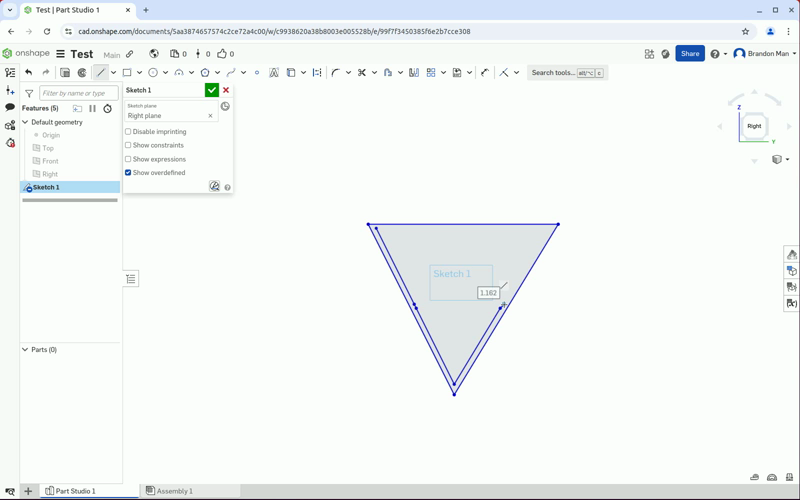
mouse_move(550, 228)
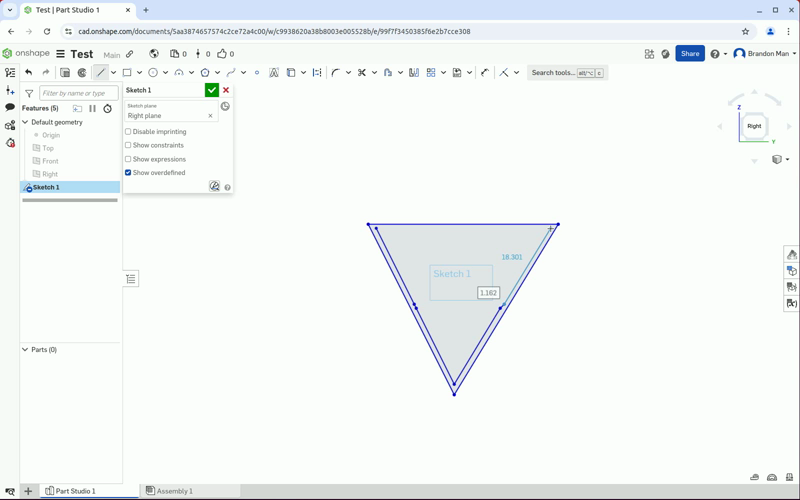
click(550, 228)
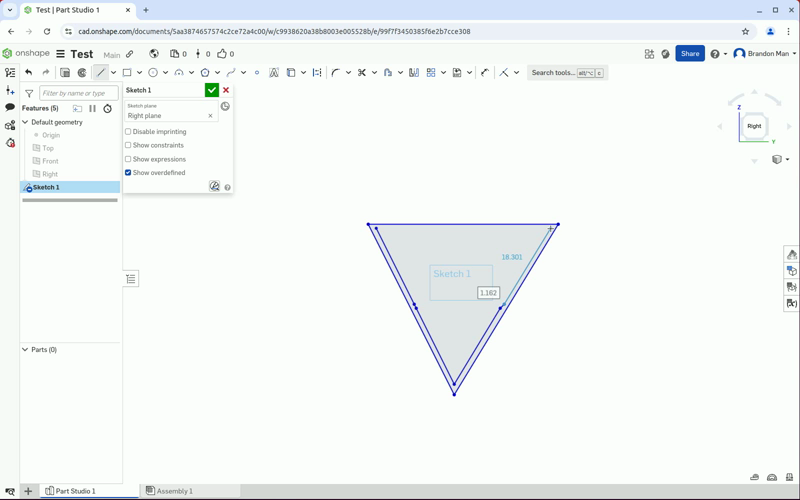
key_up(shift)
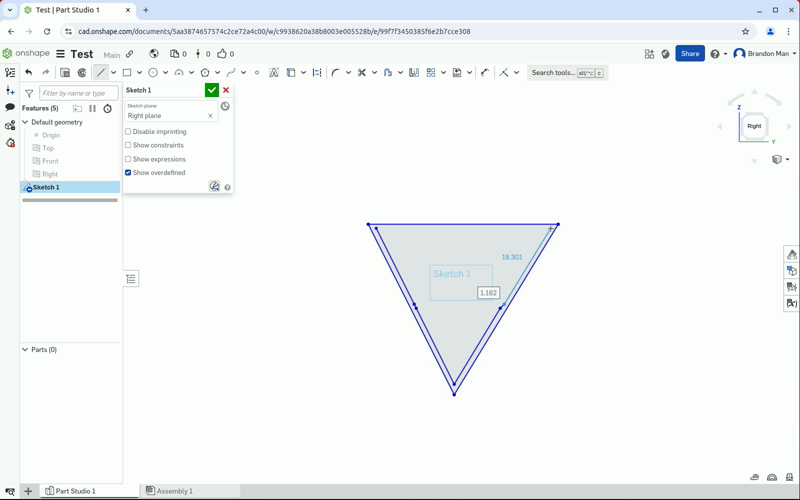
key_down(shift)
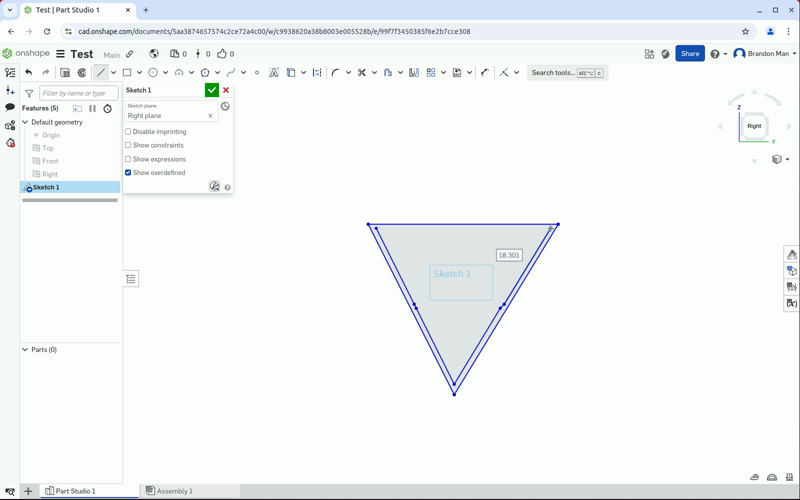
mouse_move(466, 228)
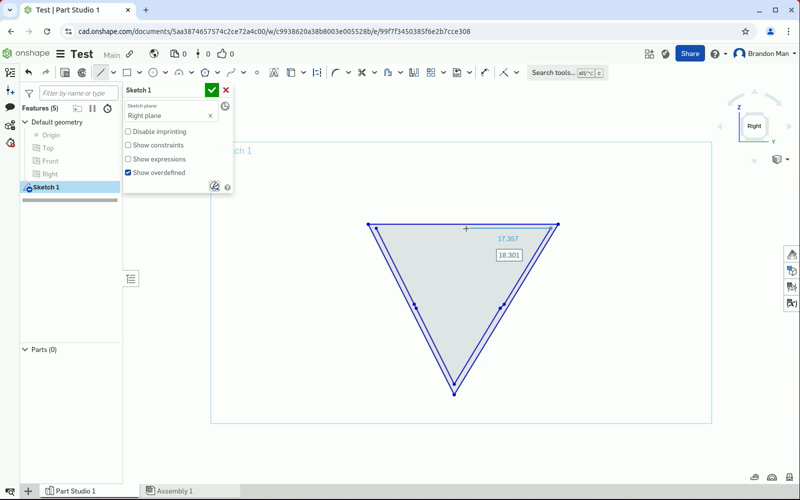
click(466, 228)
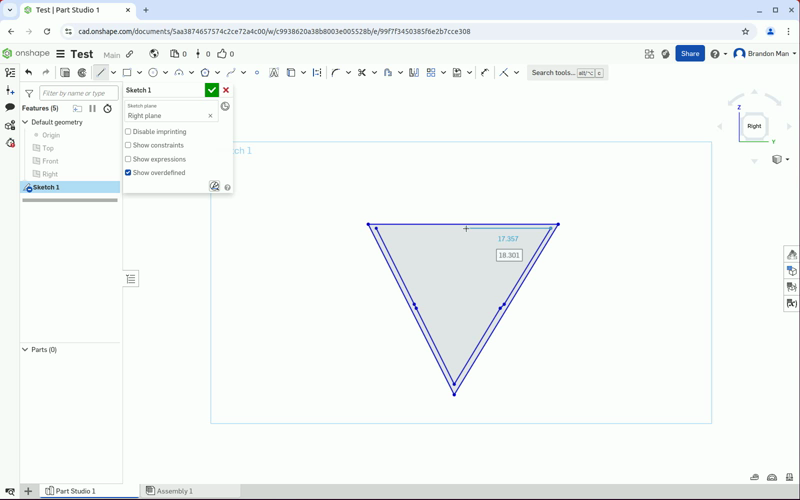
key_up(shift)
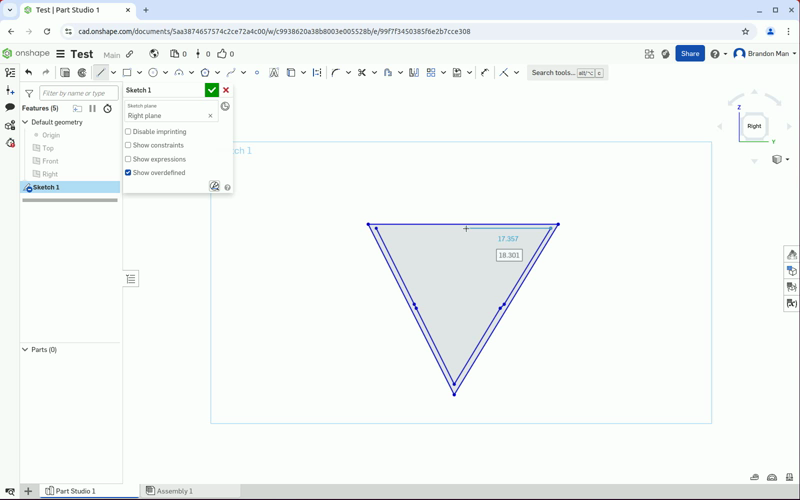
key_down(shift)
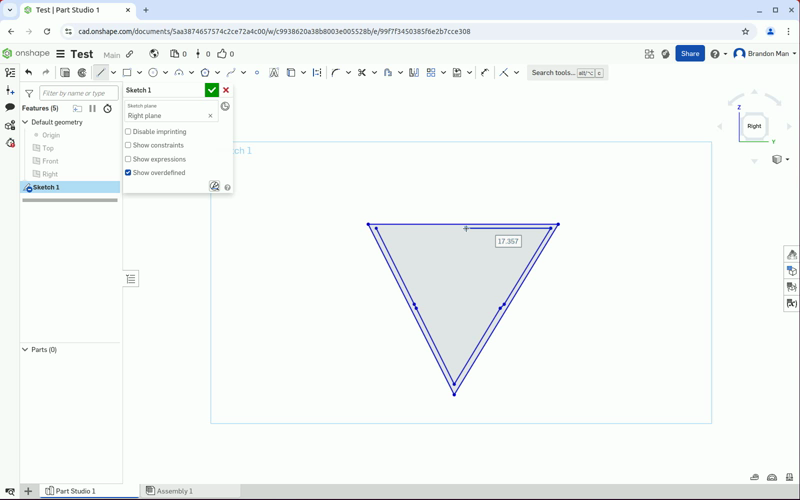
mouse_move(496, 228)
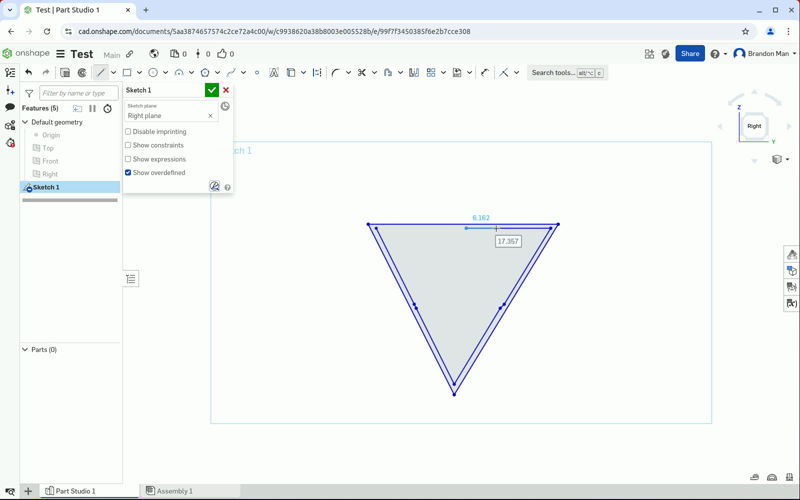
mouse_move(460, 228)
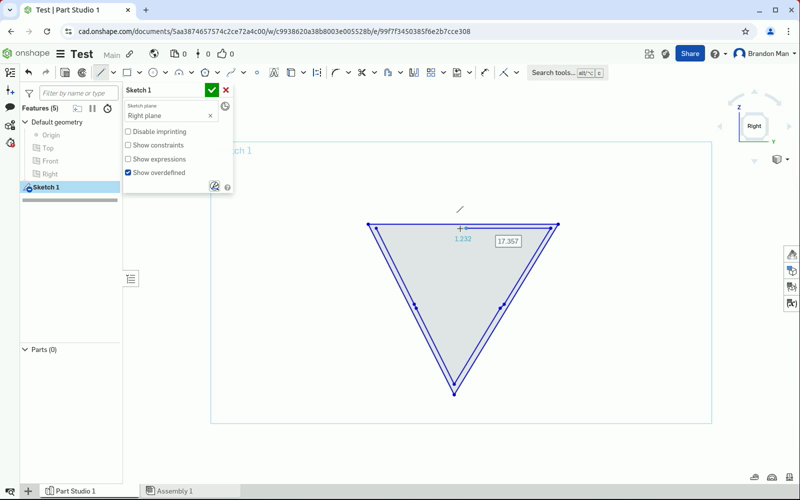
scroll(6)
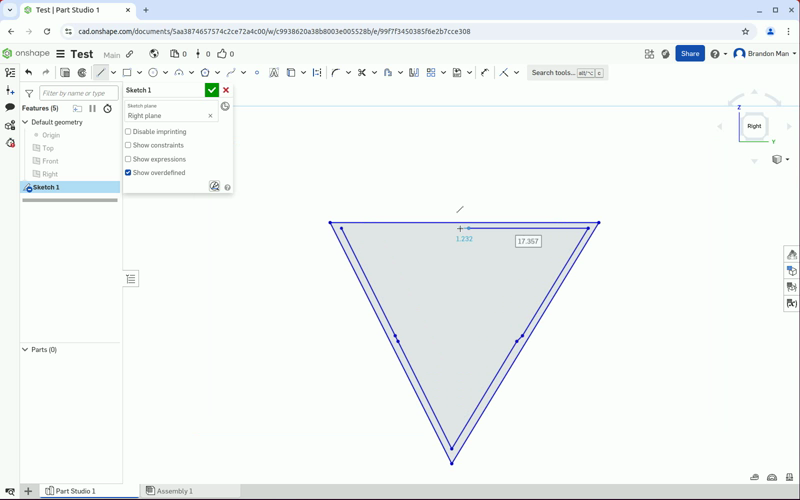
scroll(6)
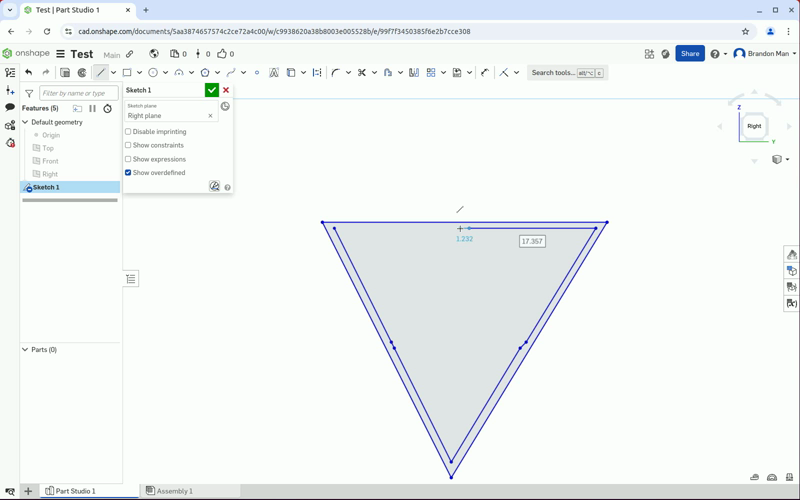
scroll(6)
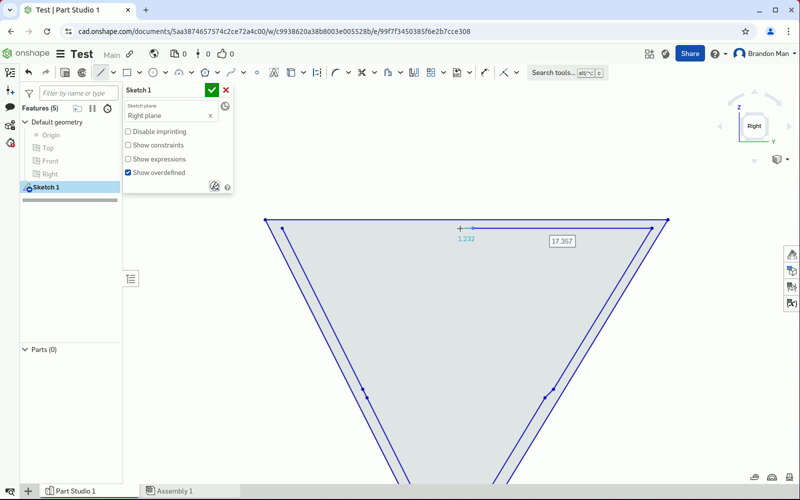
scroll(6)
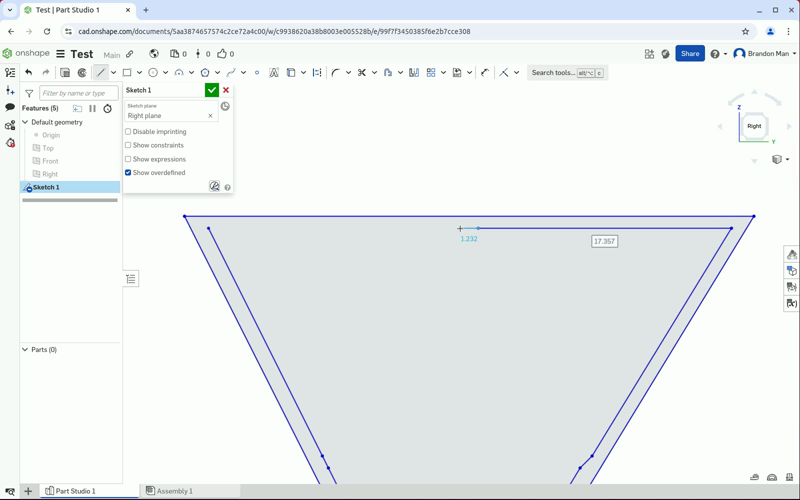
scroll(6)
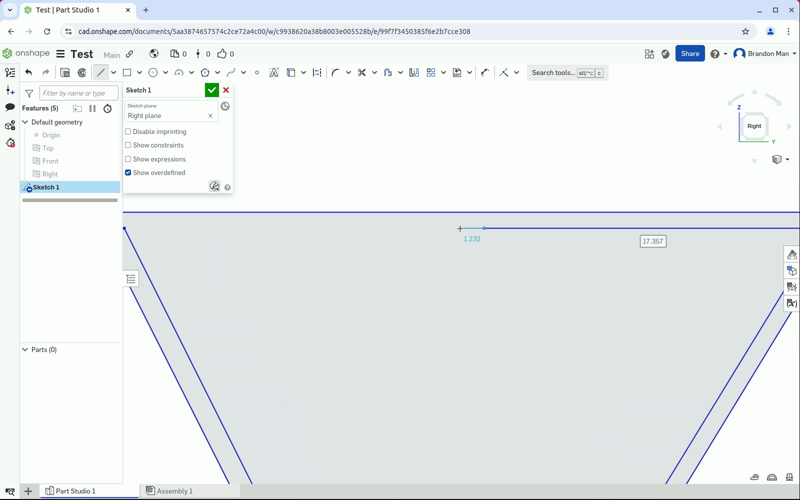
scroll(6)
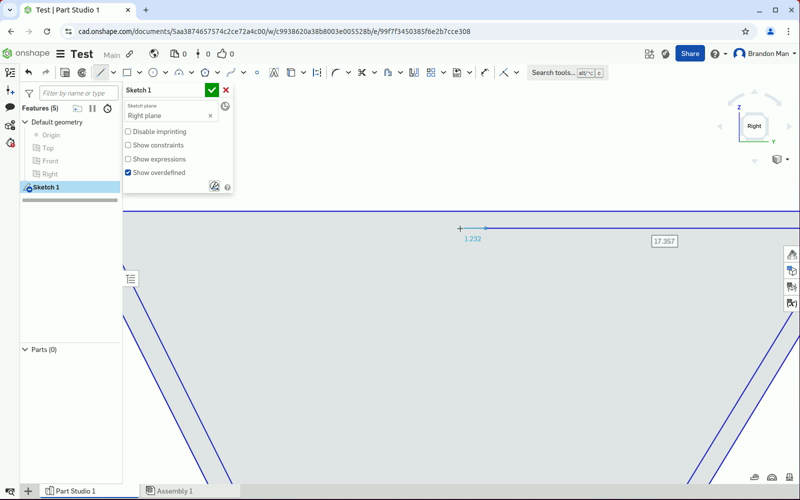
scroll(6)
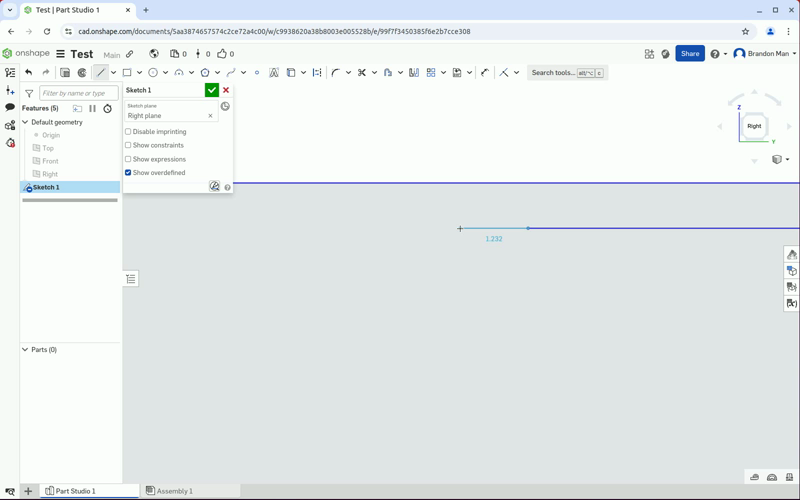
click(460, 228)
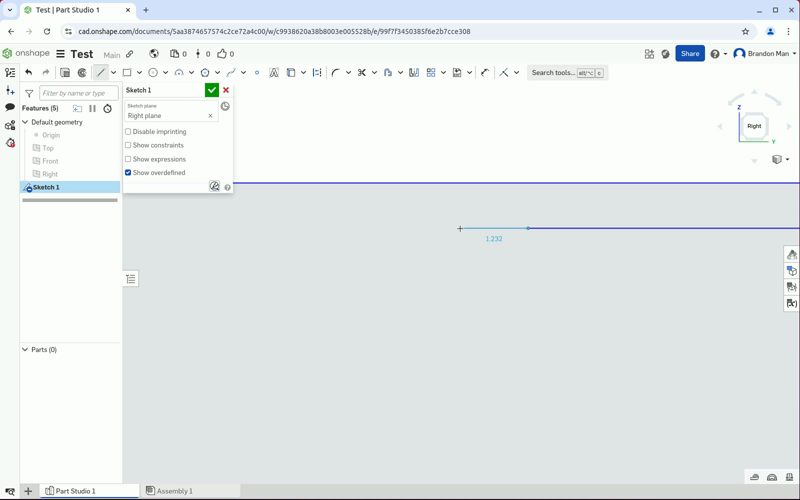
scroll(-6)
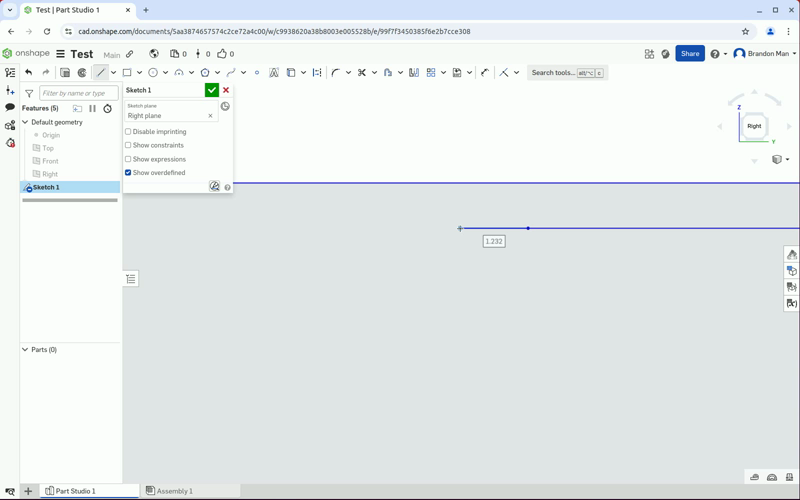
scroll(-6)
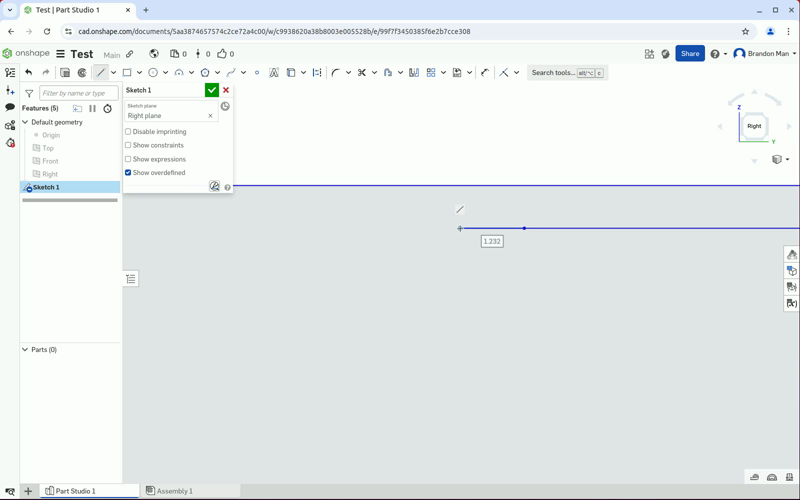
scroll(-6)
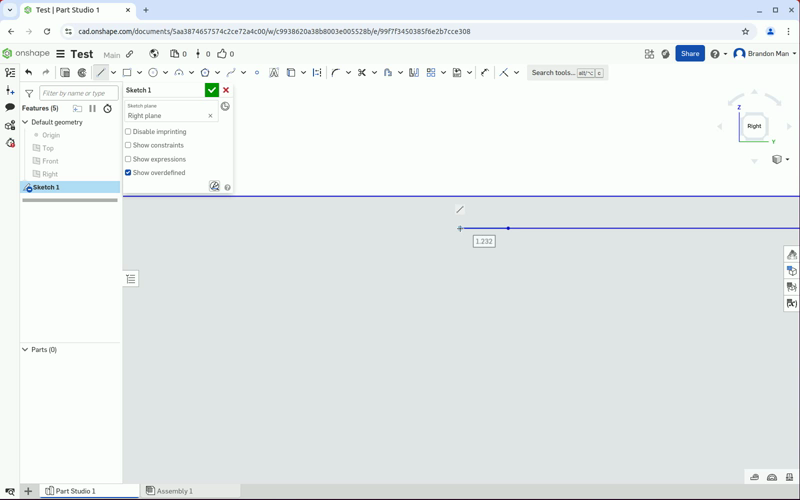
scroll(-6)
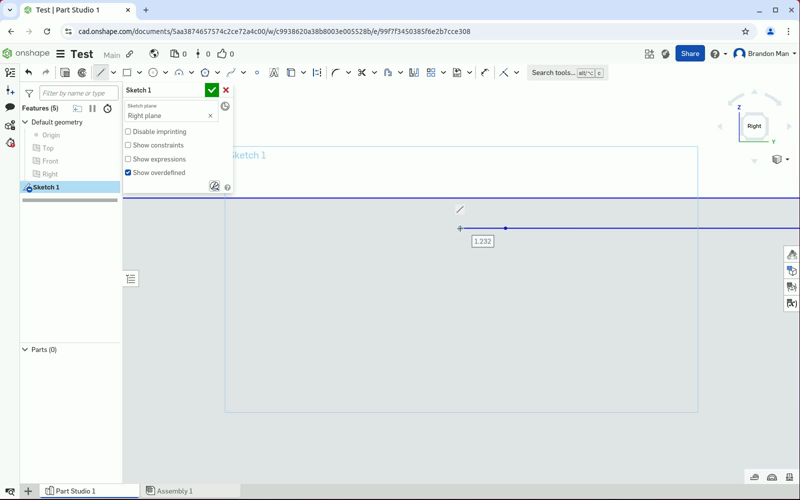
scroll(-6)
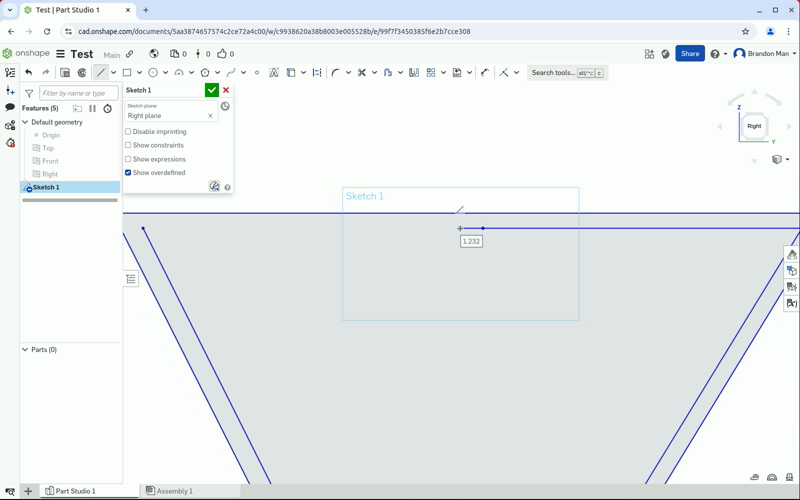
scroll(-6)
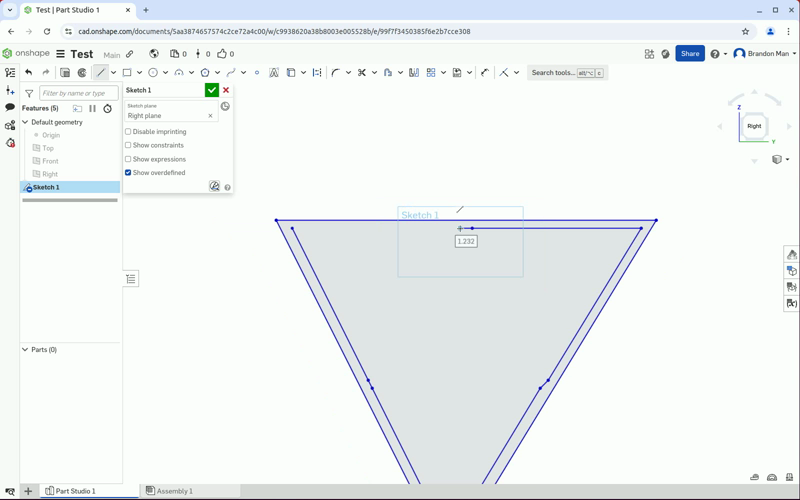
scroll(-6)
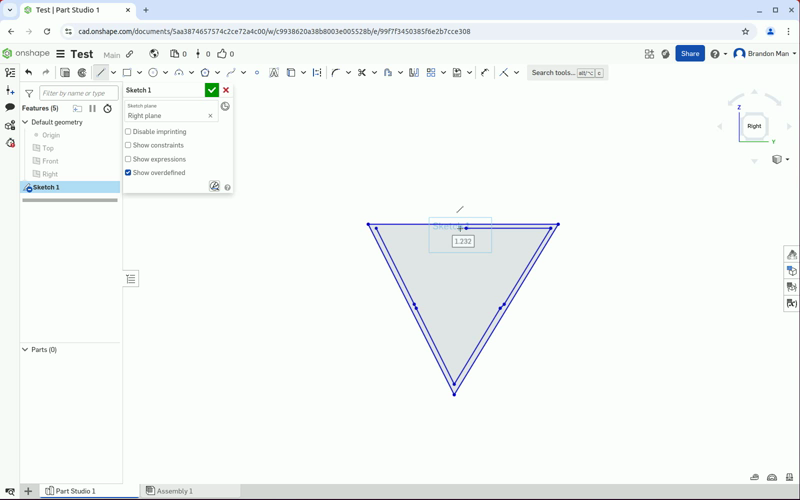
key_up(shift)
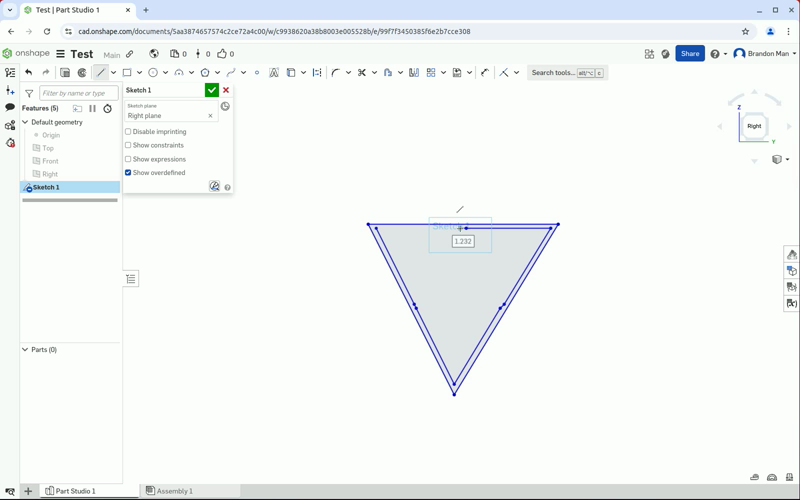
key_down(shift)
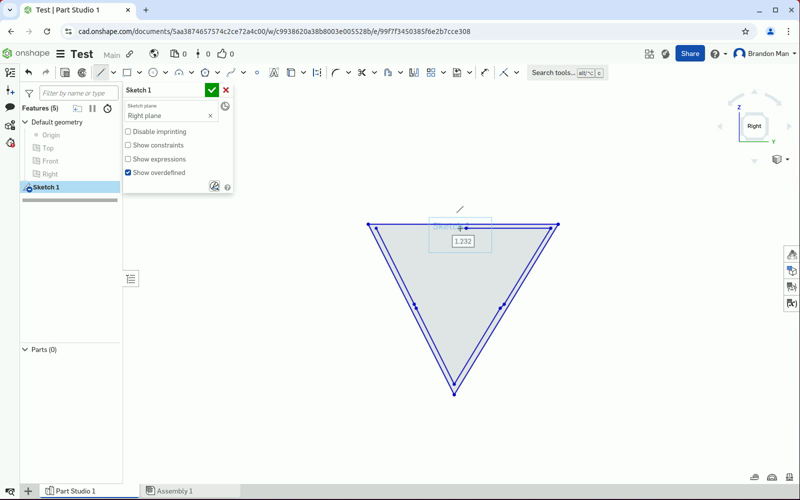
mouse_move(376, 228)
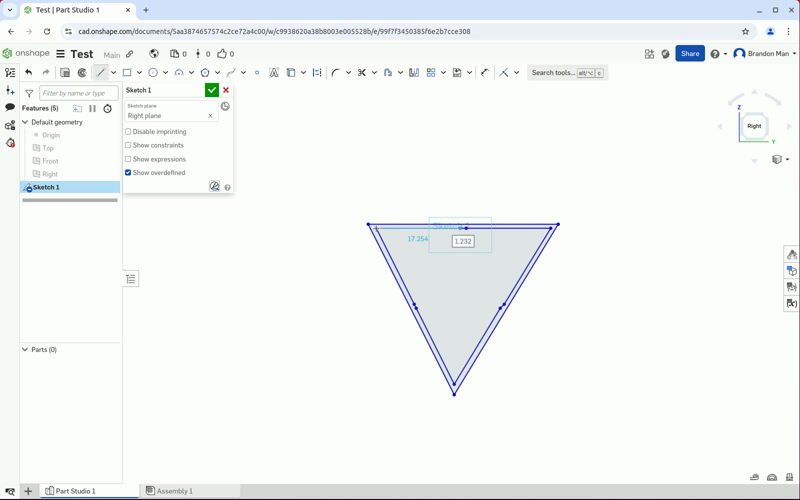
key_up(shift)
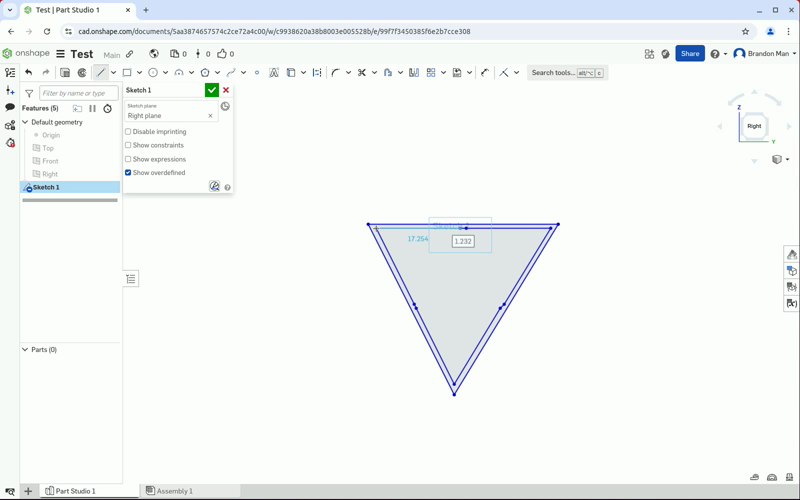
click(376, 228)
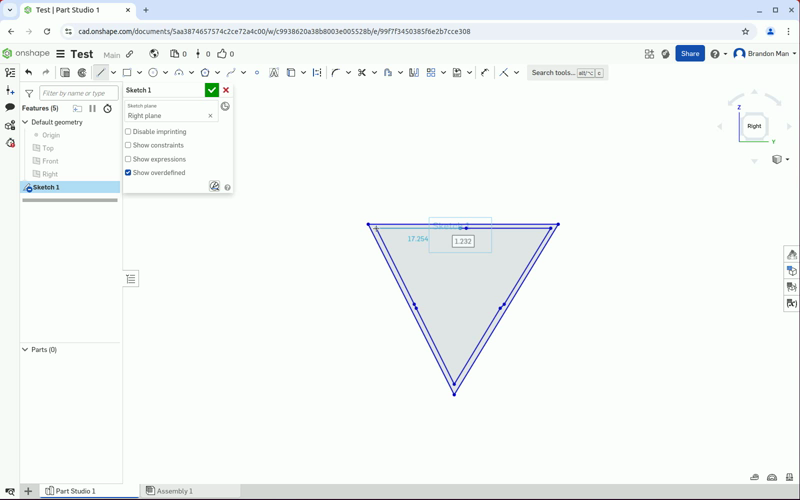
key(esc)
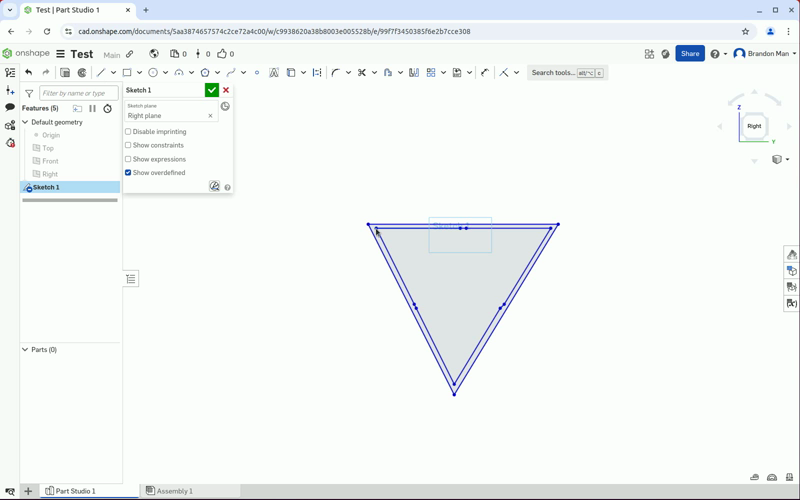
mouse_move(434, 348)
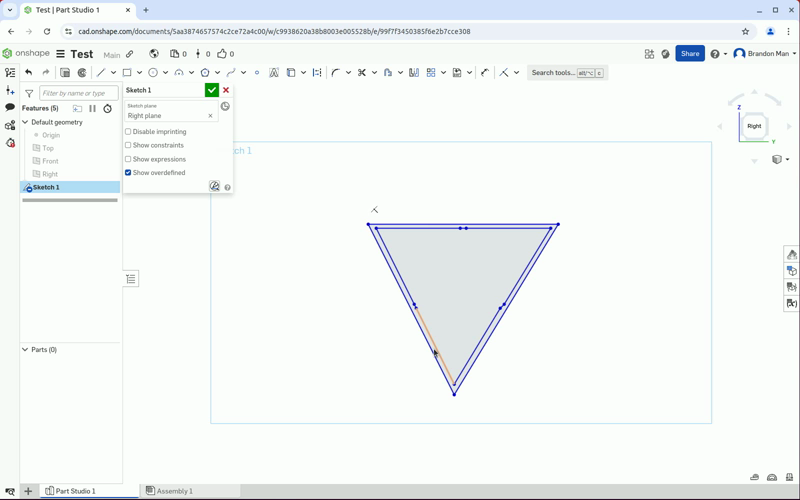
click(434, 348)
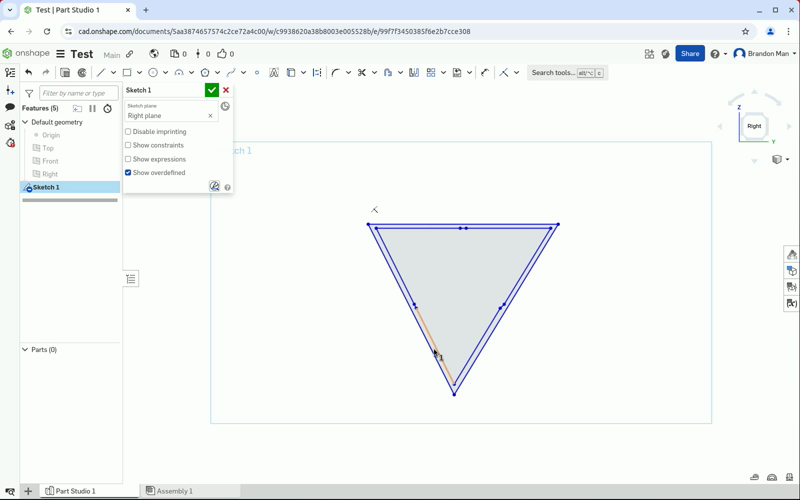
mouse_move(73, 352)
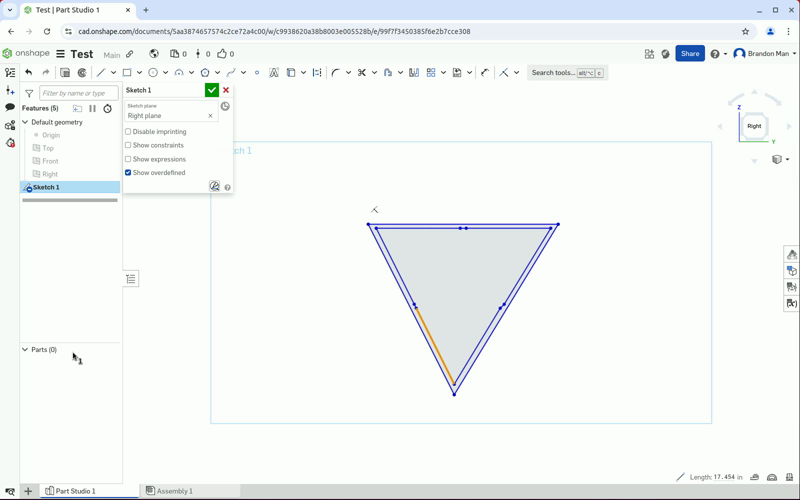
key(shift+y)
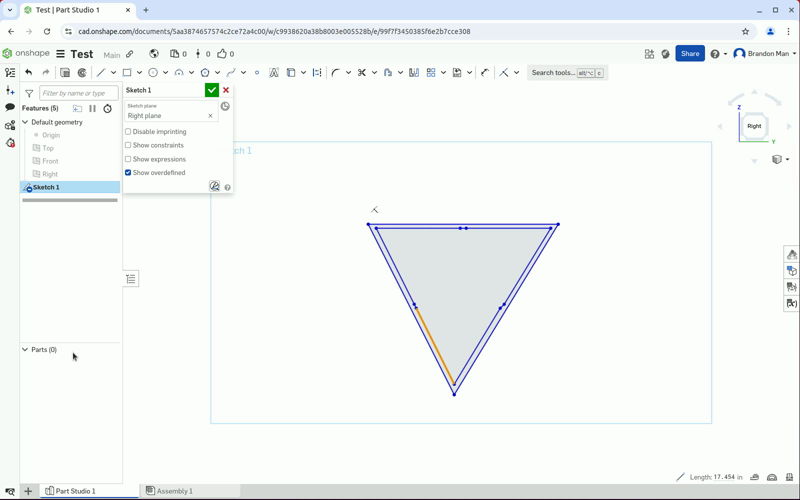
key(shift+e)
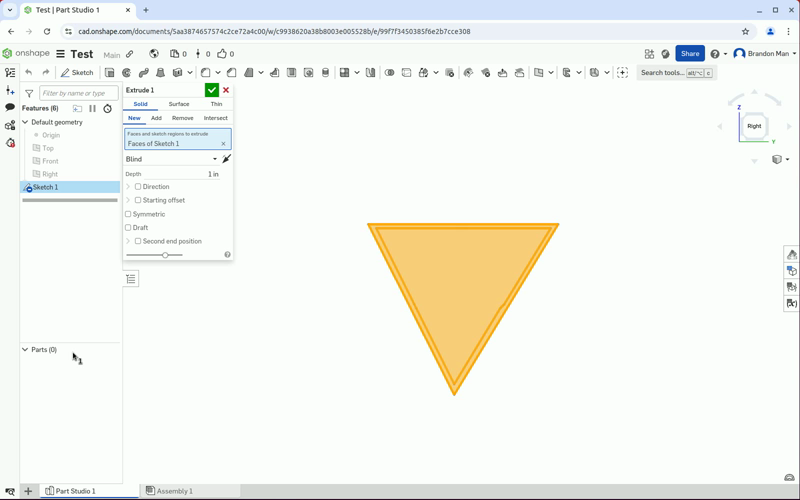
mouse_move(143, 106)
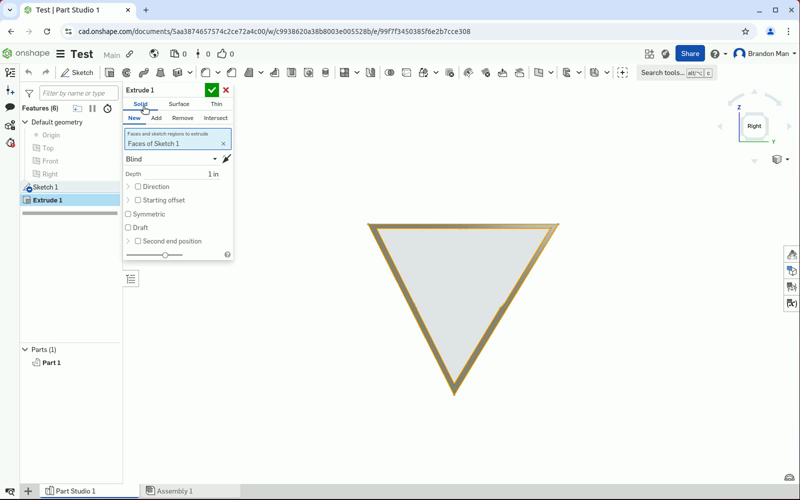
click(143, 106)
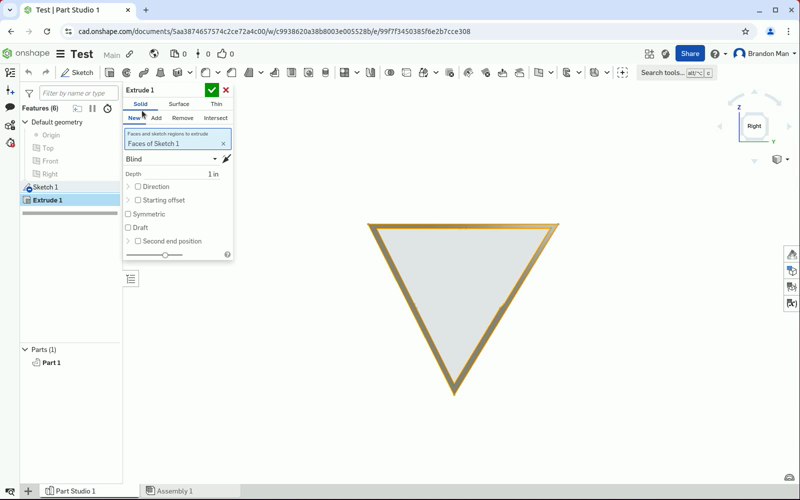
mouse_move(137, 120)
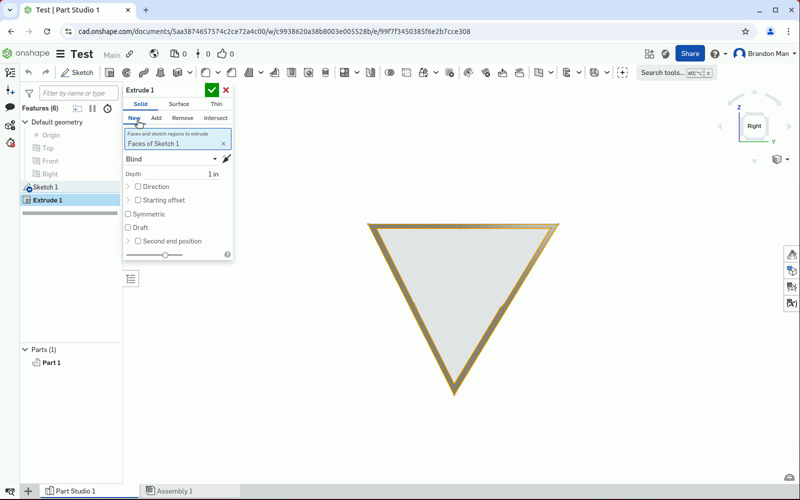
click(137, 120)
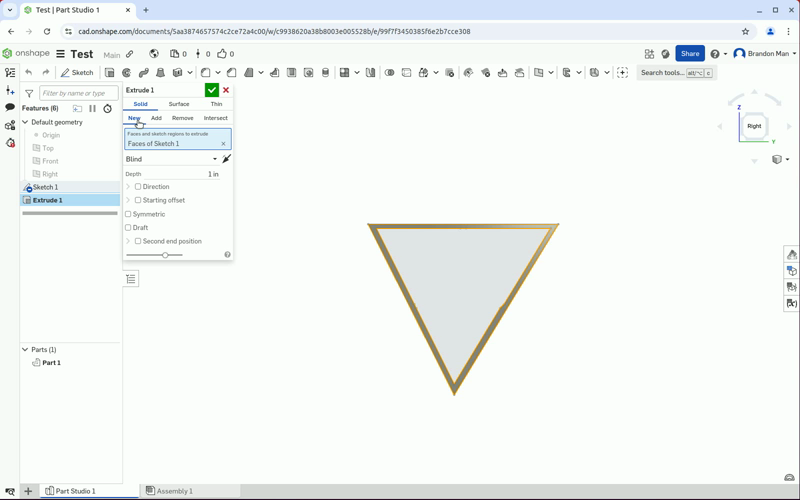
key(tab, 4)
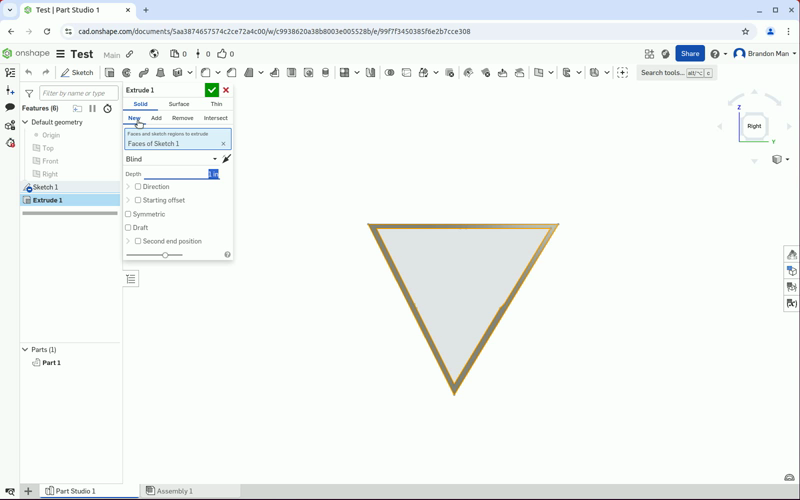
text(2.408)
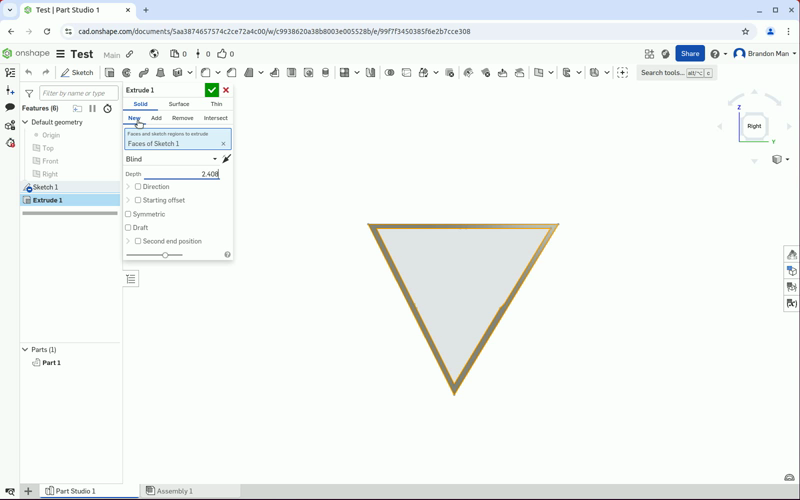
key(tab, 3)
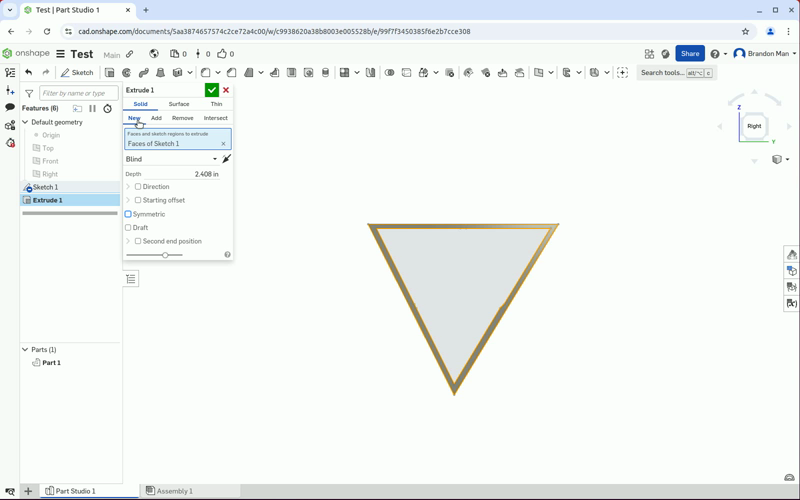
key(space)
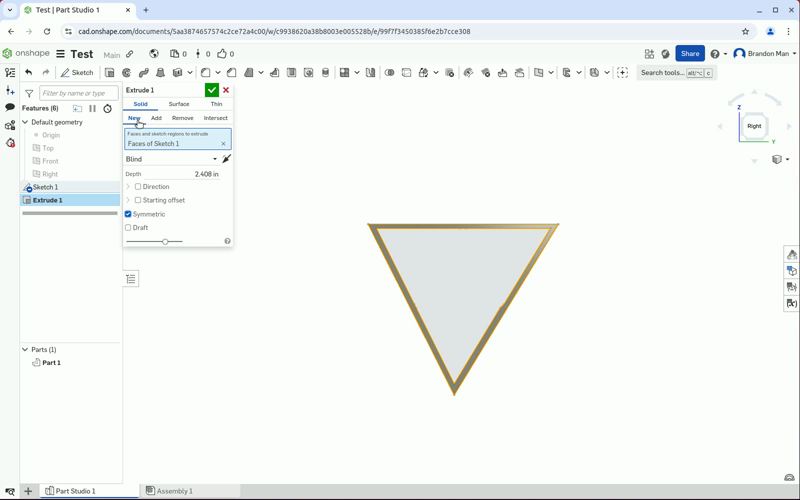
key(enter)
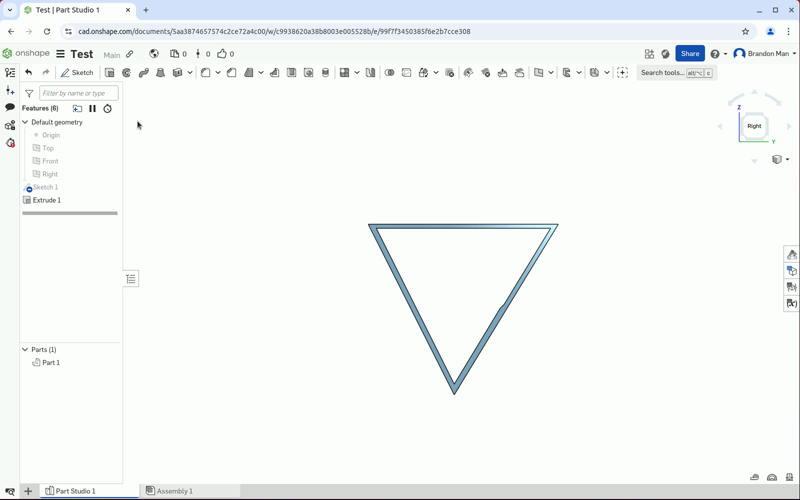
key(shift+h)
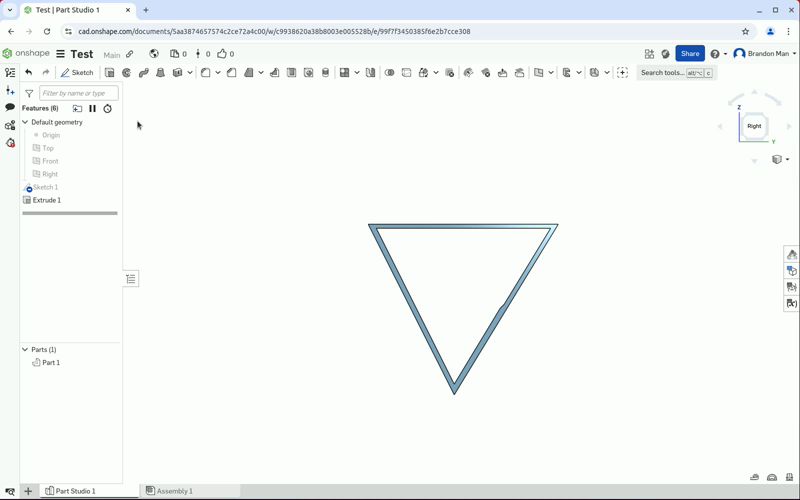
key(shift+h)
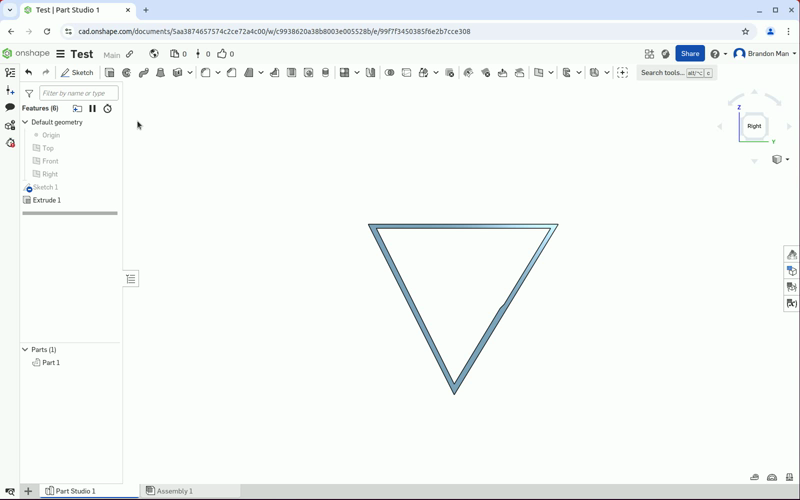
mouse_move(73, 189)
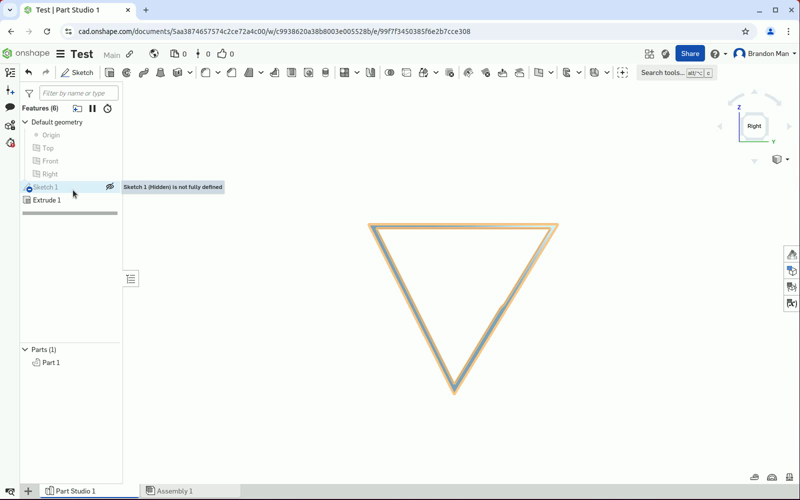
click(73, 189)
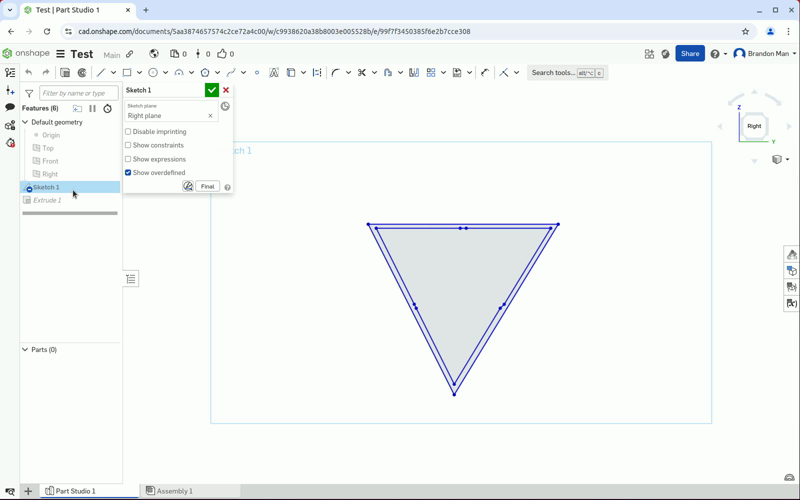
mouse_move(229, 92)
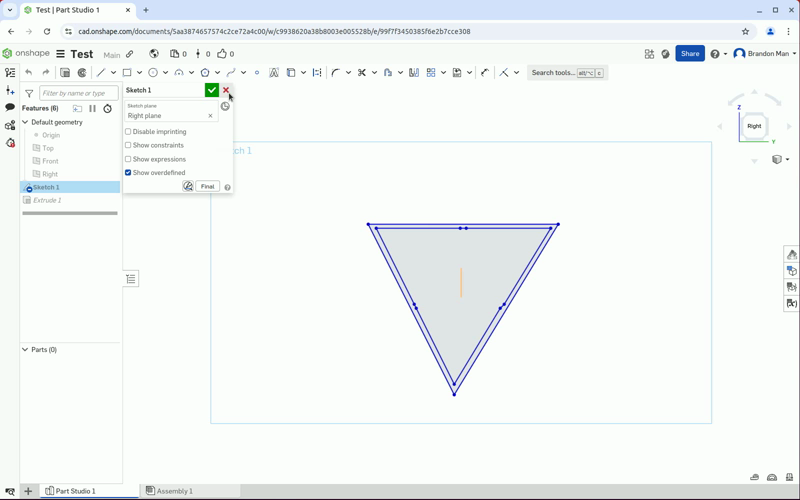
click(229, 92)
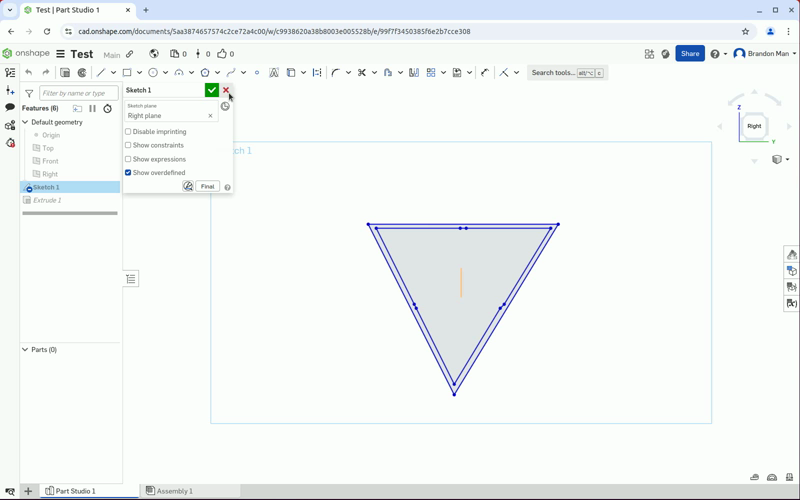
key(shift+s)
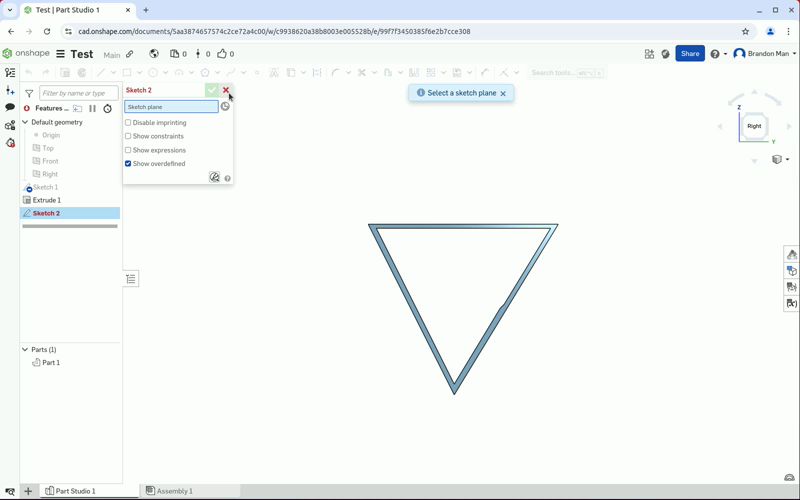
mouse_move(73, 176)
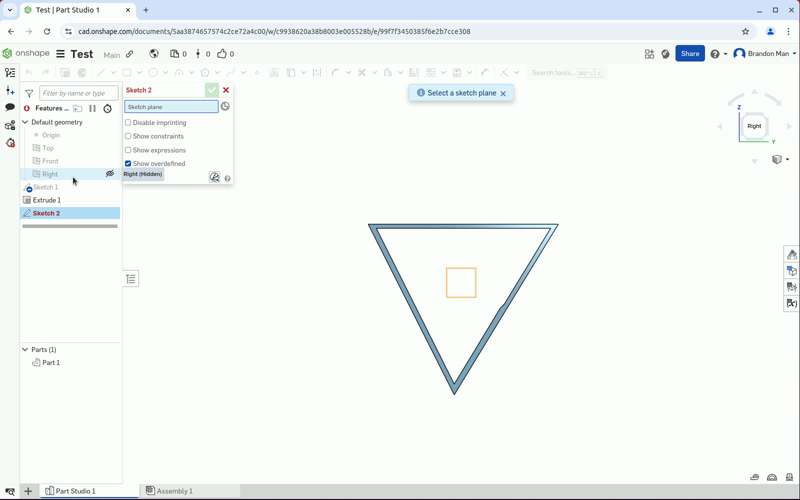
click(73, 176)
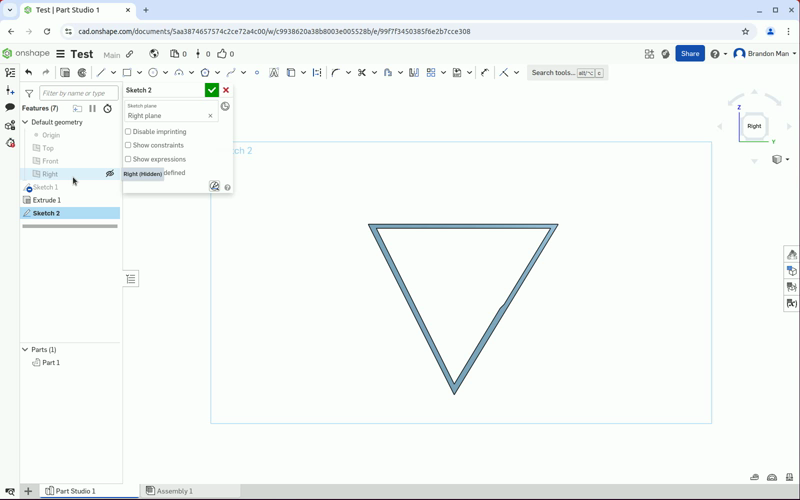
mouse_move(73, 352)
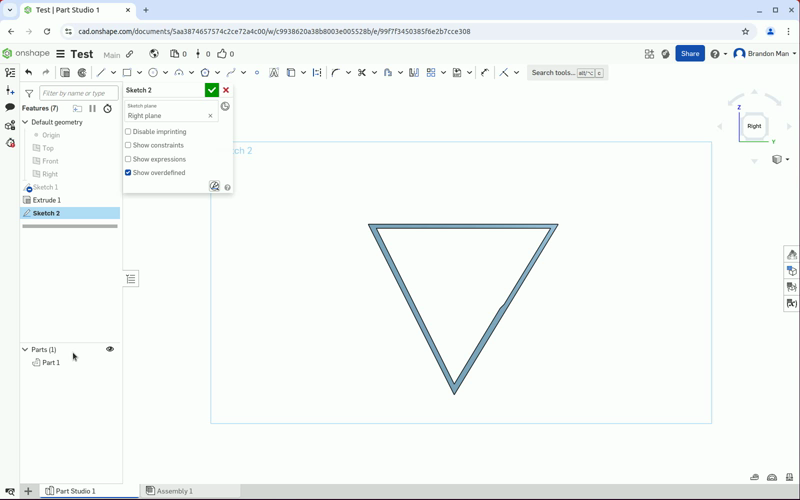
key(y)
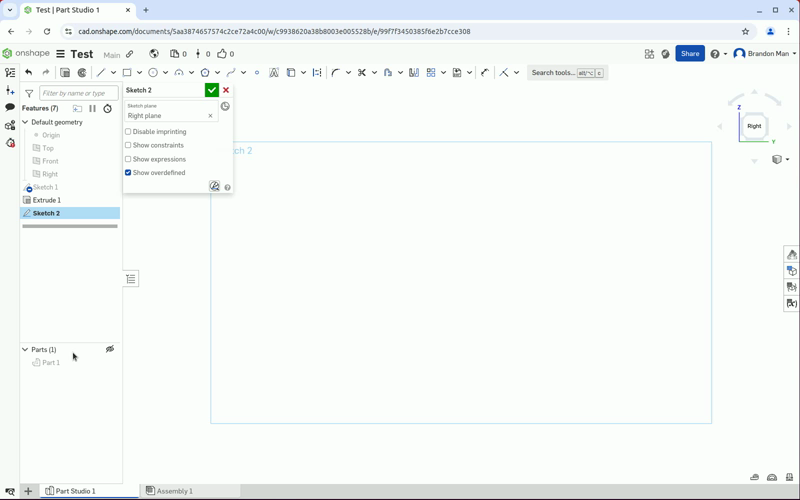
key(l)
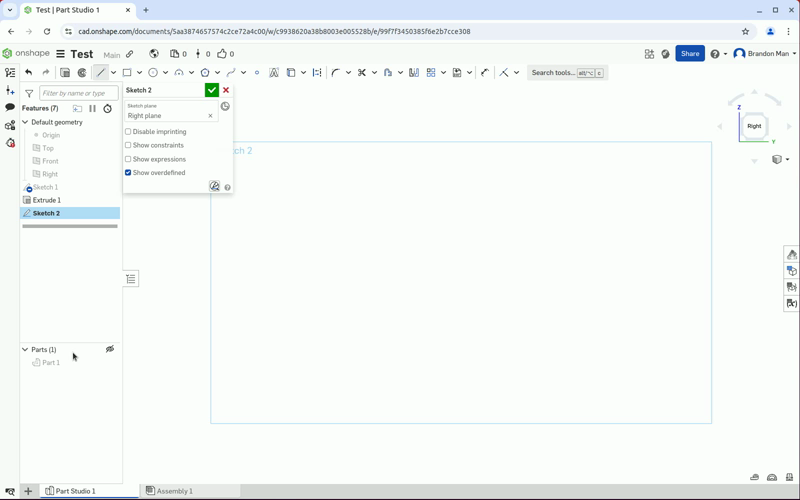
key_down(shift)
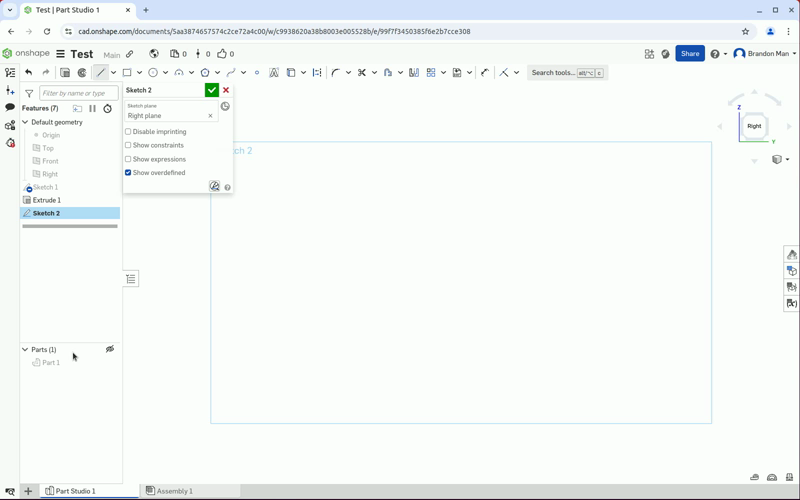
mouse_move(414, 305)
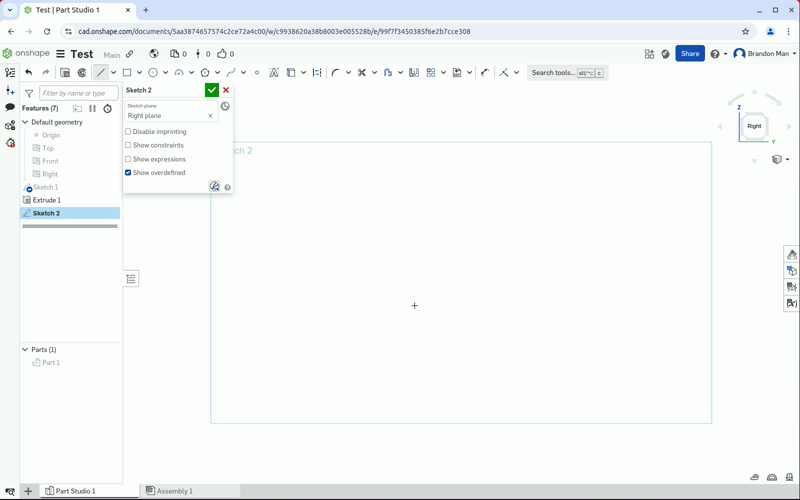
click(414, 305)
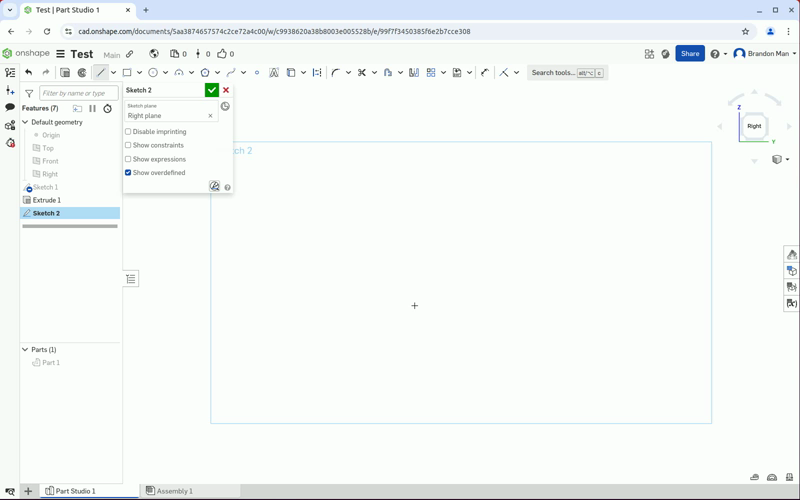
key_up(shift)
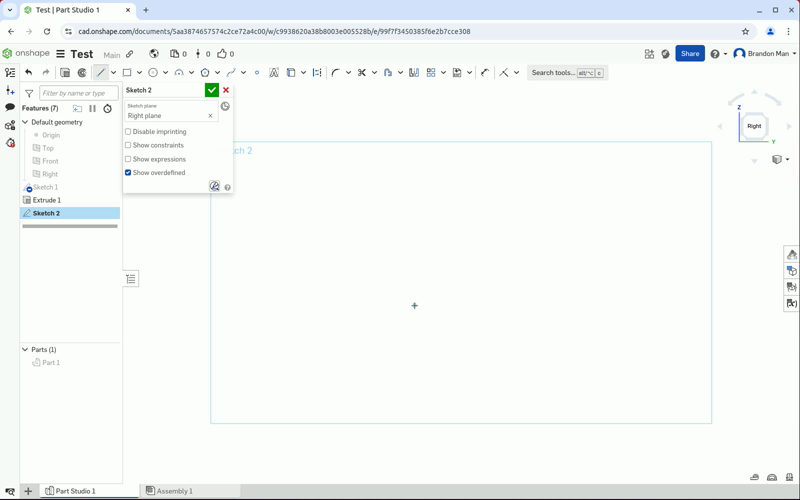
key_down(shift)
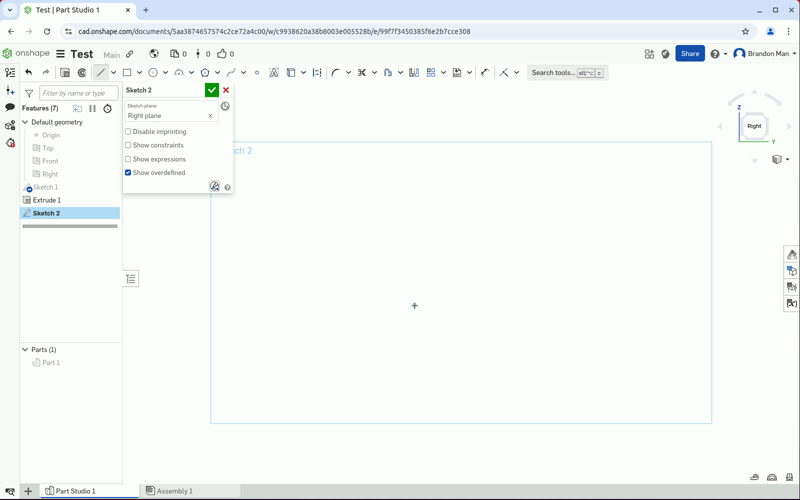
mouse_move(444, 305)
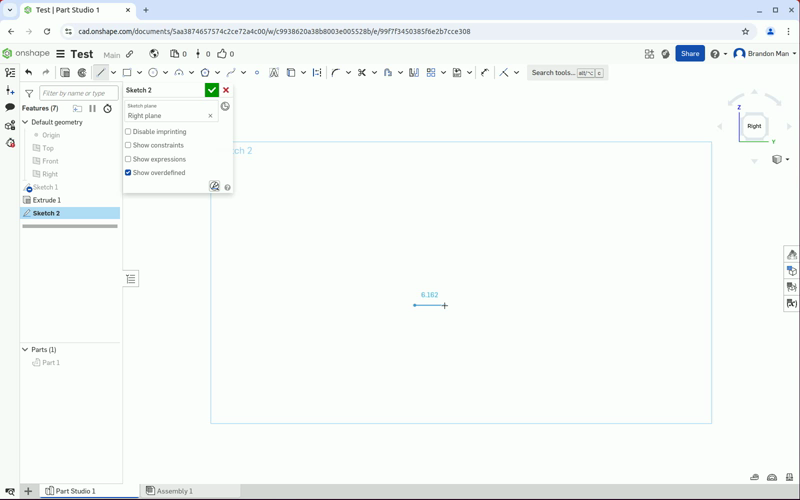
mouse_move(417, 309)
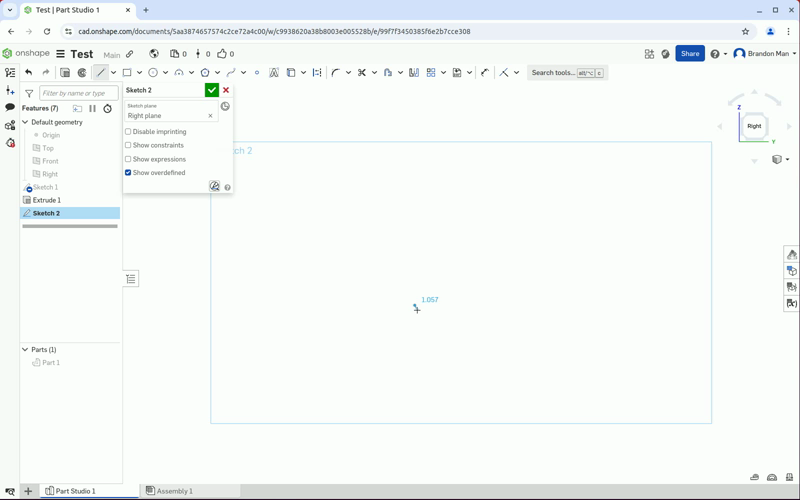
scroll(6)
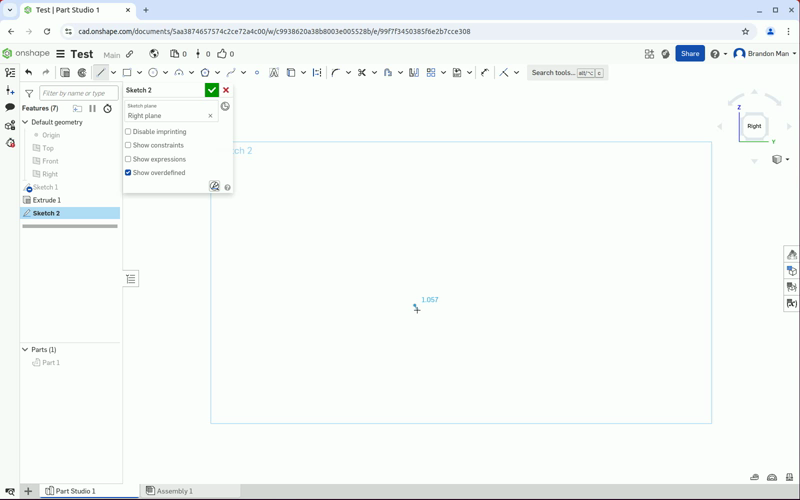
scroll(6)
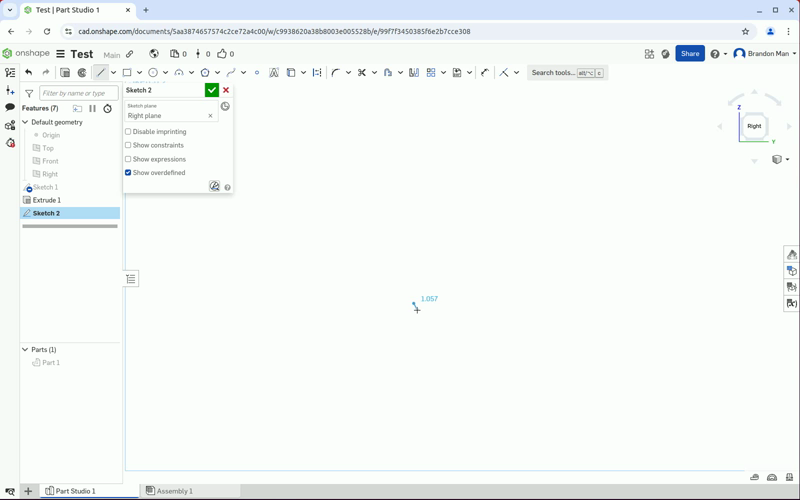
scroll(6)
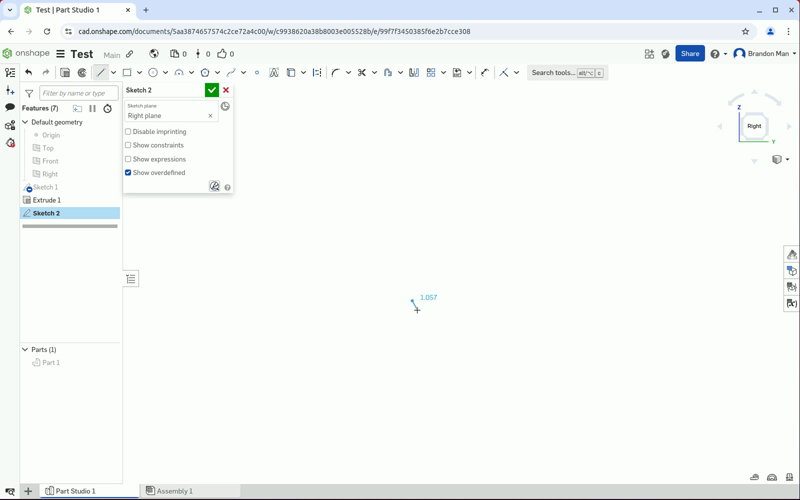
scroll(6)
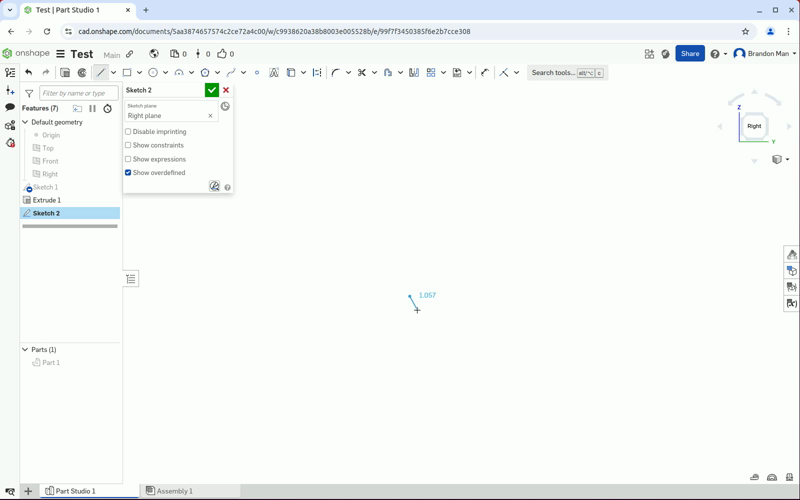
scroll(6)
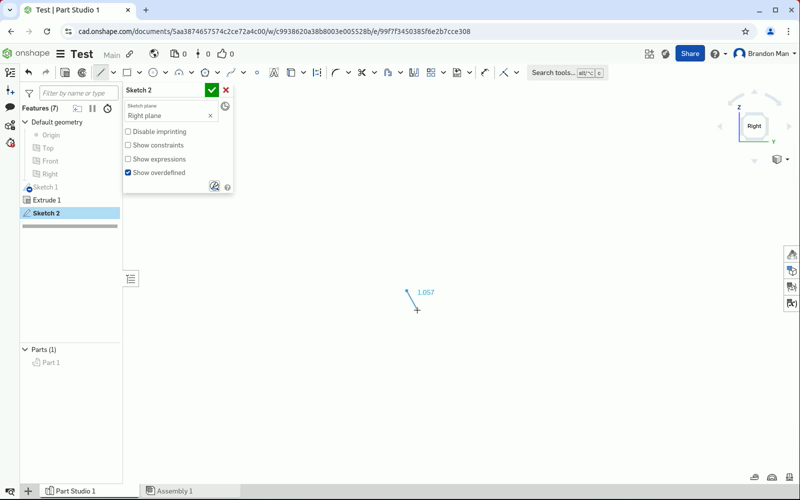
scroll(6)
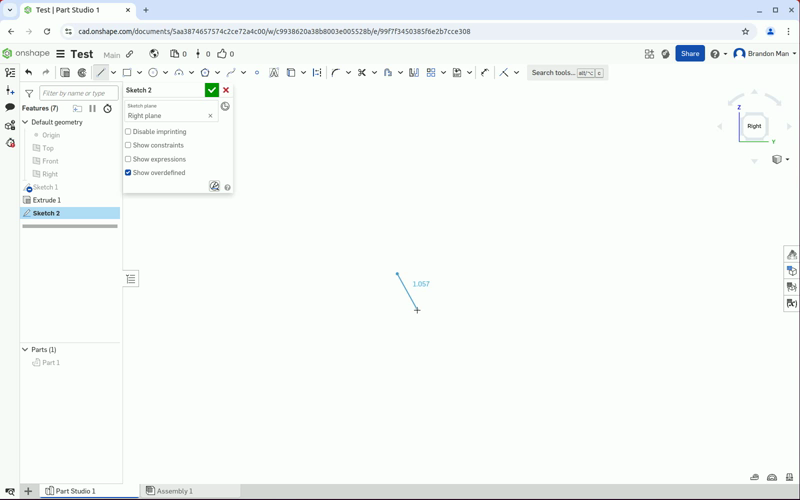
scroll(6)
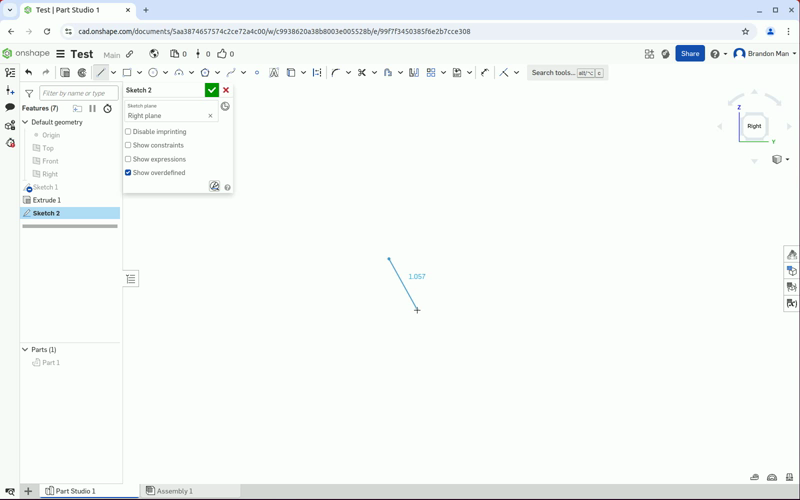
click(417, 309)
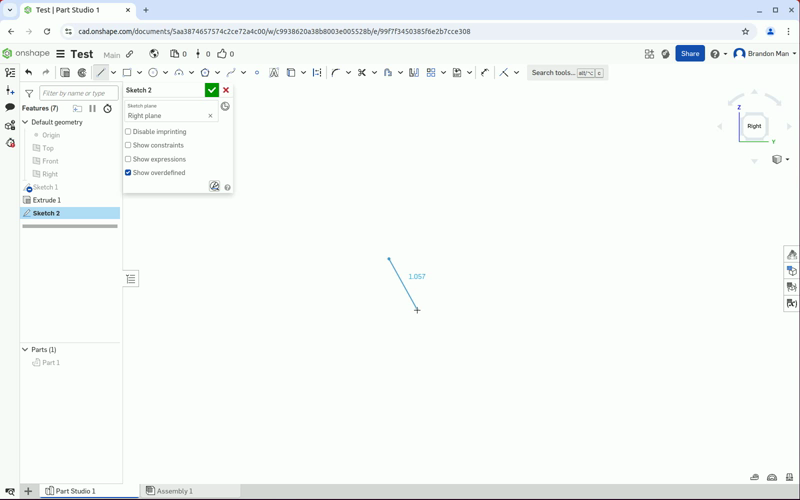
scroll(-6)
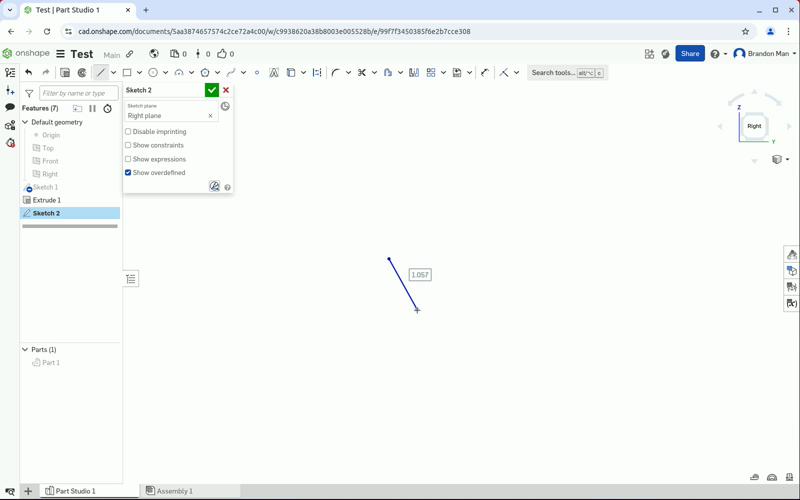
scroll(-6)
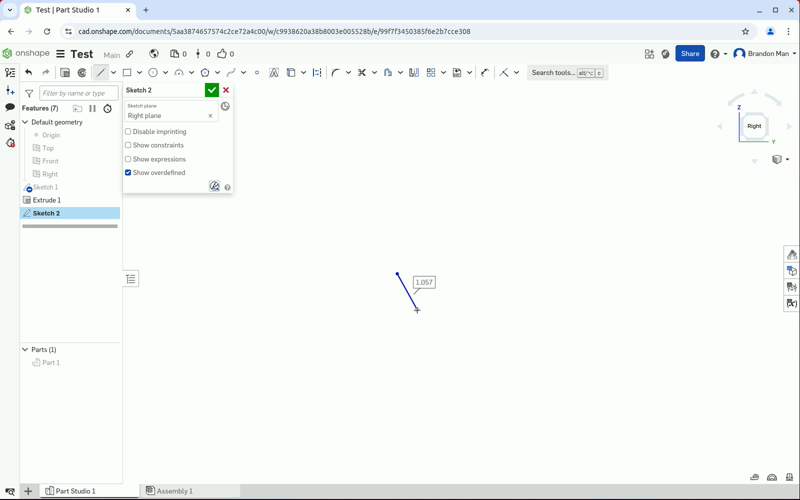
scroll(-6)
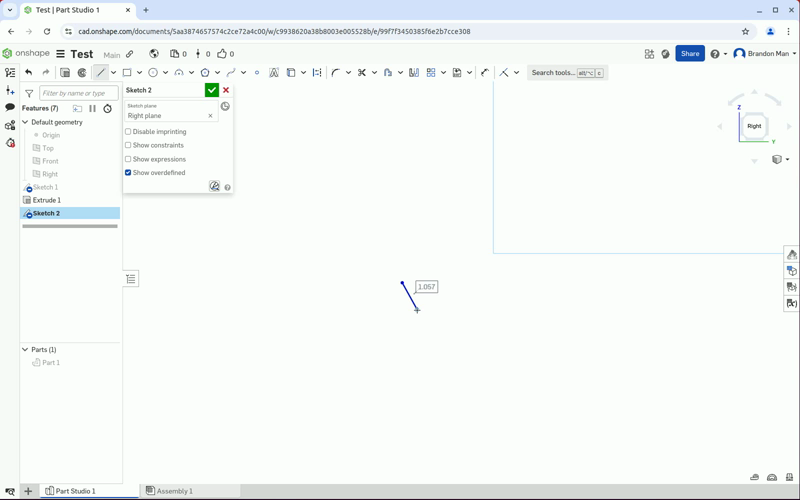
scroll(-6)
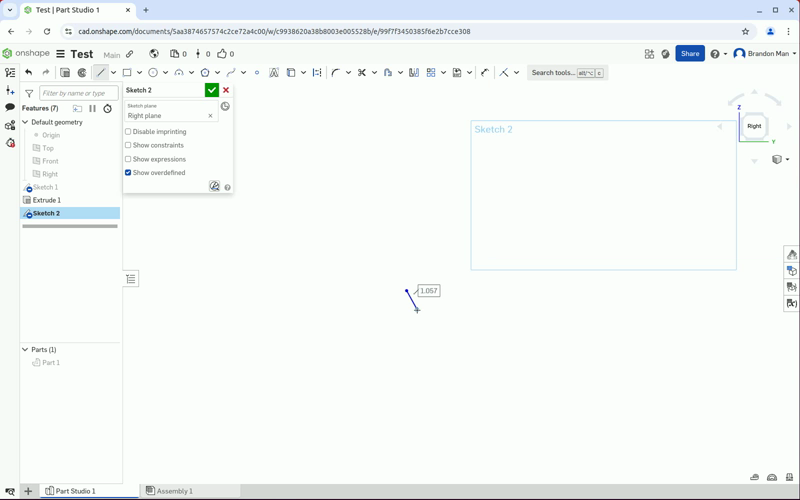
scroll(-6)
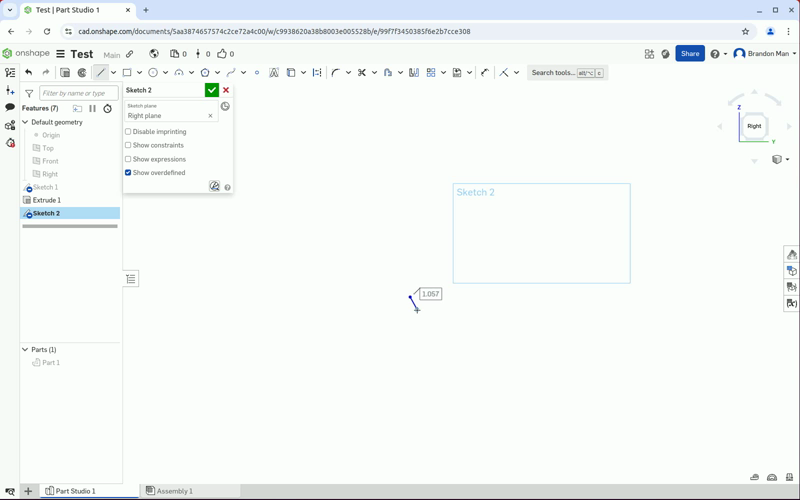
scroll(-6)
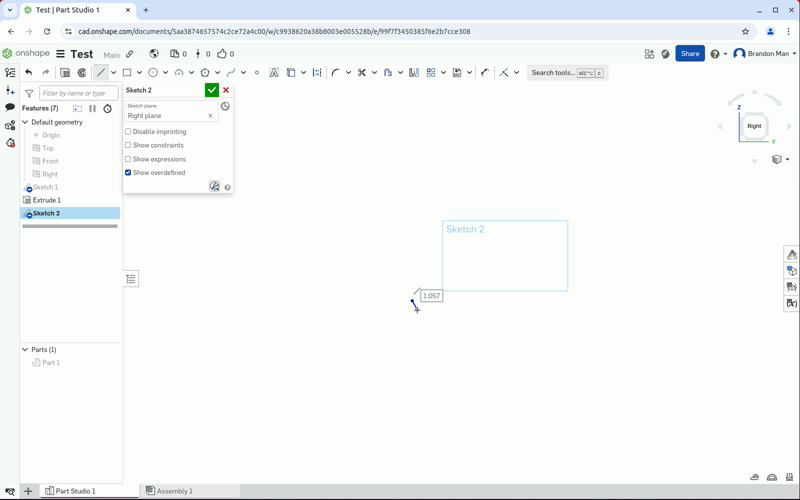
scroll(-6)
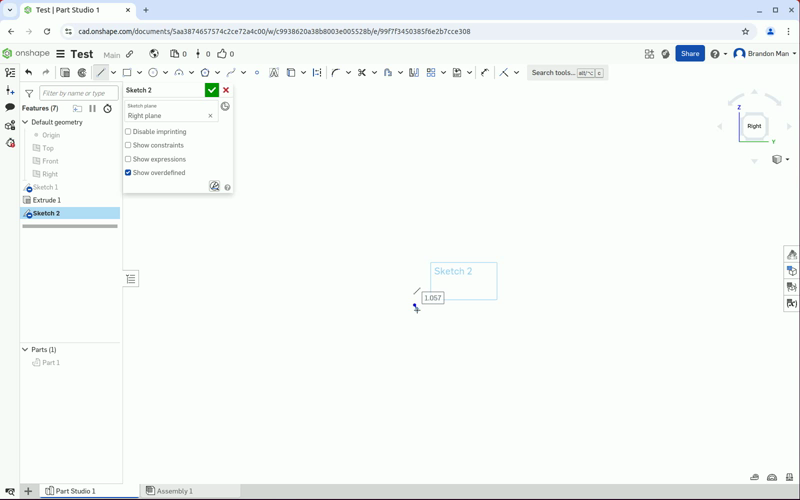
key_up(shift)
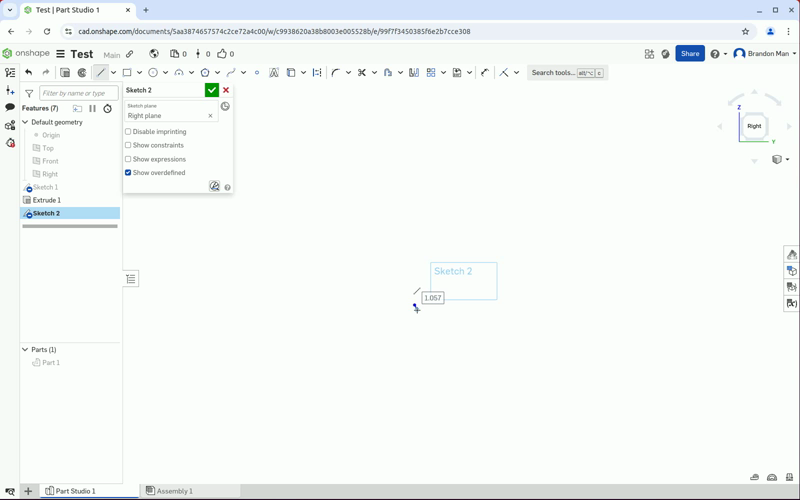
key_down(shift)
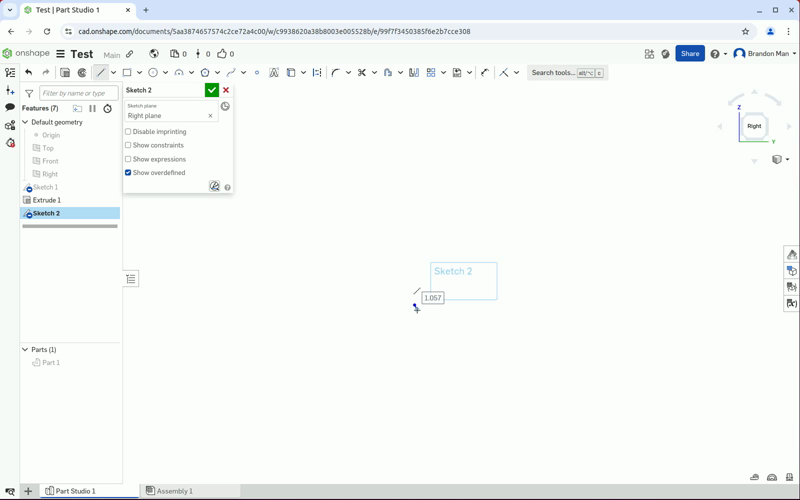
mouse_move(447, 309)
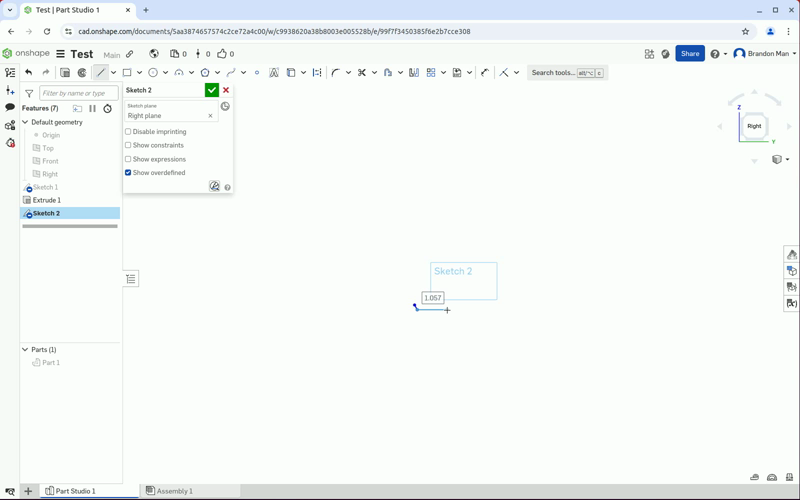
mouse_move(420, 305)
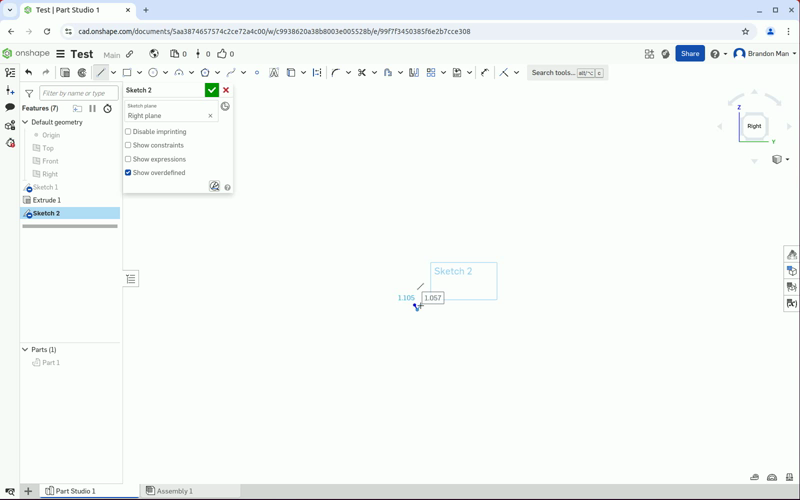
scroll(6)
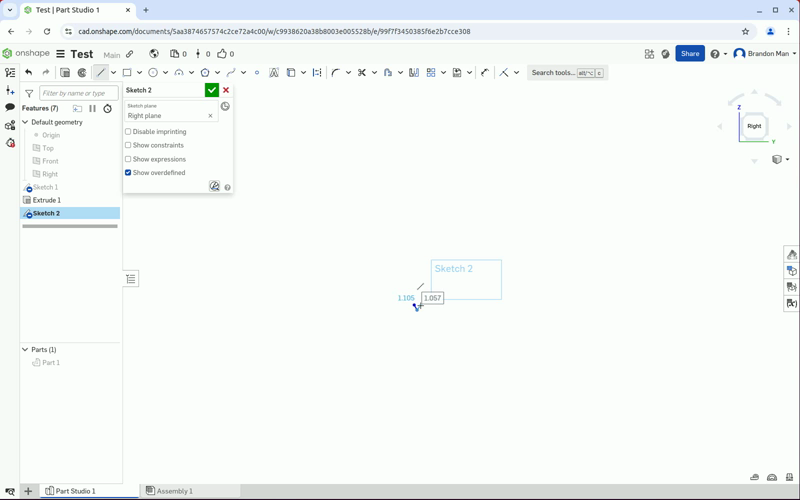
scroll(6)
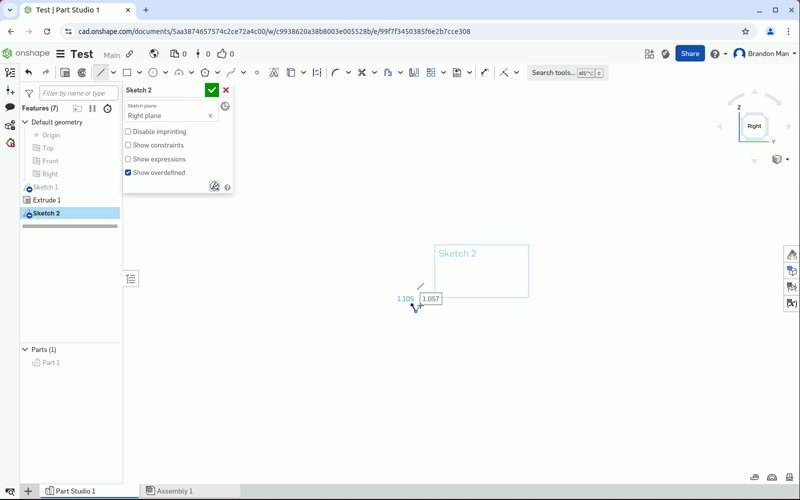
scroll(6)
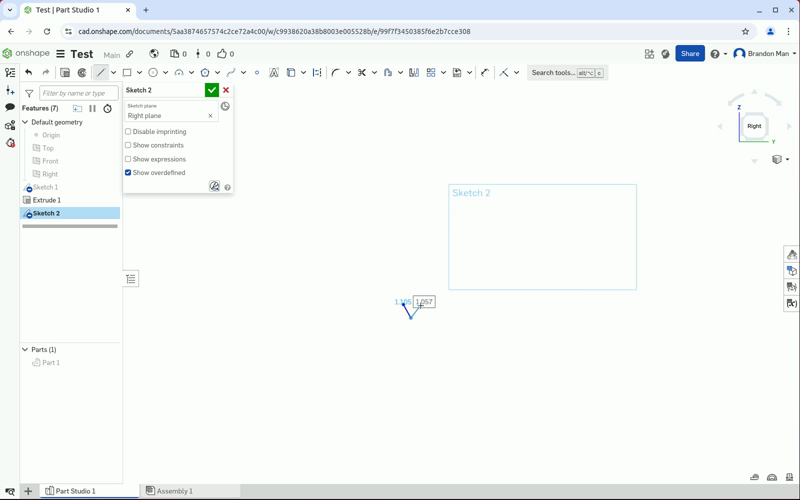
scroll(6)
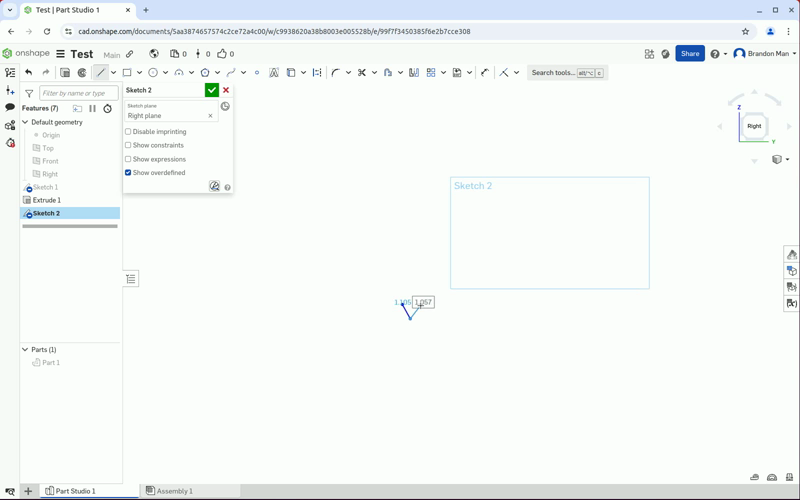
scroll(6)
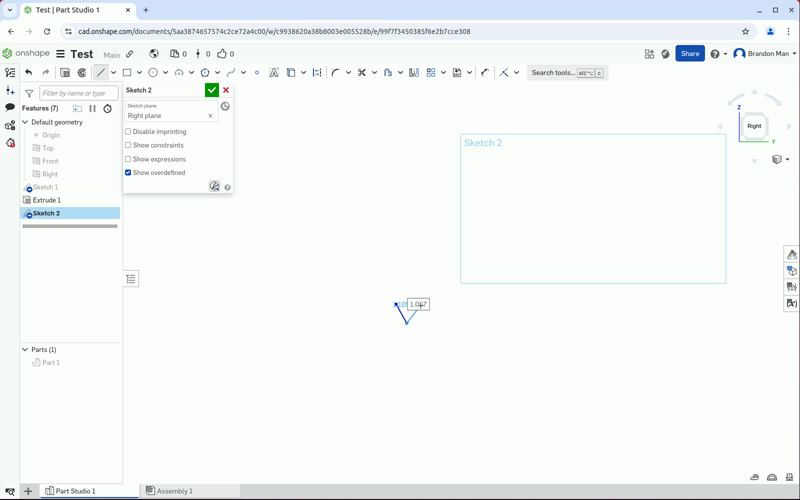
scroll(6)
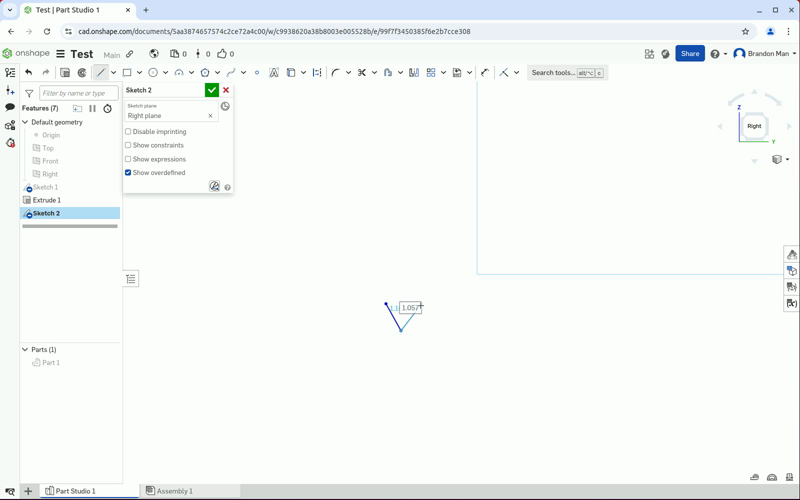
scroll(6)
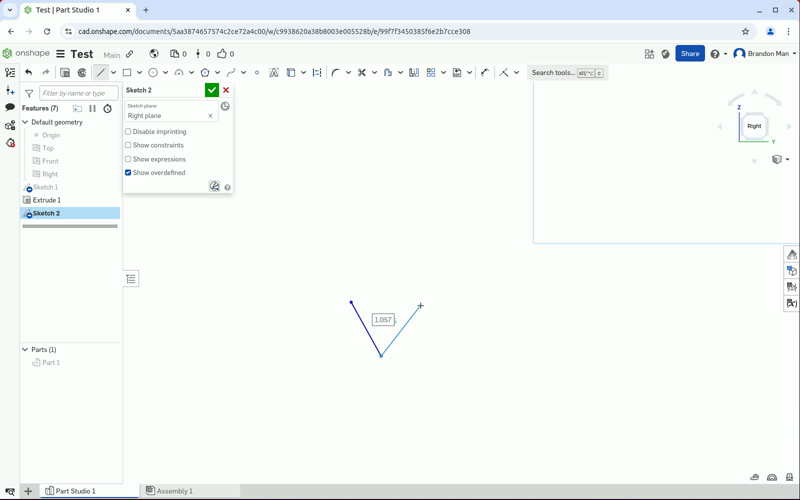
click(420, 305)
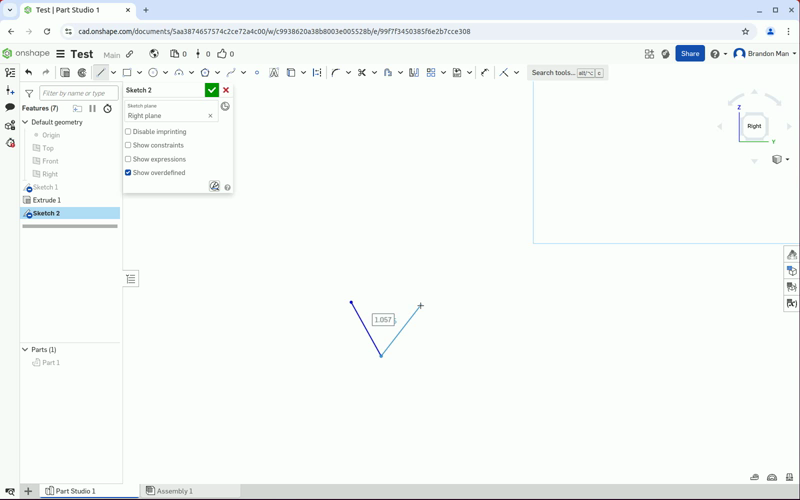
scroll(-6)
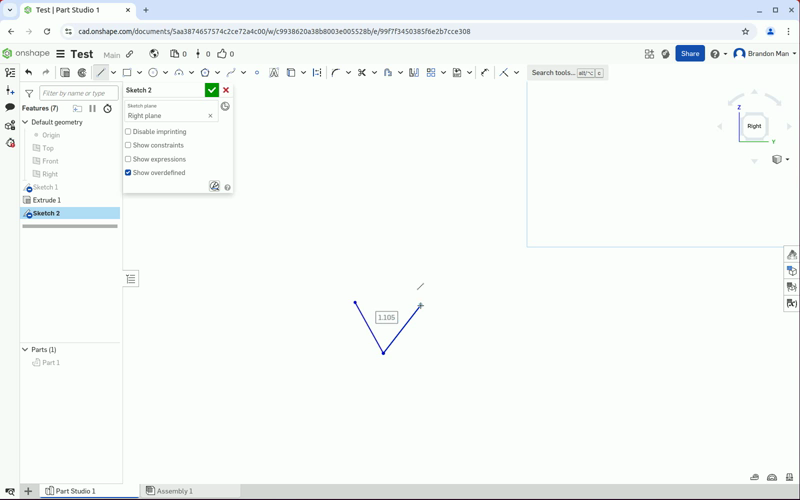
scroll(-6)
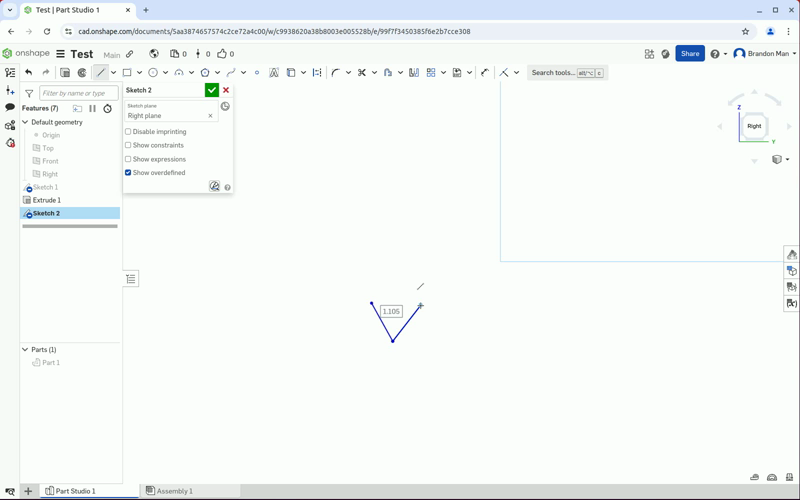
scroll(-6)
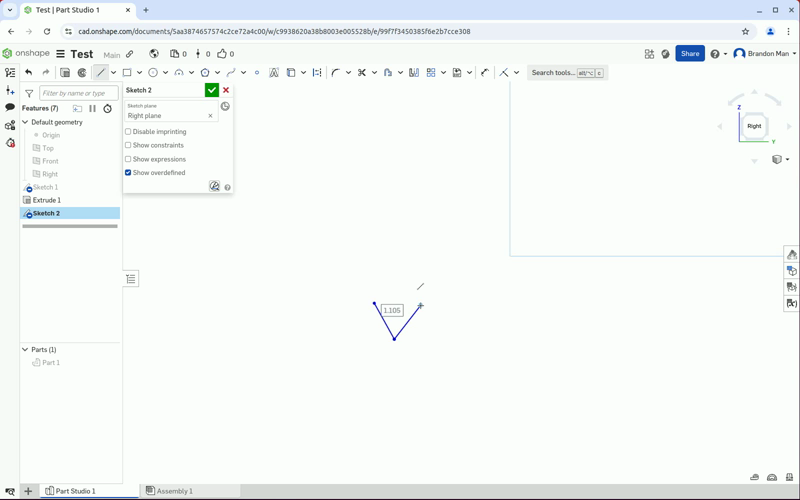
scroll(-6)
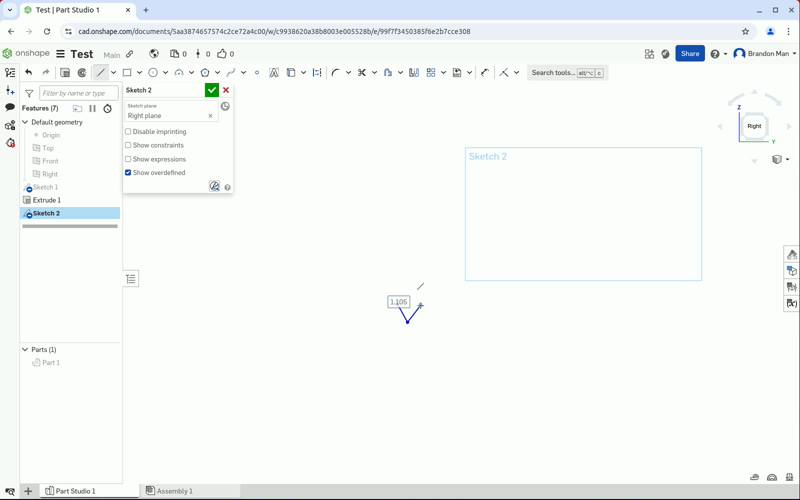
scroll(-6)
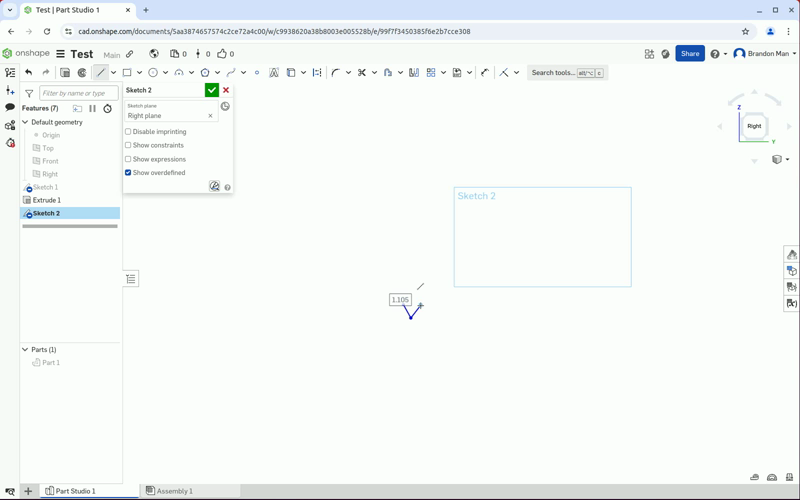
scroll(-6)
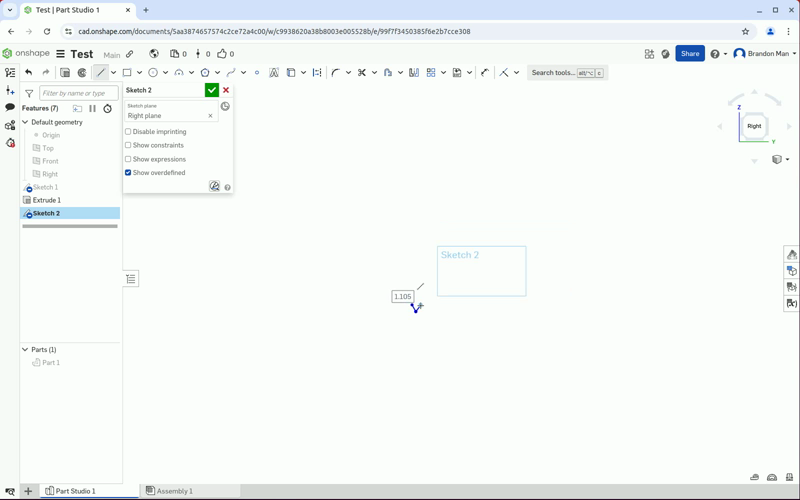
scroll(-6)
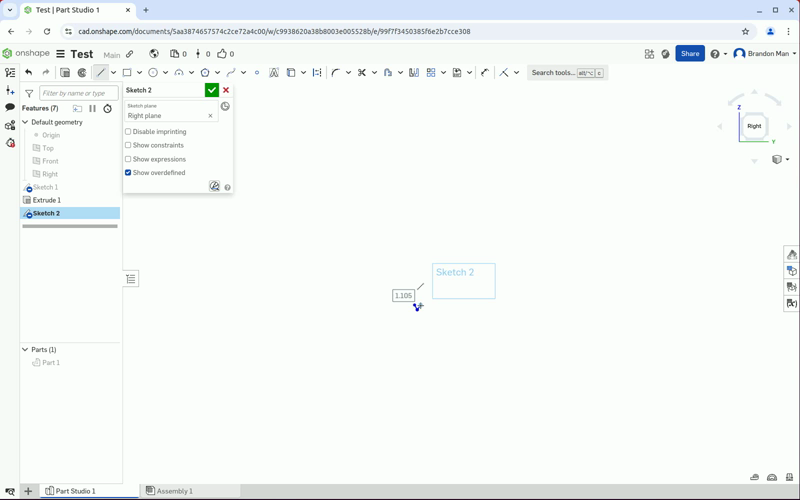
key_up(shift)
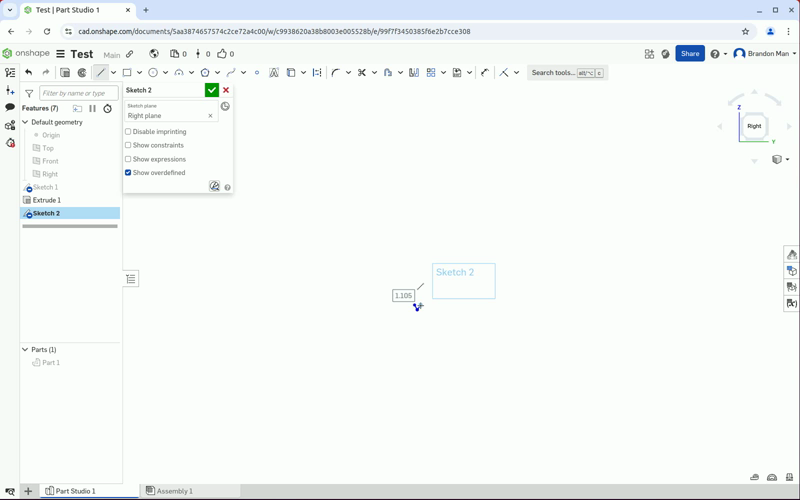
key_down(shift)
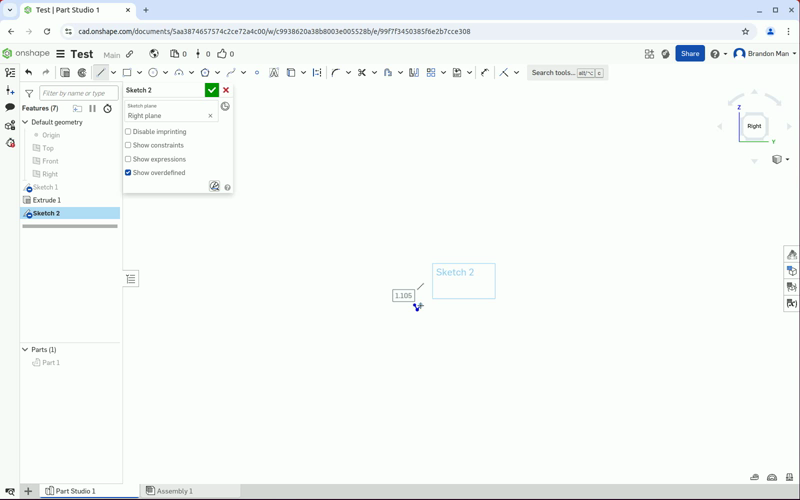
mouse_move(464, 235)
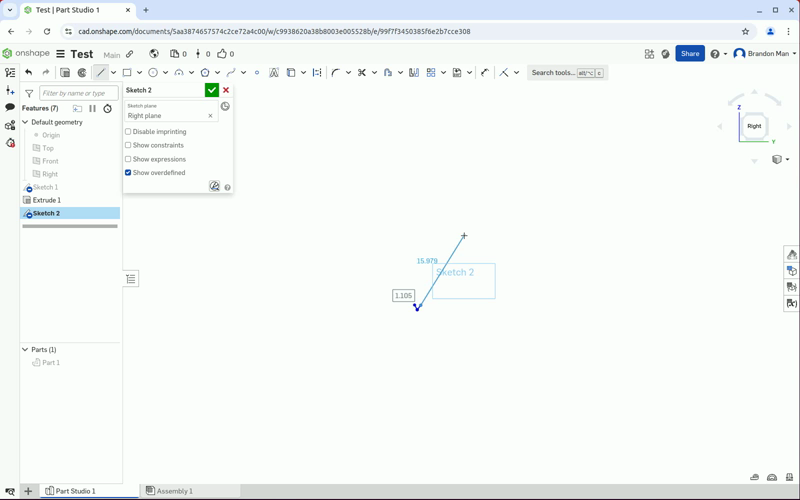
click(464, 235)
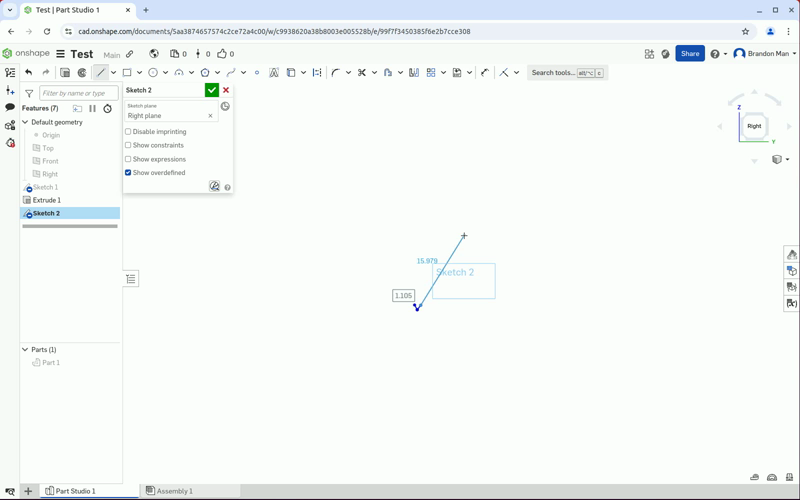
key_up(shift)
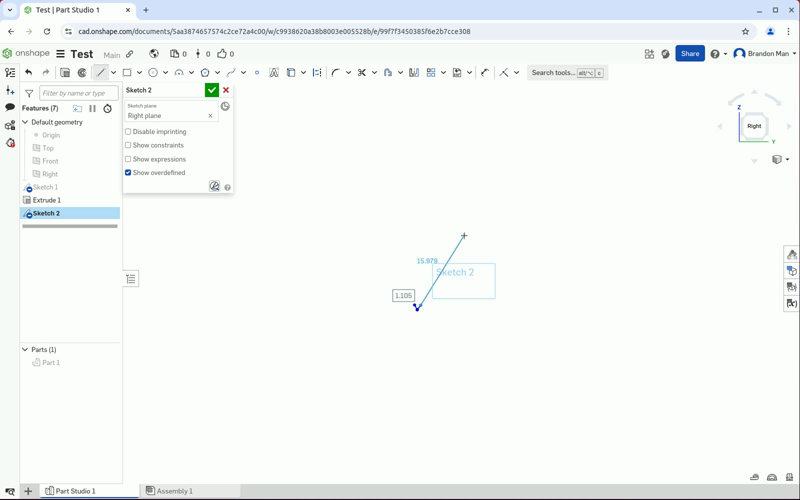
key_down(shift)
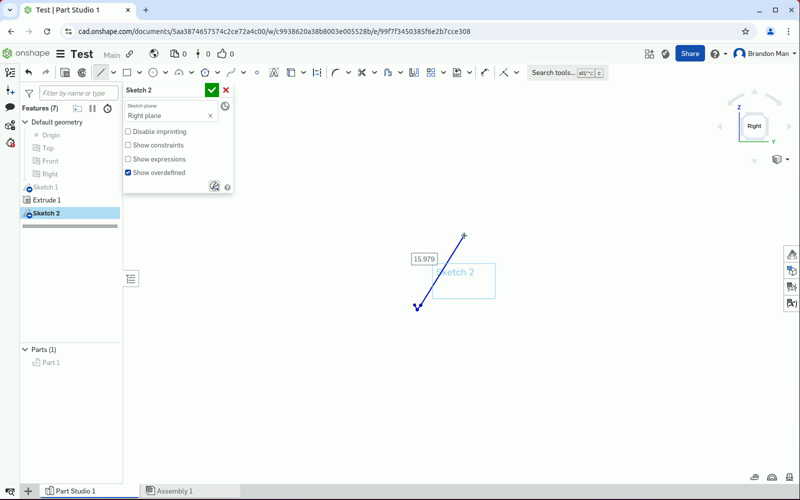
mouse_move(494, 235)
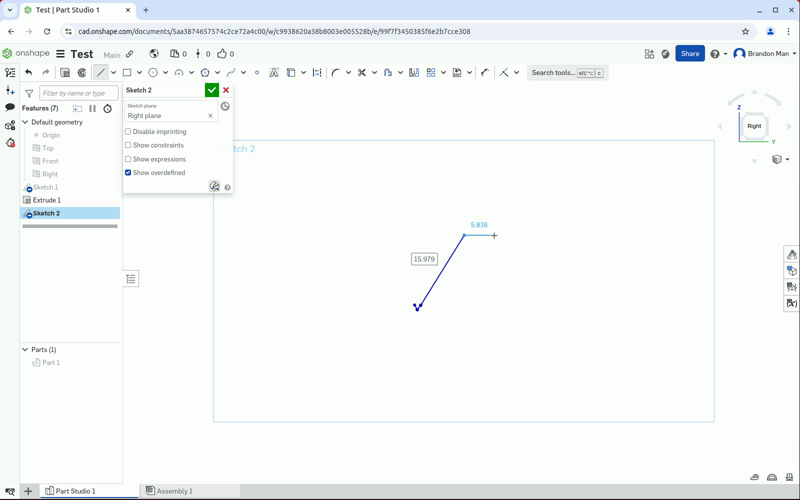
mouse_move(461, 229)
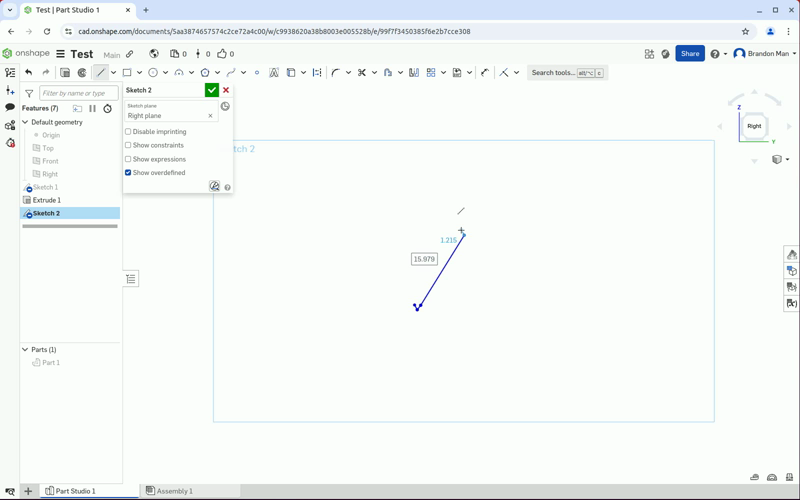
scroll(6)
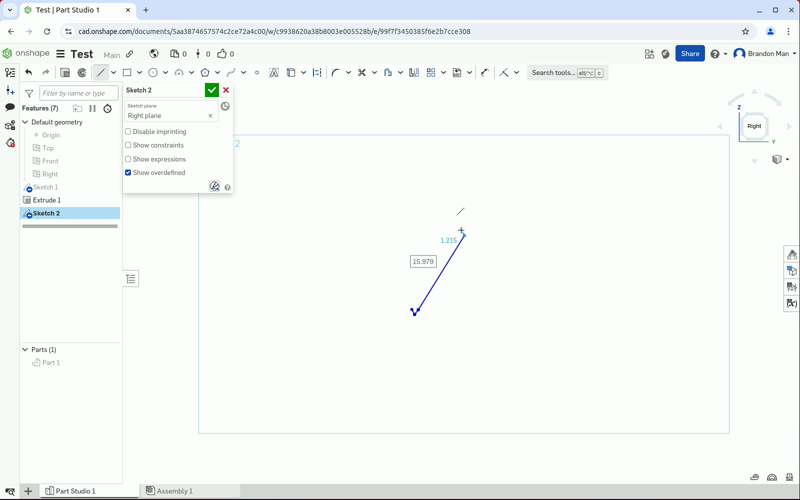
scroll(6)
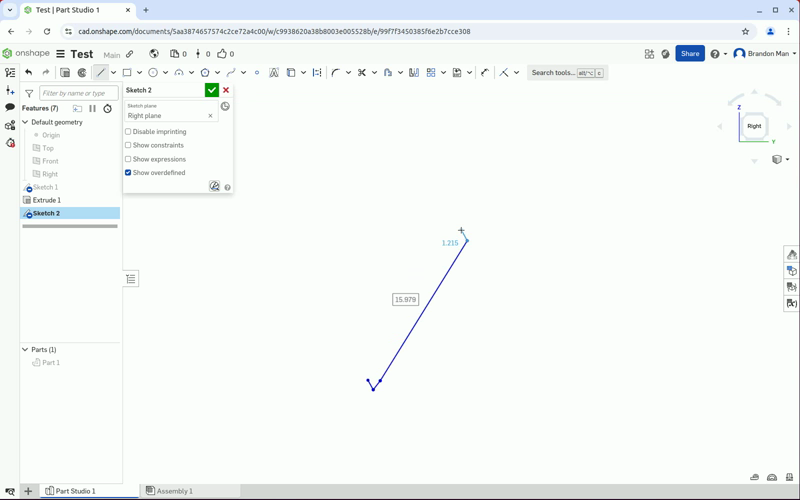
scroll(6)
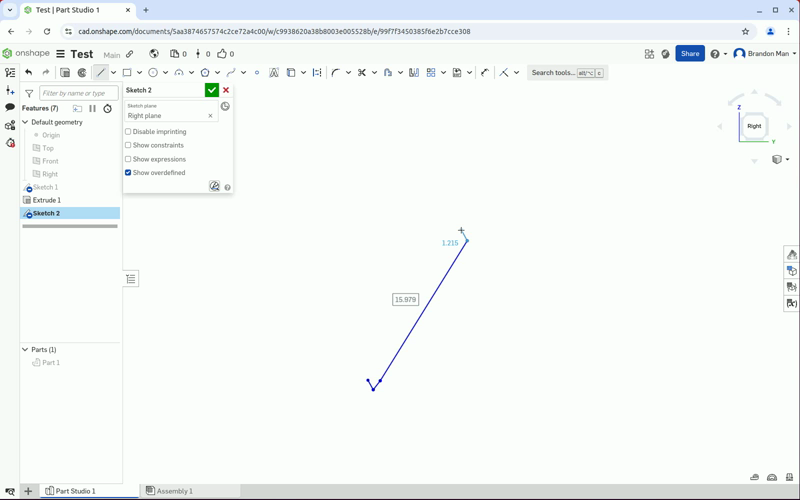
scroll(6)
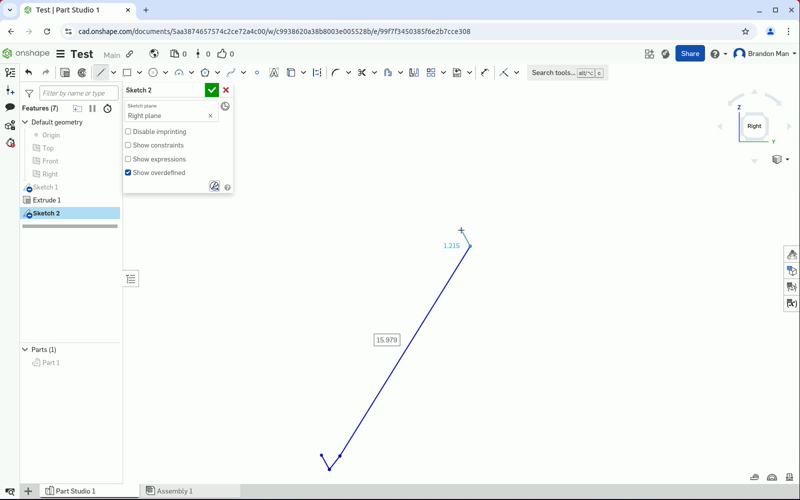
scroll(6)
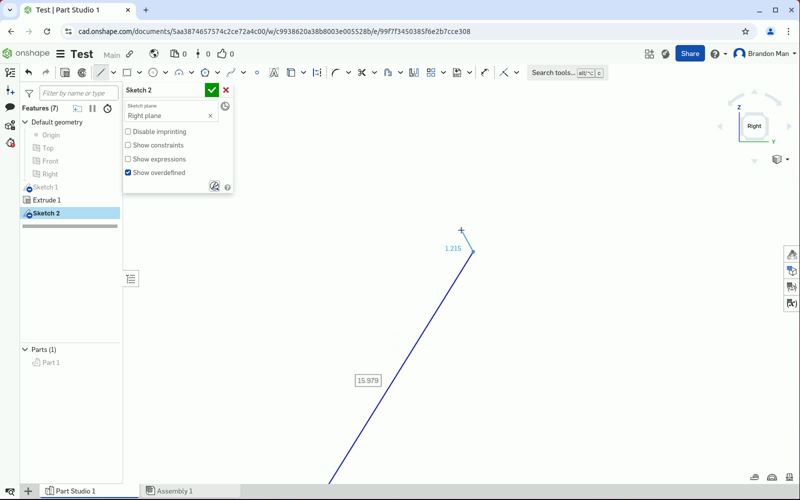
scroll(6)
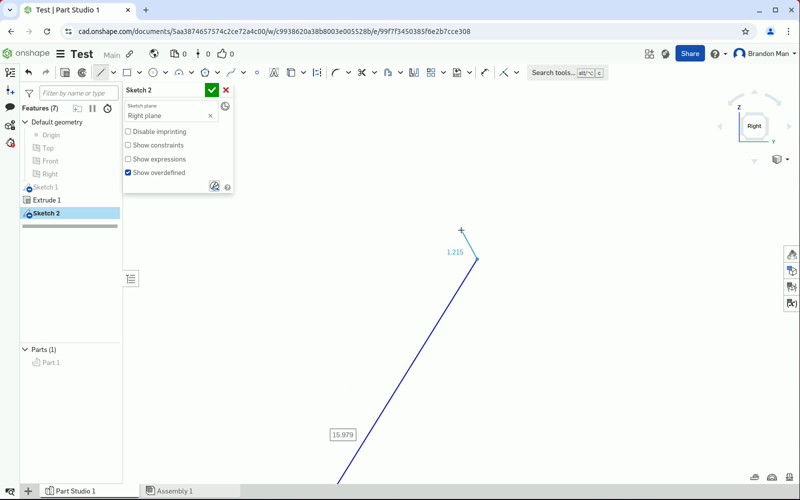
scroll(6)
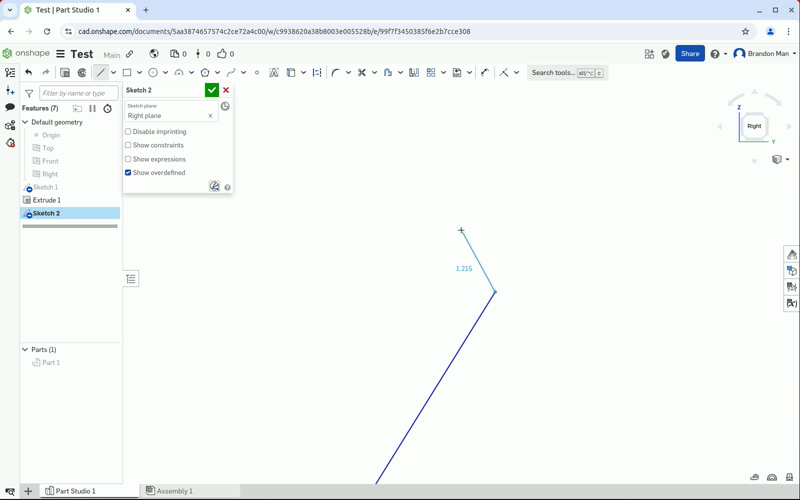
click(461, 229)
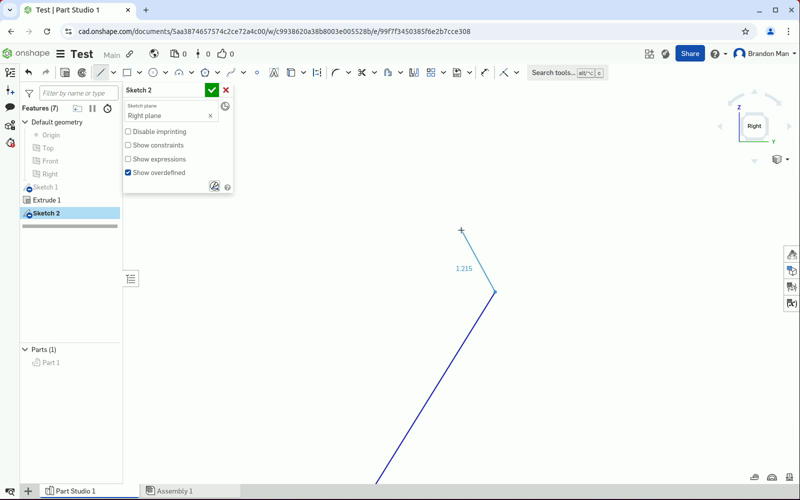
scroll(-6)
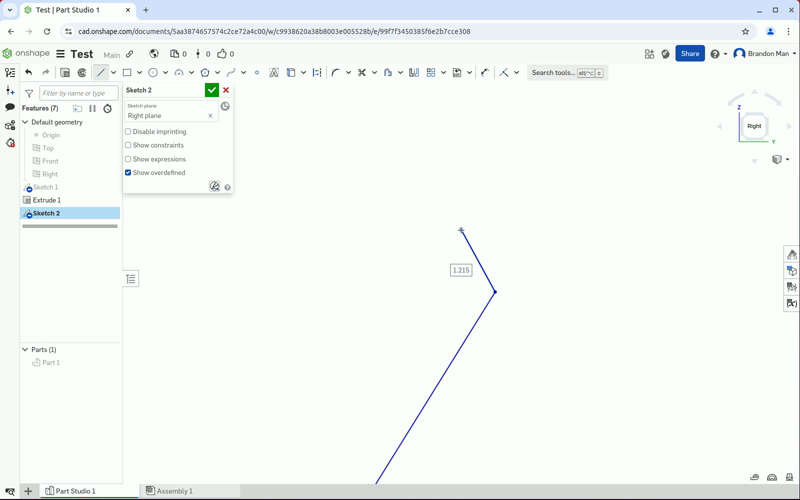
scroll(-6)
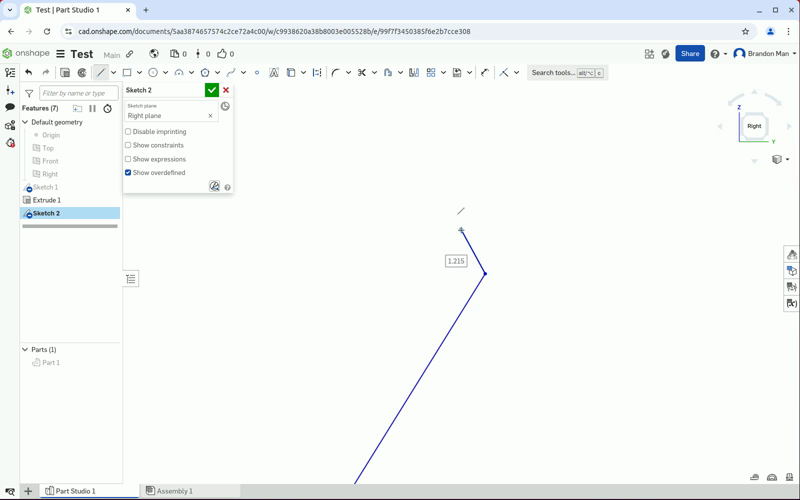
scroll(-6)
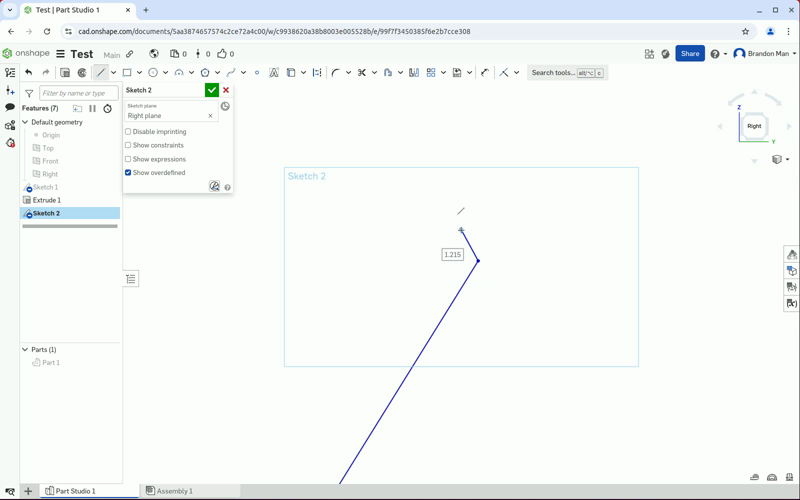
scroll(-6)
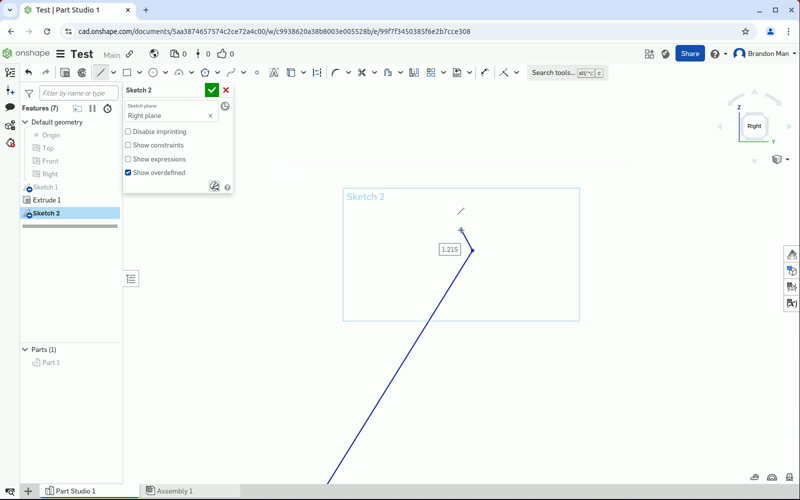
scroll(-6)
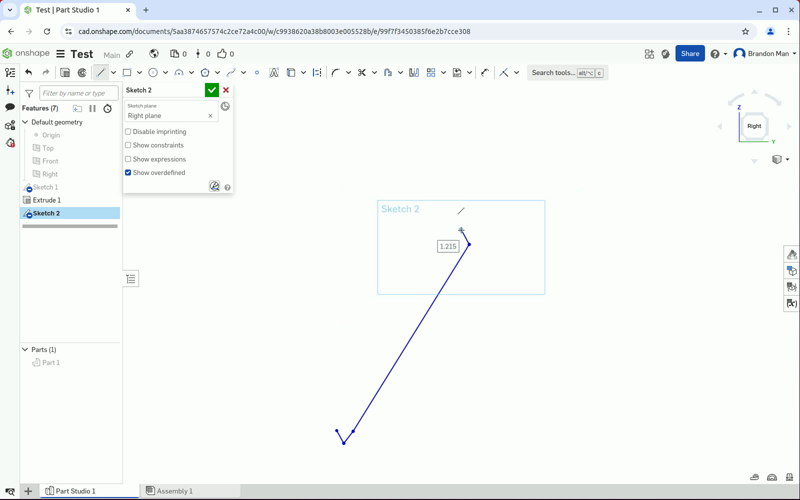
scroll(-6)
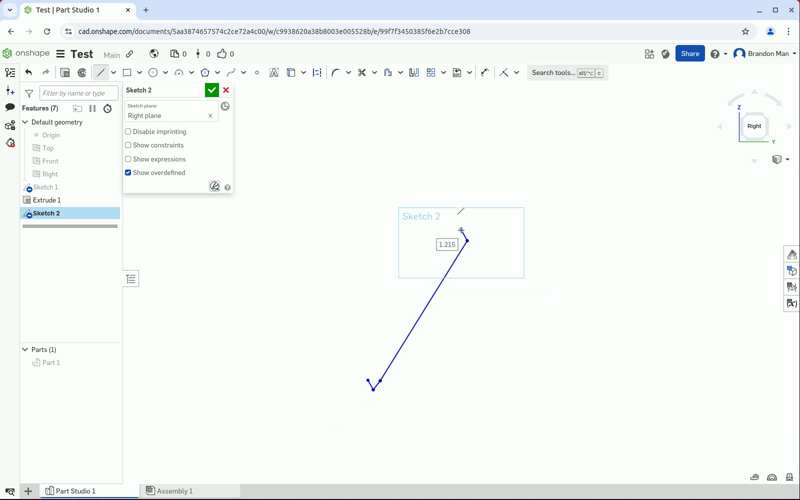
scroll(-6)
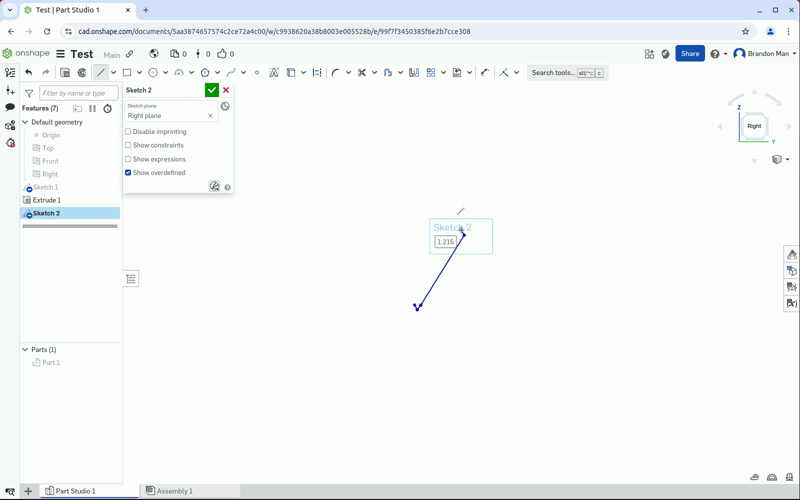
key_up(shift)
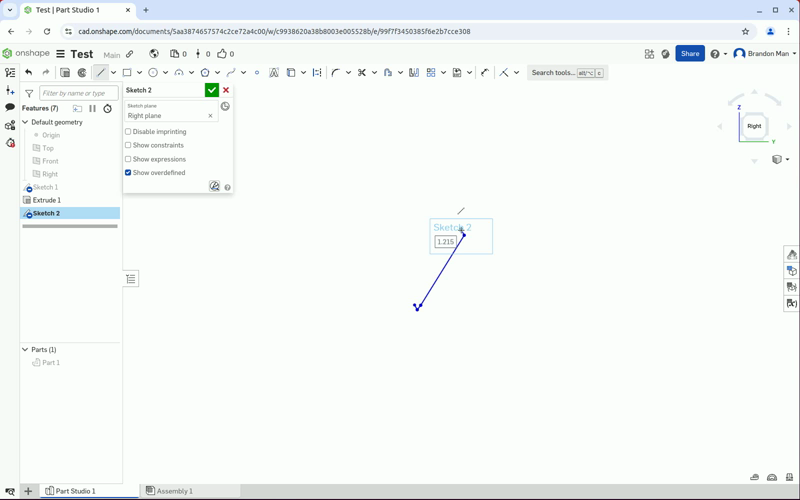
key_down(shift)
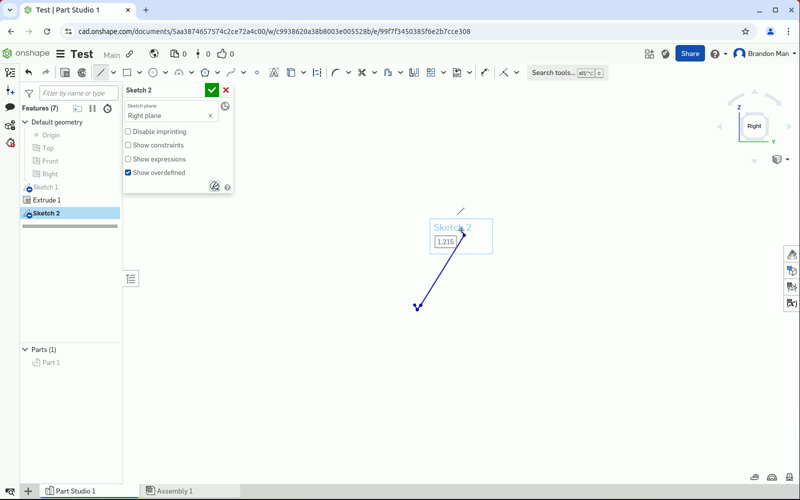
mouse_move(414, 305)
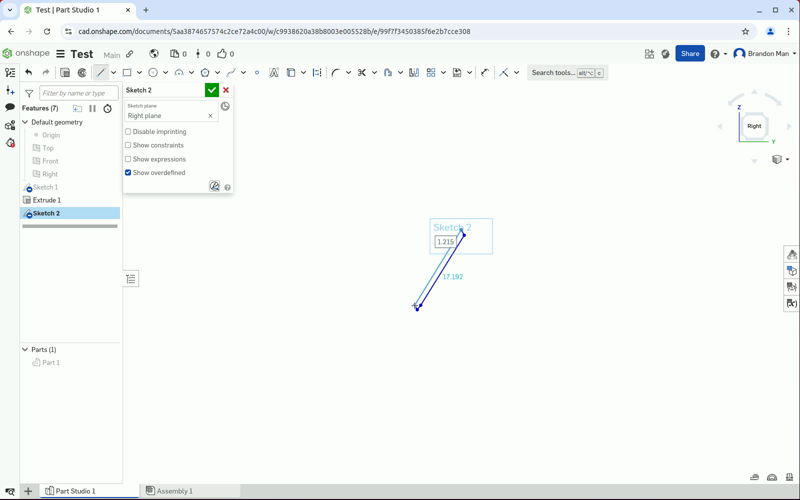
key_up(shift)
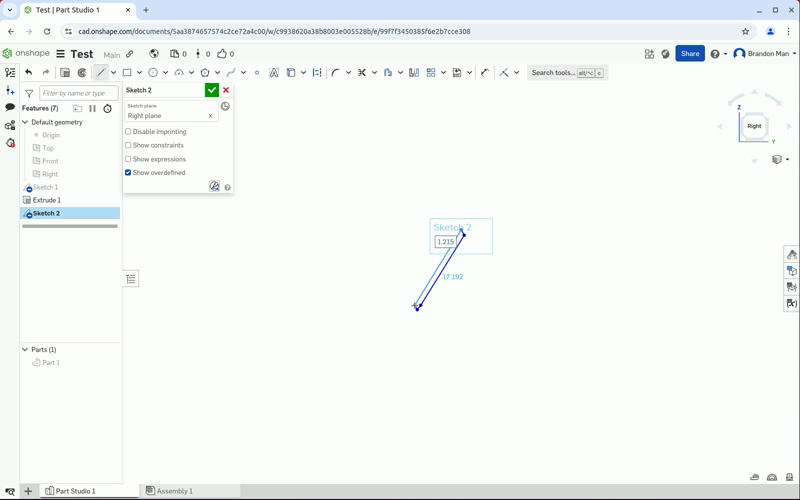
click(414, 305)
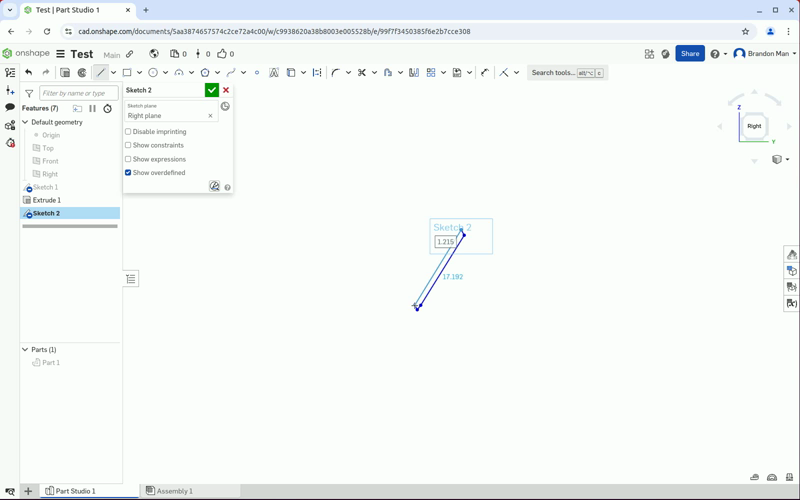
key(esc)
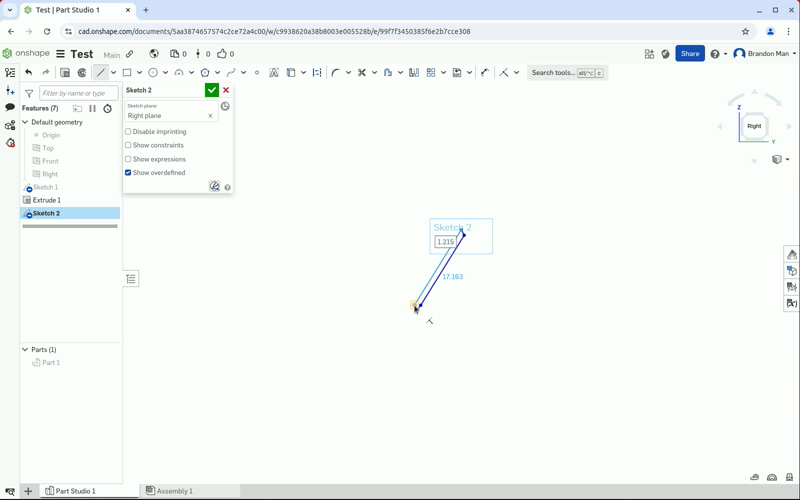
mouse_move(439, 268)
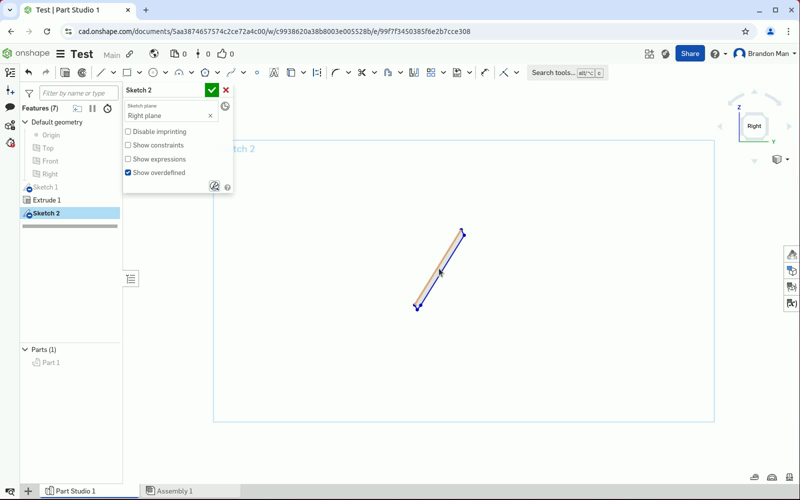
scroll(6)
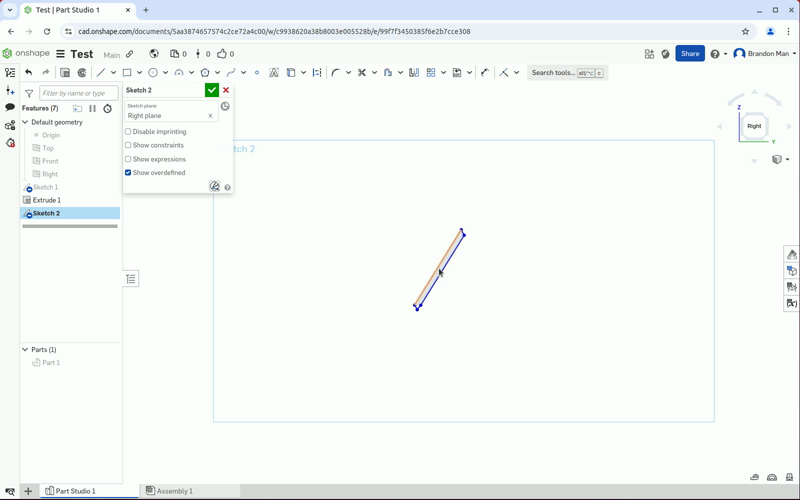
scroll(6)
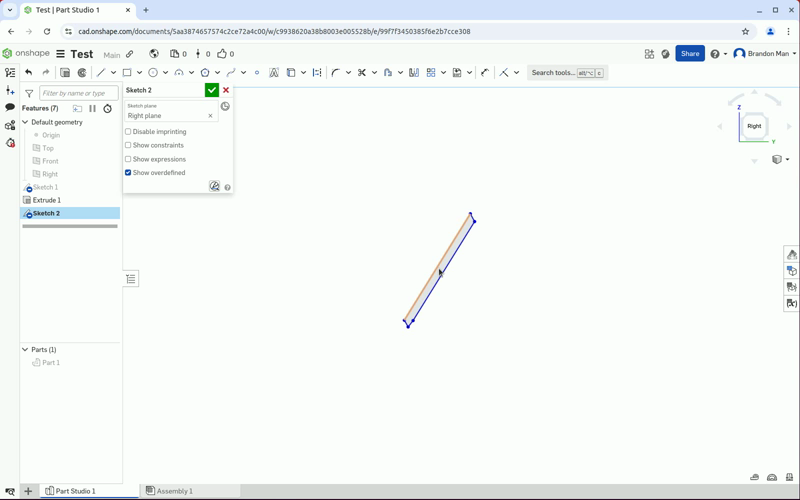
scroll(6)
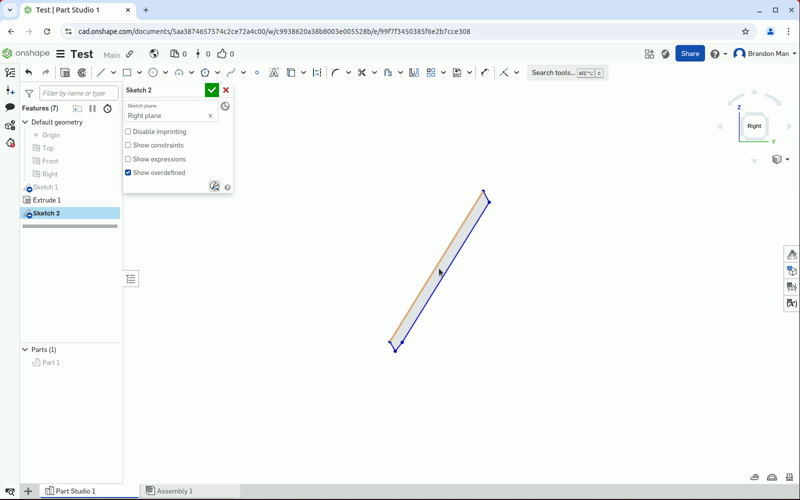
scroll(6)
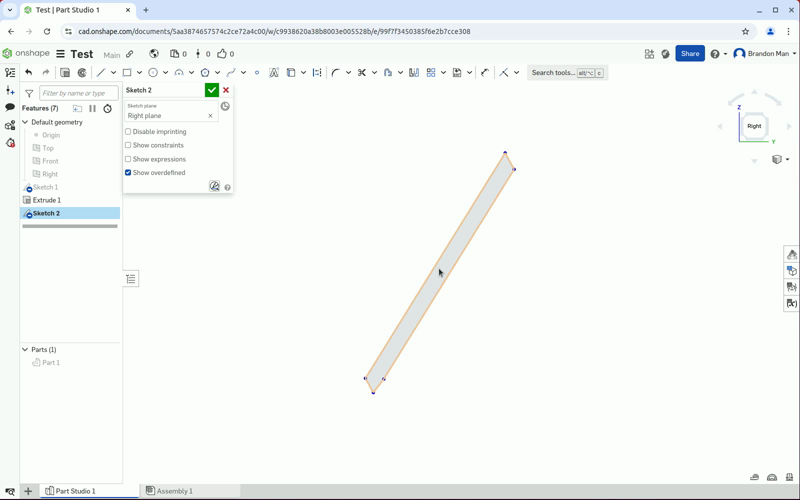
scroll(6)
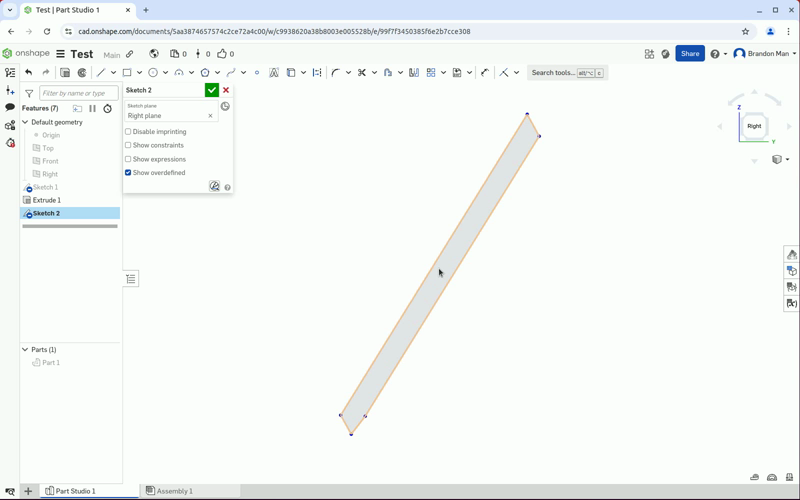
scroll(6)
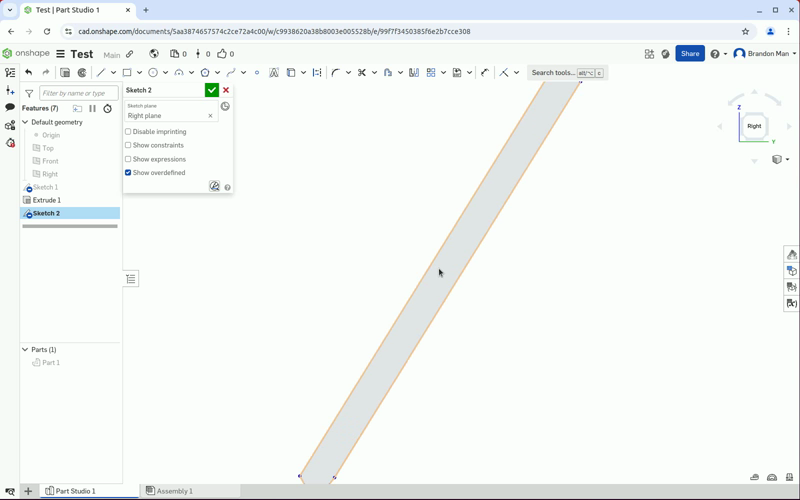
scroll(6)
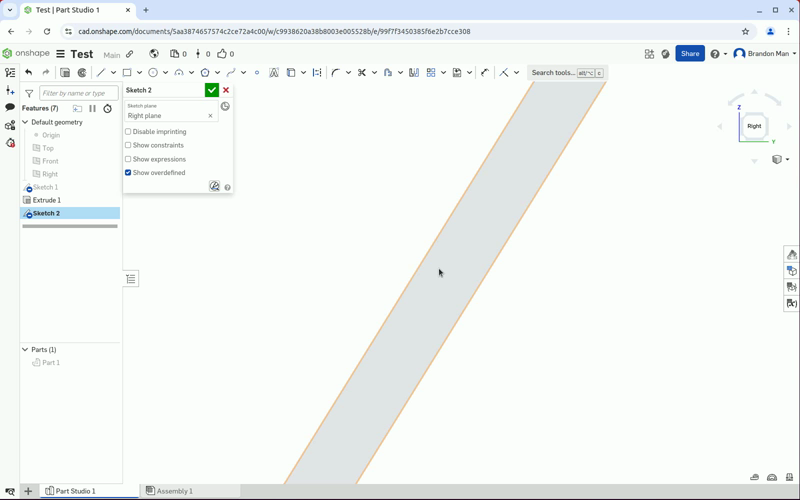
click(439, 268)
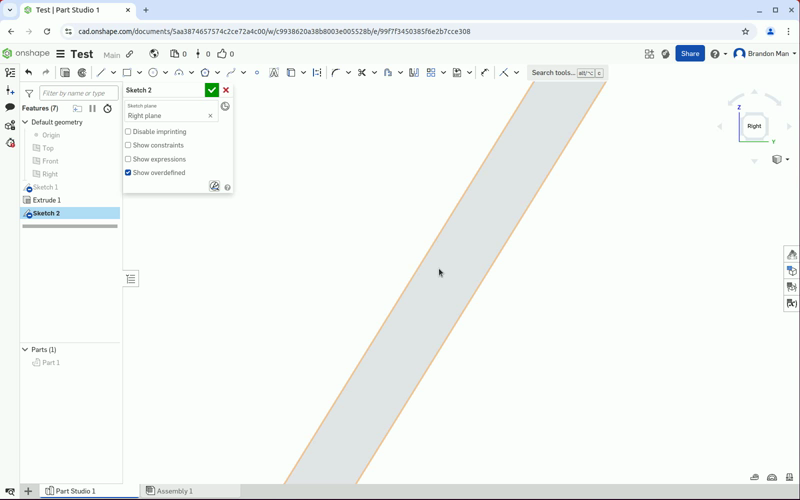
scroll(-6)
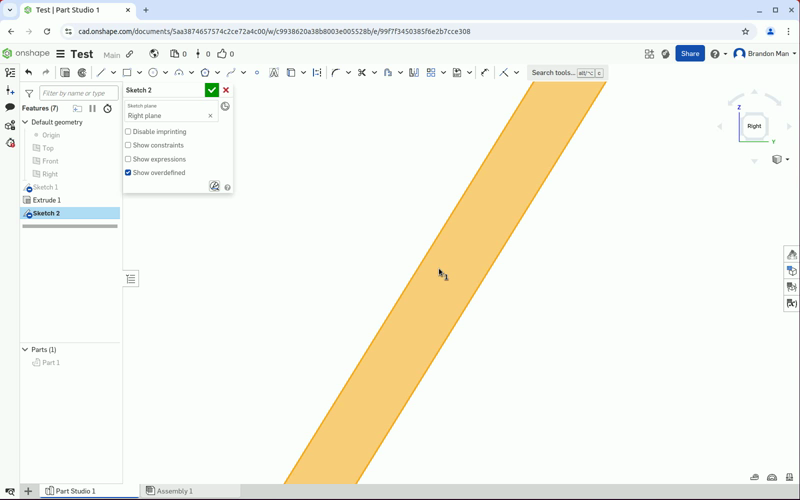
scroll(-6)
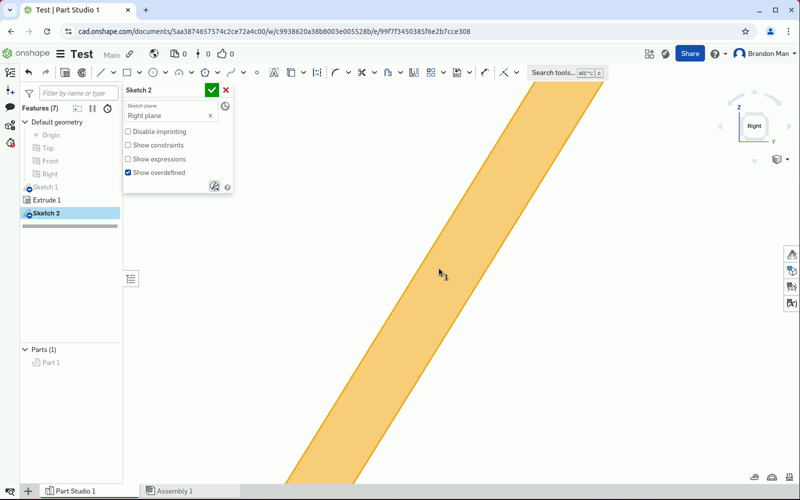
scroll(-6)
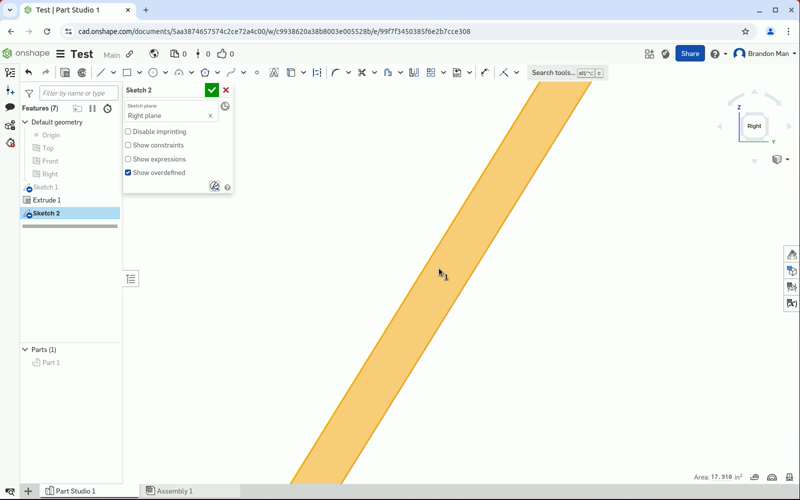
scroll(-6)
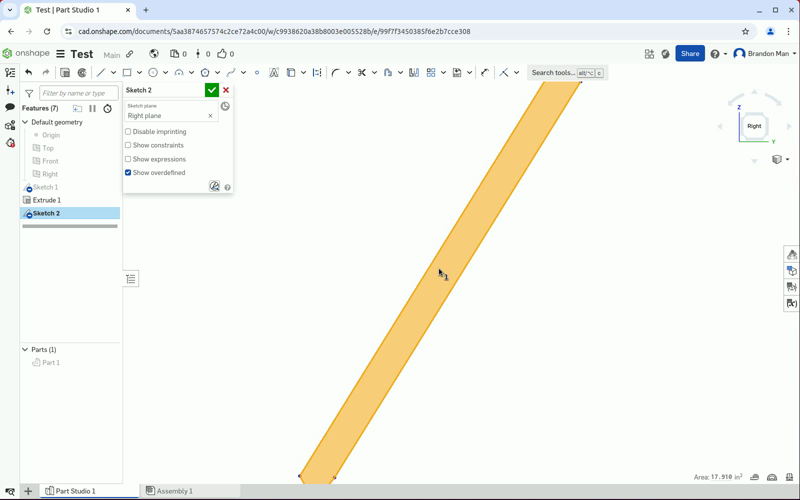
scroll(-6)
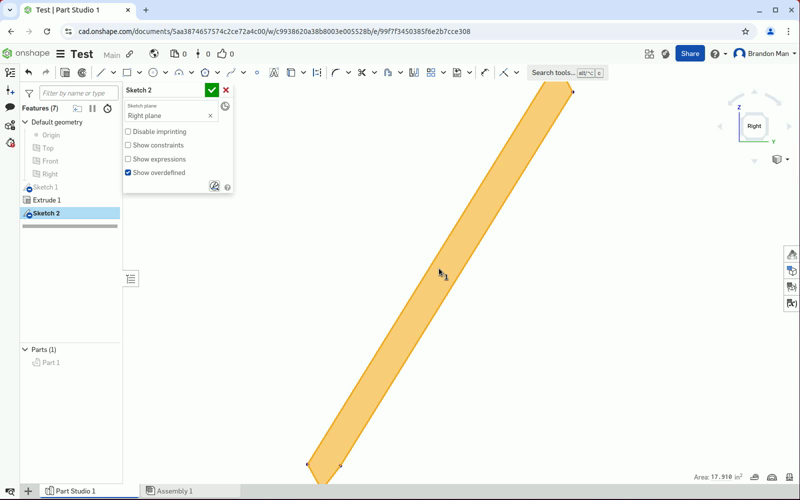
scroll(-6)
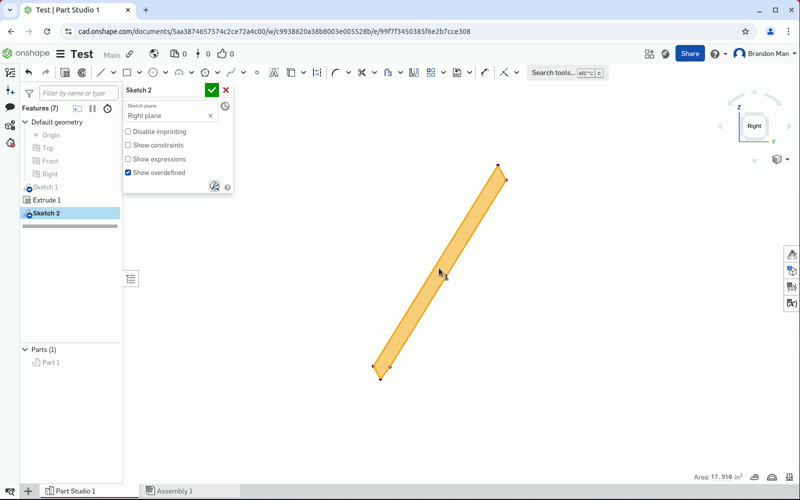
scroll(-6)
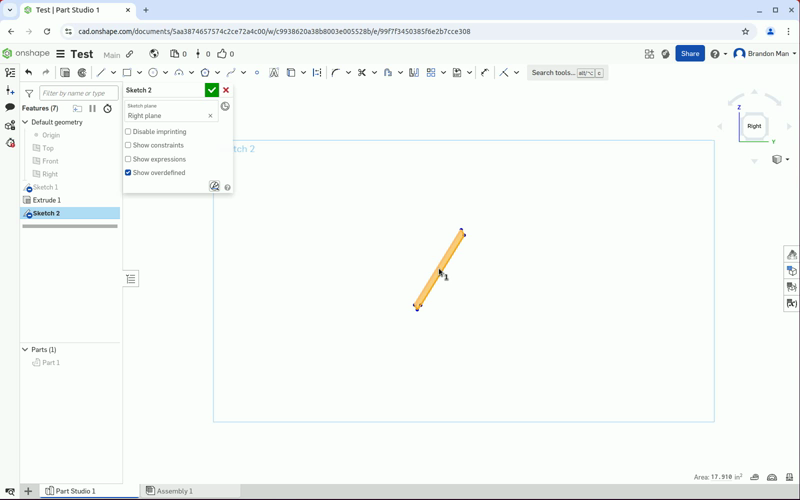
mouse_move(73, 352)
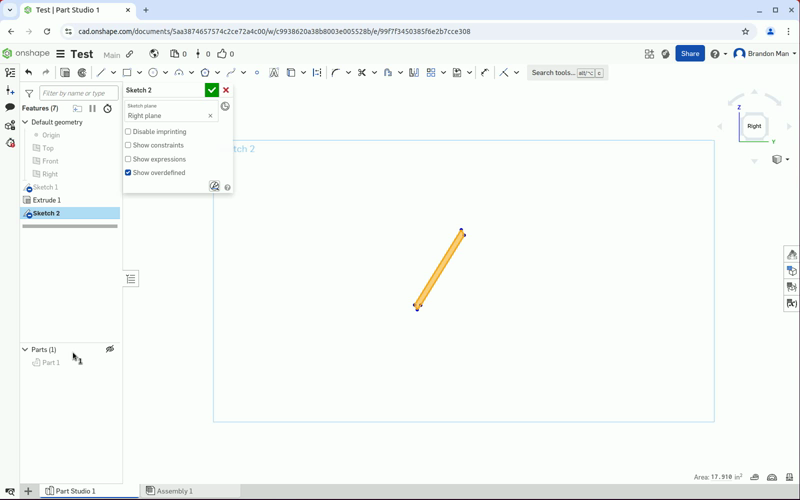
key(shift+y)
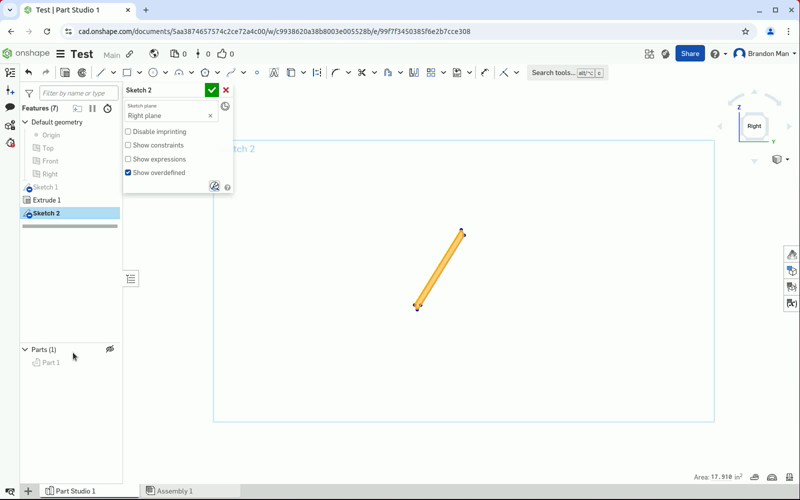
key(shift+e)
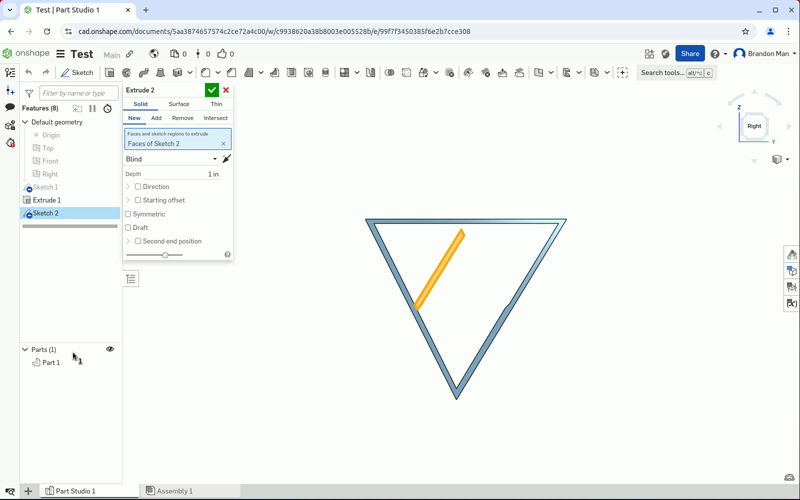
mouse_move(143, 106)
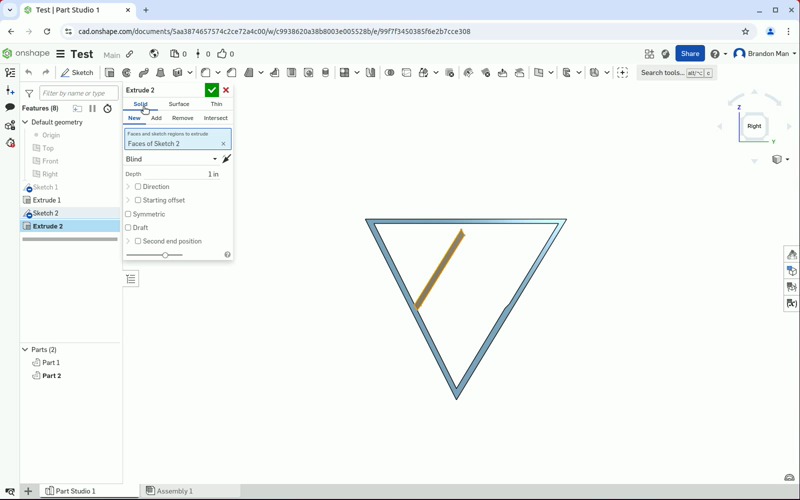
click(143, 106)
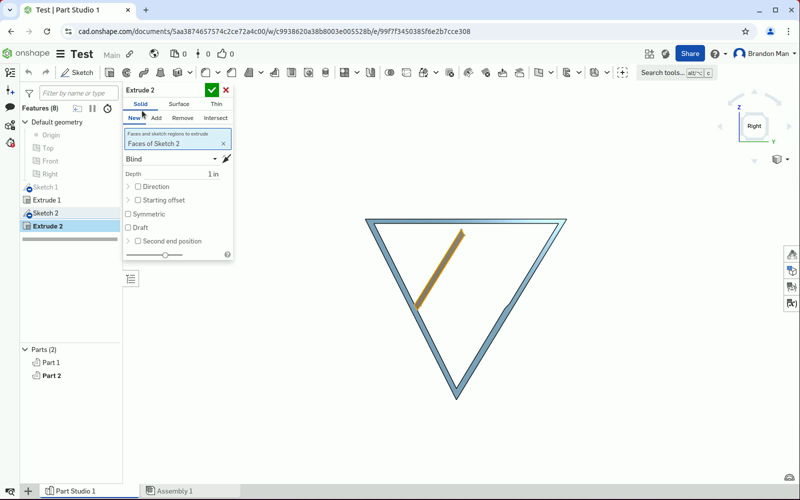
mouse_move(137, 120)
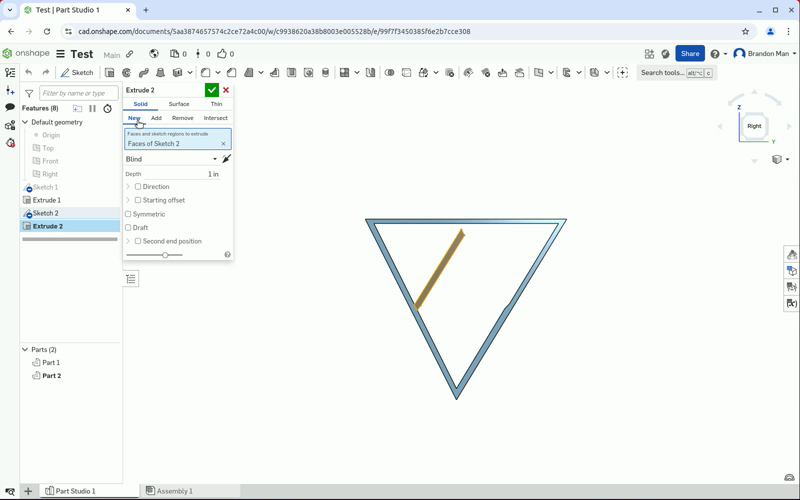
click(137, 120)
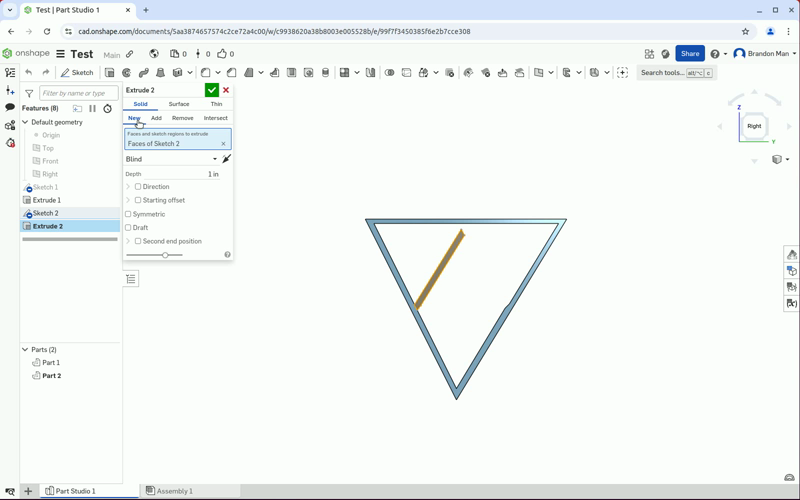
key(tab, 4)
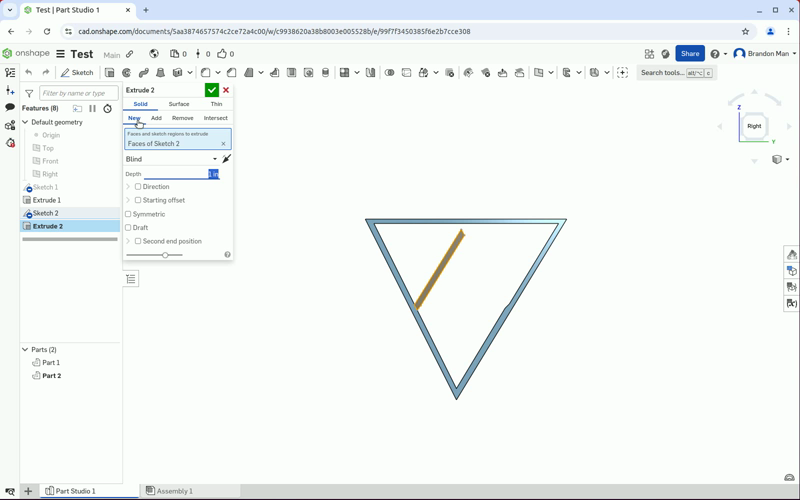
text(2.408)
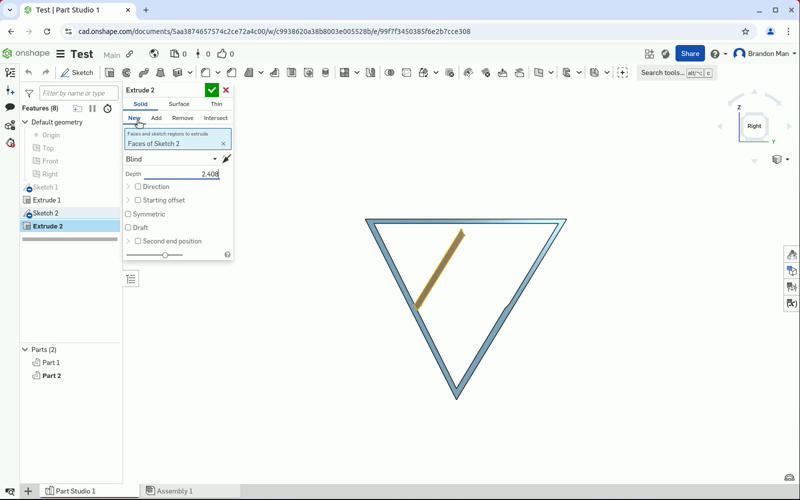
key(tab, 3)
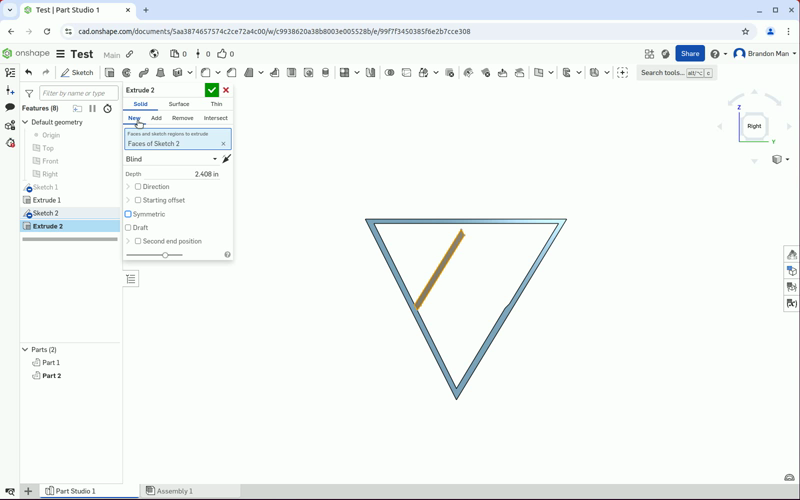
key(space)
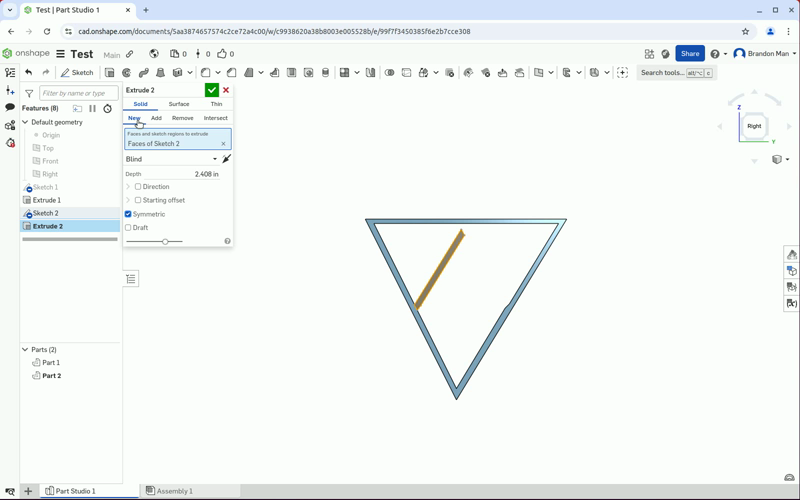
key(enter)
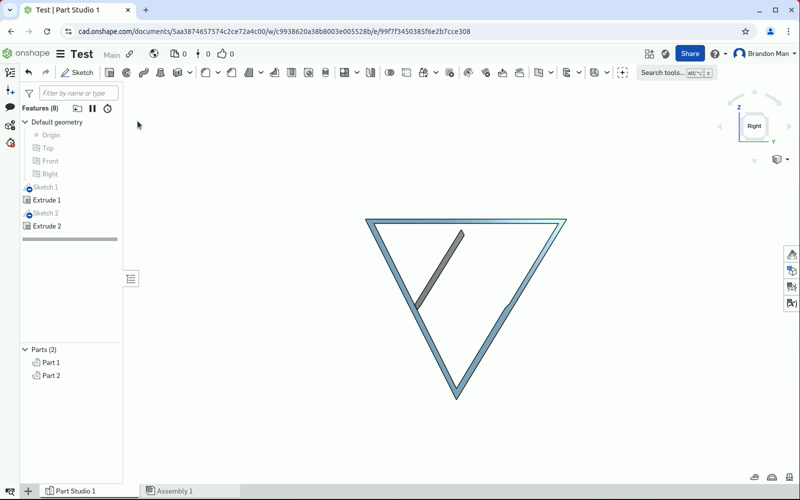
key(shift+h)
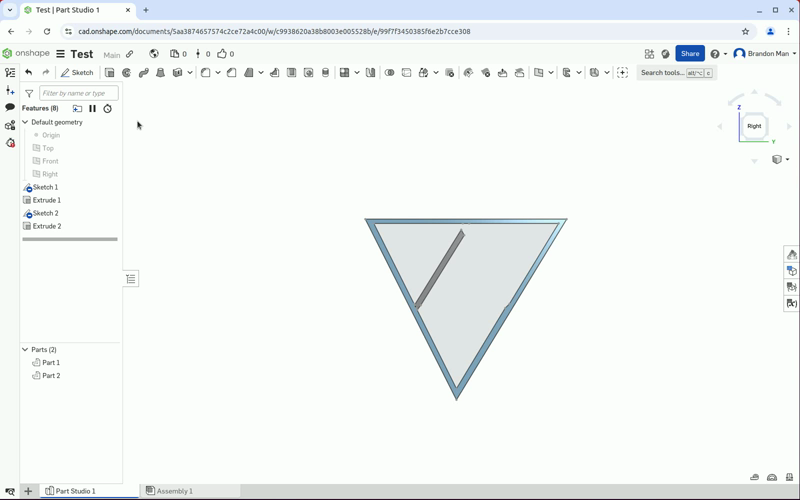
key(shift+h)
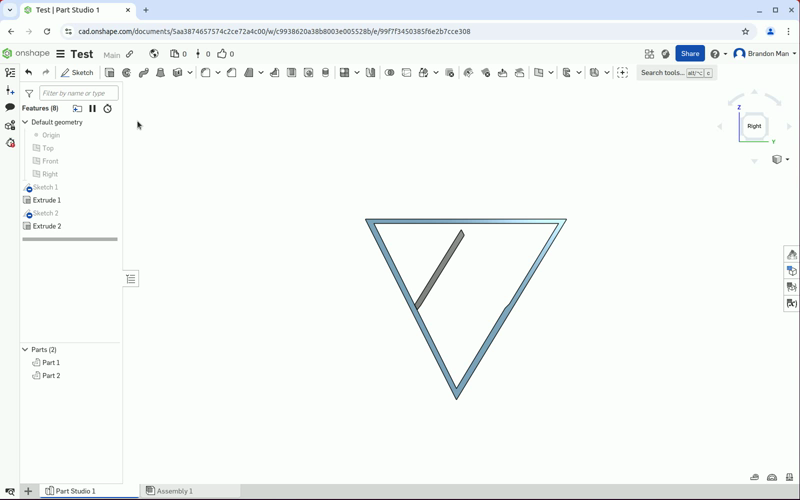
mouse_move(73, 189)
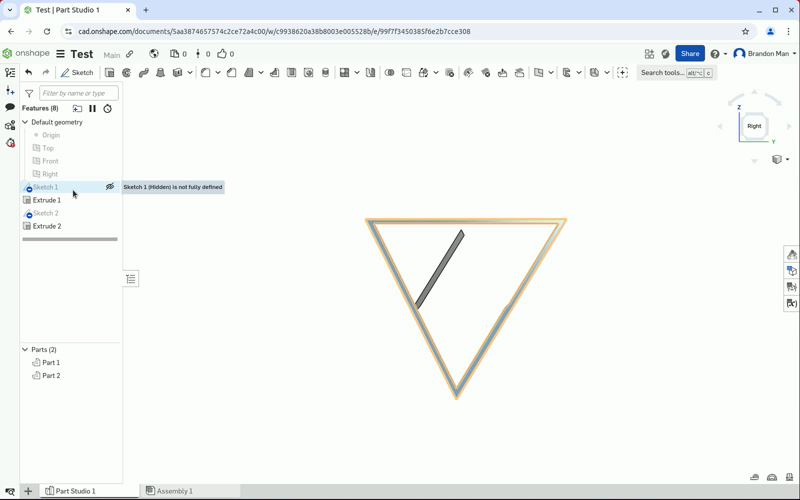
click(73, 189)
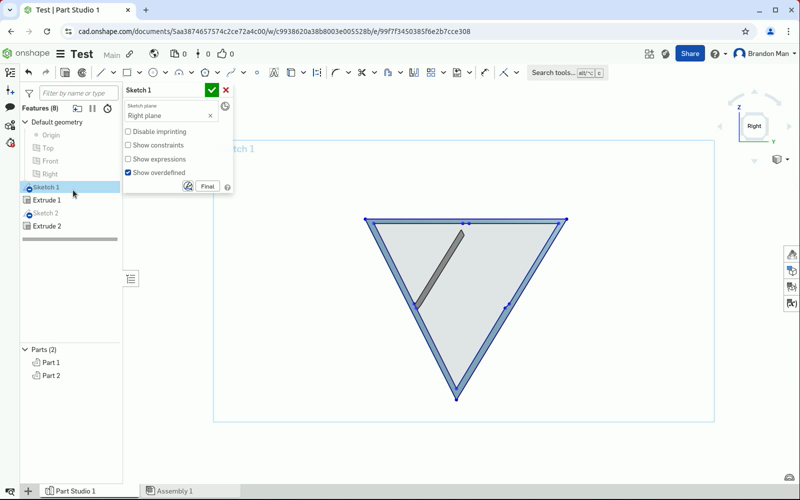
mouse_move(229, 92)
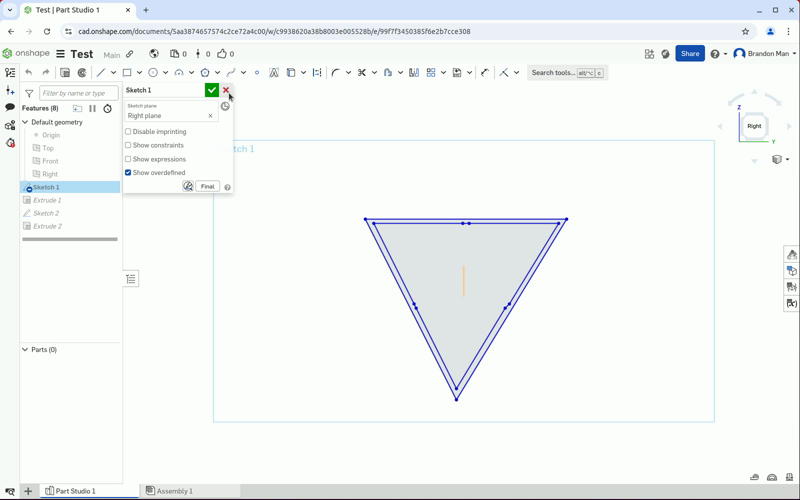
click(229, 92)
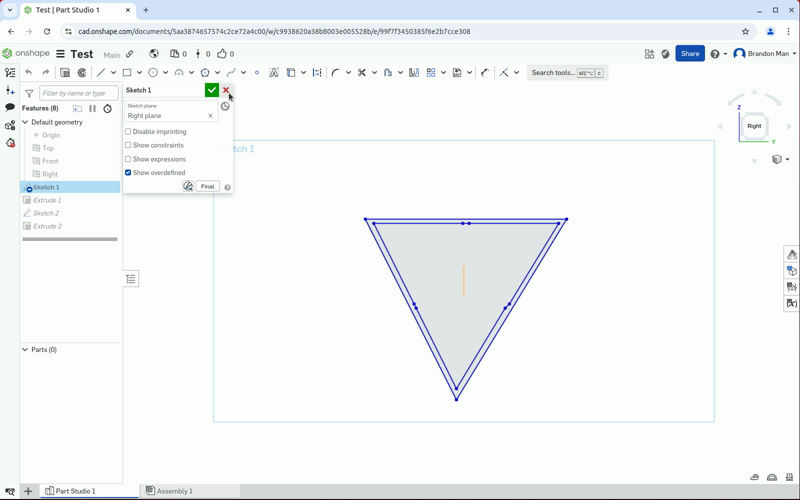
key(shift+s)
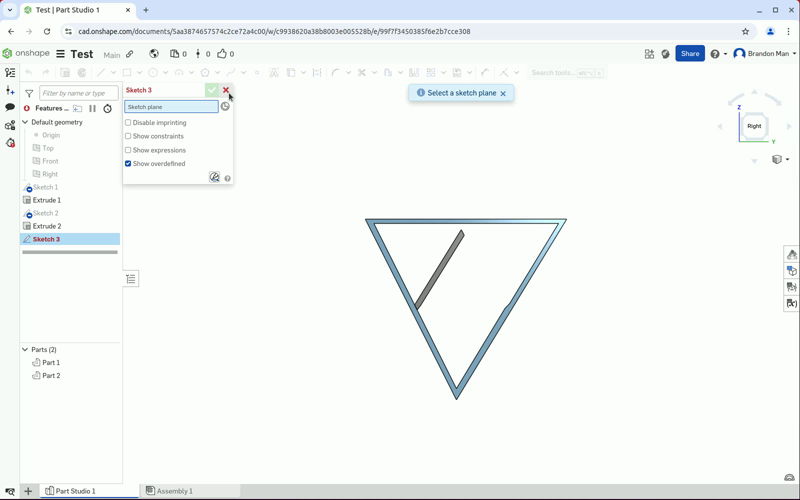
mouse_move(73, 176)
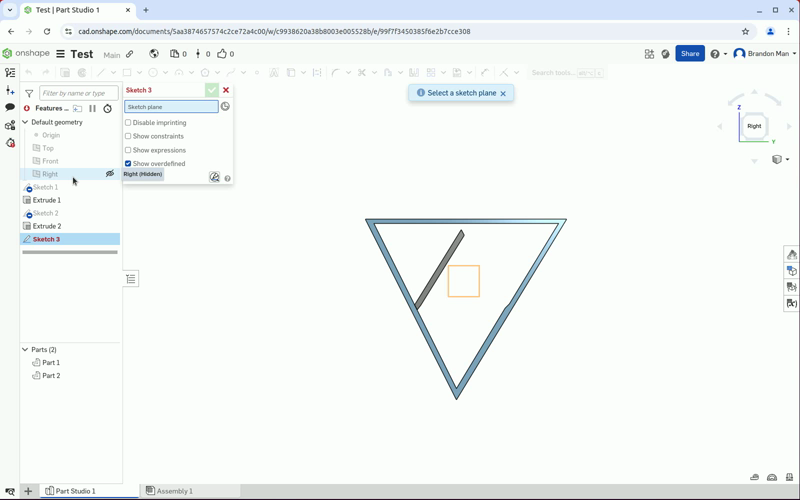
click(73, 176)
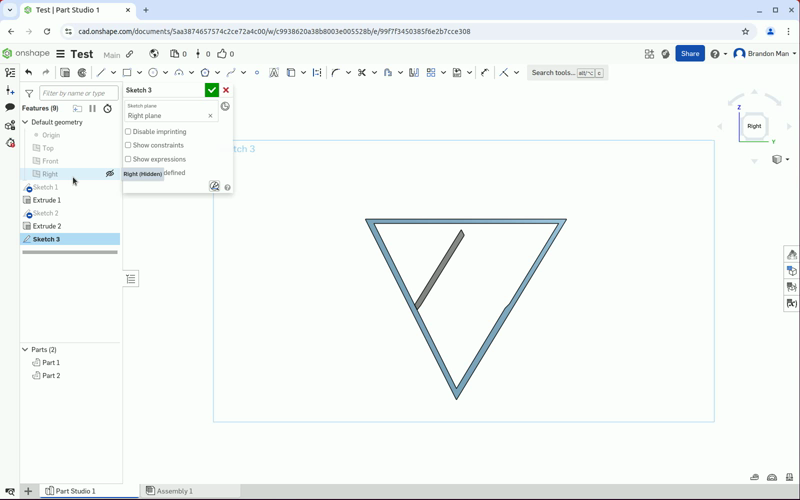
mouse_move(73, 352)
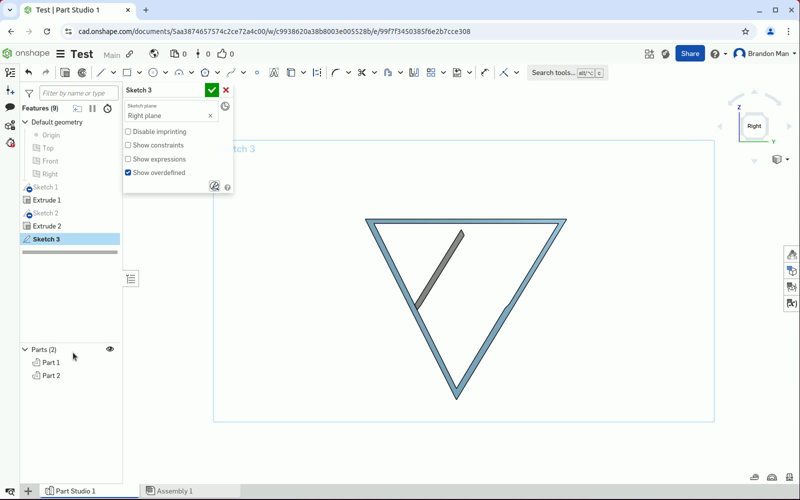
key(y)
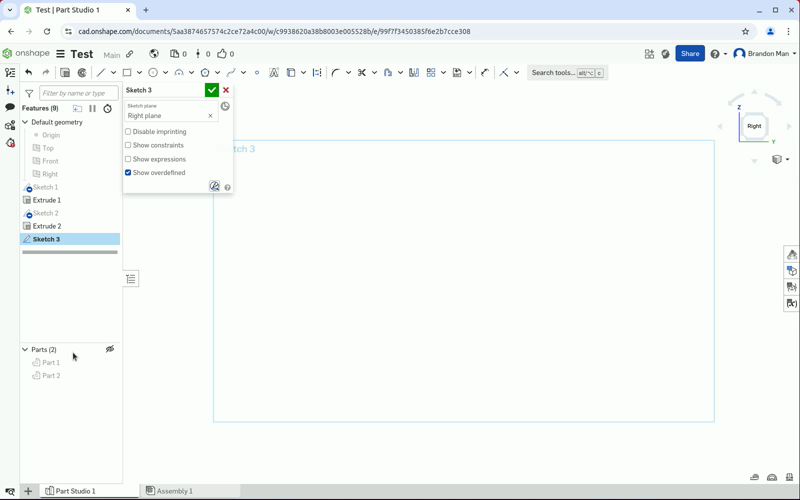
key(l)
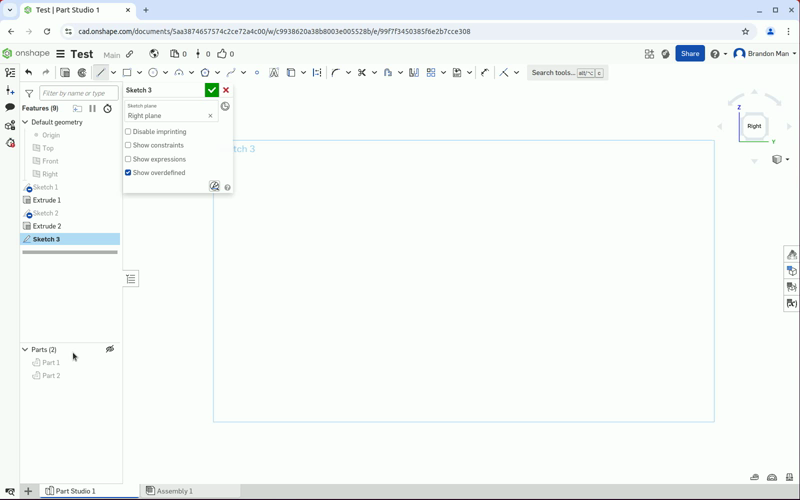
key_down(shift)
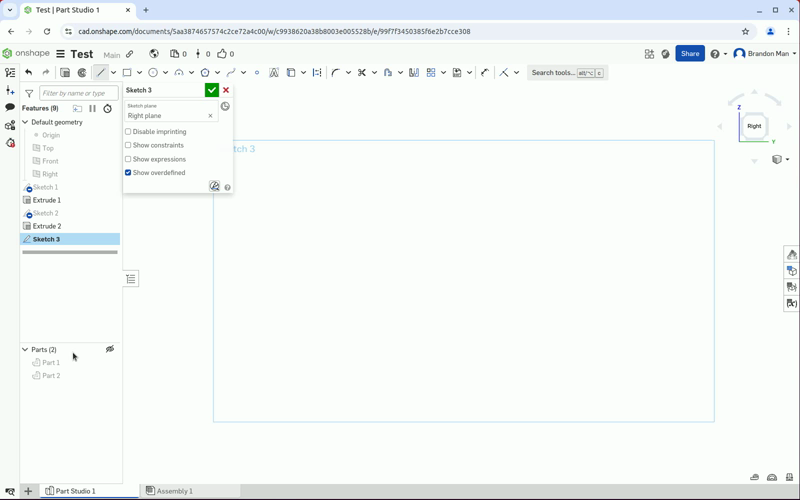
mouse_move(460, 230)
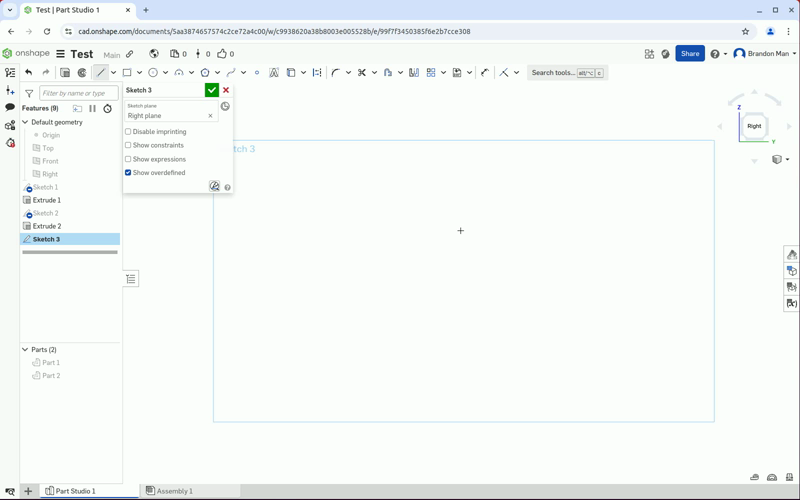
click(460, 230)
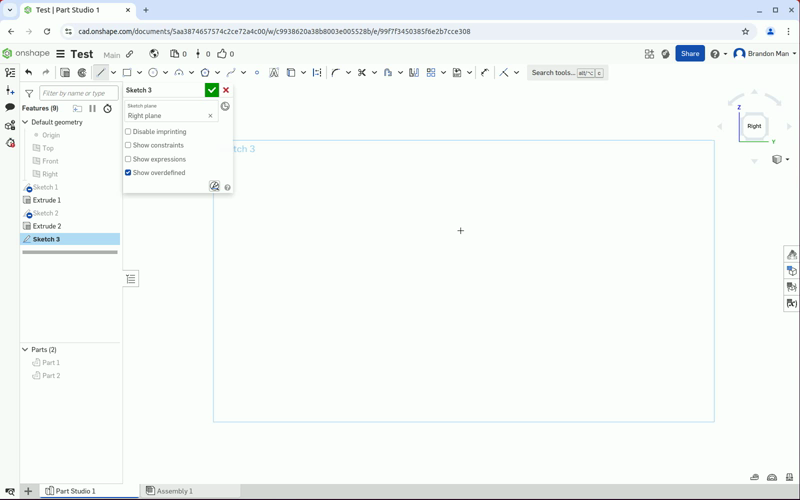
key_up(shift)
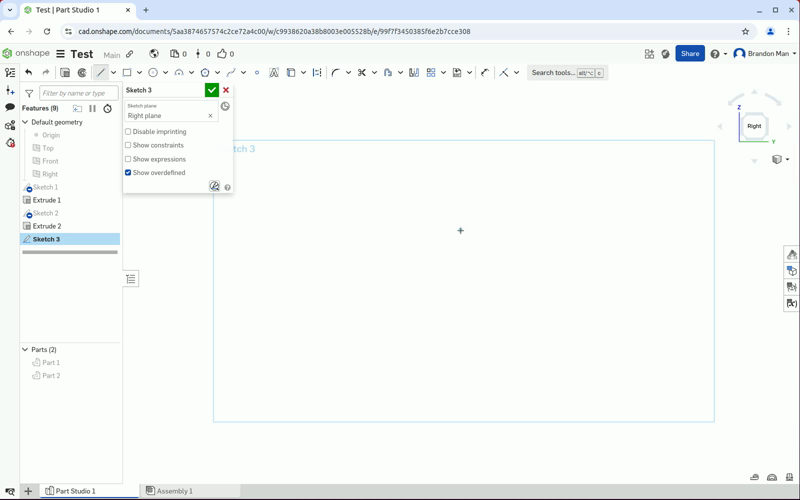
key_down(shift)
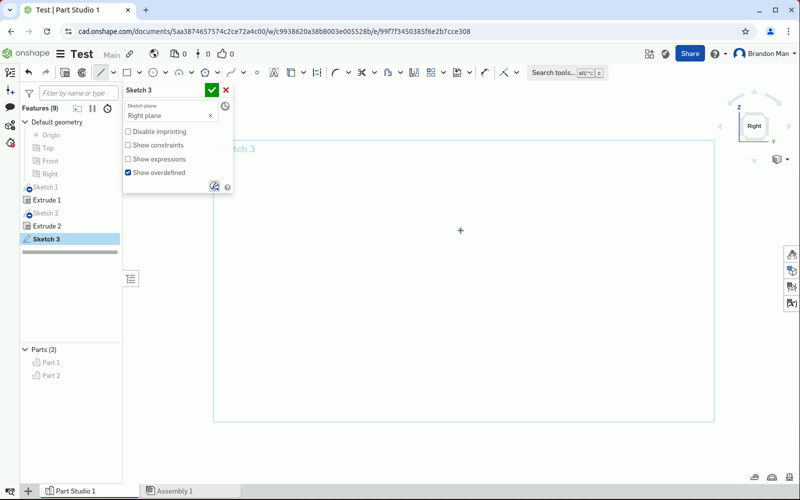
mouse_move(490, 230)
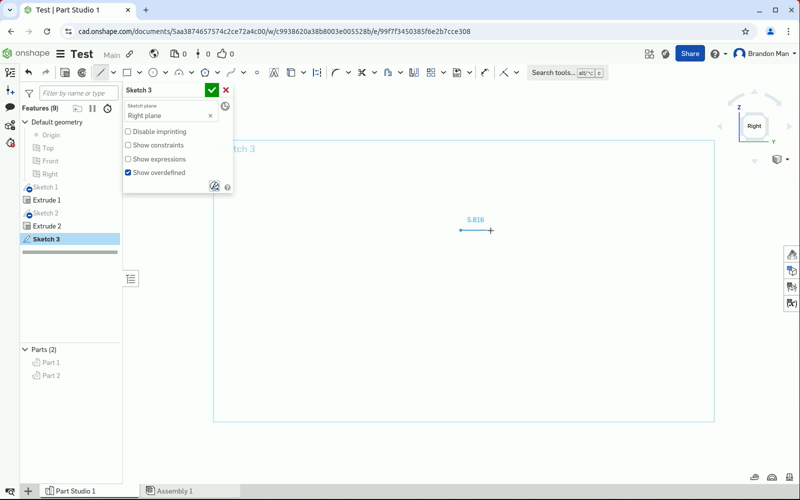
mouse_move(463, 235)
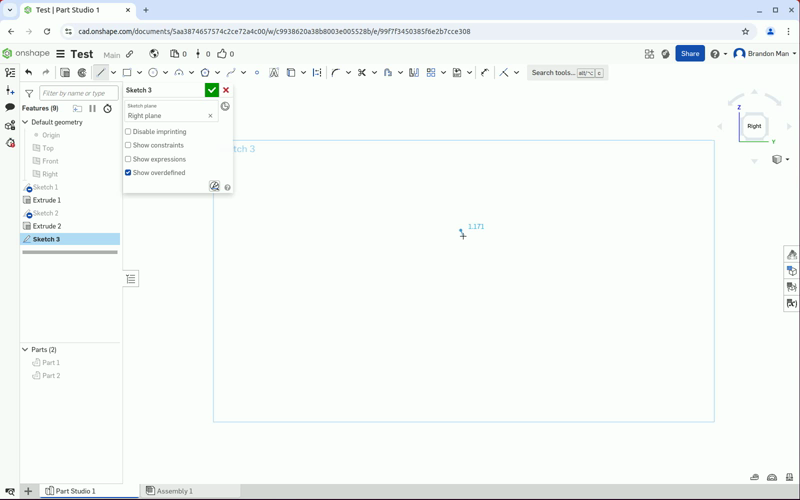
scroll(6)
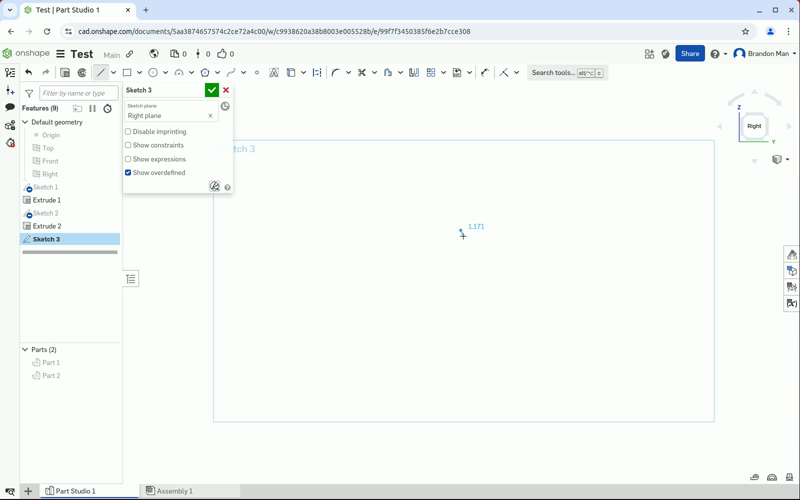
scroll(6)
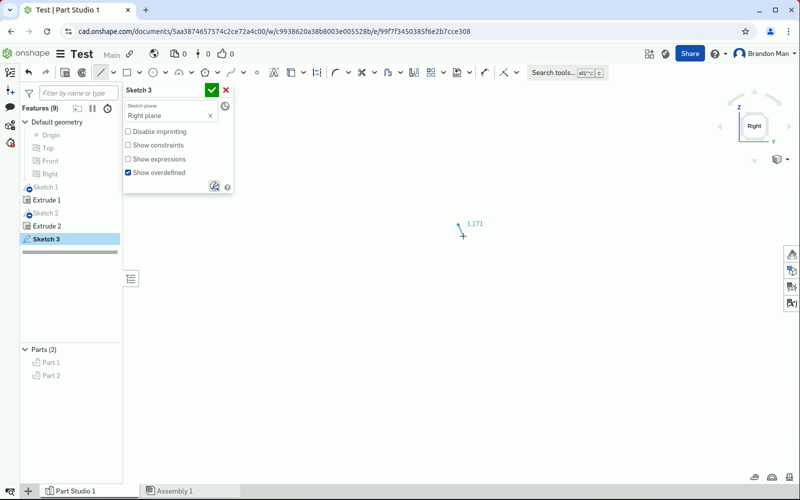
scroll(6)
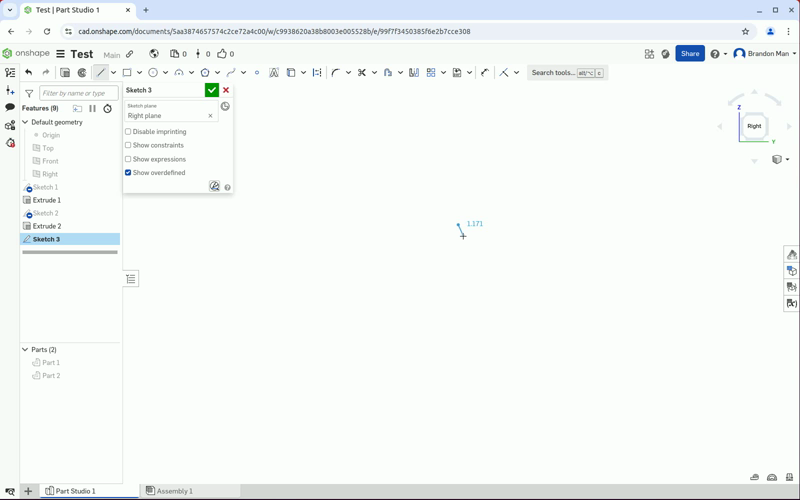
scroll(6)
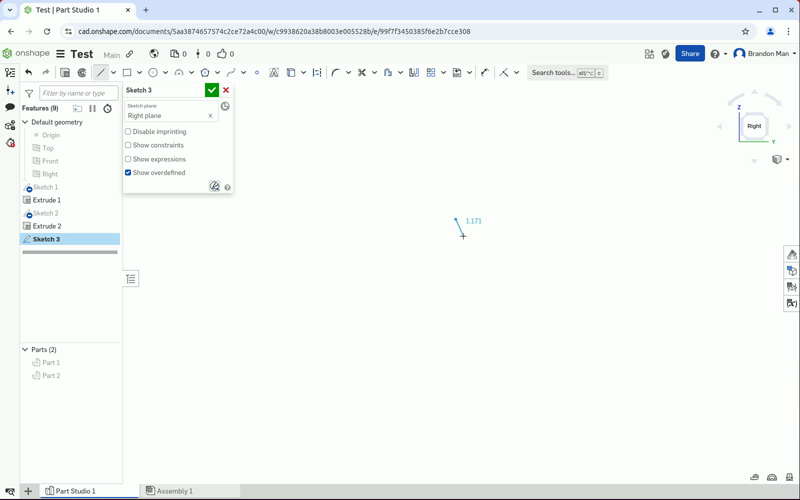
scroll(6)
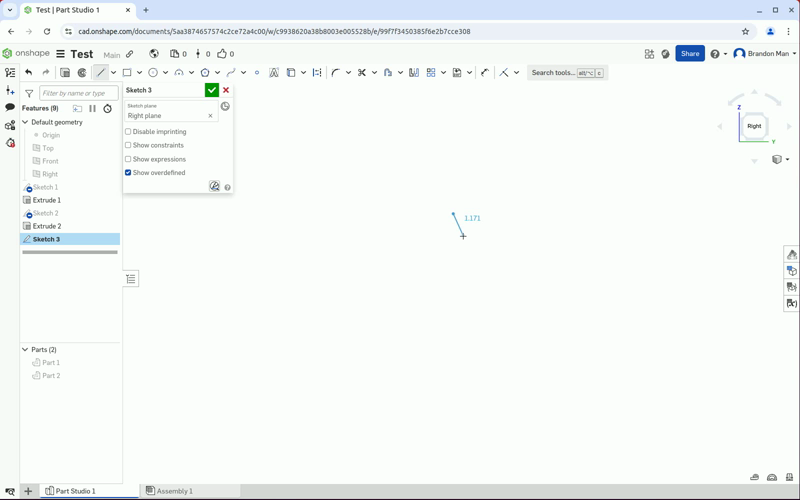
scroll(6)
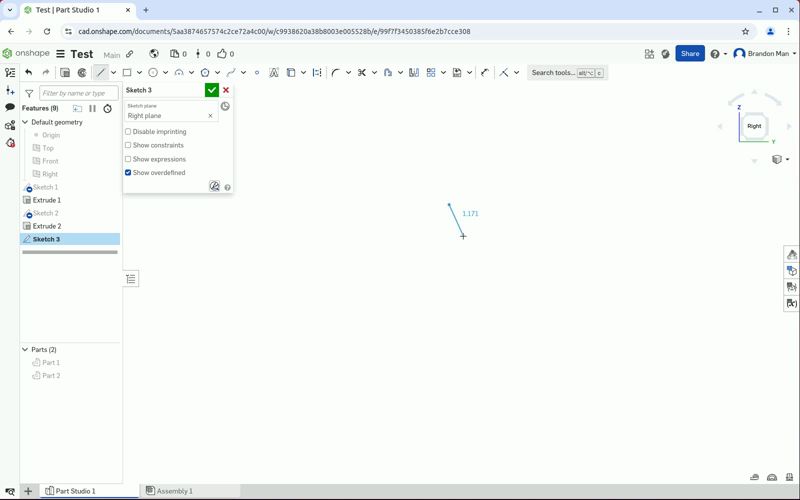
scroll(6)
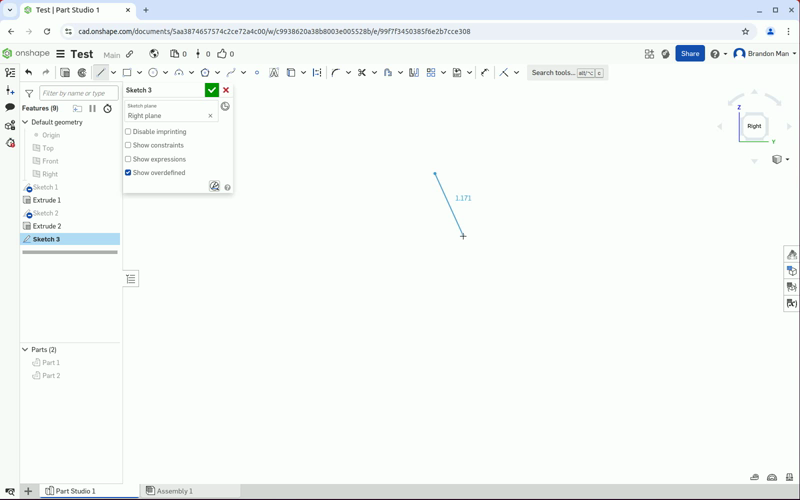
click(463, 235)
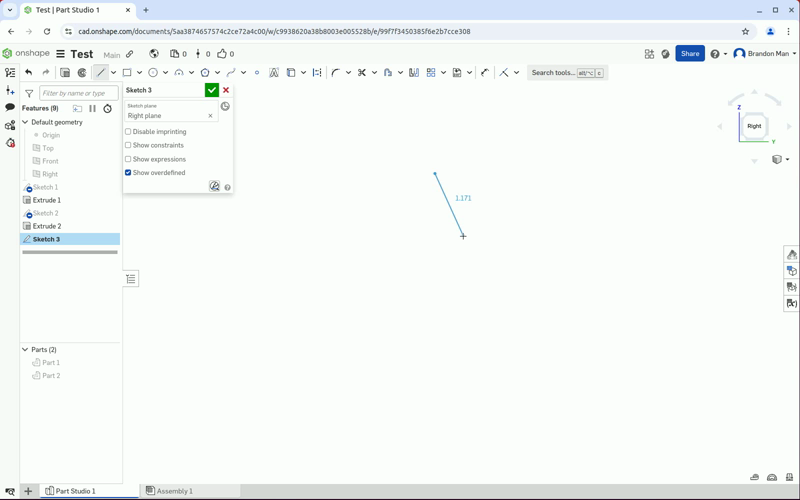
scroll(-6)
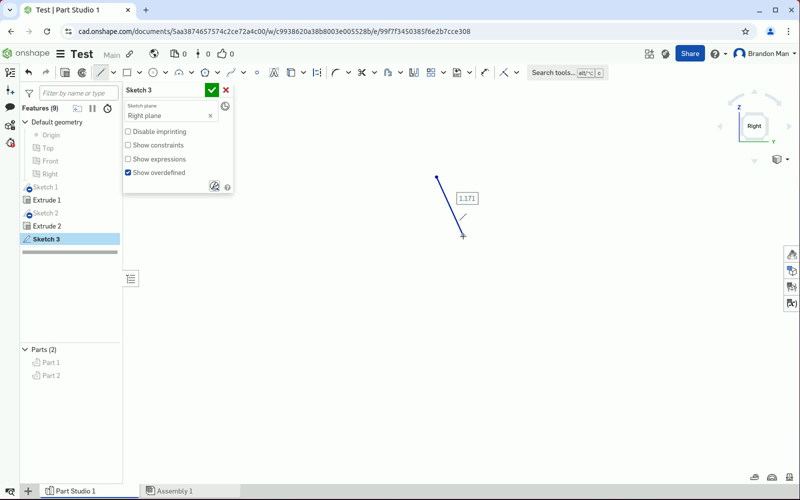
scroll(-6)
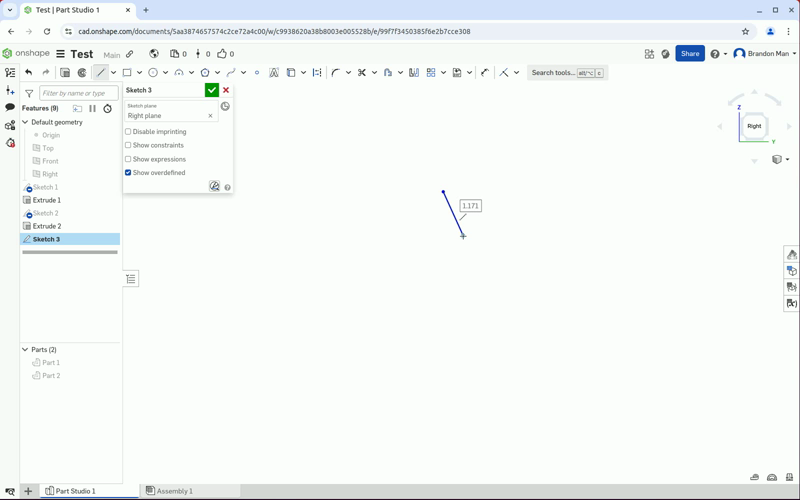
scroll(-6)
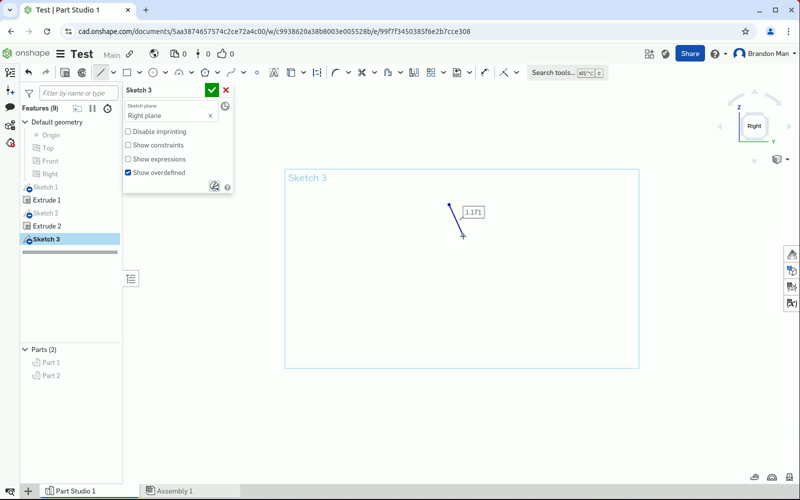
scroll(-6)
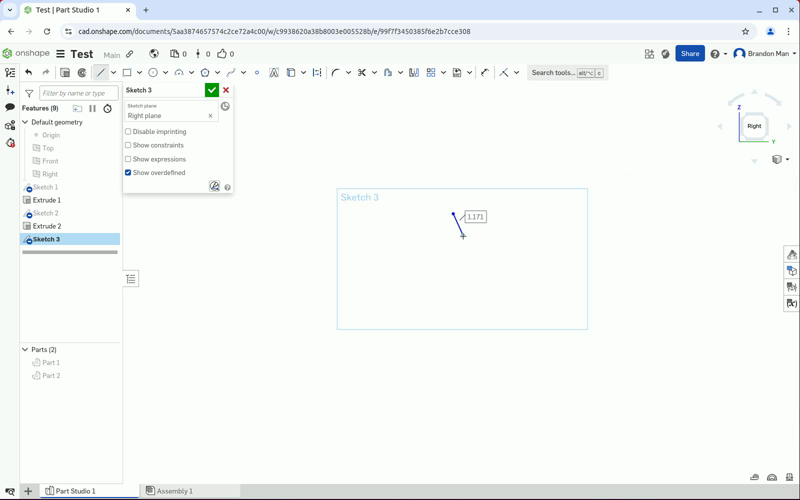
scroll(-6)
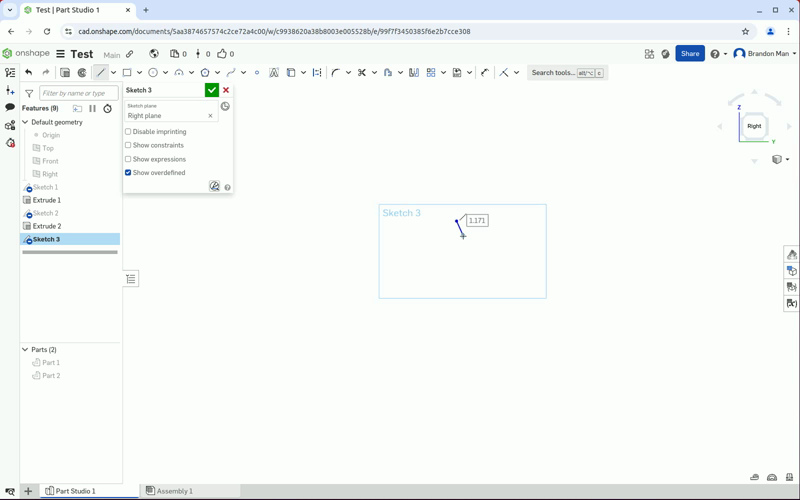
scroll(-6)
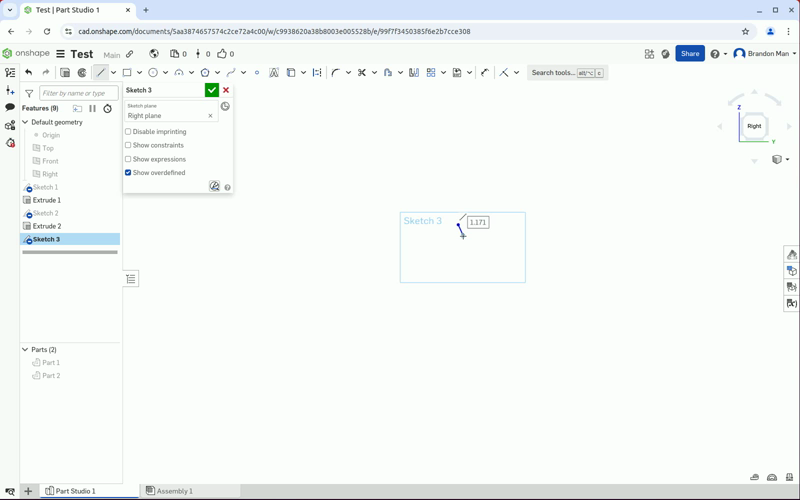
scroll(-6)
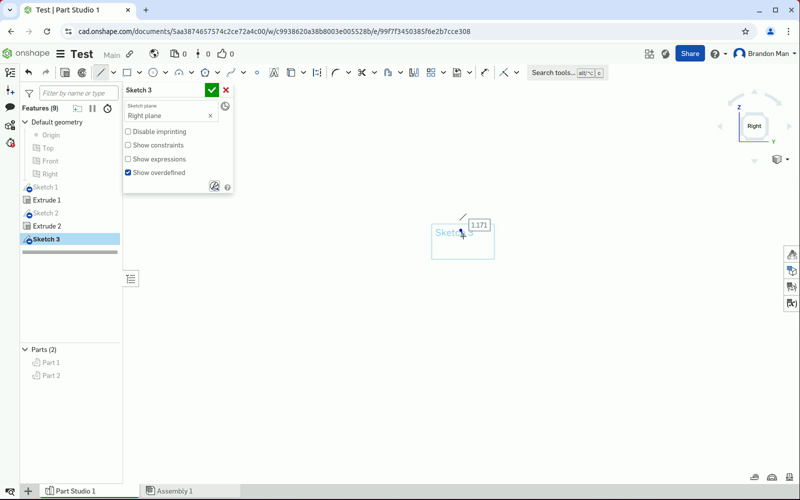
key_up(shift)
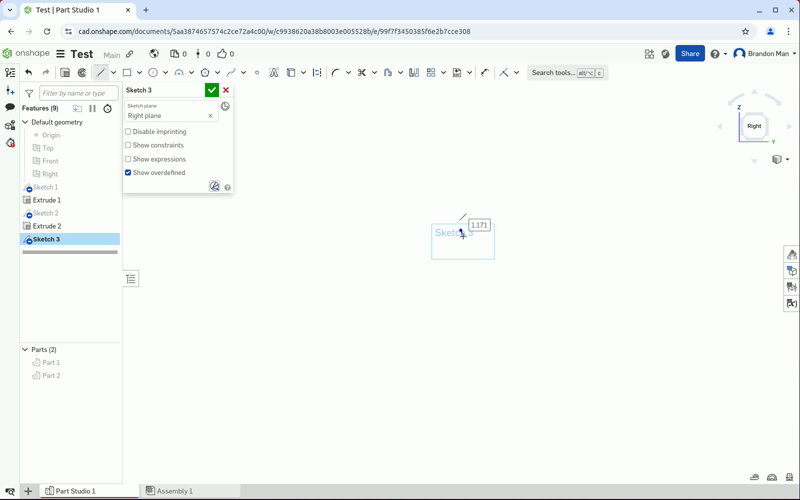
key_down(shift)
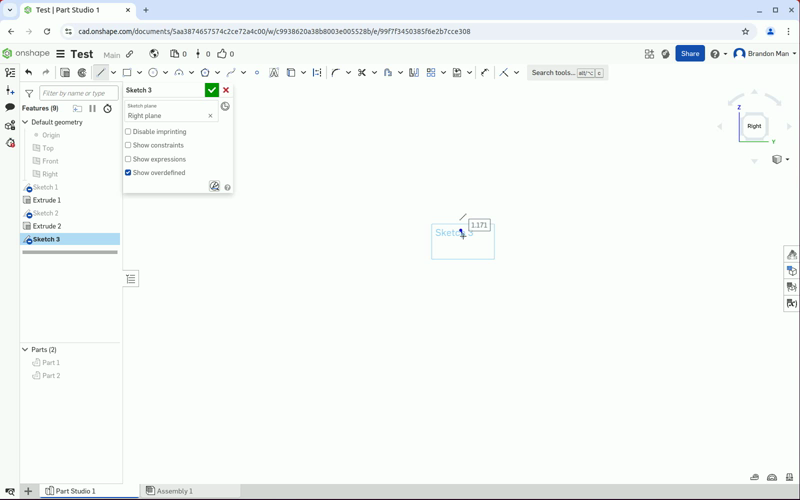
mouse_move(498, 305)
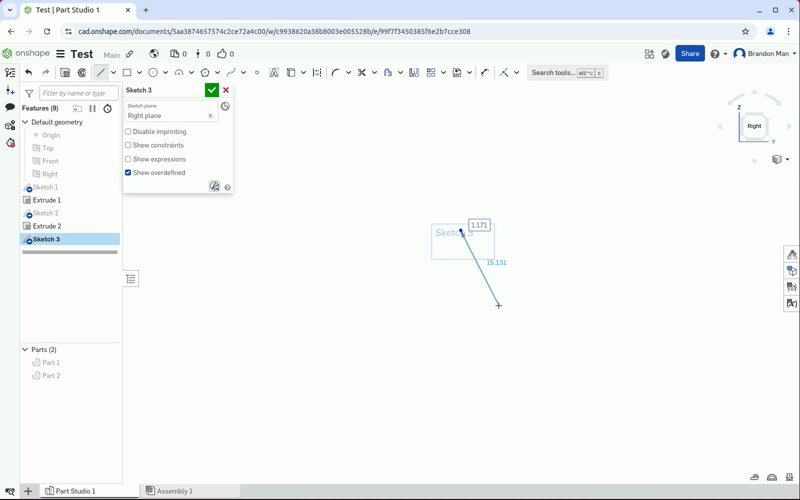
click(498, 305)
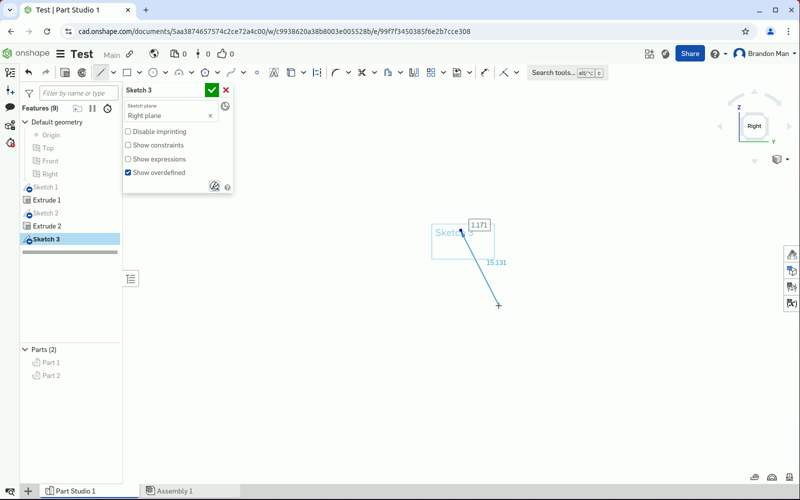
key_up(shift)
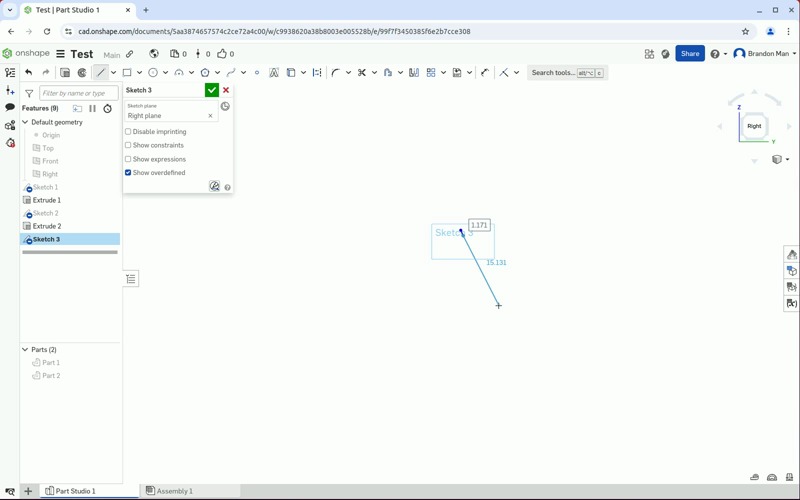
key_down(shift)
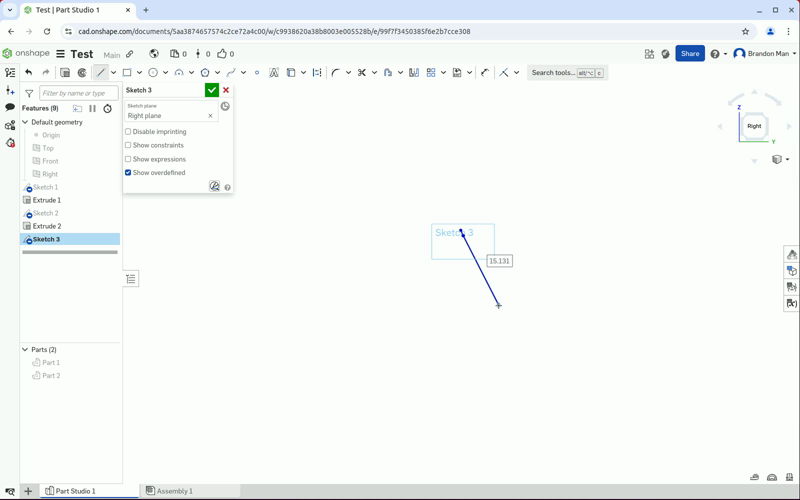
mouse_move(528, 305)
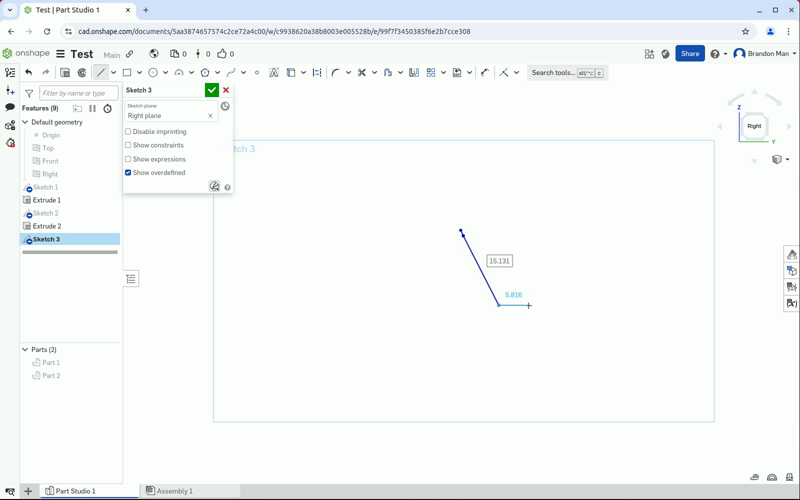
mouse_move(504, 305)
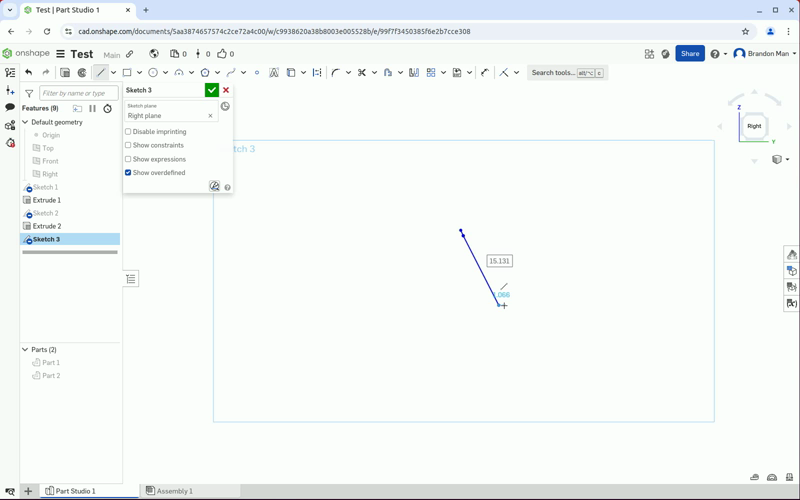
scroll(6)
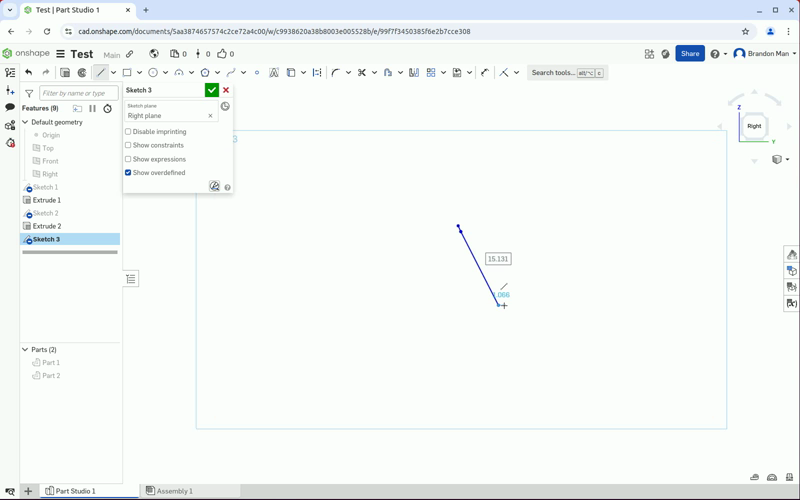
scroll(6)
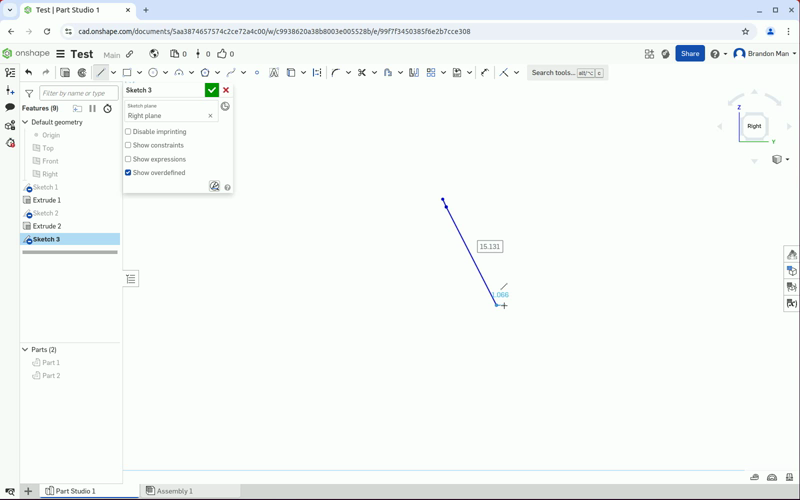
scroll(6)
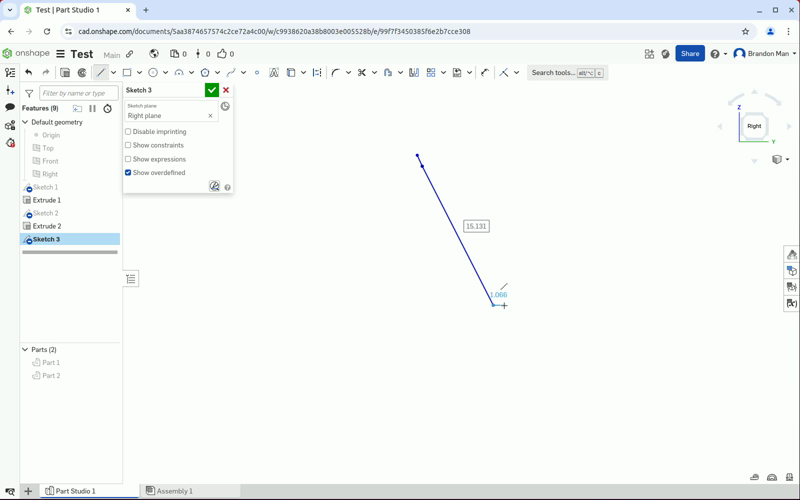
scroll(6)
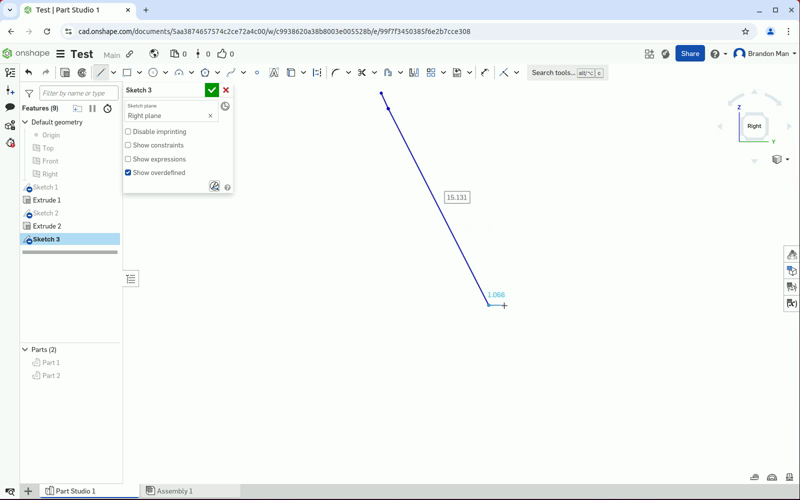
scroll(6)
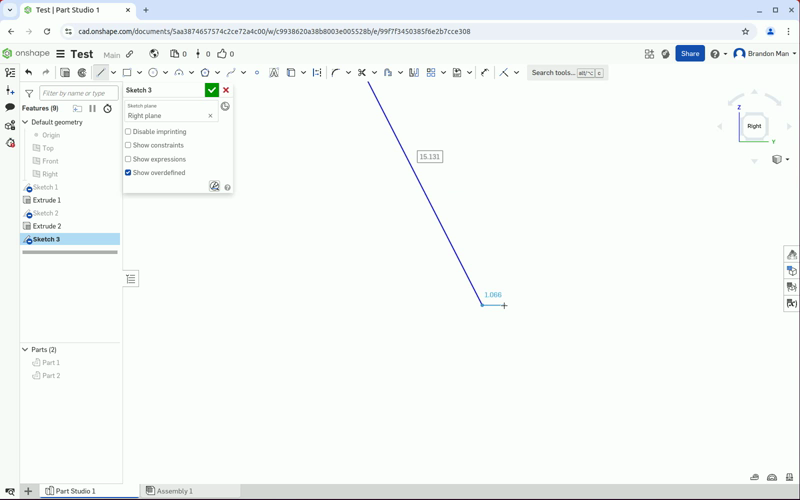
scroll(6)
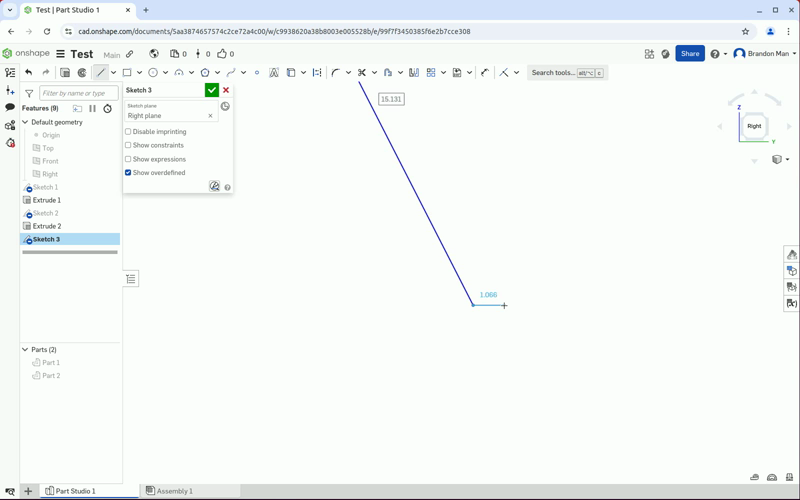
scroll(6)
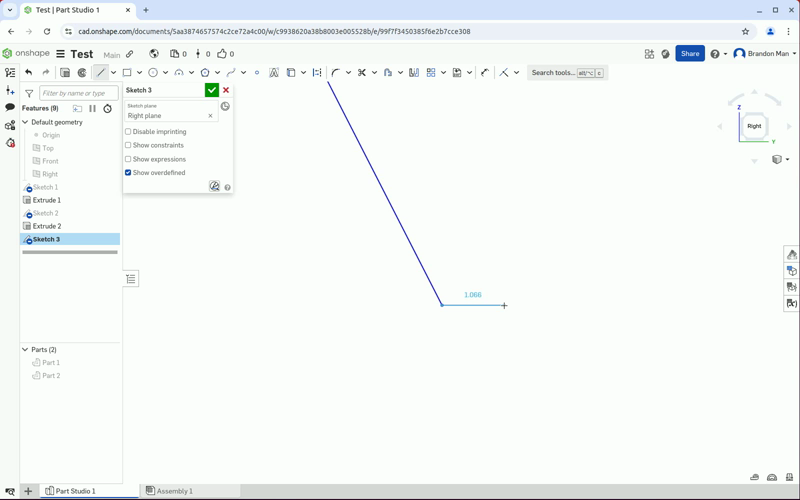
click(504, 305)
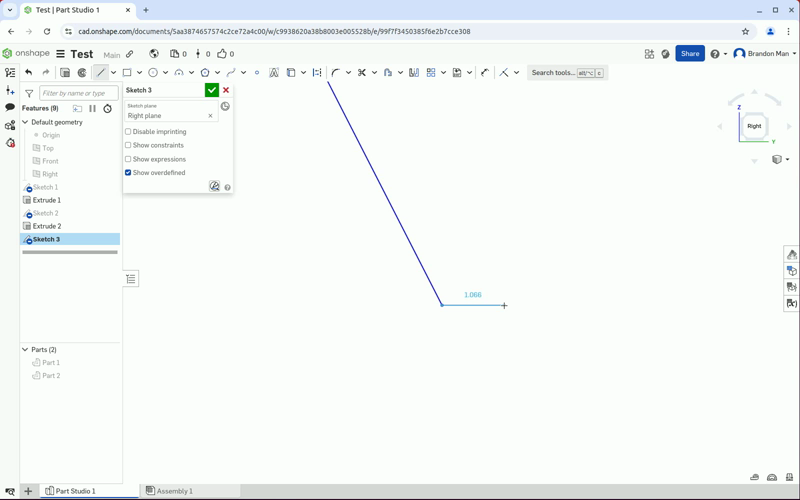
scroll(-6)
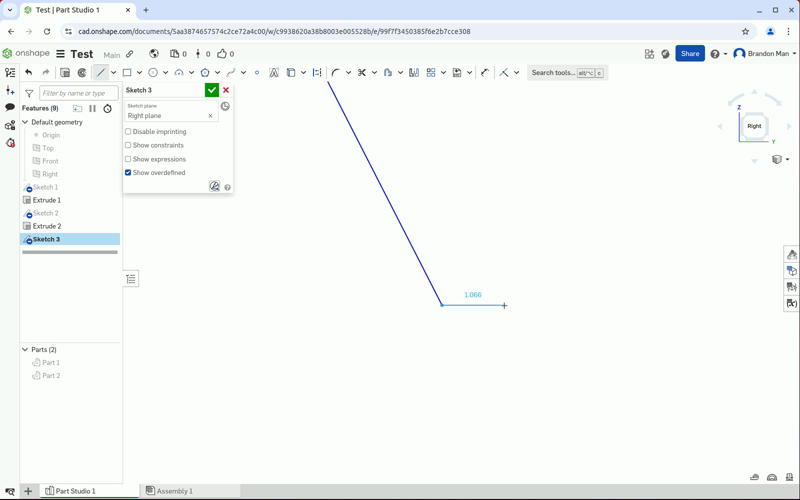
scroll(-6)
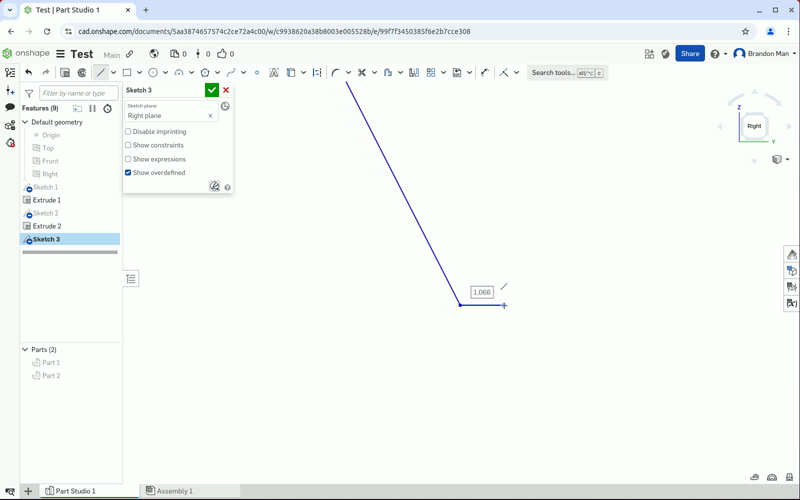
scroll(-6)
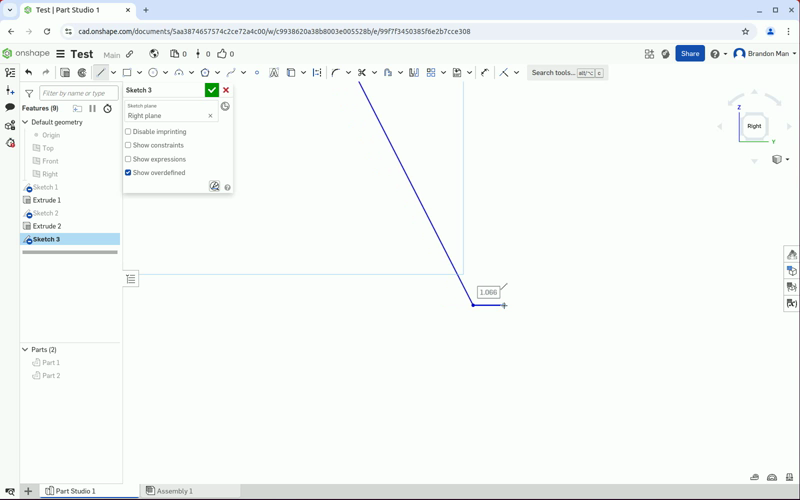
scroll(-6)
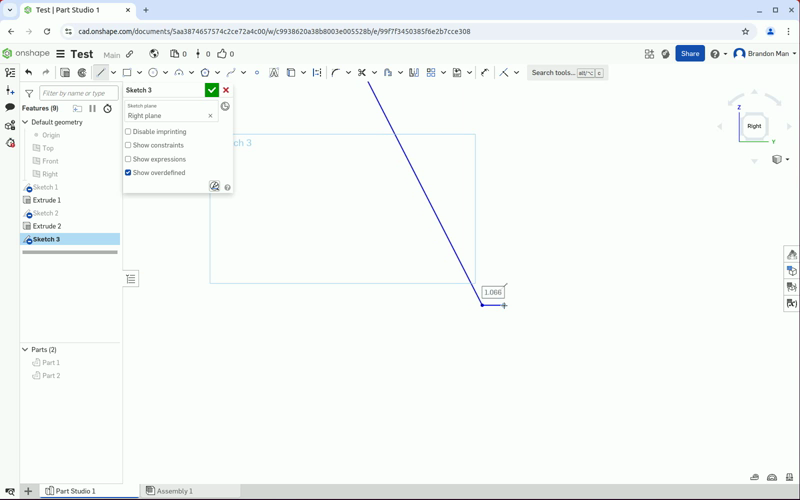
scroll(-6)
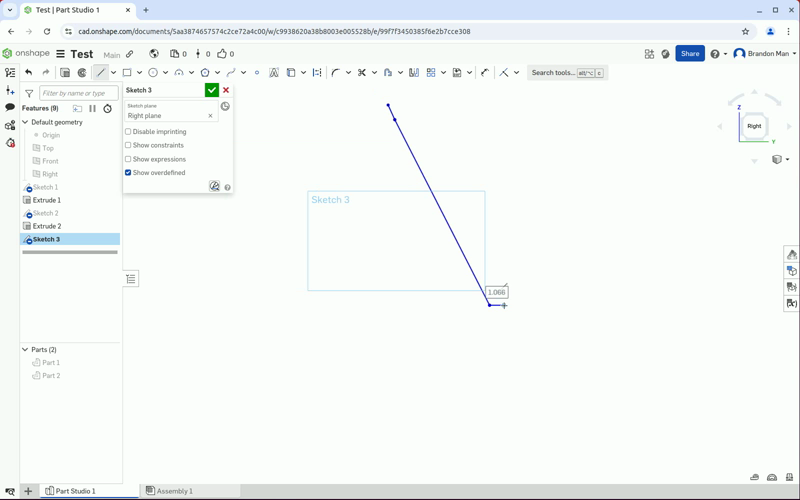
scroll(-6)
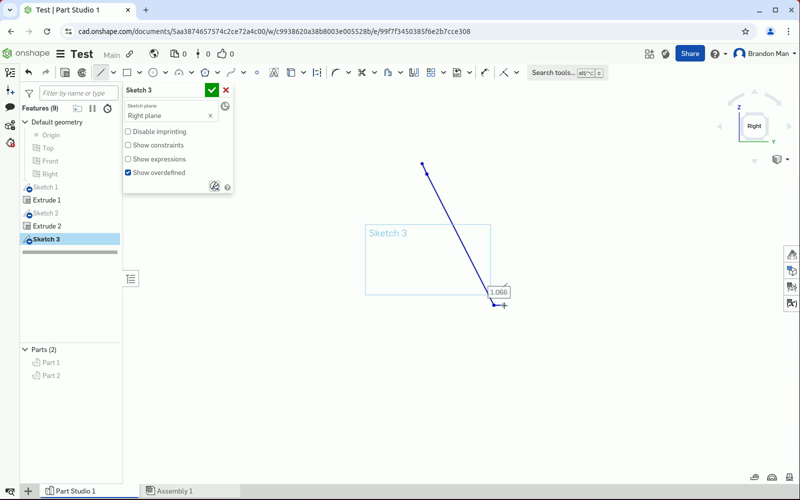
scroll(-6)
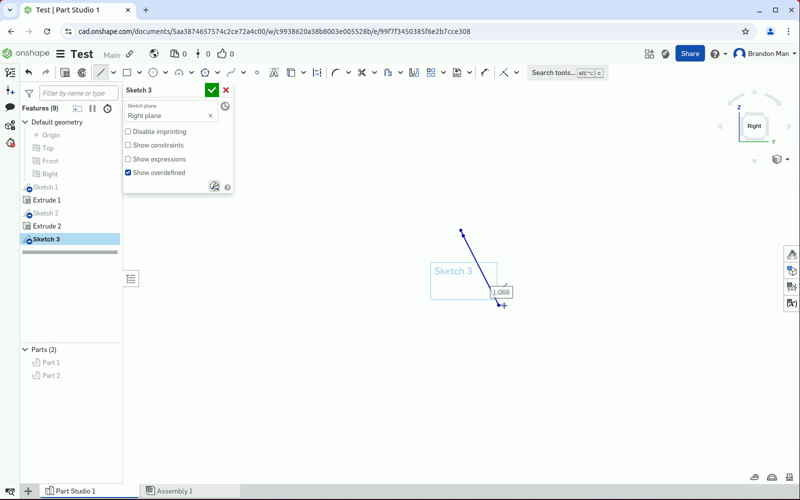
key_up(shift)
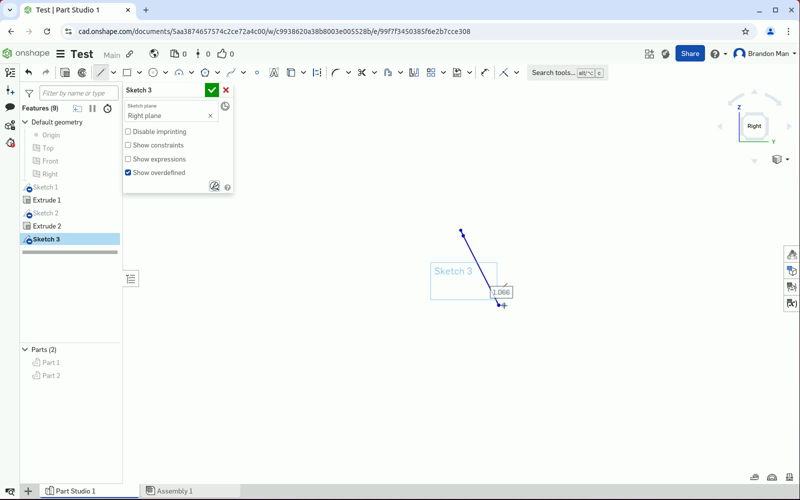
key_down(shift)
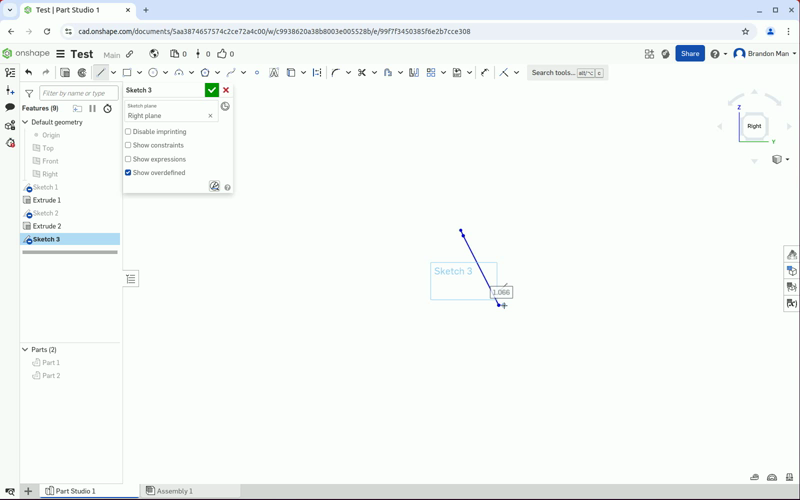
mouse_move(466, 230)
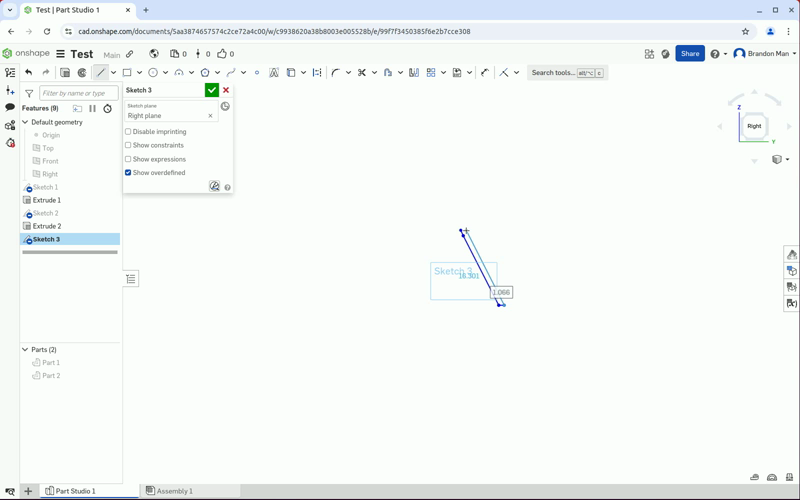
click(466, 230)
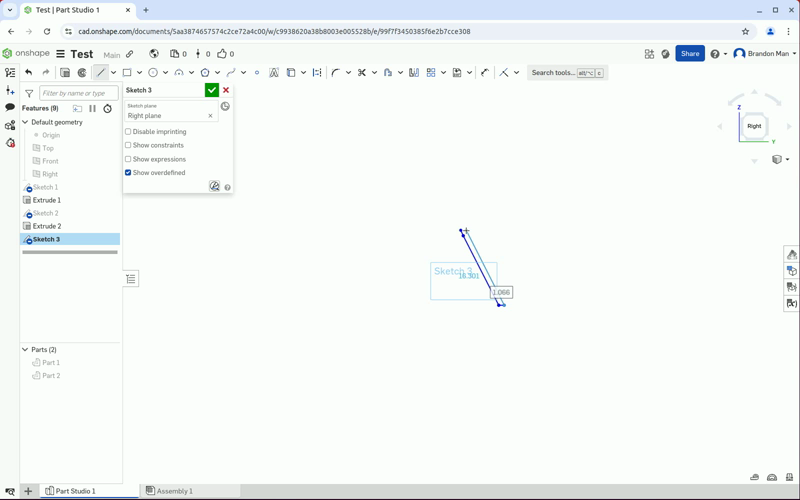
key_up(shift)
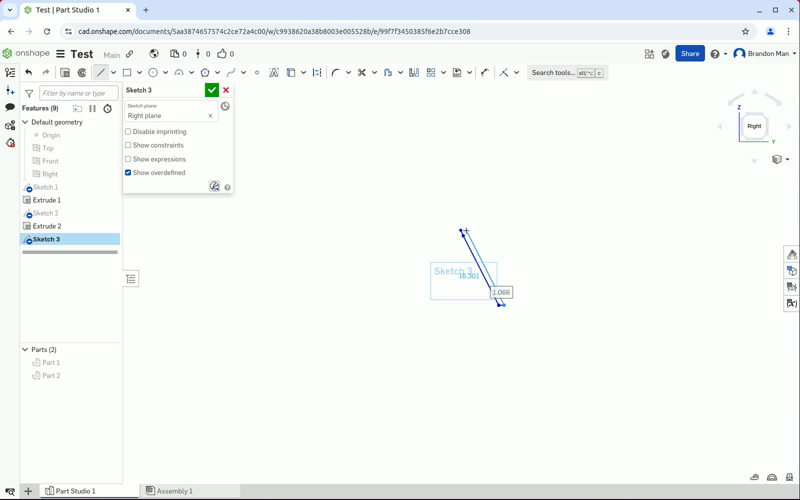
mouse_move(496, 230)
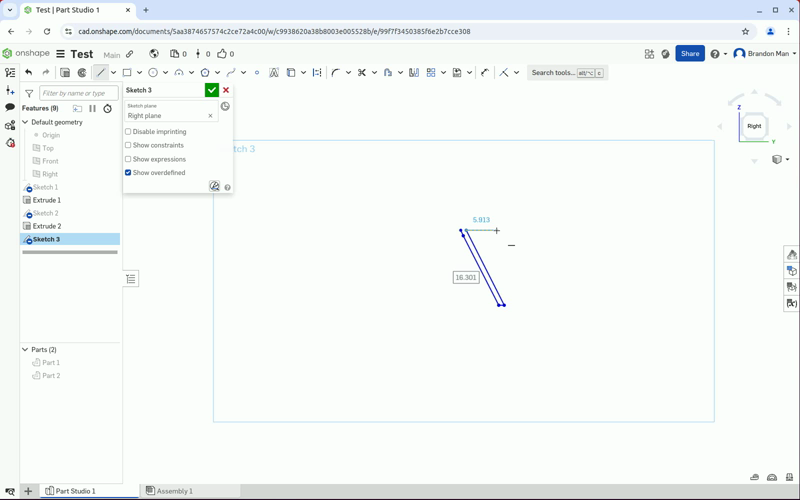
key_down(shift)
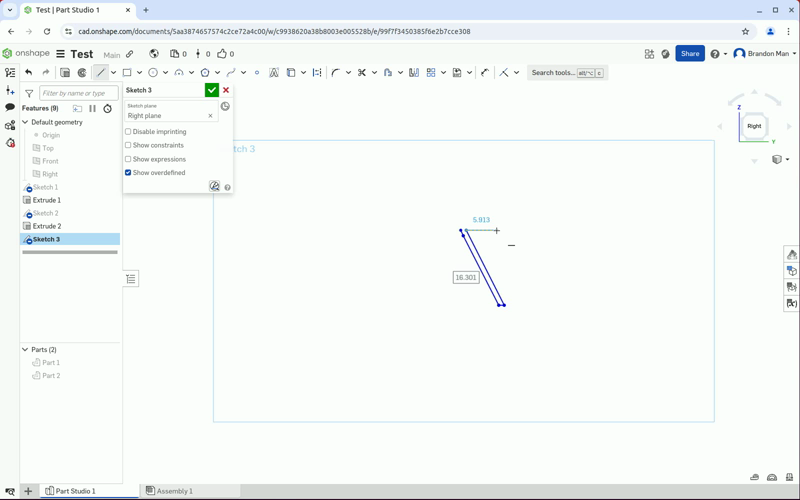
mouse_move(460, 230)
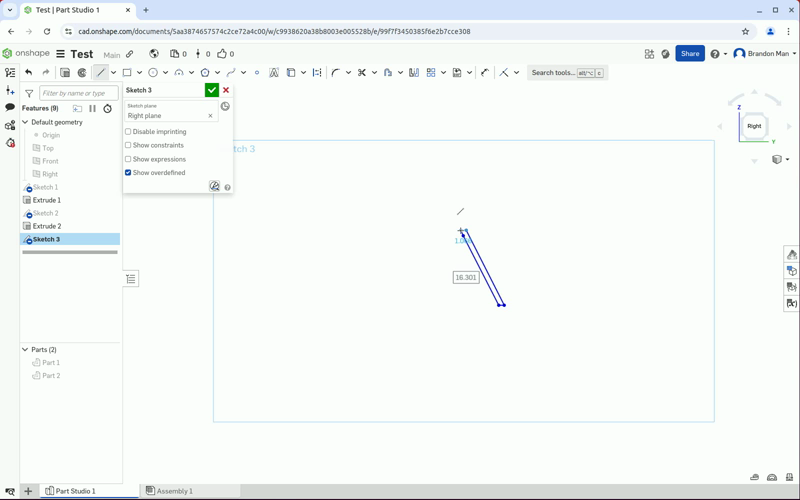
scroll(6)
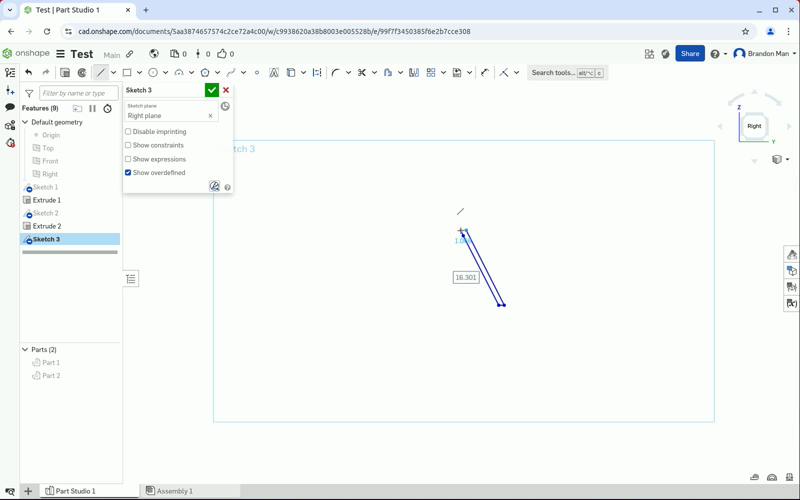
scroll(6)
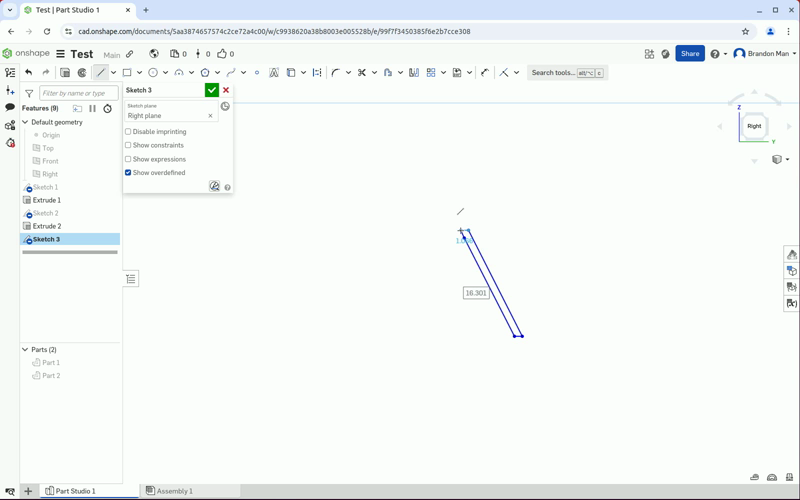
scroll(6)
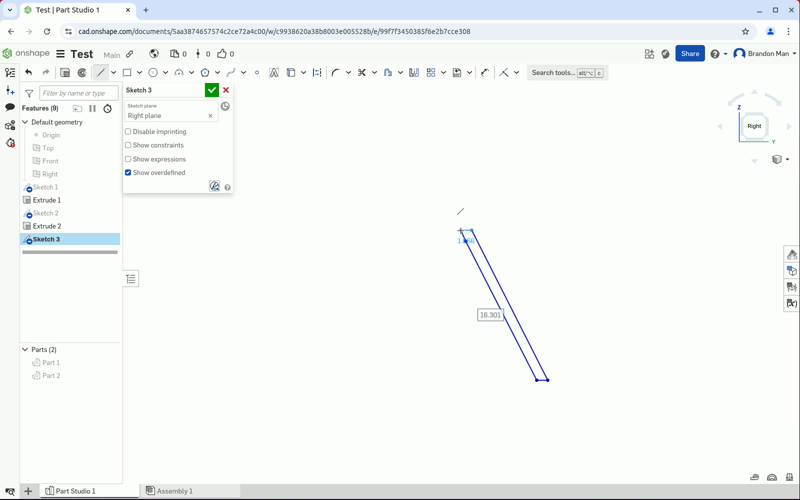
scroll(6)
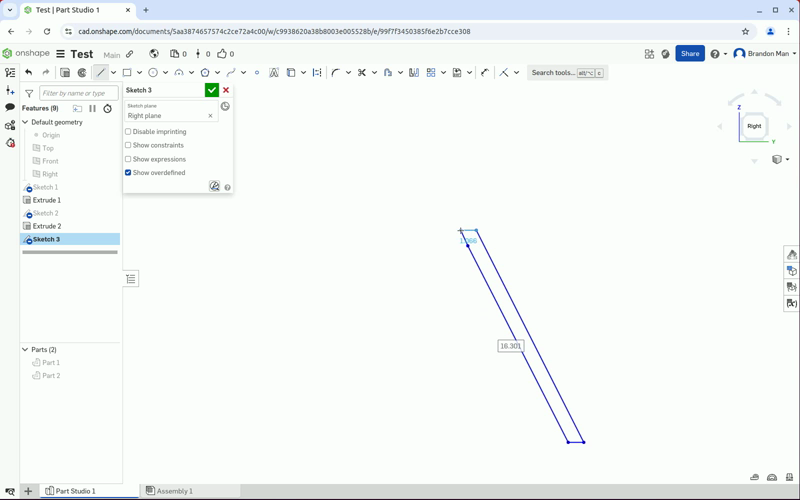
scroll(6)
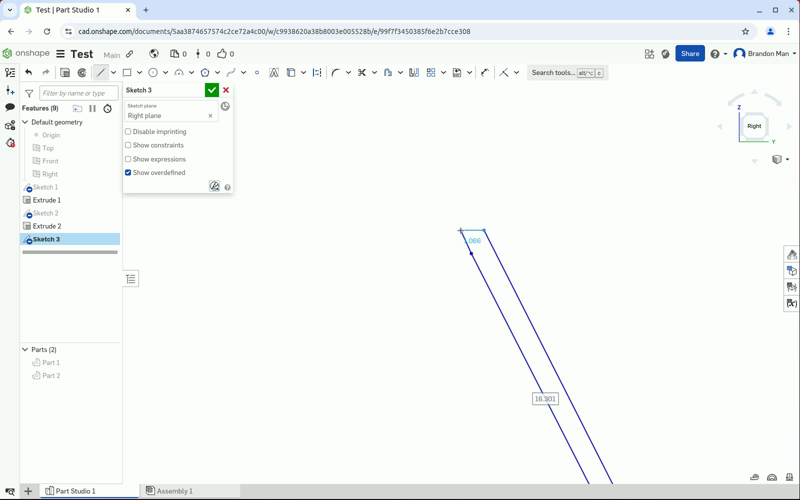
scroll(6)
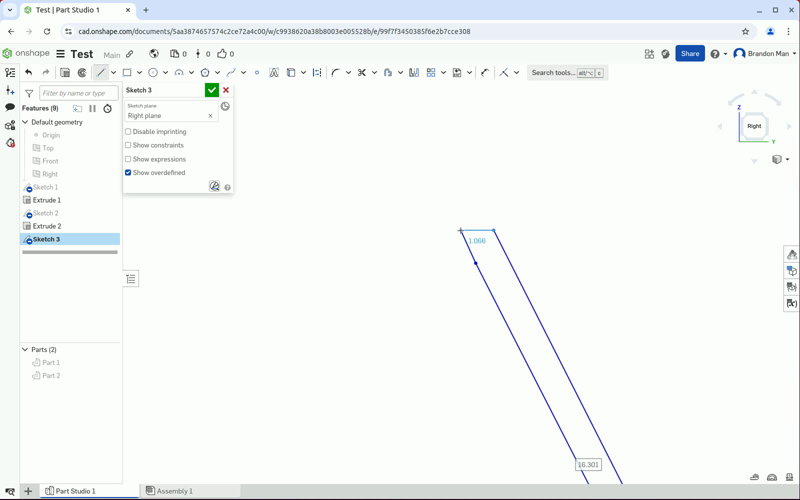
scroll(6)
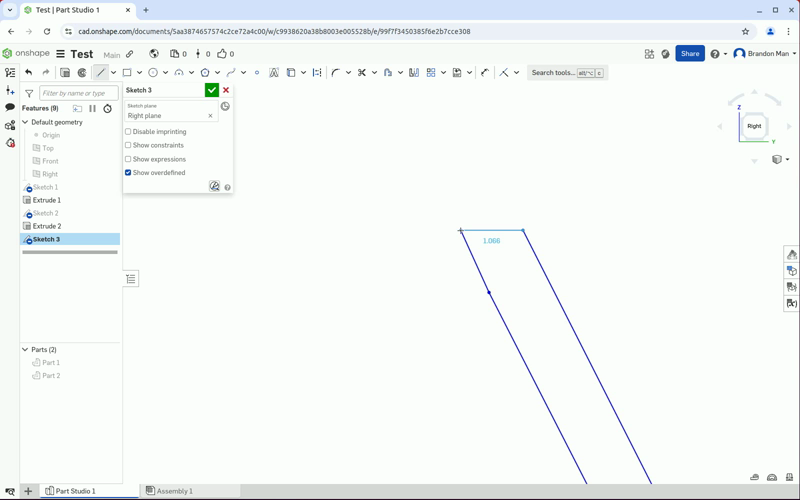
key_up(shift)
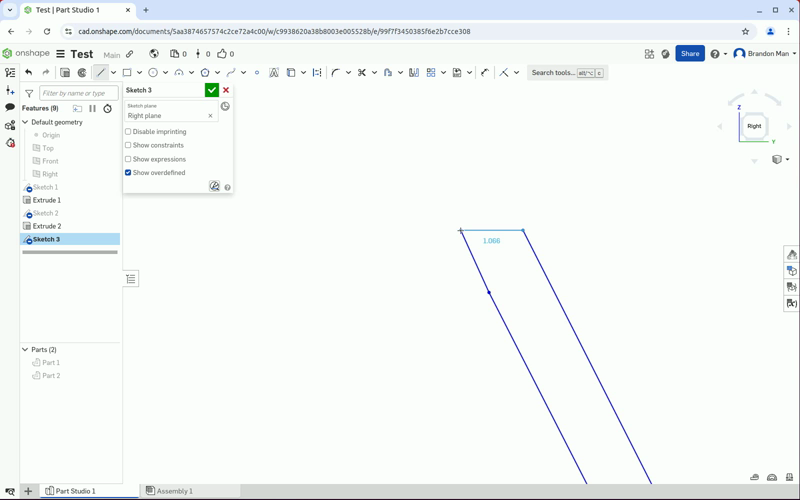
click(460, 230)
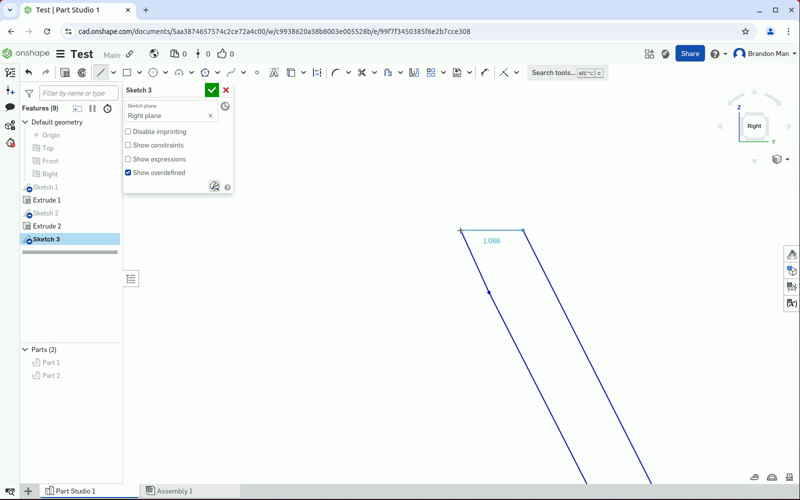
scroll(-6)
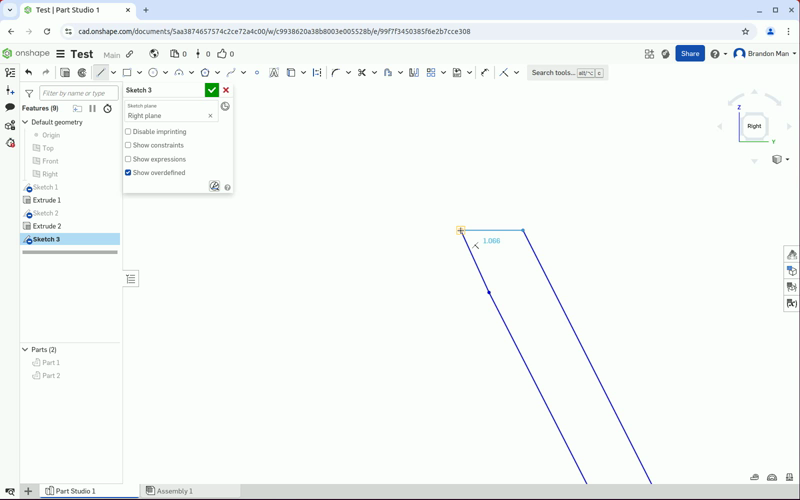
scroll(-6)
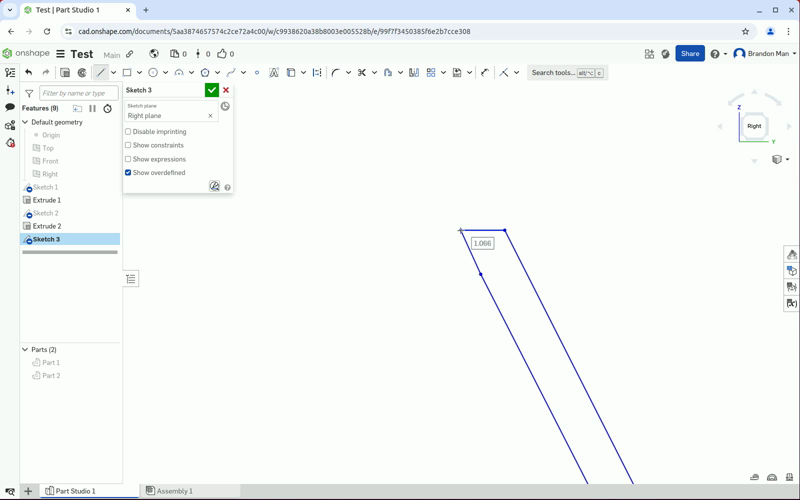
scroll(-6)
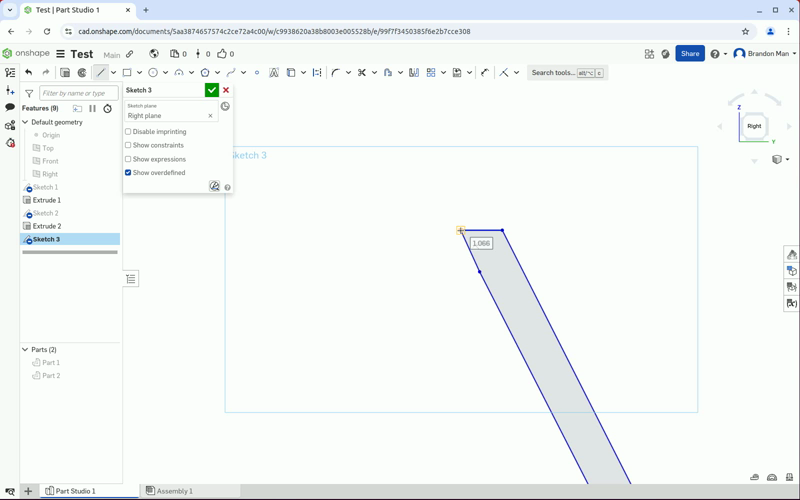
scroll(-6)
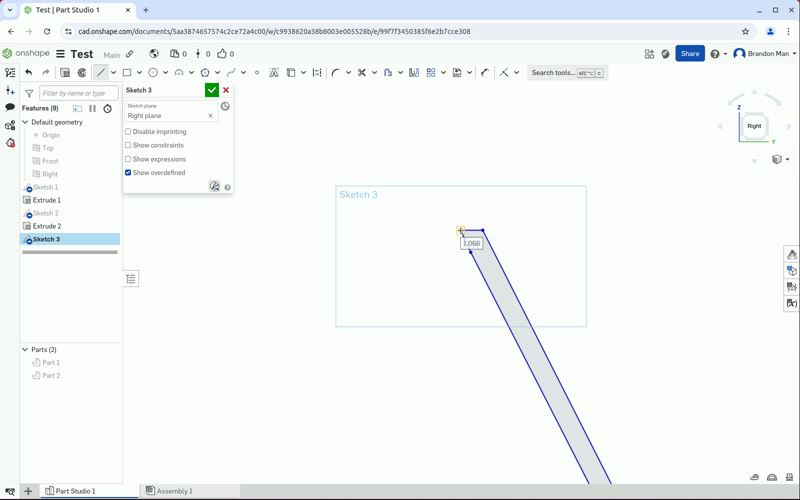
scroll(-6)
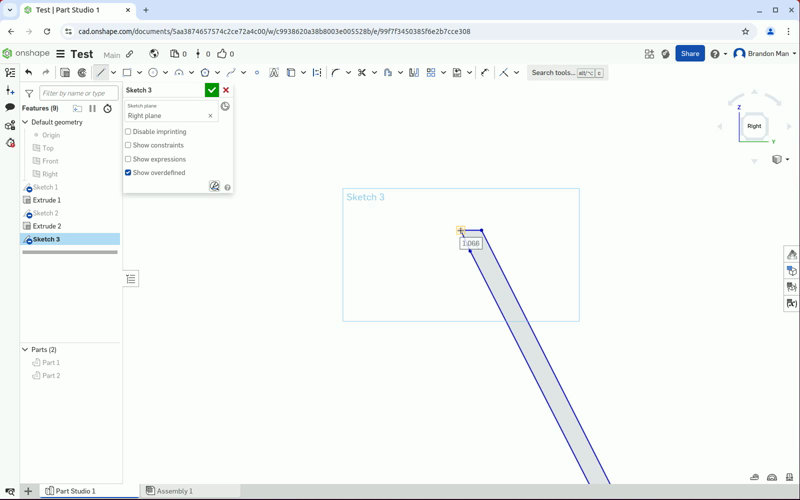
scroll(-6)
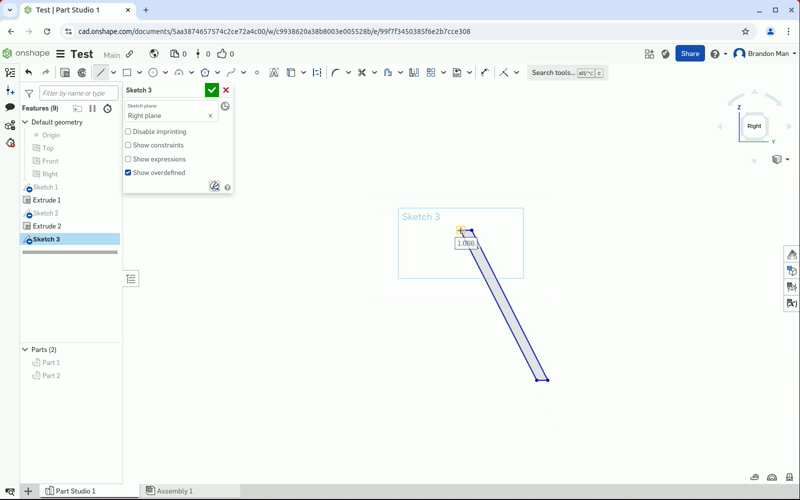
scroll(-6)
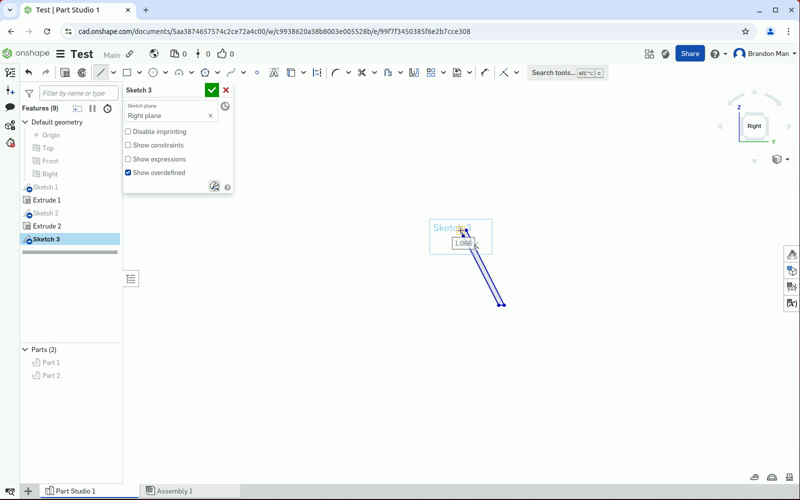
key(esc)
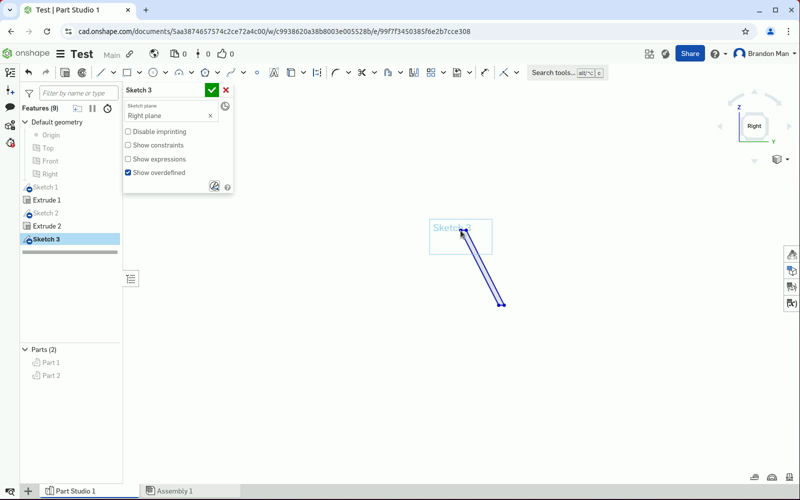
mouse_move(477, 258)
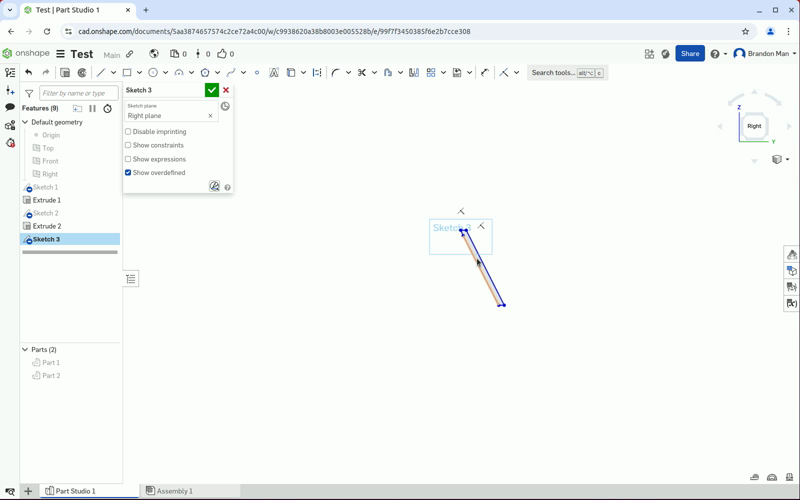
scroll(6)
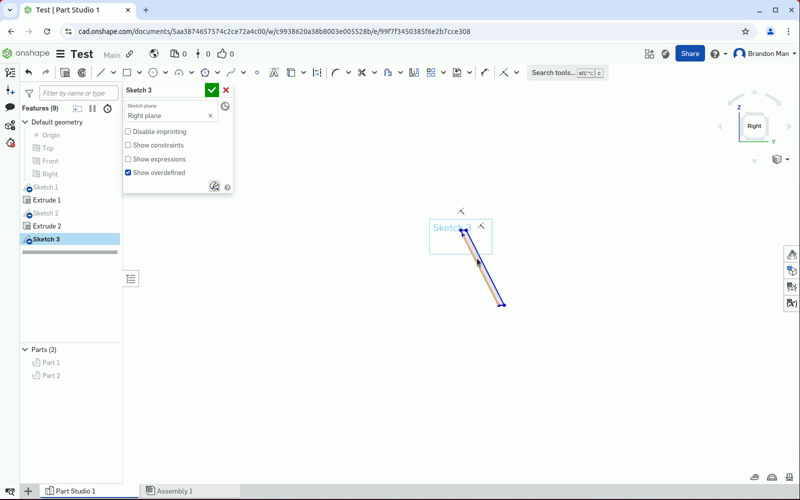
scroll(6)
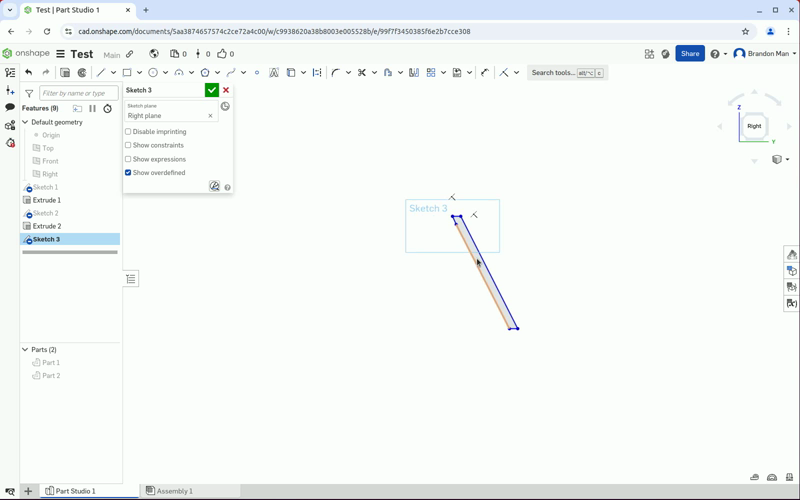
scroll(6)
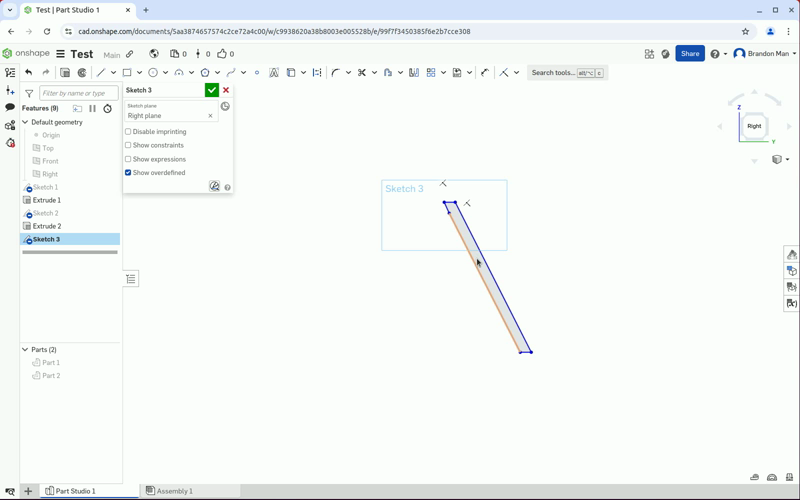
scroll(6)
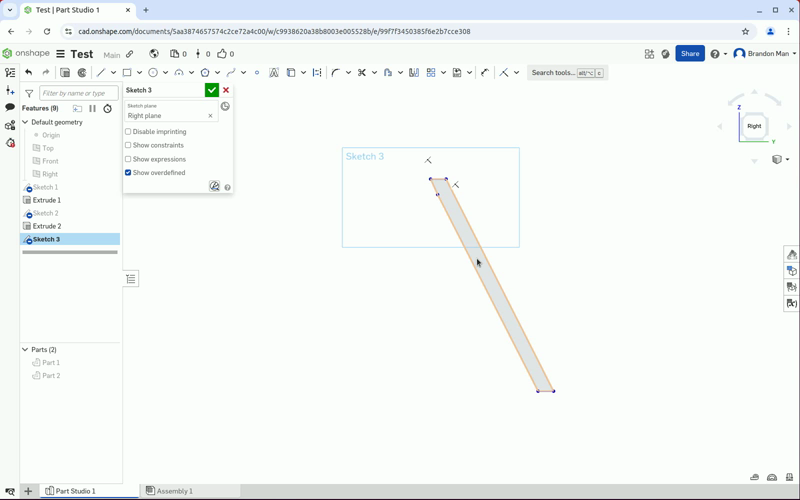
scroll(6)
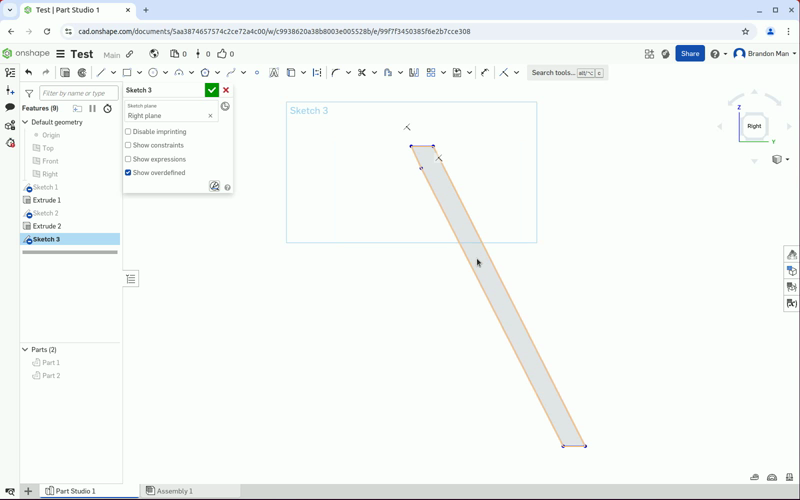
scroll(6)
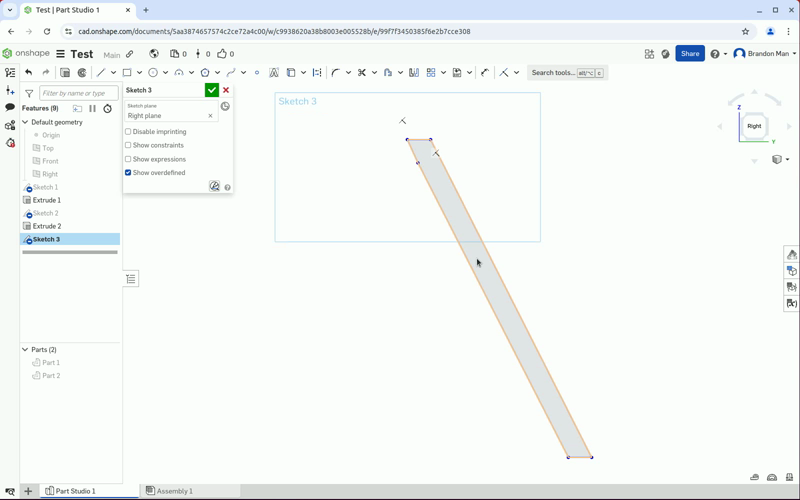
scroll(6)
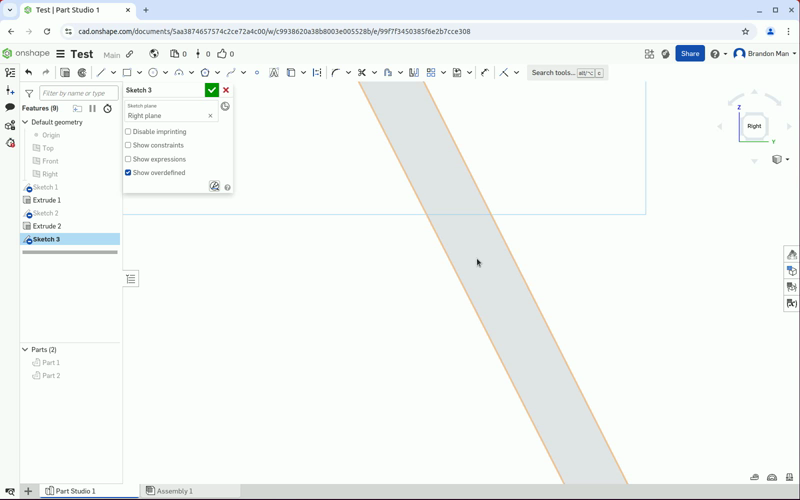
click(477, 258)
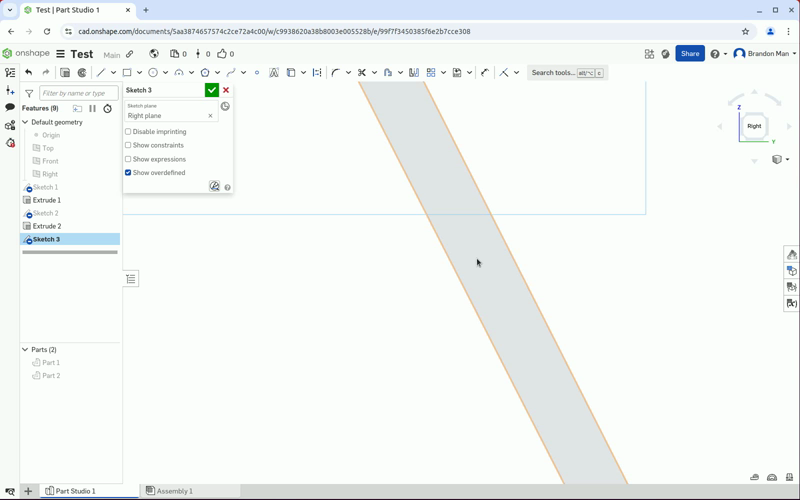
scroll(-6)
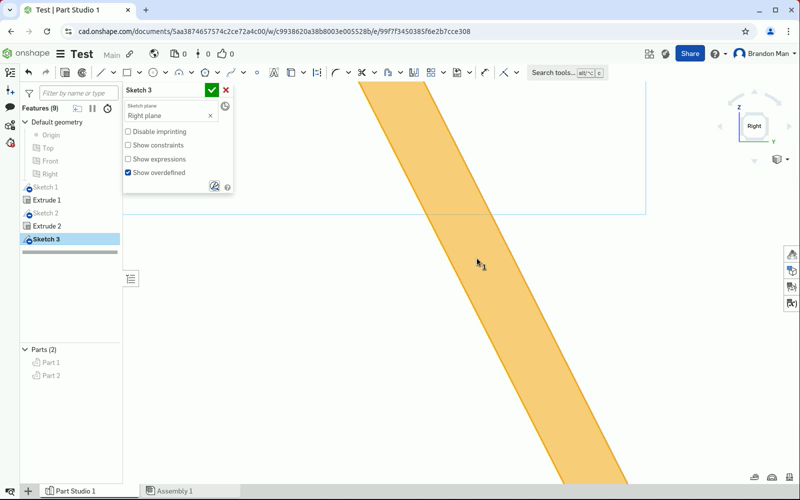
scroll(-6)
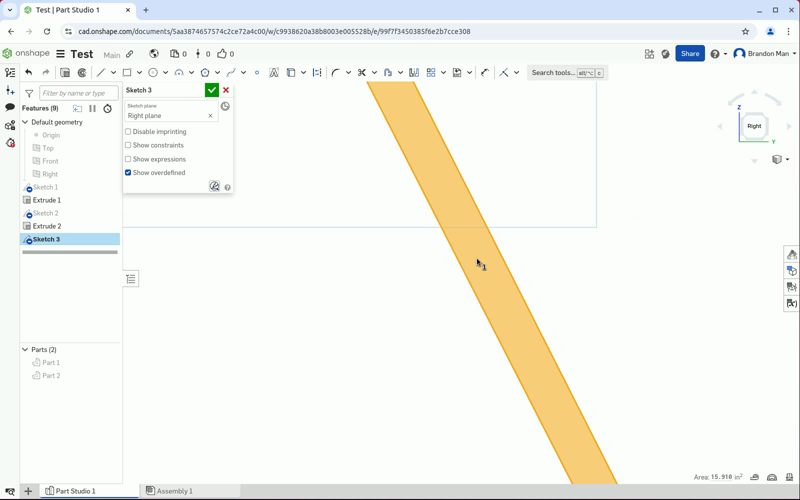
scroll(-6)
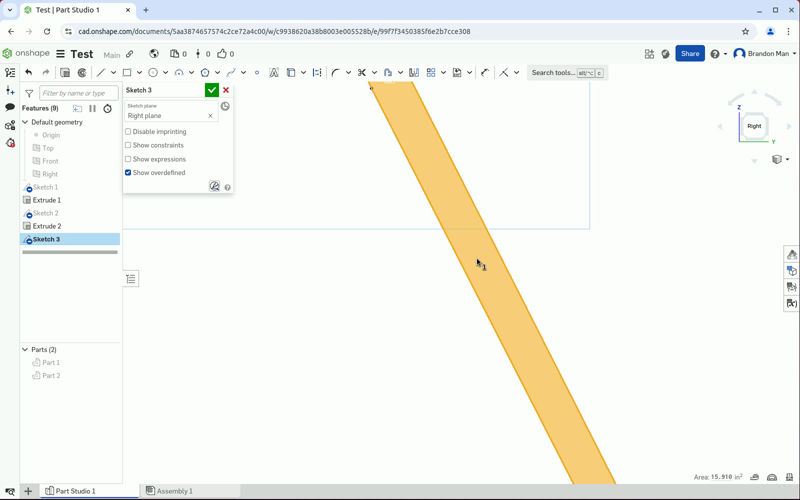
scroll(-6)
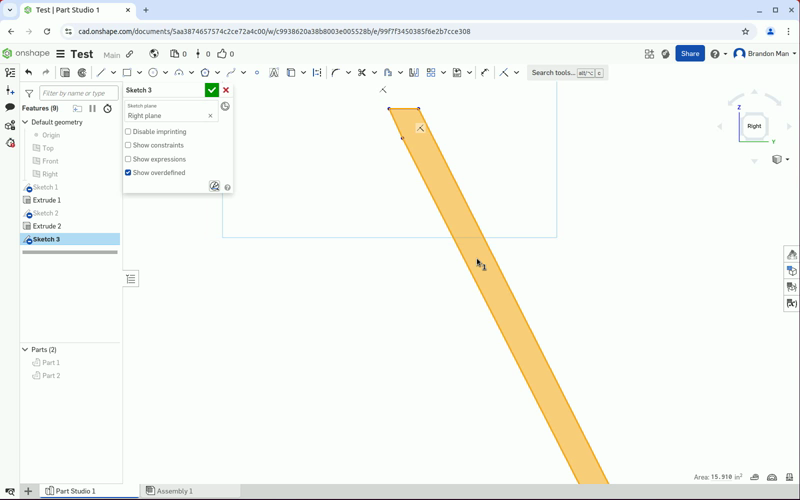
scroll(-6)
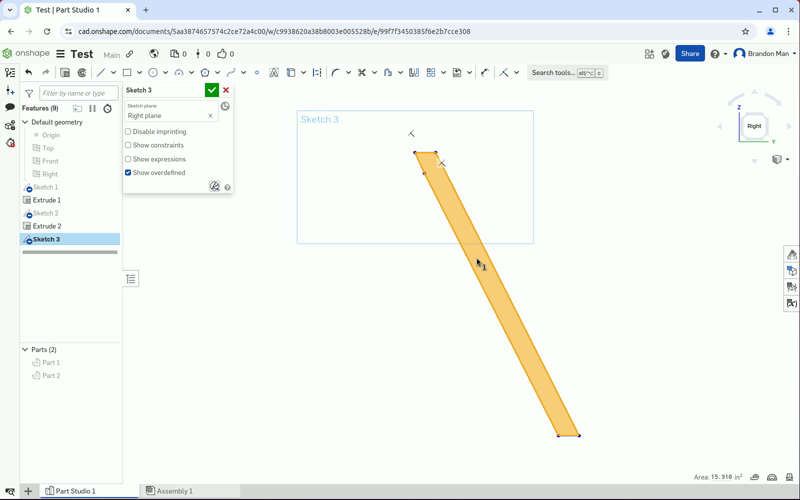
scroll(-6)
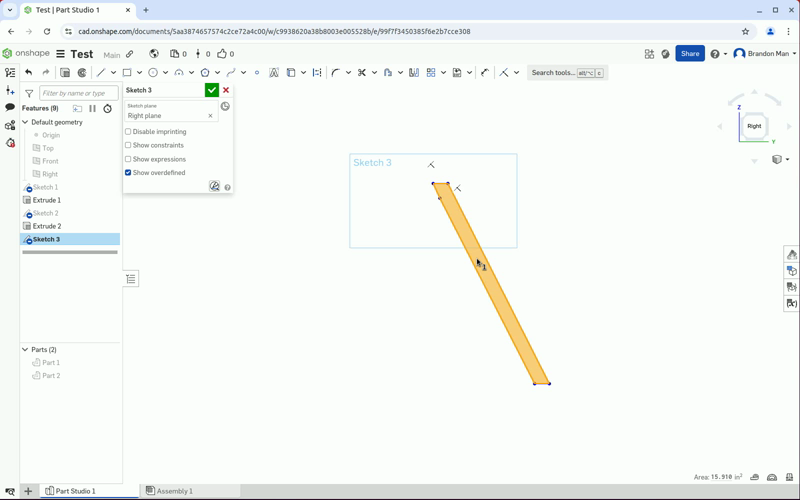
scroll(-6)
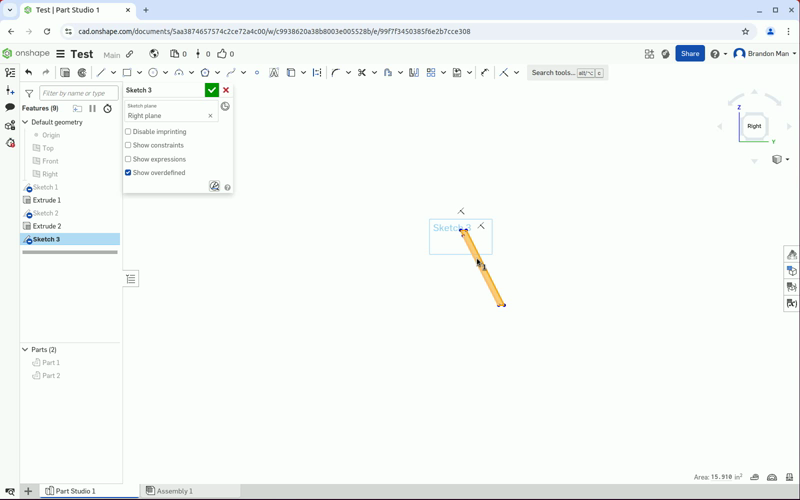
mouse_move(73, 352)
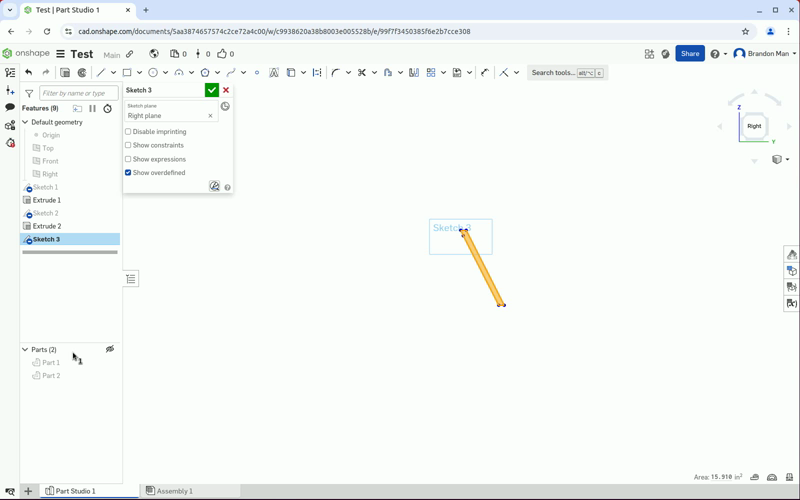
key(shift+y)
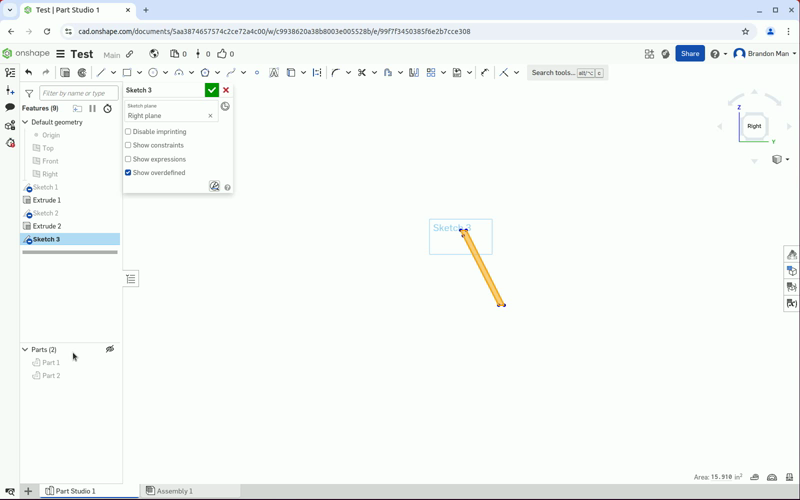
key(shift+e)
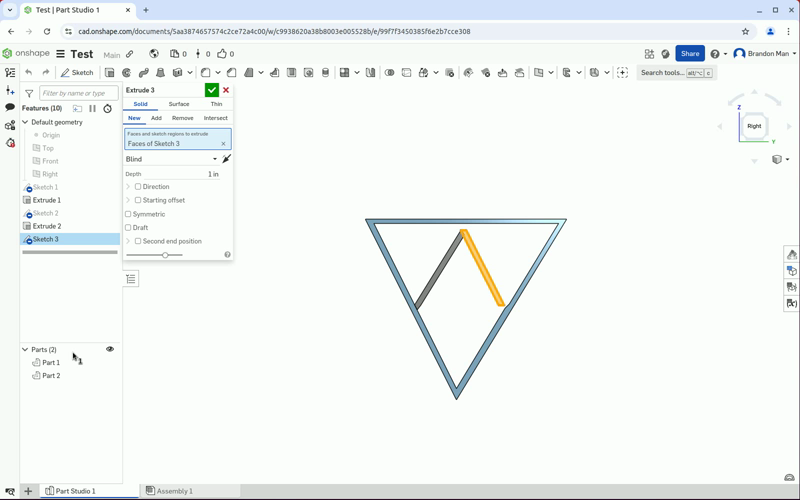
mouse_move(143, 106)
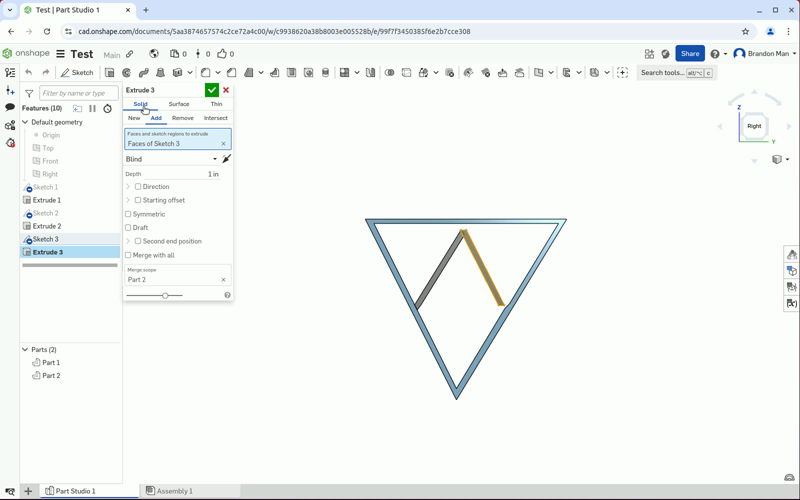
click(143, 106)
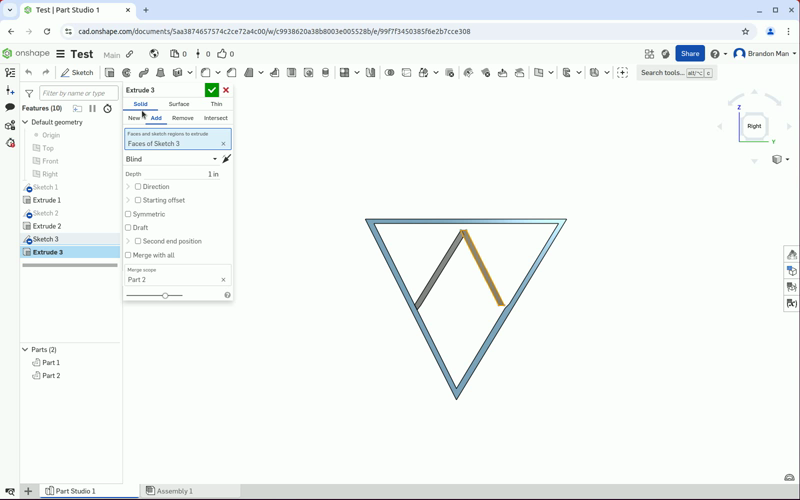
mouse_move(137, 120)
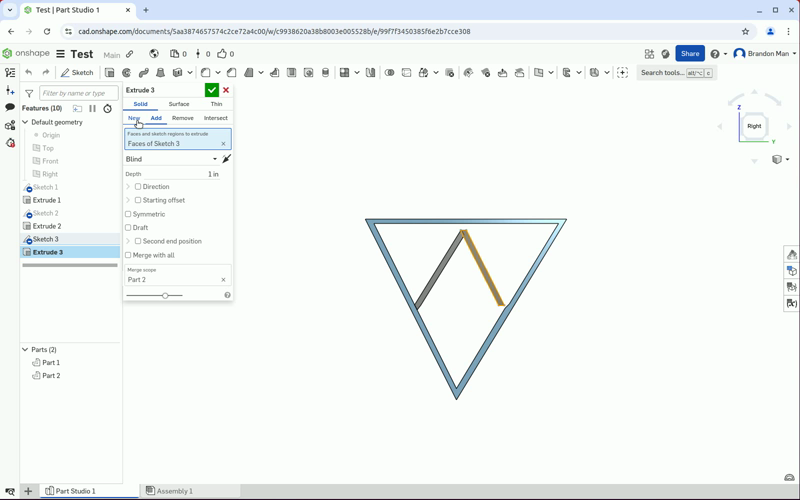
click(137, 120)
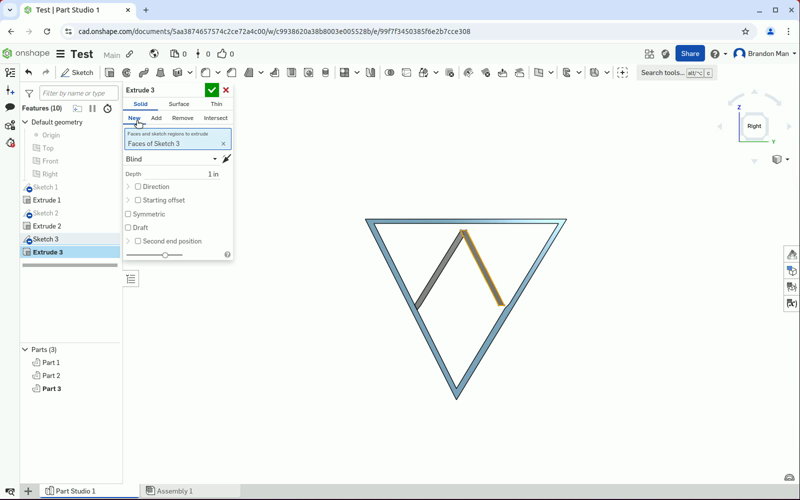
key(tab, 4)
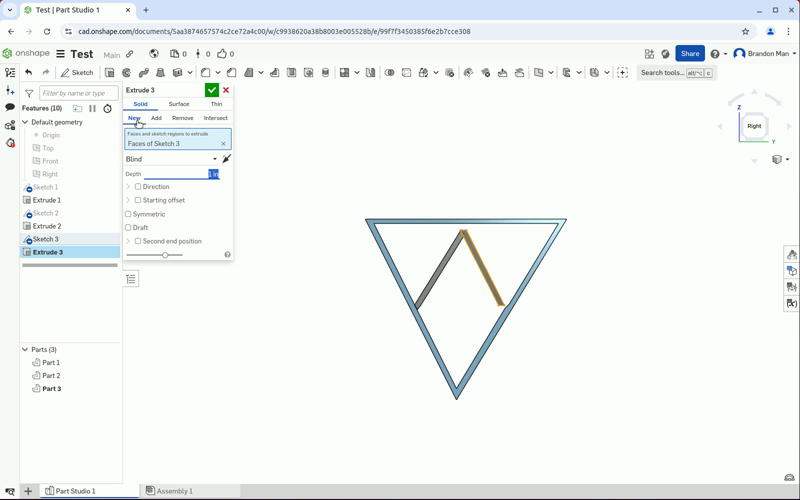
text(2.408)
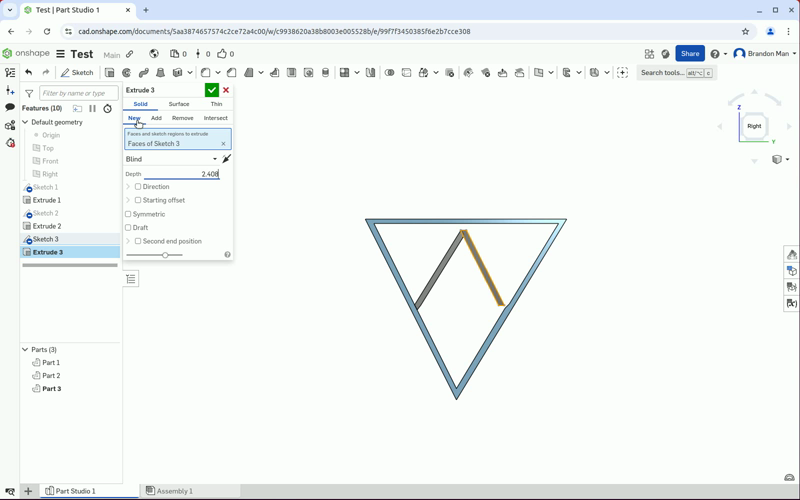
key(tab, 3)
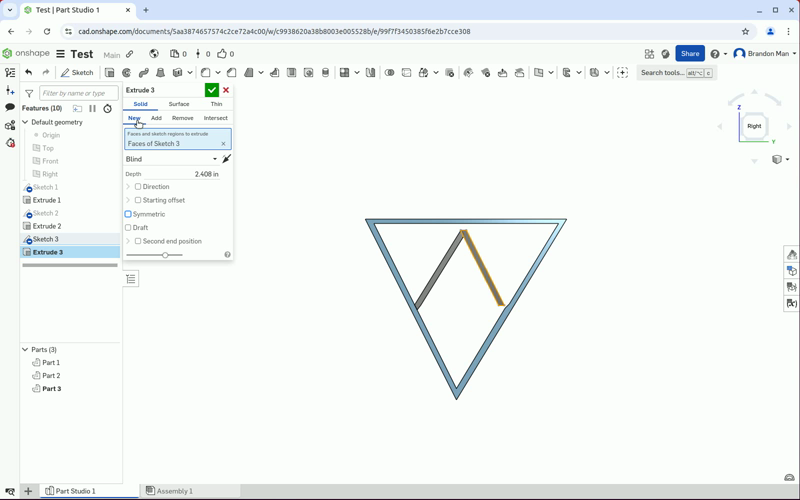
key(space)
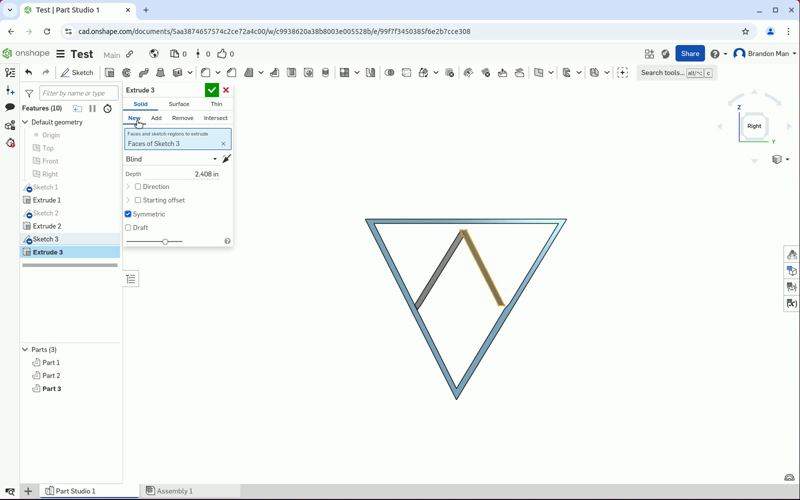
key(enter)
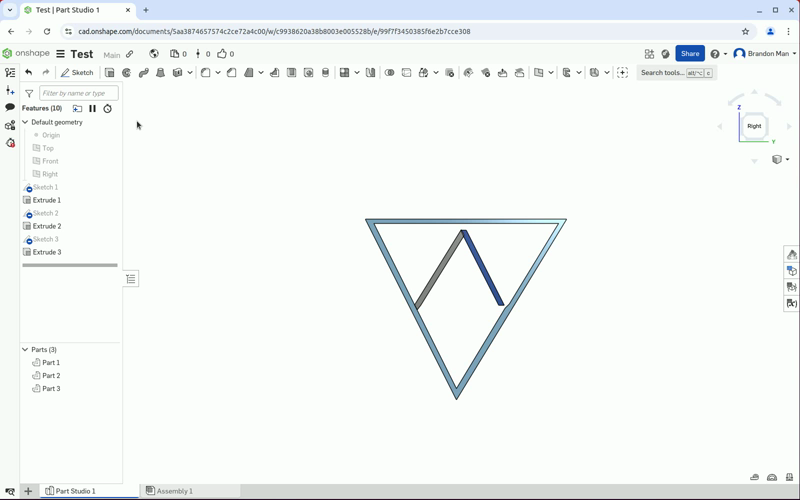
key(shift+h)
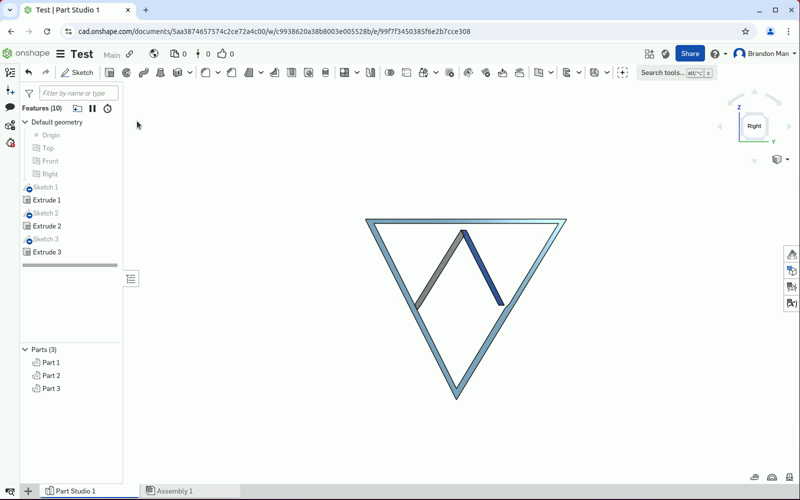
key(shift+h)
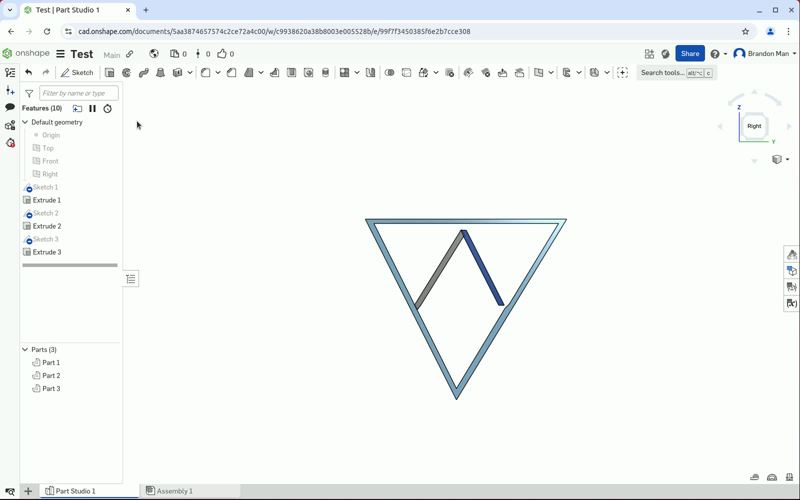
mouse_move(73, 189)
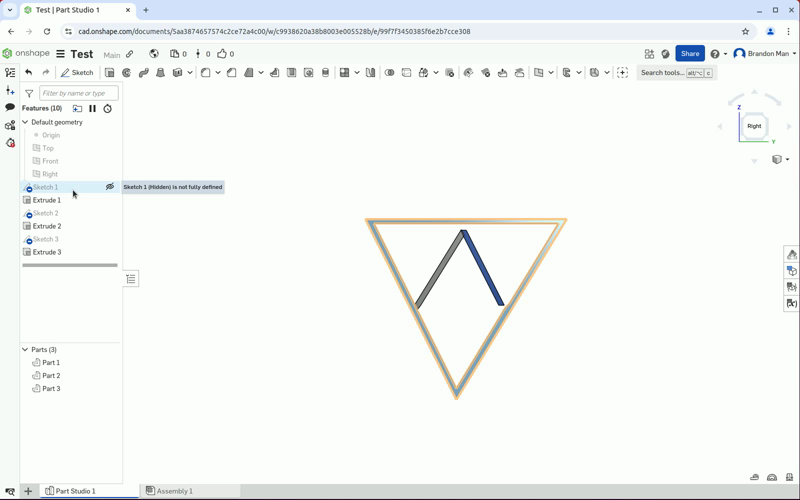
click(73, 189)
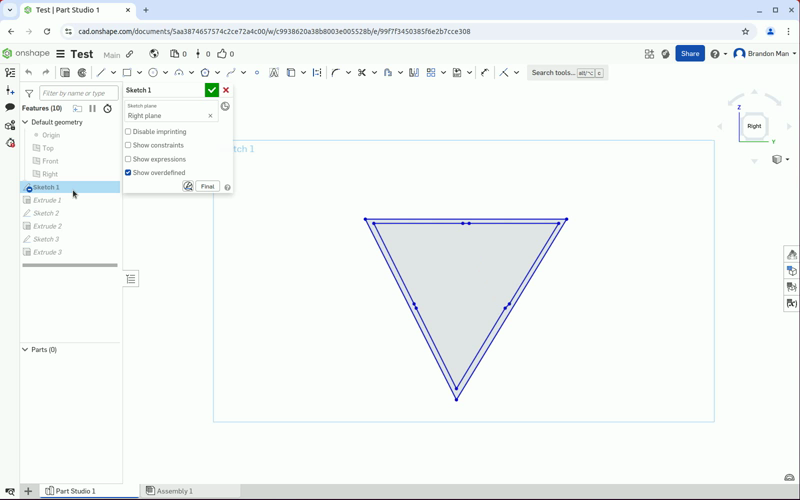
mouse_move(229, 92)
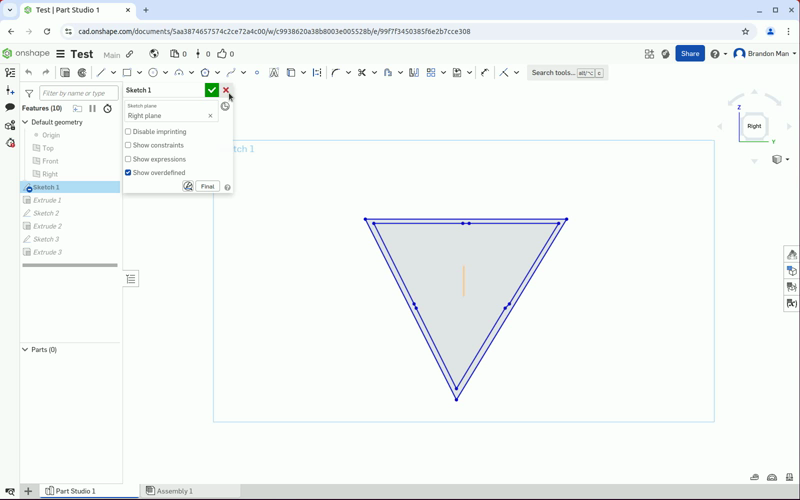
click(229, 92)
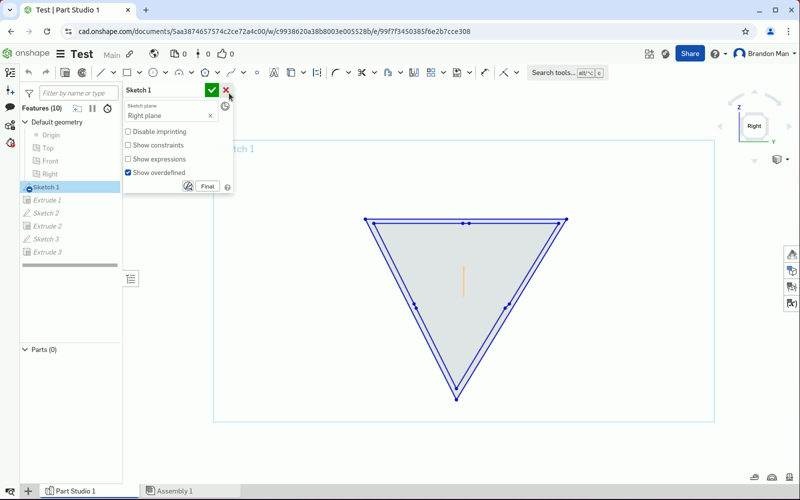
key(shift+s)
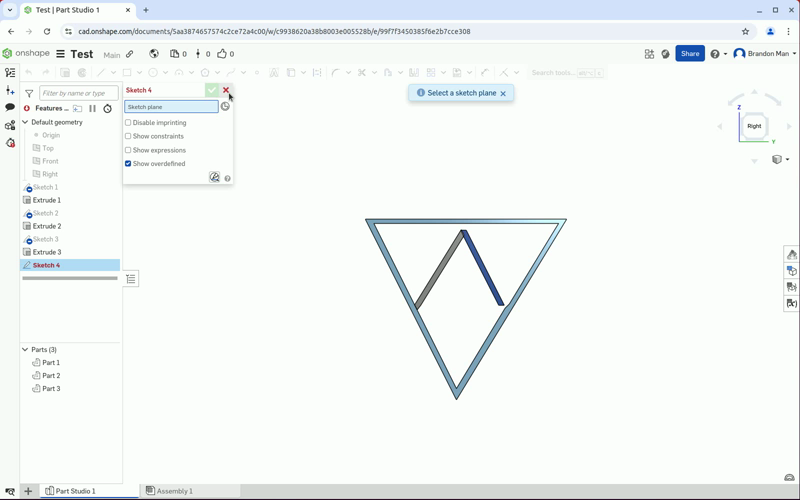
mouse_move(73, 176)
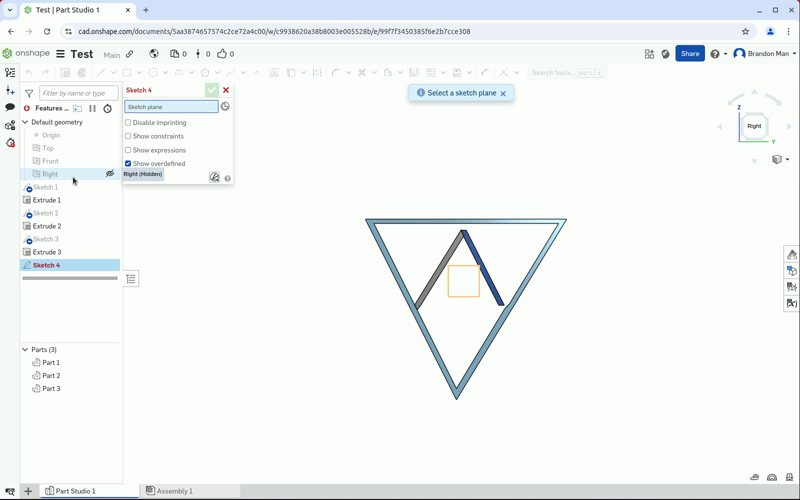
click(73, 176)
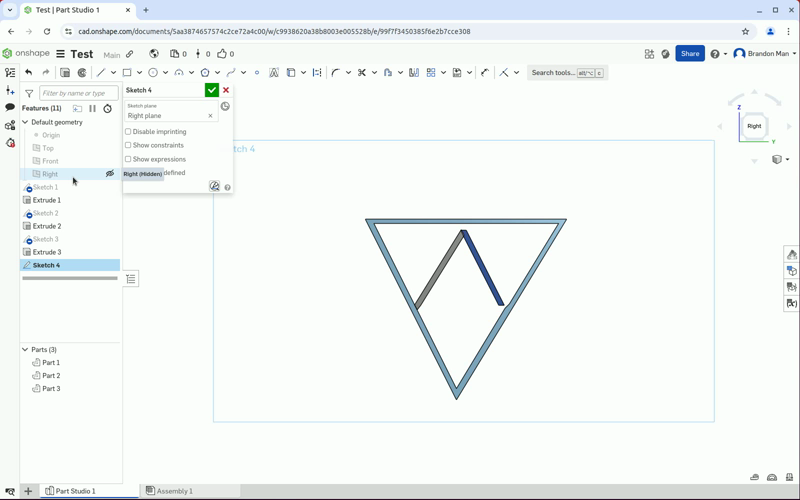
mouse_move(73, 352)
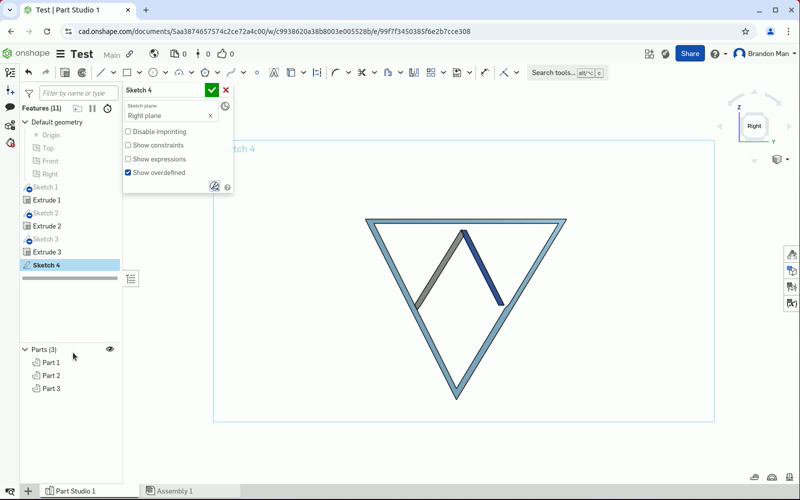
key(y)
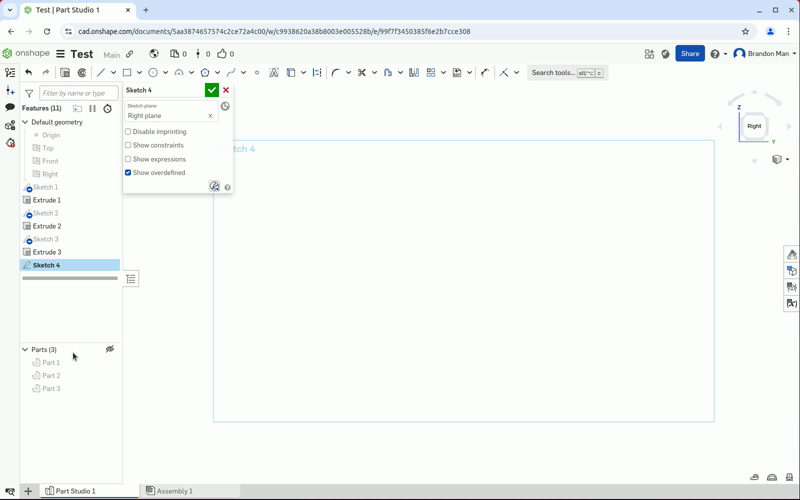
key(l)
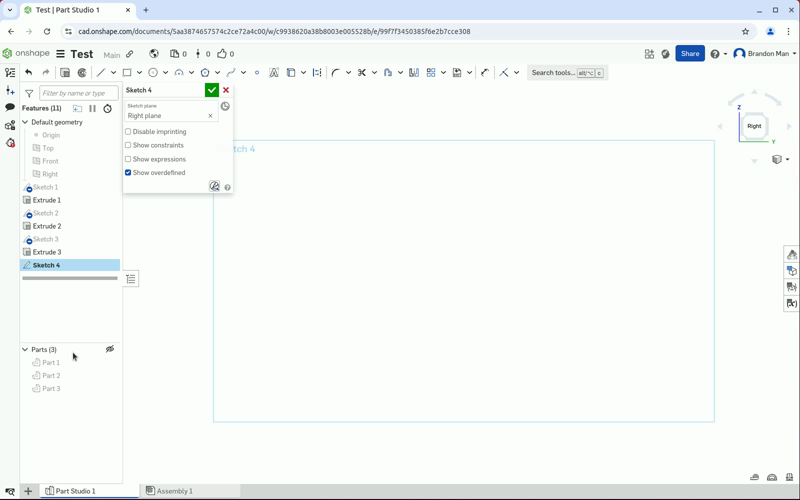
key_down(shift)
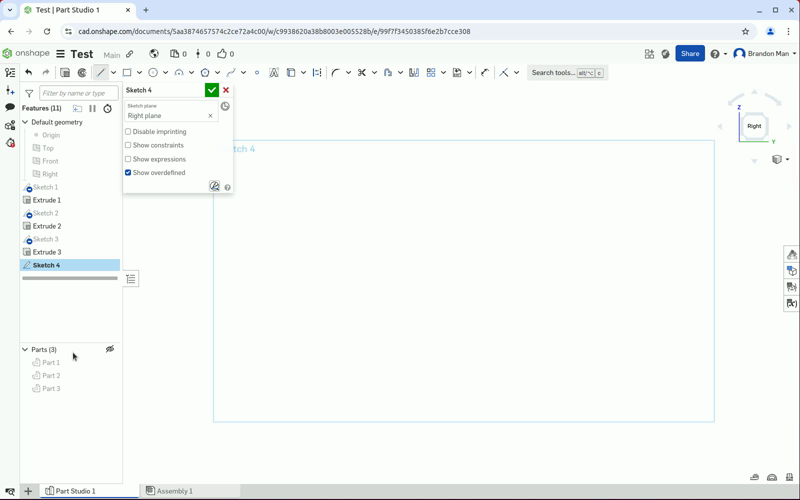
mouse_move(417, 309)
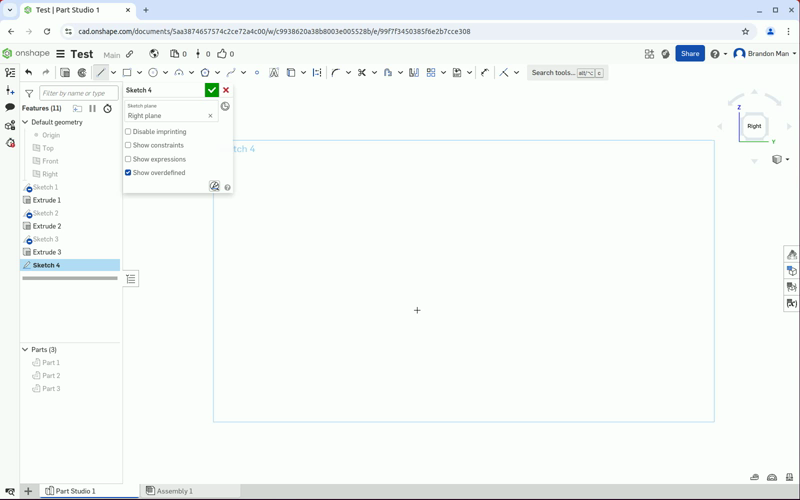
click(417, 309)
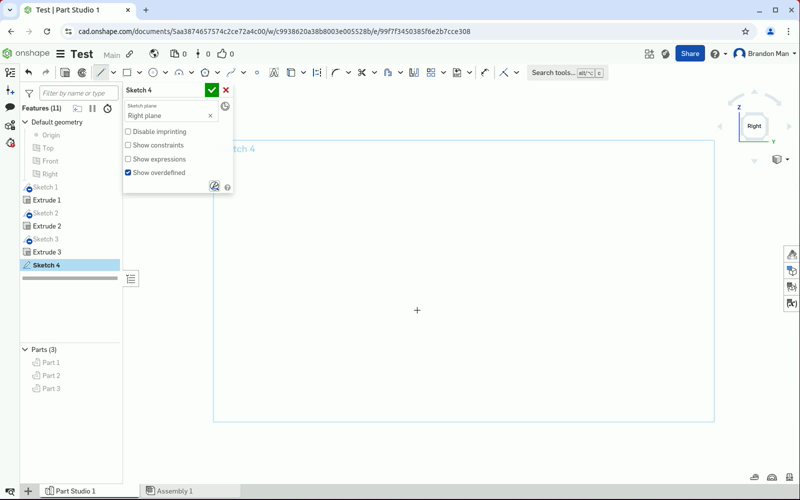
key_up(shift)
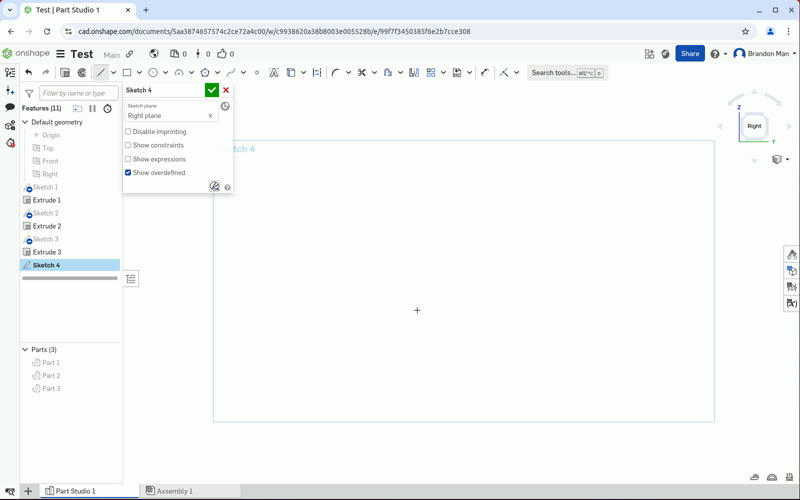
key_down(shift)
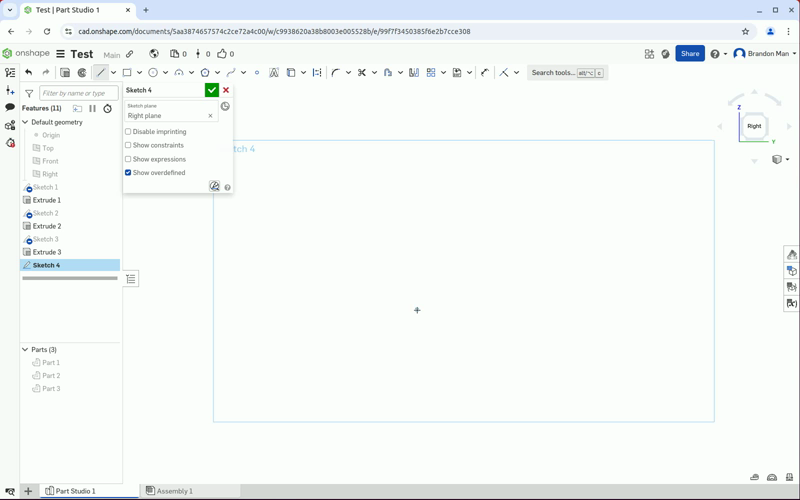
mouse_move(502, 309)
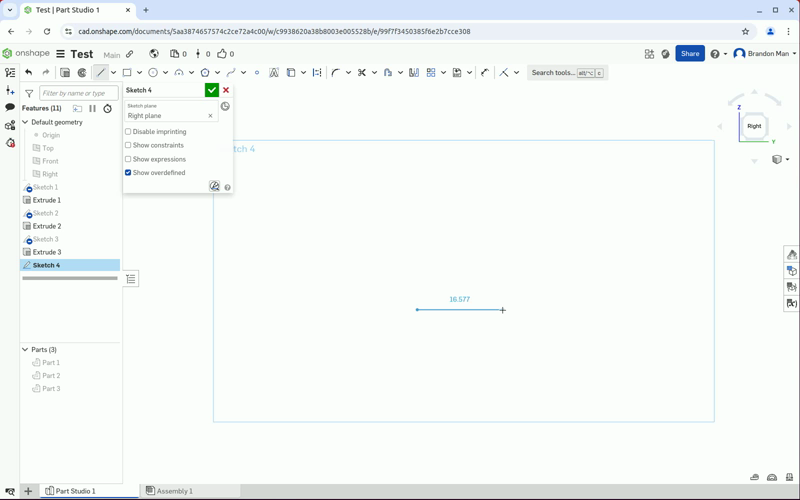
click(502, 309)
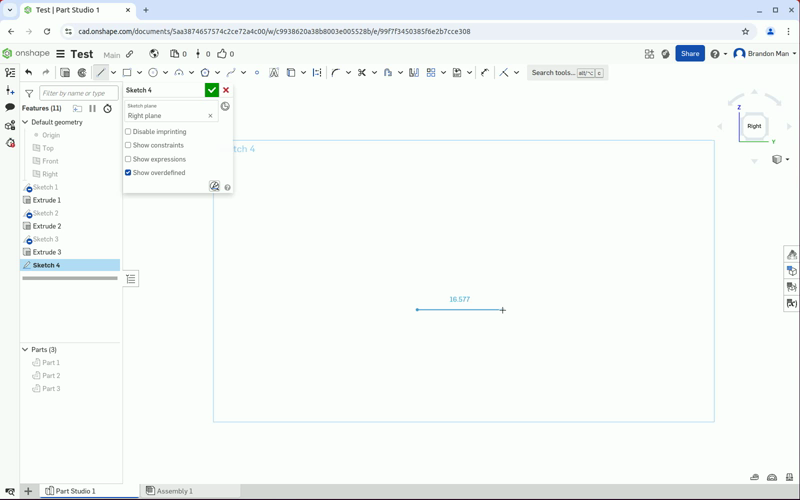
key_up(shift)
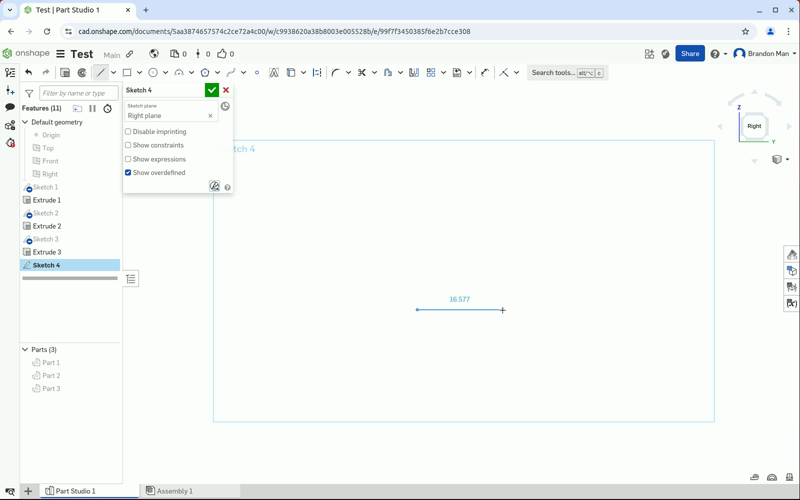
key_down(shift)
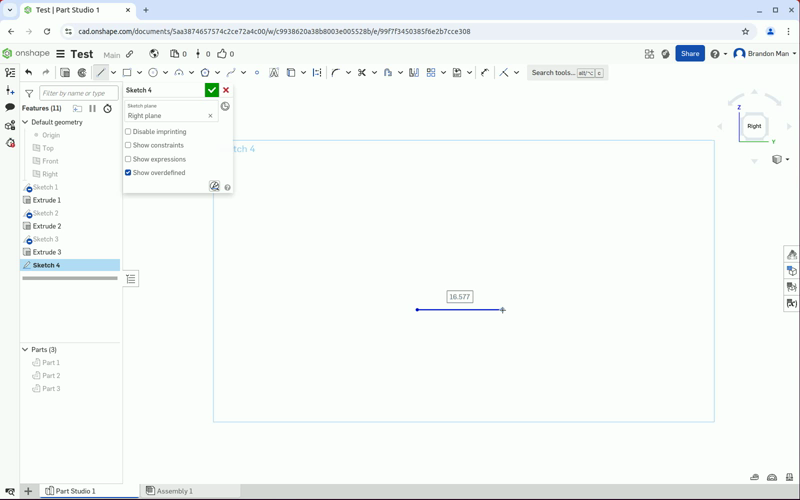
mouse_move(532, 309)
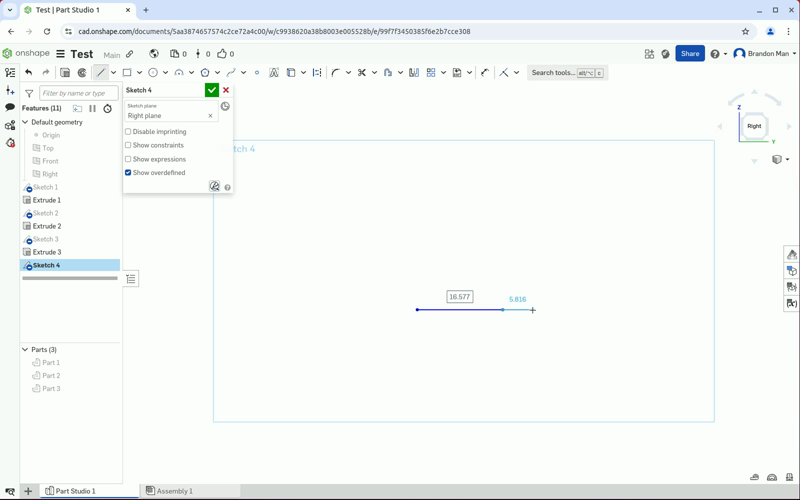
mouse_move(505, 305)
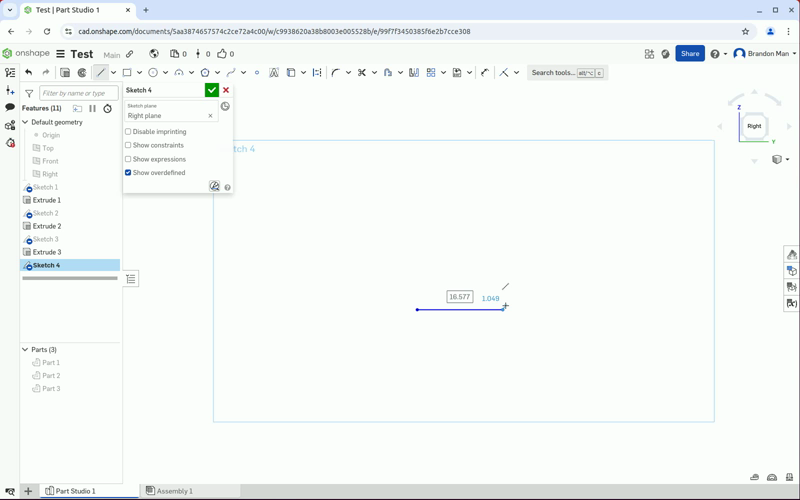
scroll(6)
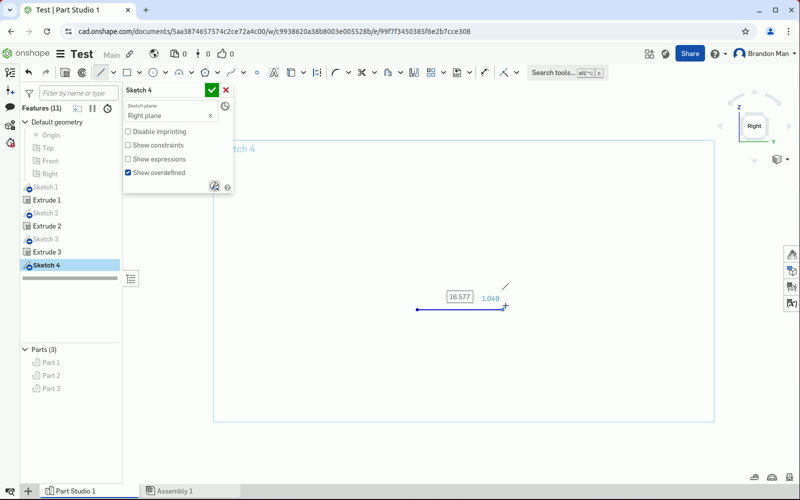
scroll(6)
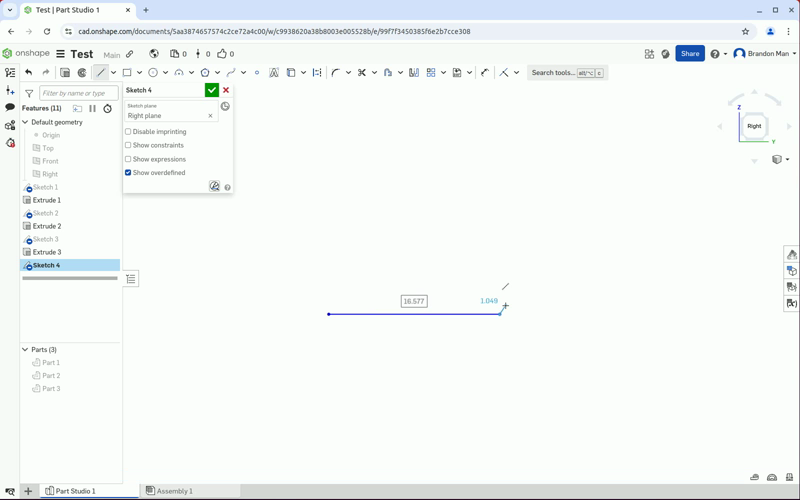
scroll(6)
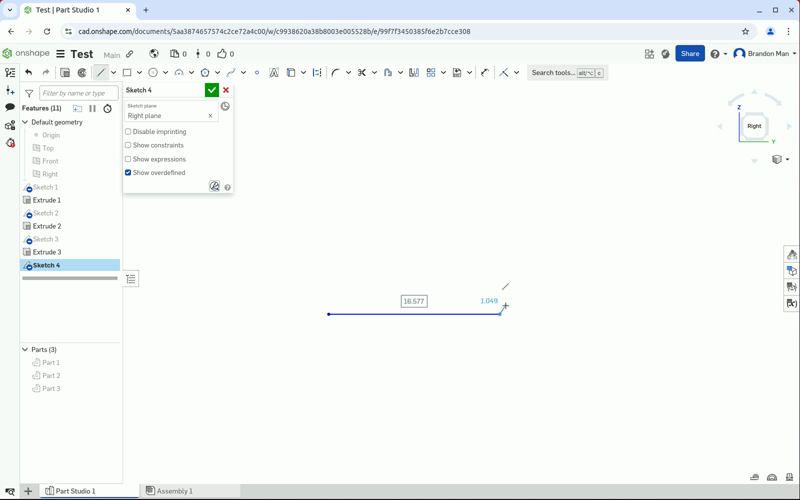
scroll(6)
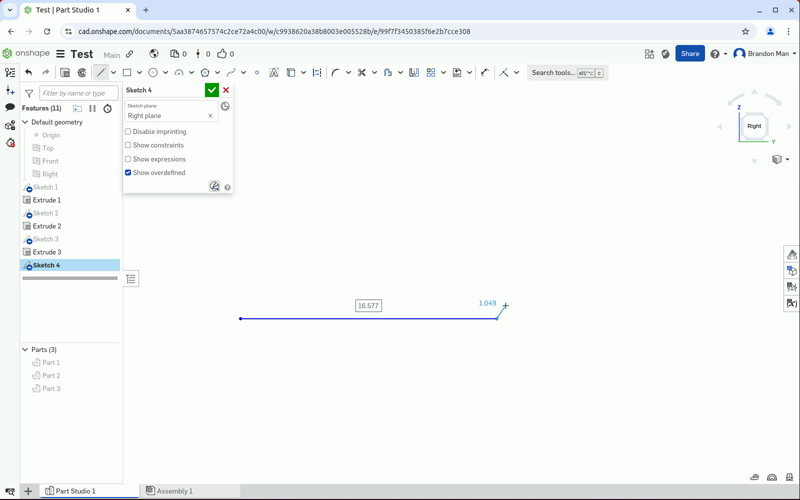
scroll(6)
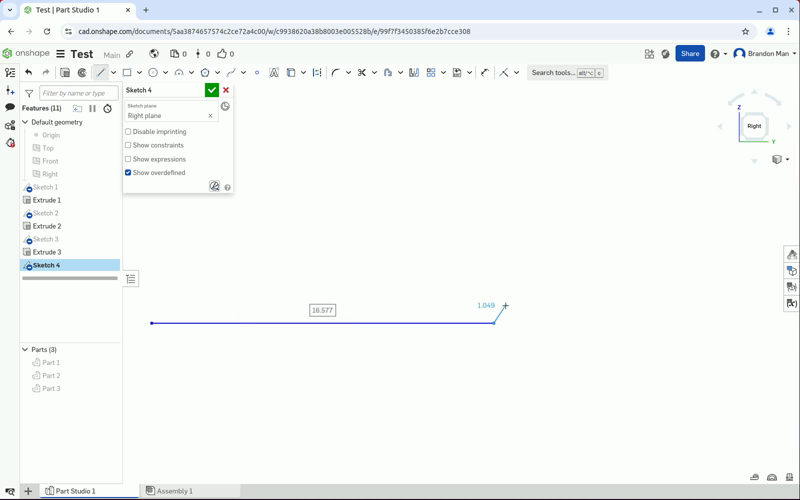
scroll(6)
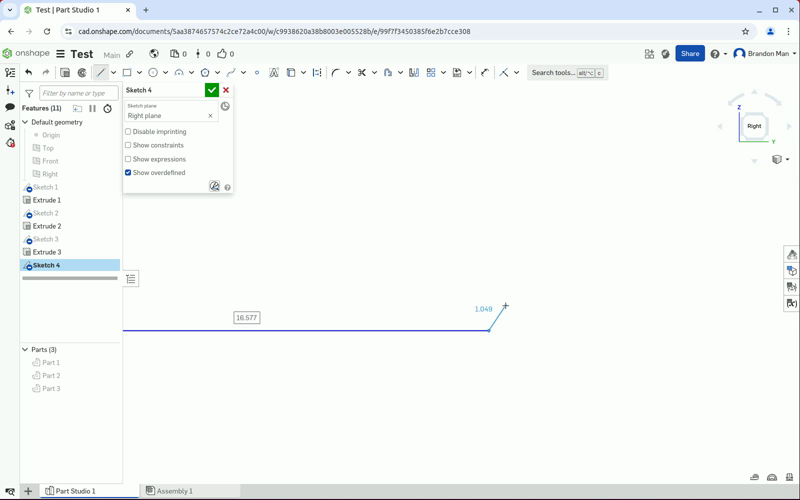
scroll(6)
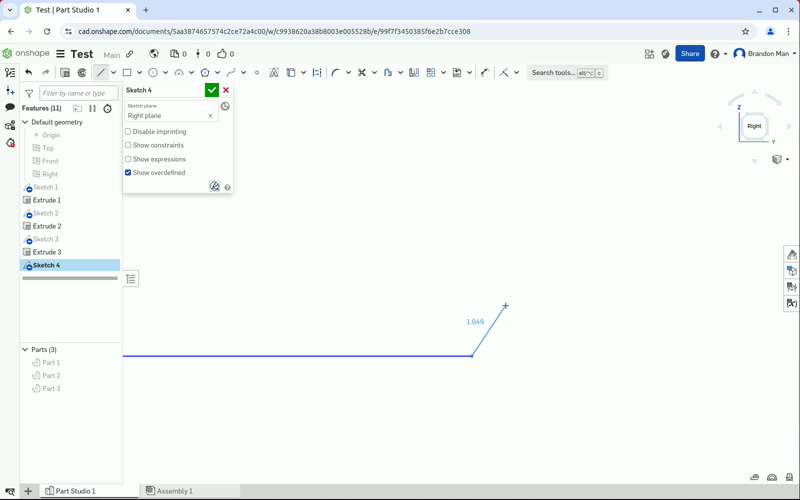
click(505, 305)
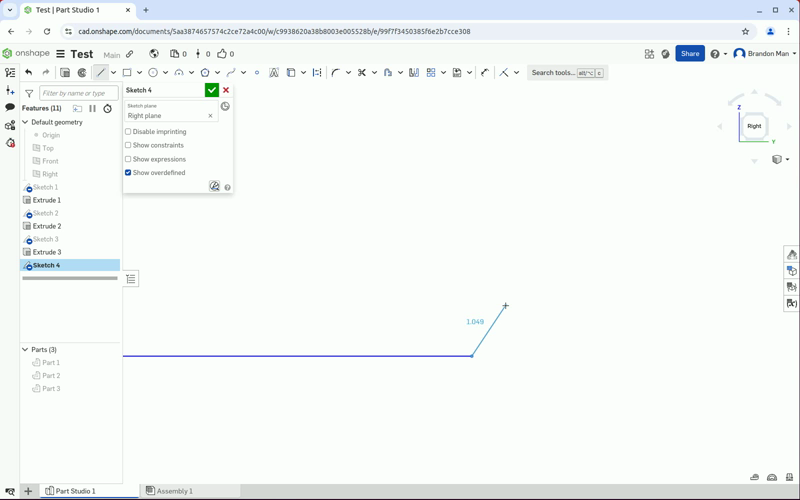
scroll(-6)
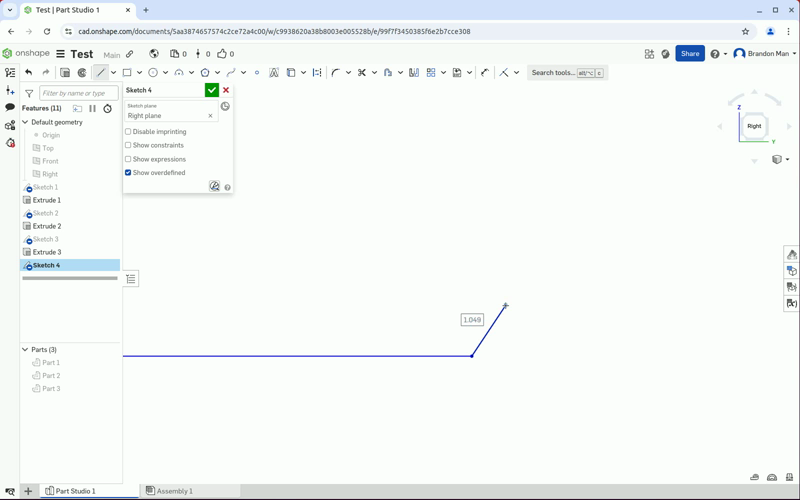
scroll(-6)
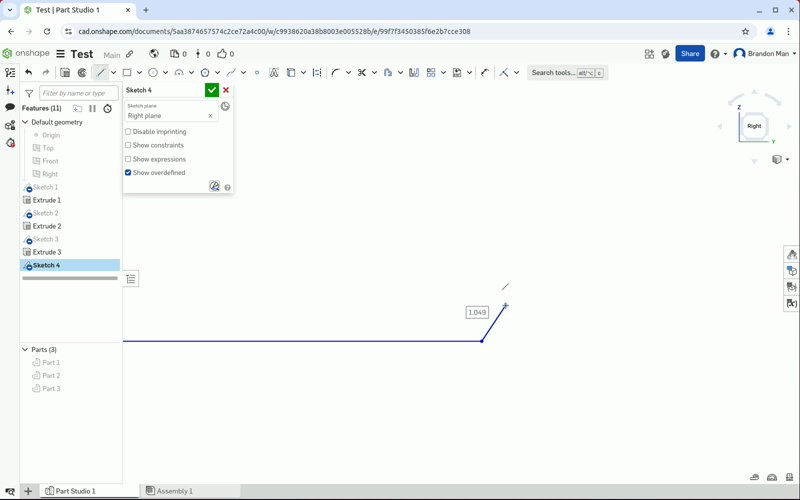
scroll(-6)
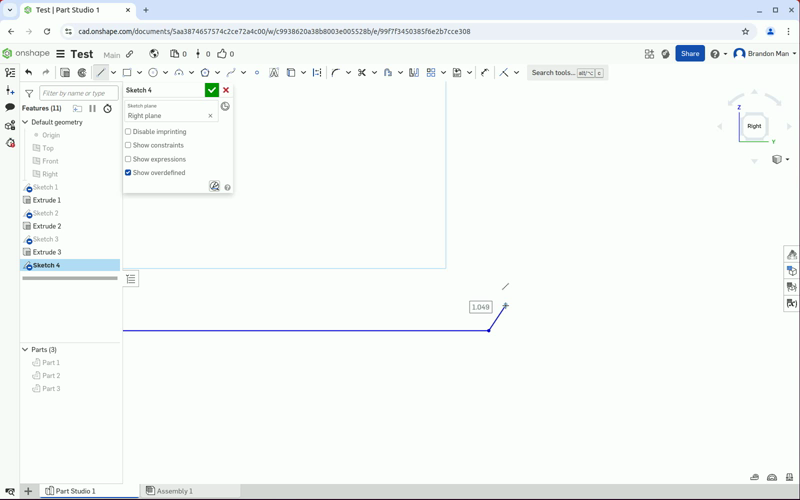
scroll(-6)
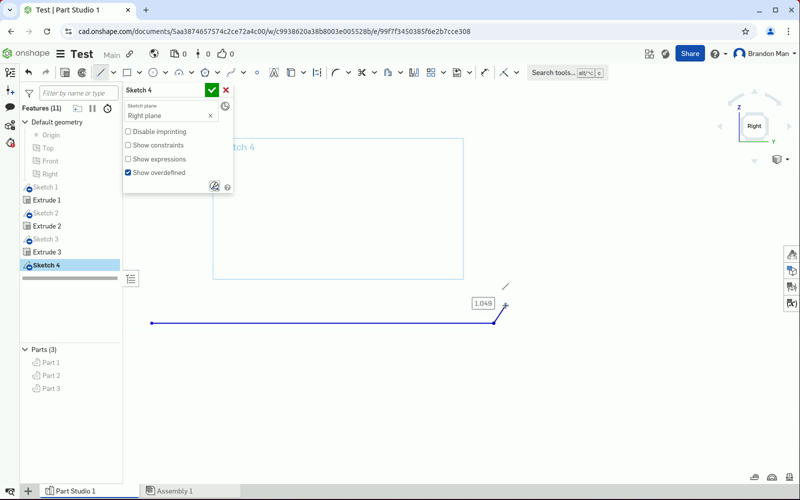
scroll(-6)
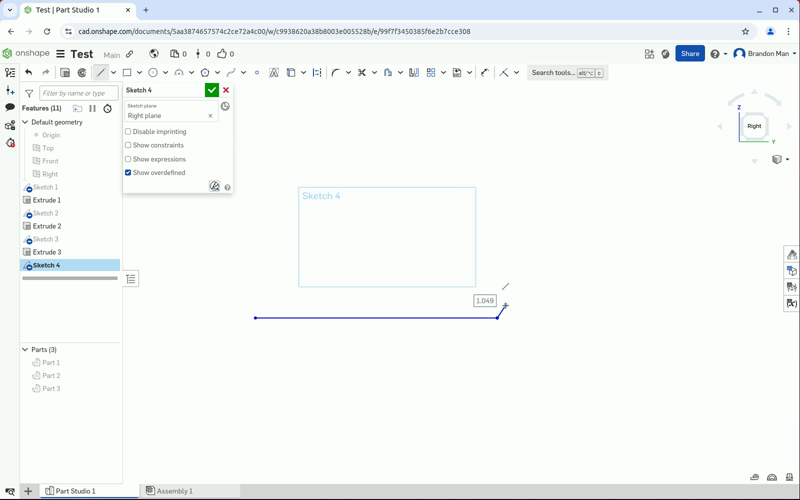
scroll(-6)
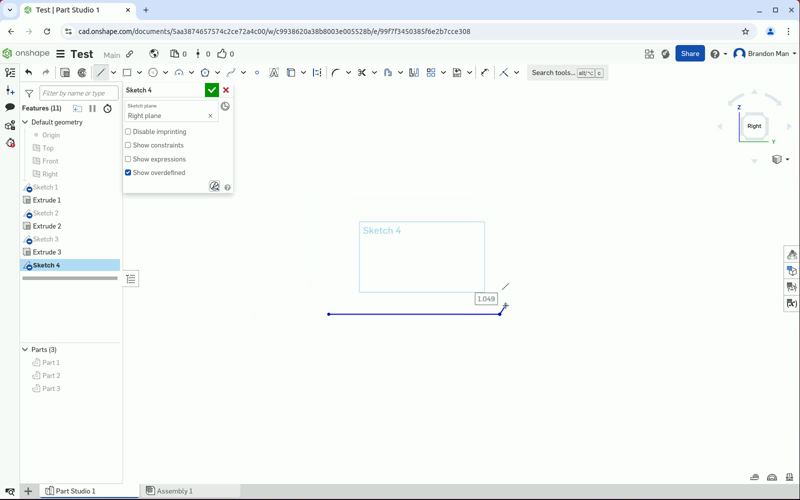
scroll(-6)
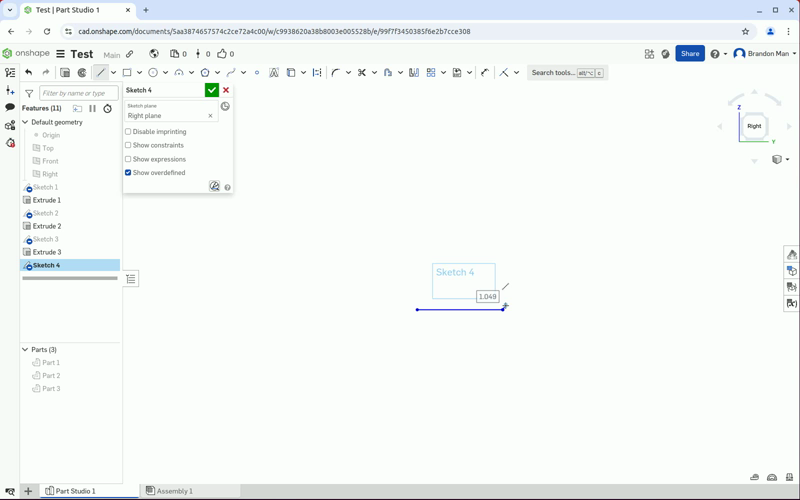
key_up(shift)
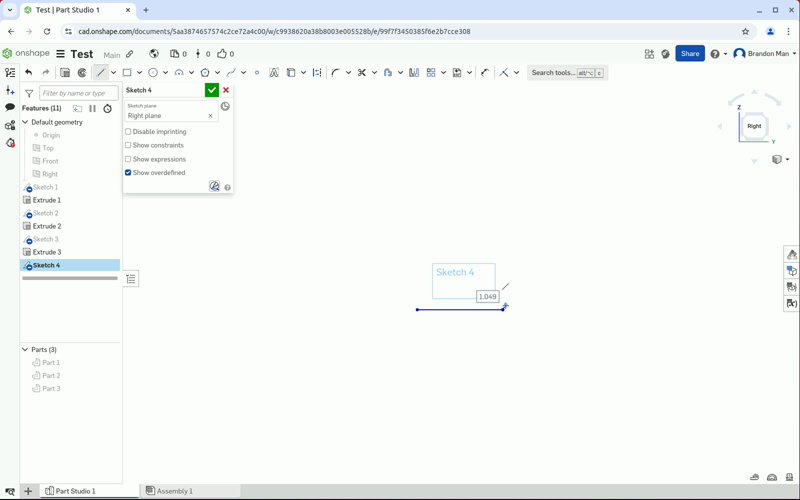
key_down(shift)
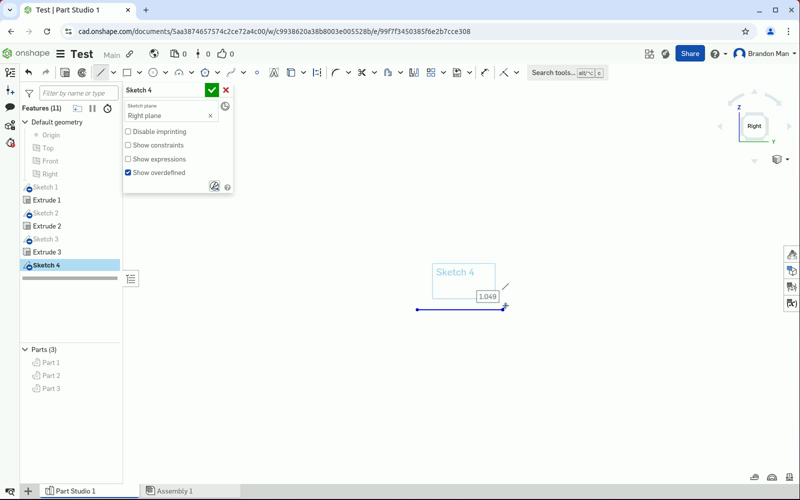
mouse_move(535, 305)
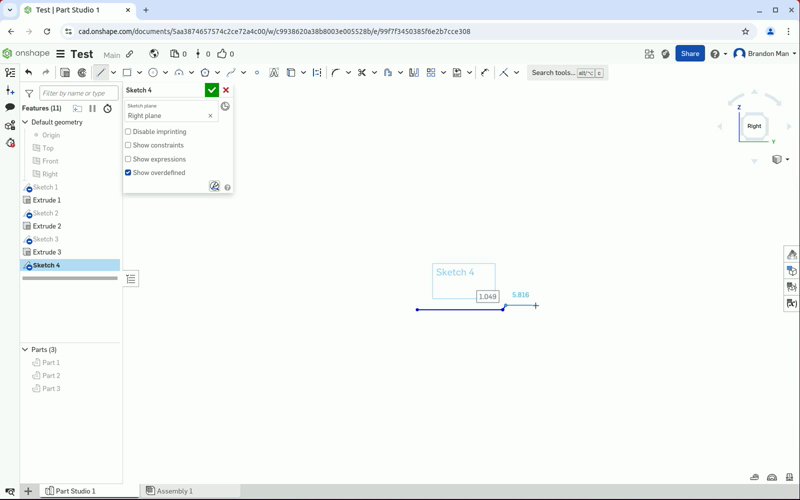
mouse_move(500, 305)
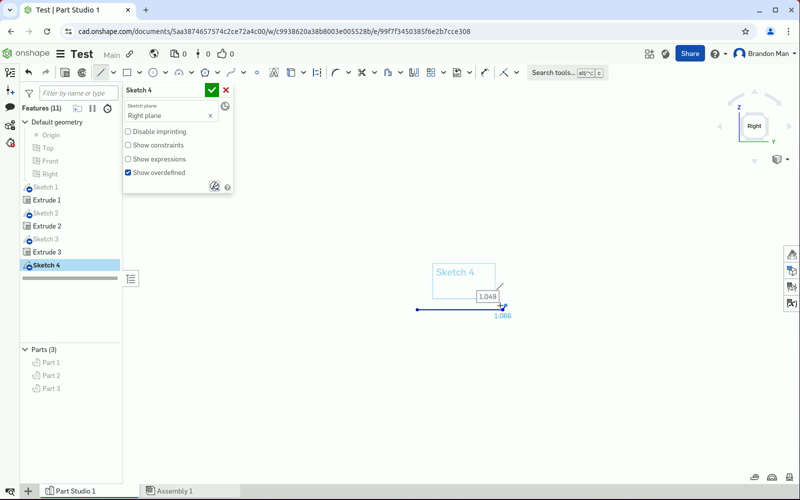
scroll(6)
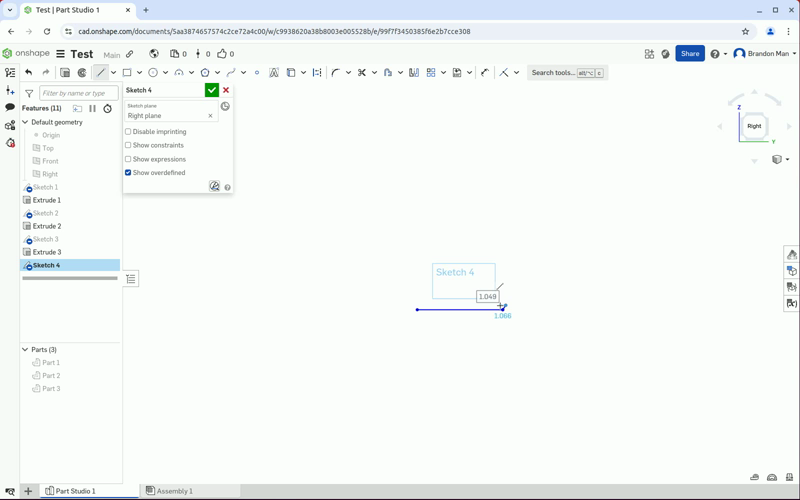
scroll(6)
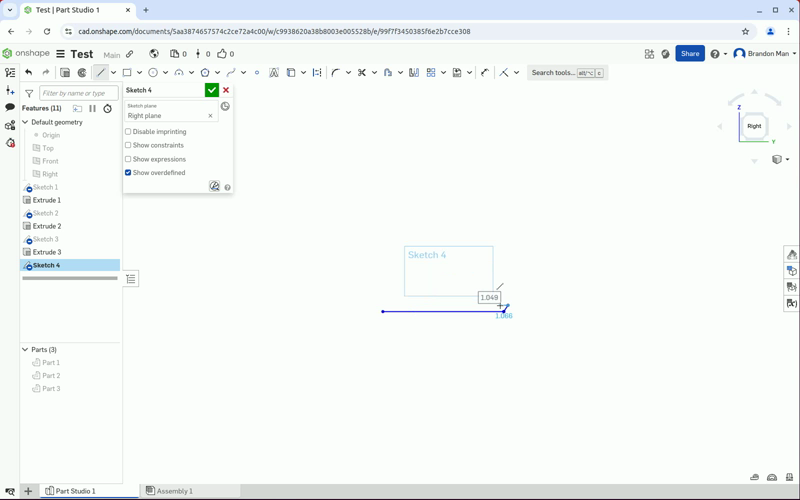
scroll(6)
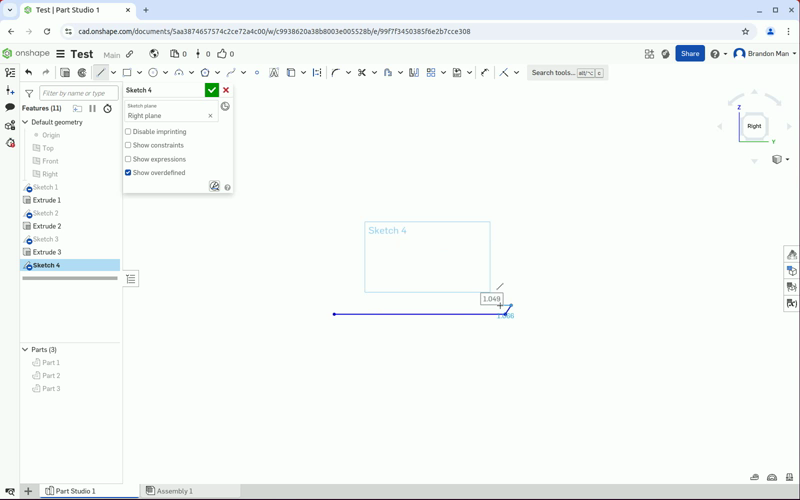
scroll(6)
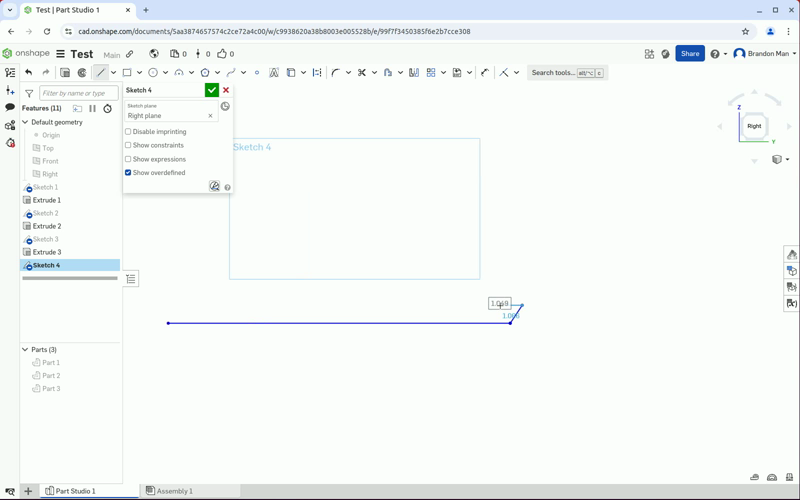
scroll(6)
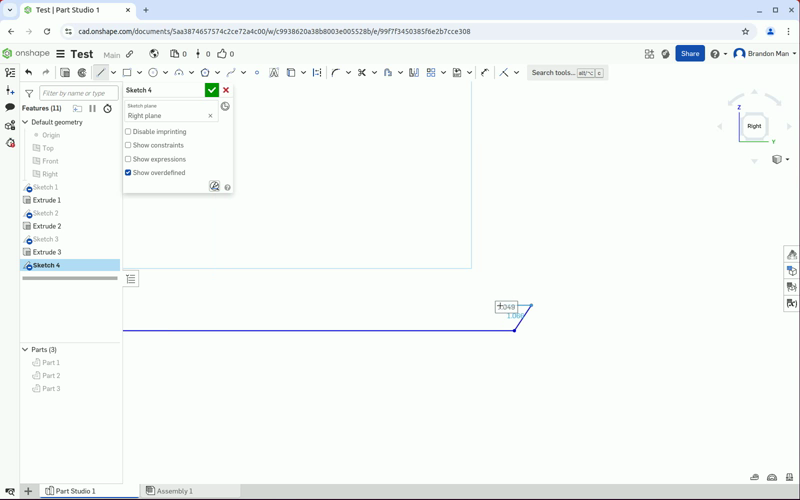
scroll(6)
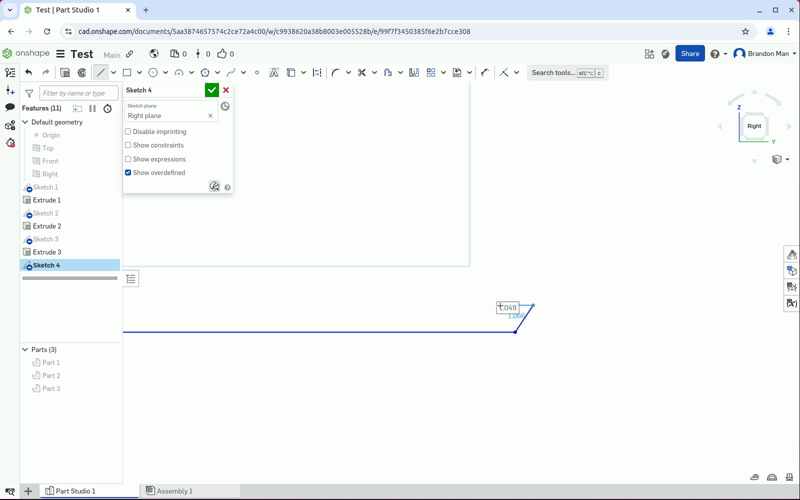
scroll(6)
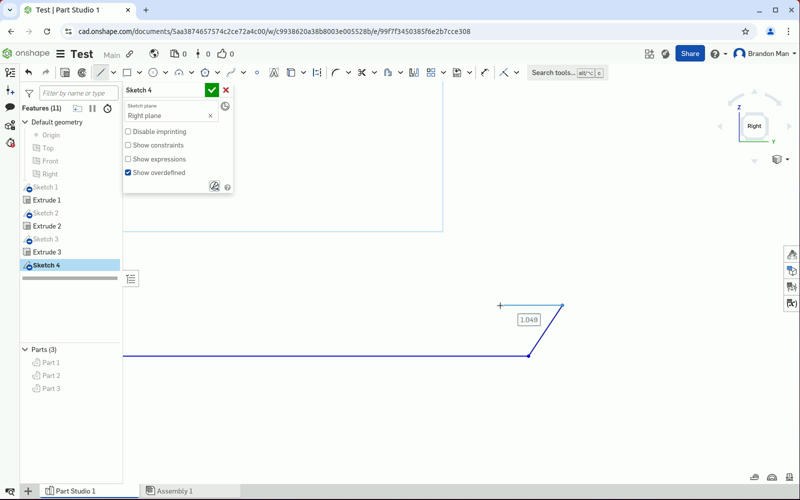
click(500, 305)
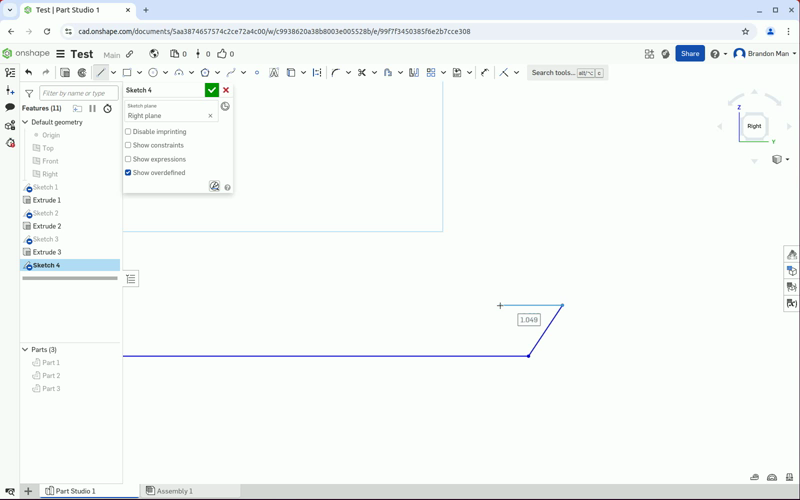
scroll(-6)
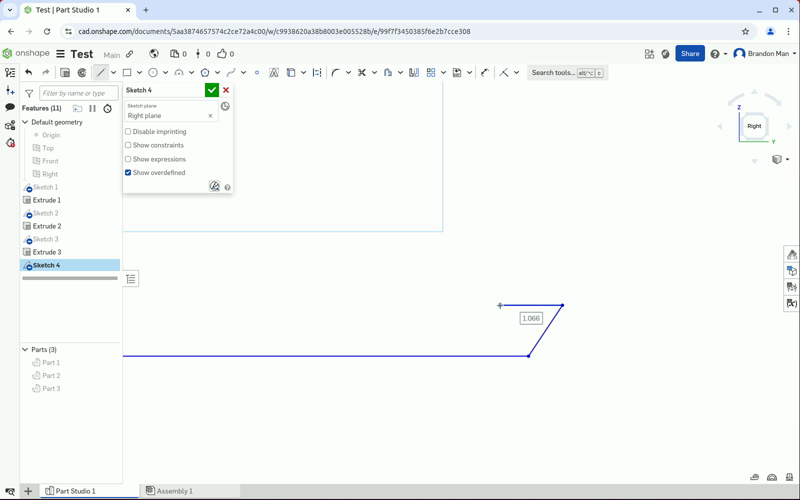
scroll(-6)
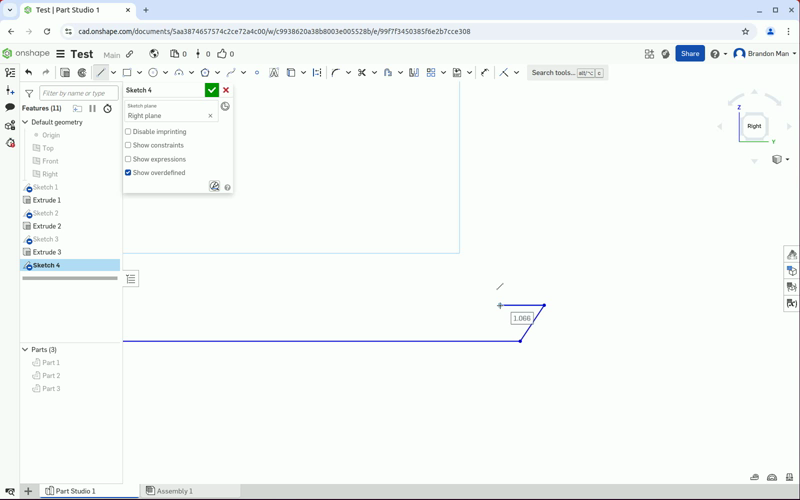
scroll(-6)
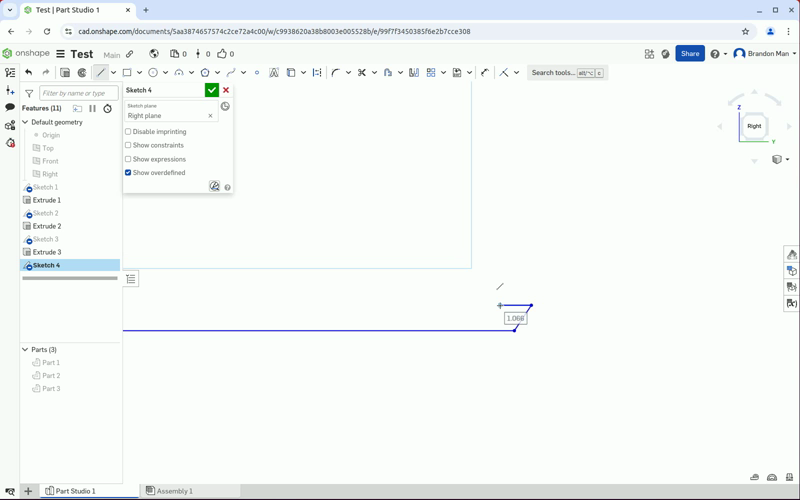
scroll(-6)
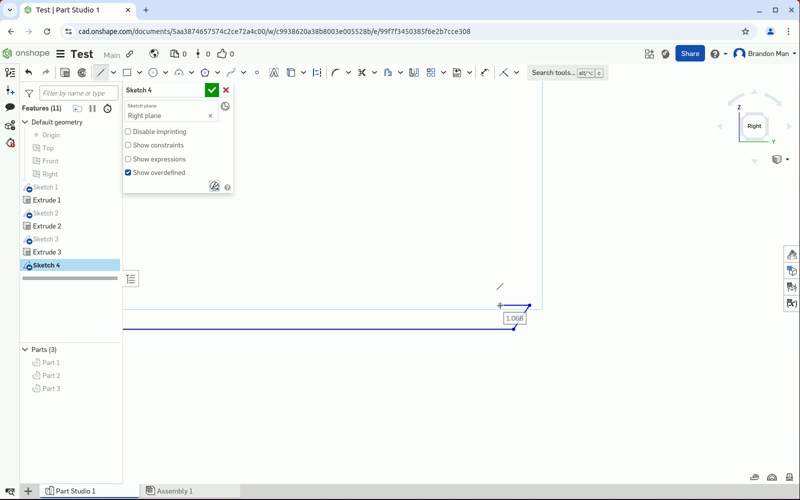
scroll(-6)
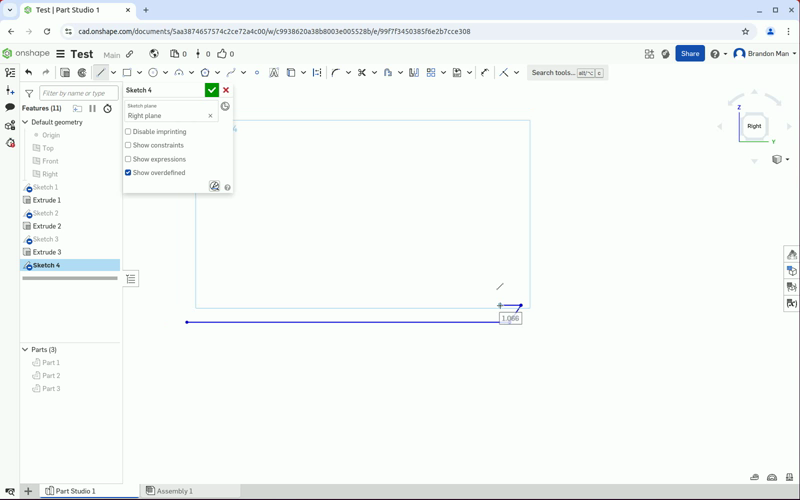
scroll(-6)
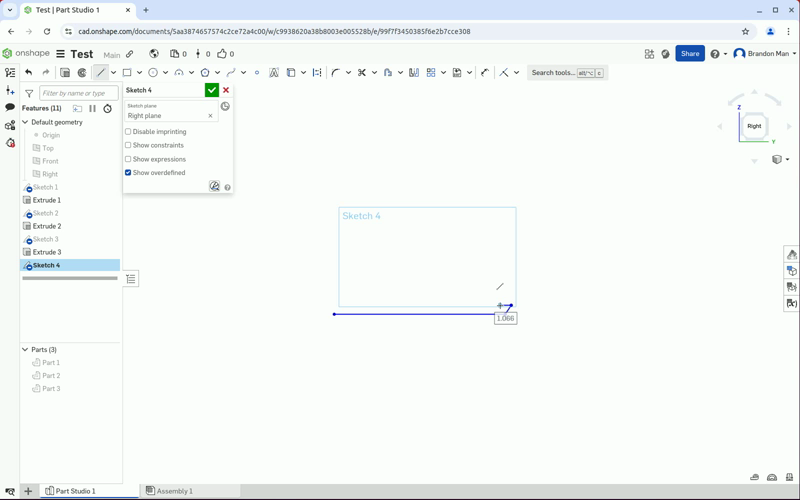
scroll(-6)
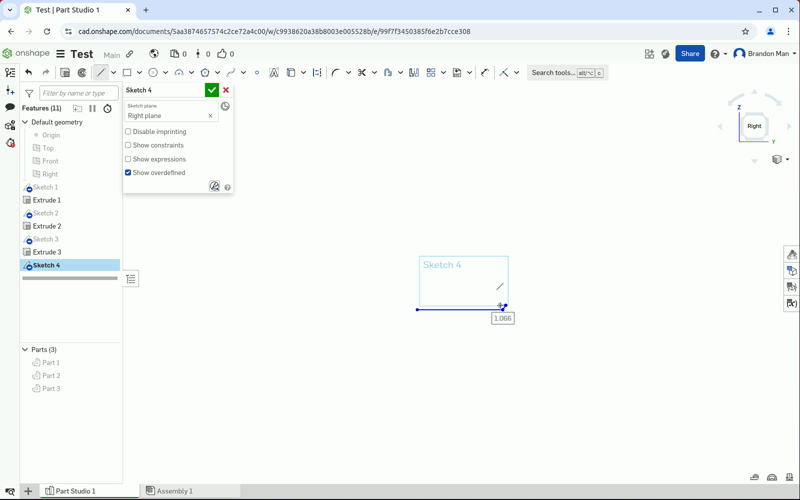
key_up(shift)
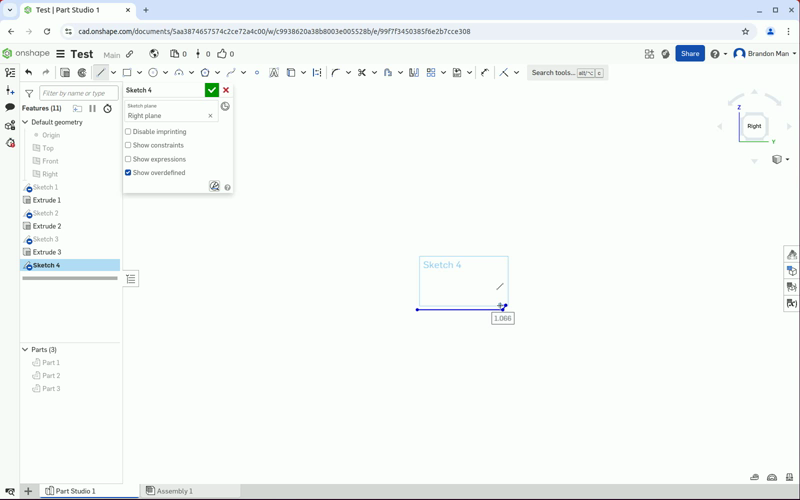
key_down(shift)
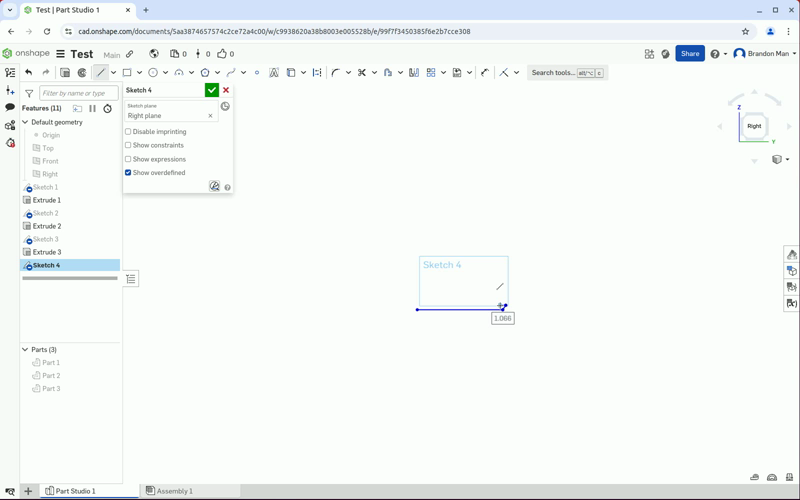
mouse_move(420, 305)
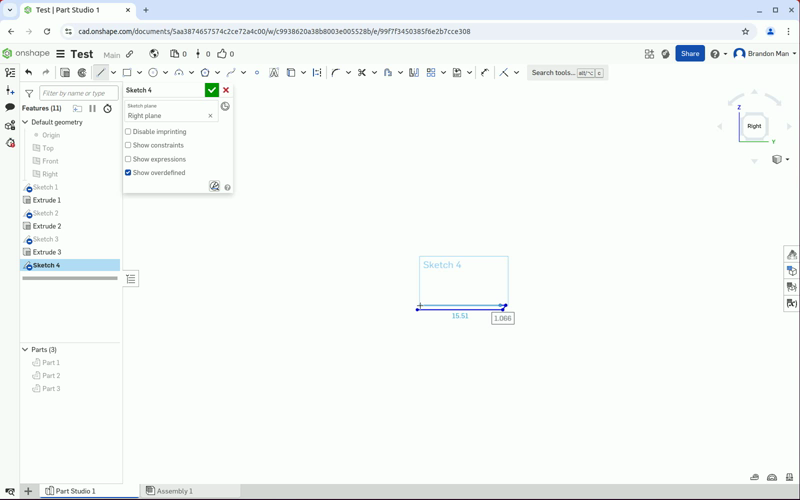
click(420, 305)
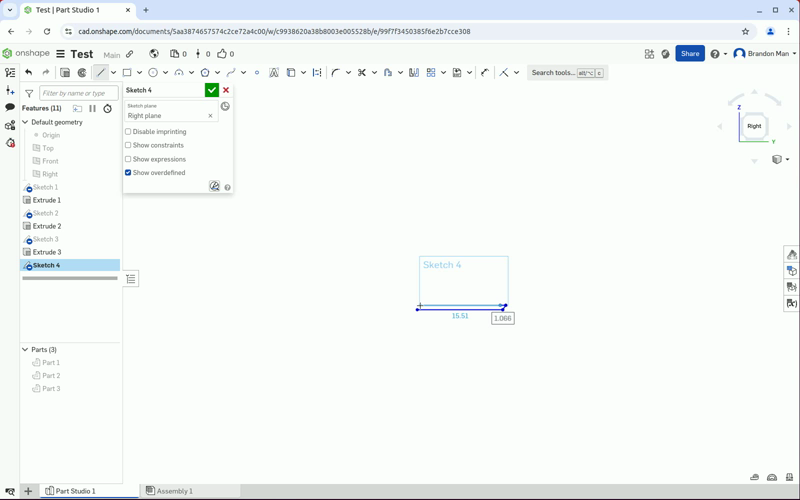
key_up(shift)
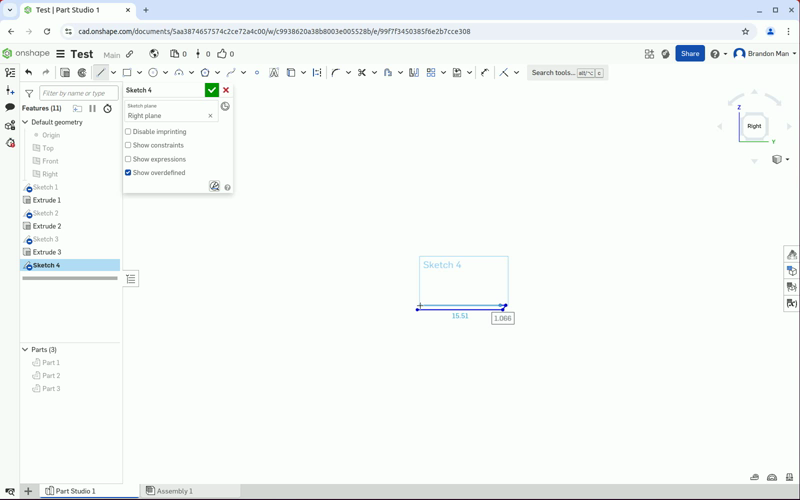
mouse_move(450, 305)
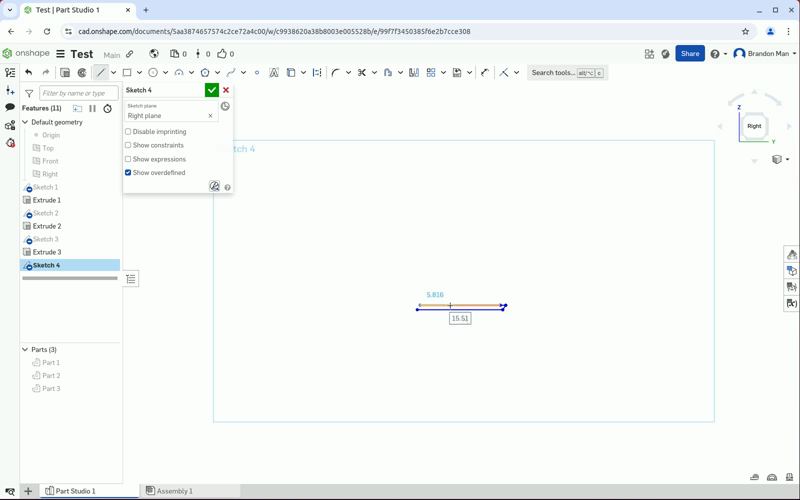
key_down(shift)
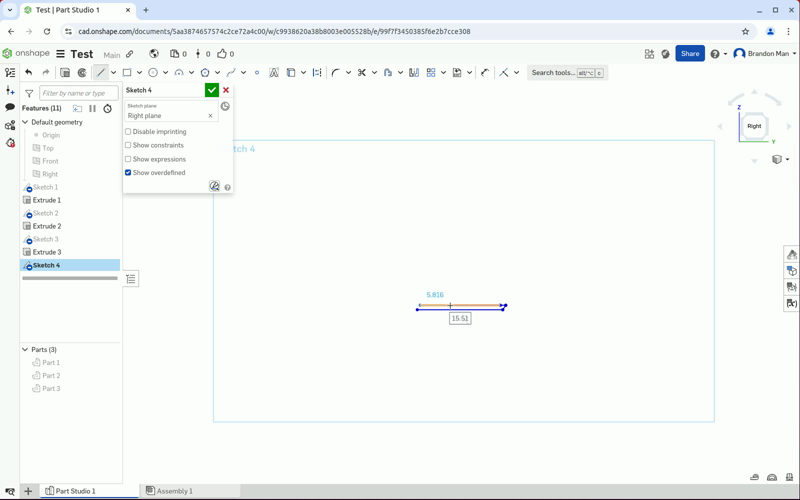
mouse_move(417, 309)
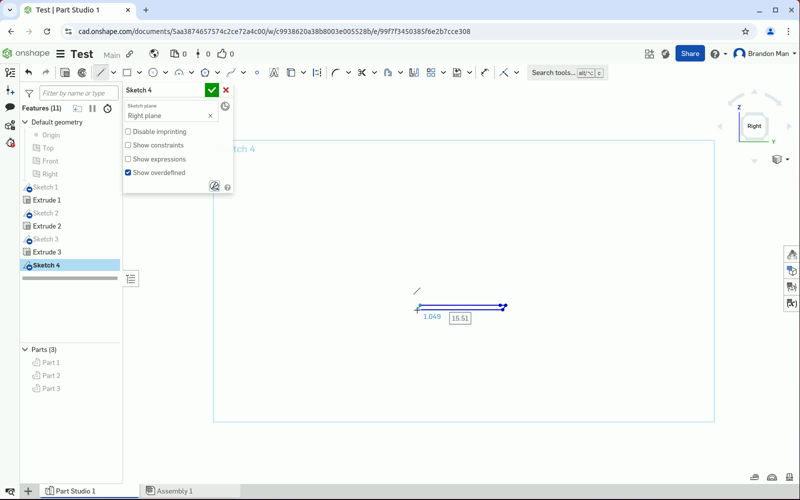
scroll(6)
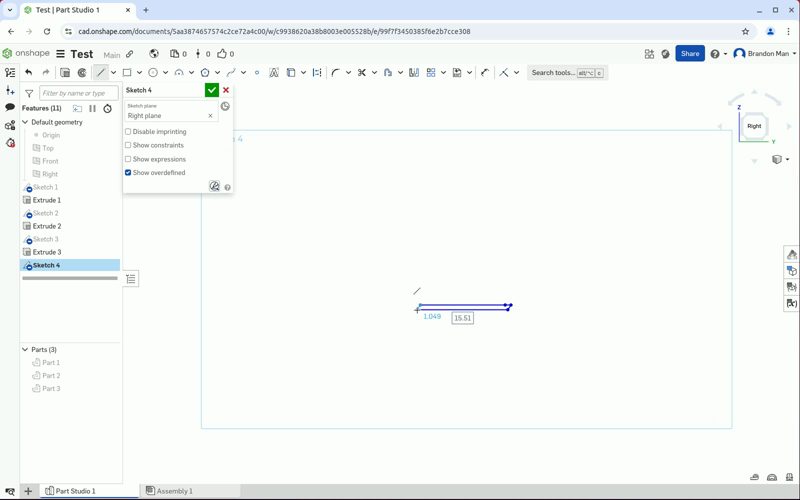
scroll(6)
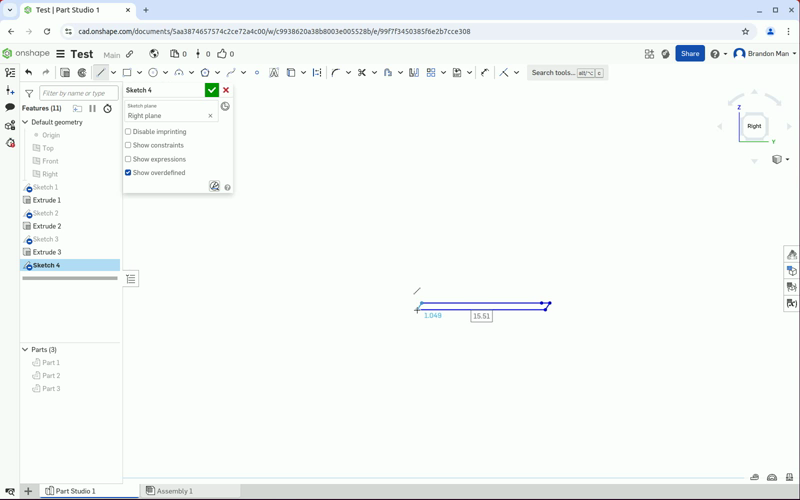
scroll(6)
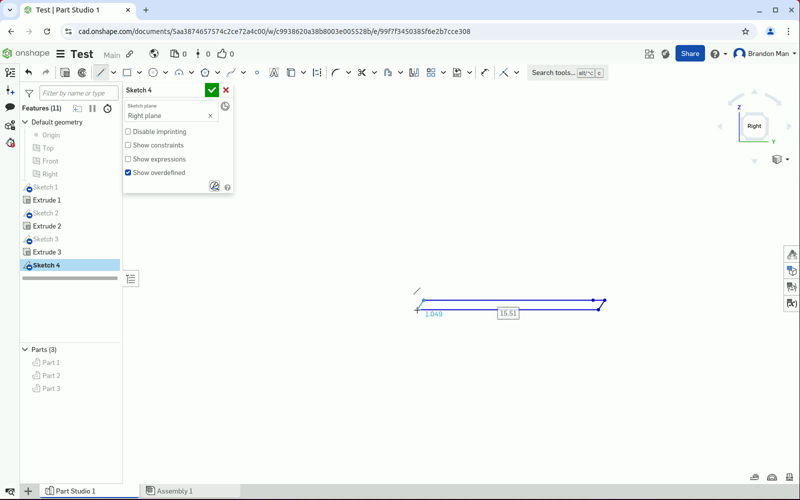
scroll(6)
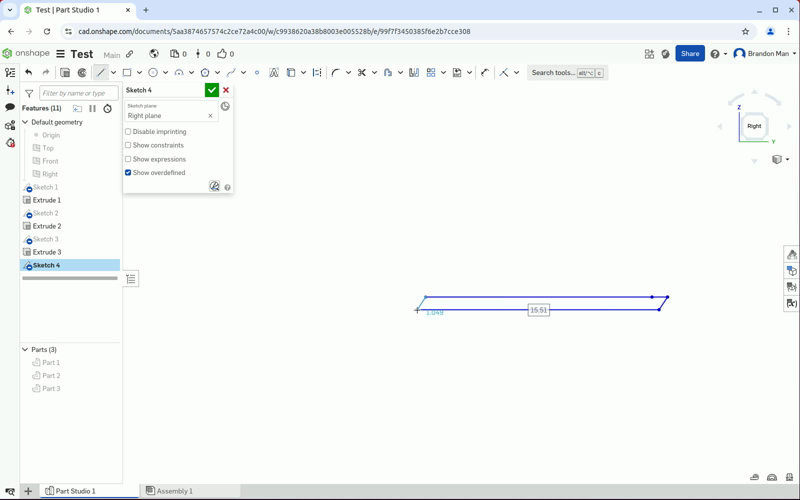
scroll(6)
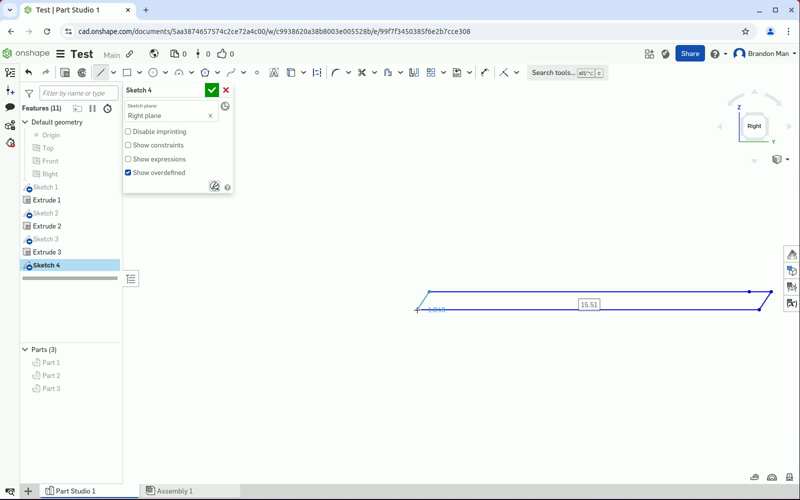
scroll(6)
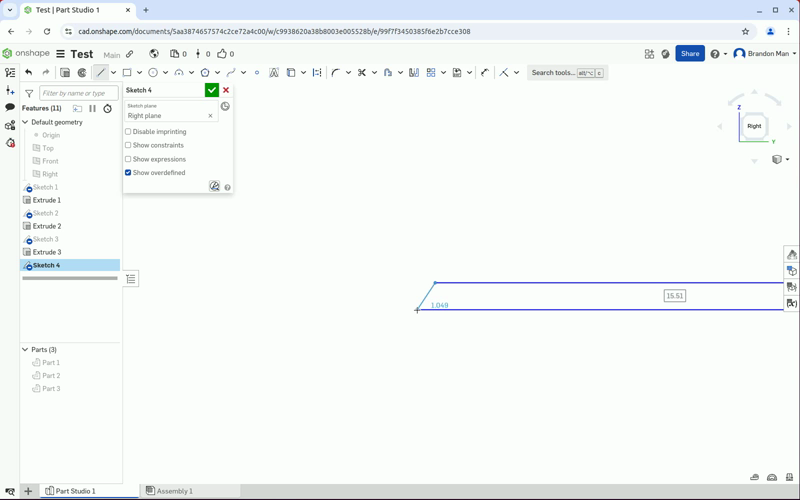
scroll(6)
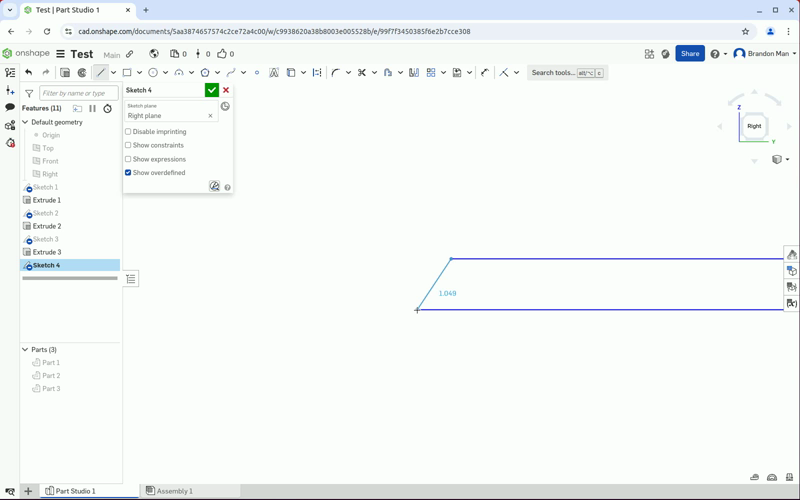
key_up(shift)
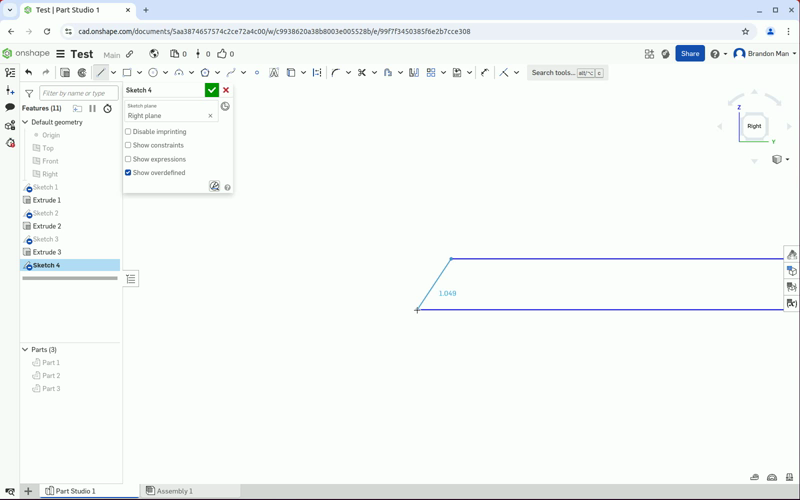
click(417, 309)
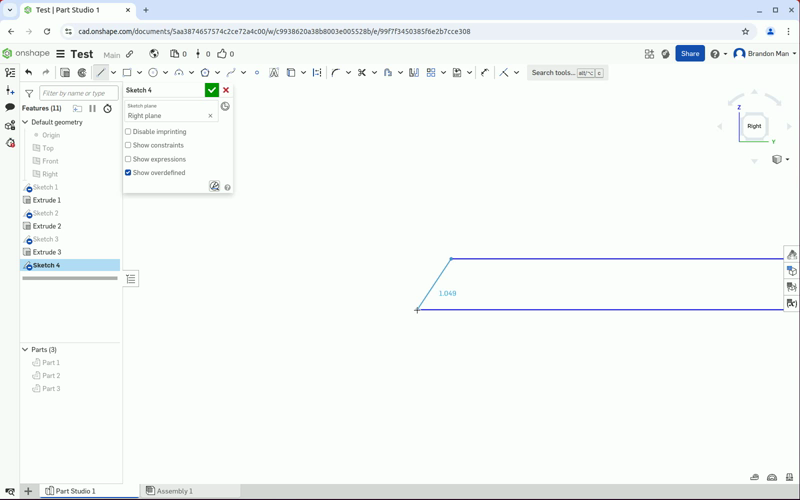
scroll(-6)
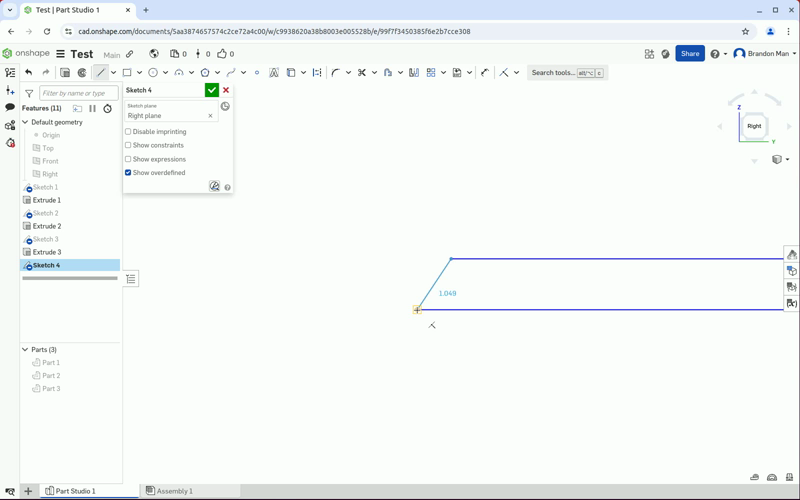
scroll(-6)
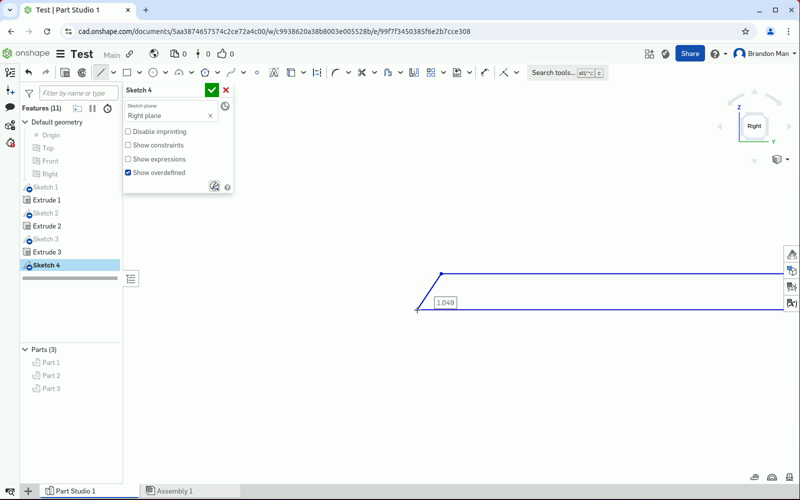
scroll(-6)
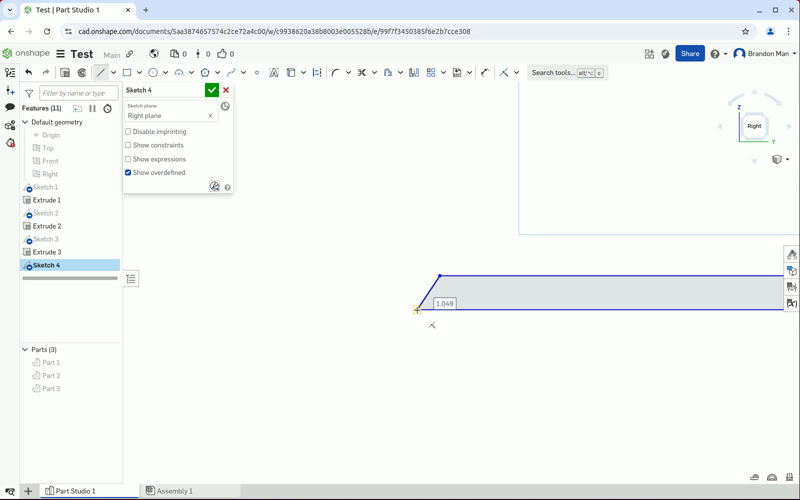
scroll(-6)
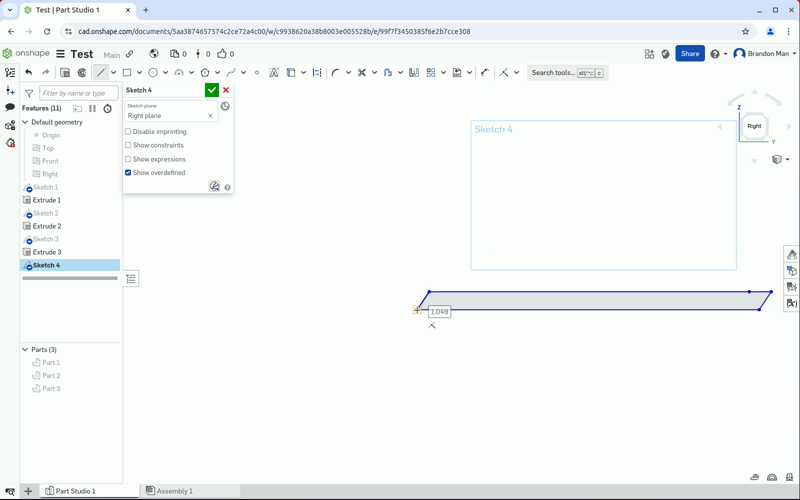
scroll(-6)
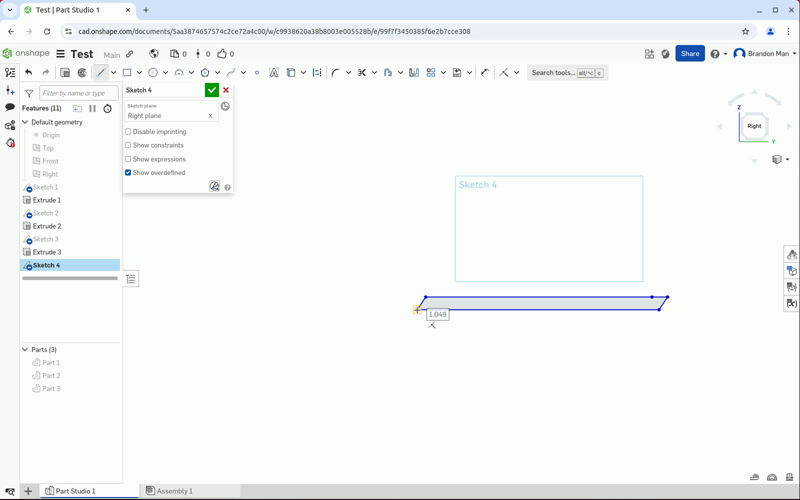
scroll(-6)
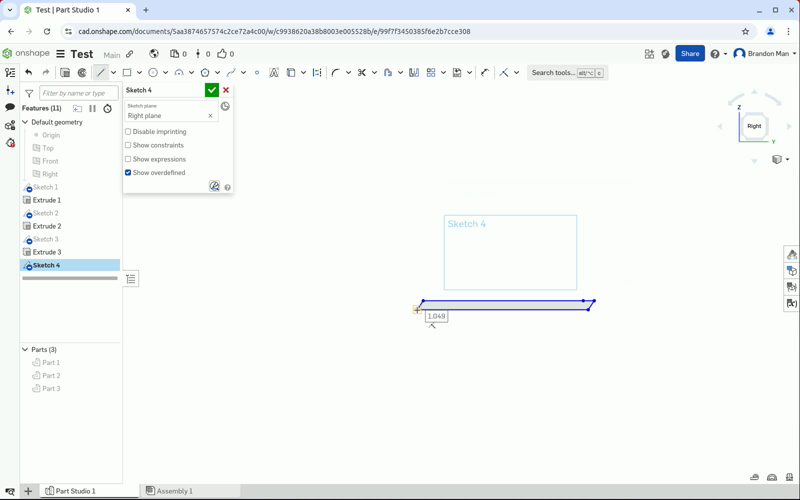
scroll(-6)
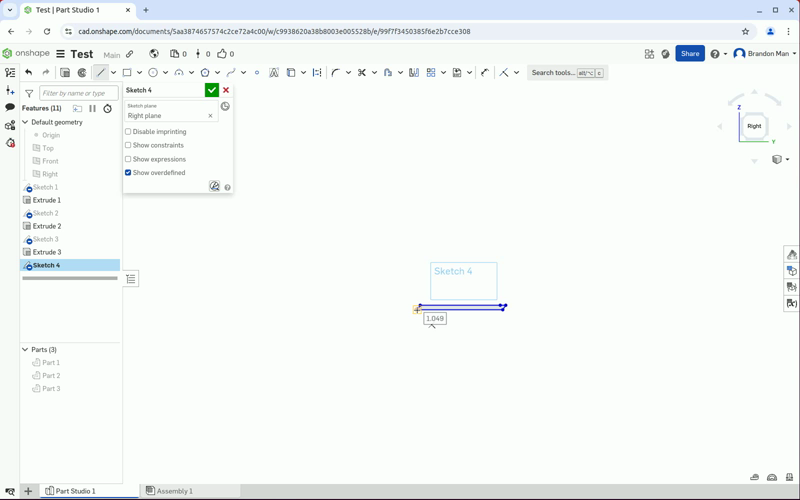
key(esc)
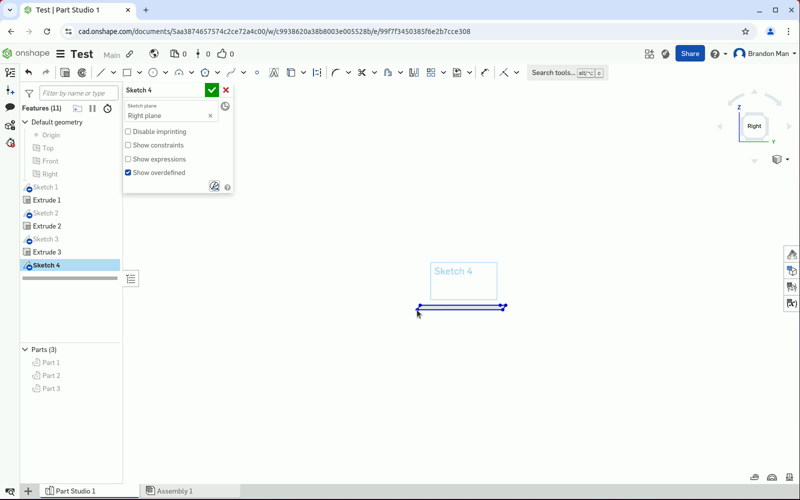
mouse_move(448, 306)
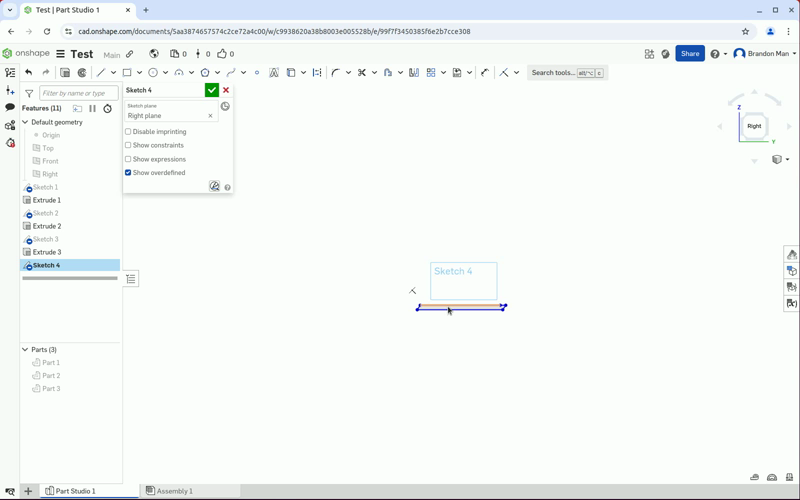
scroll(6)
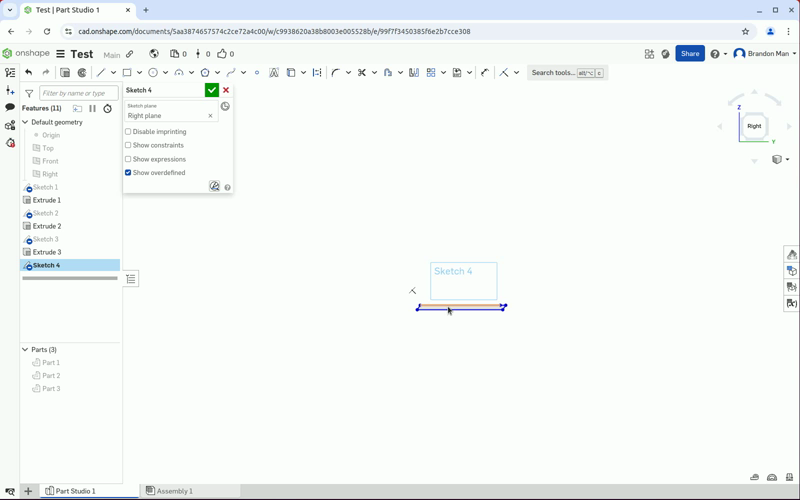
scroll(6)
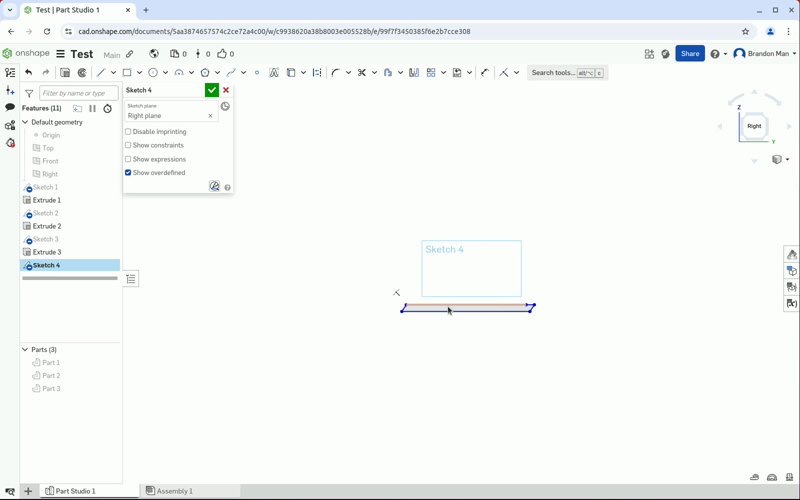
scroll(6)
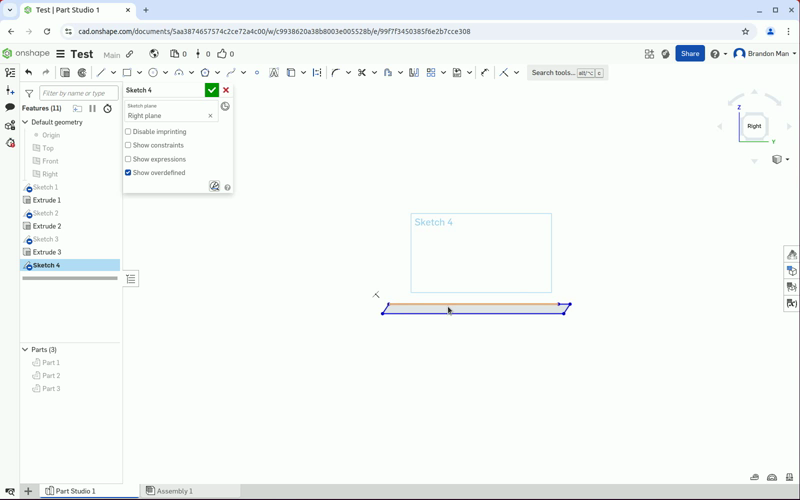
scroll(6)
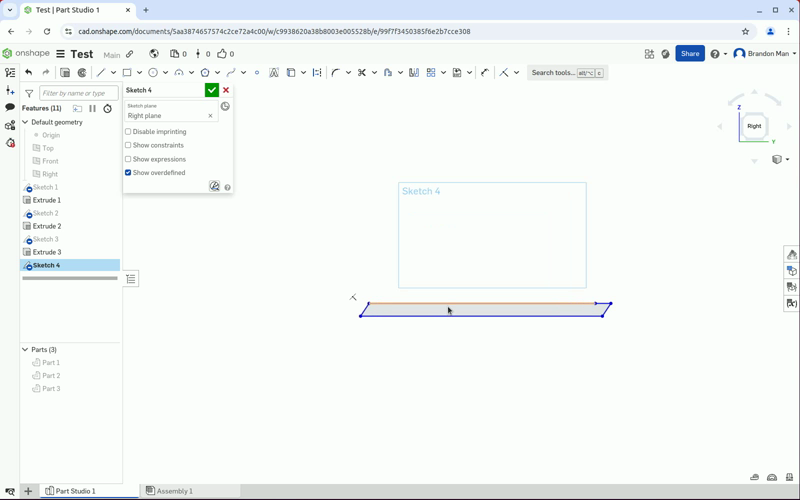
scroll(6)
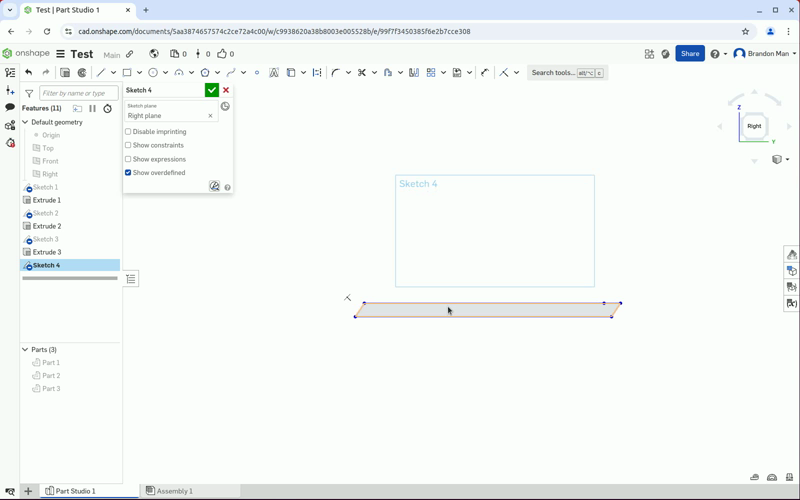
scroll(6)
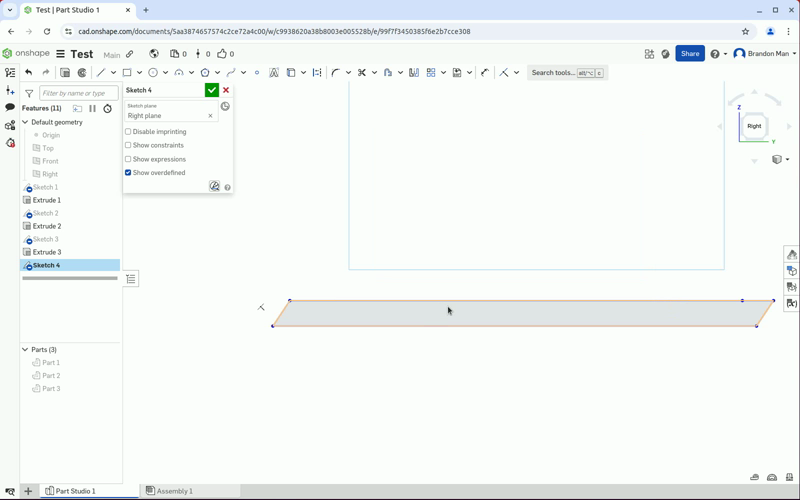
scroll(6)
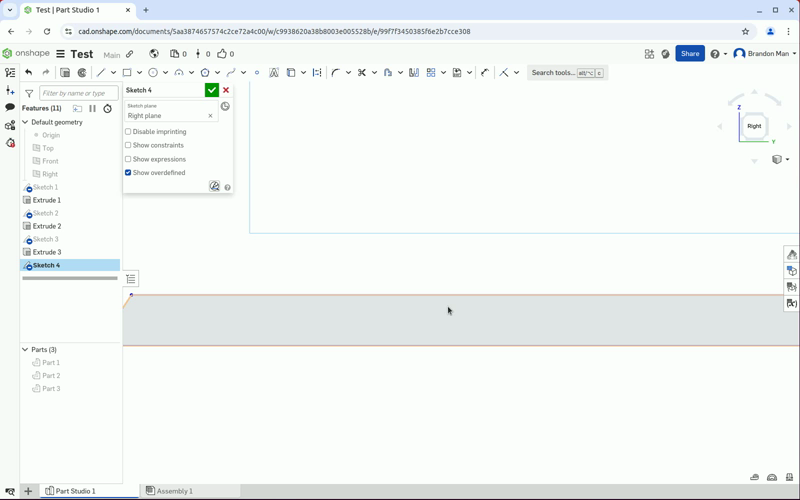
click(448, 306)
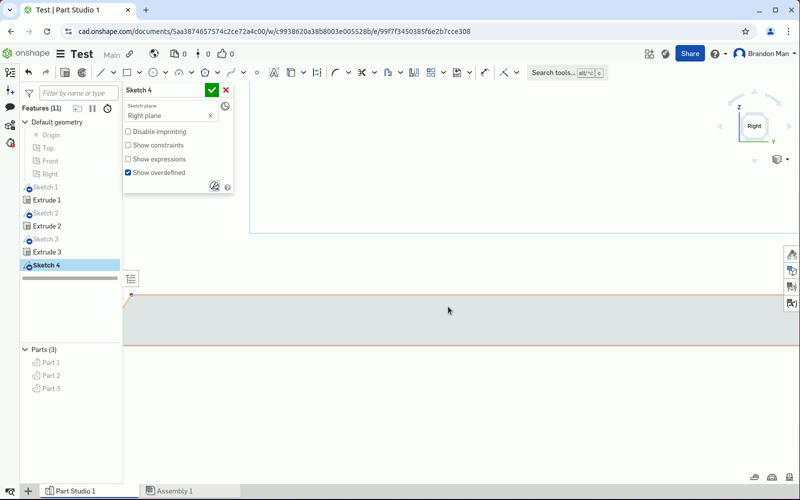
scroll(-6)
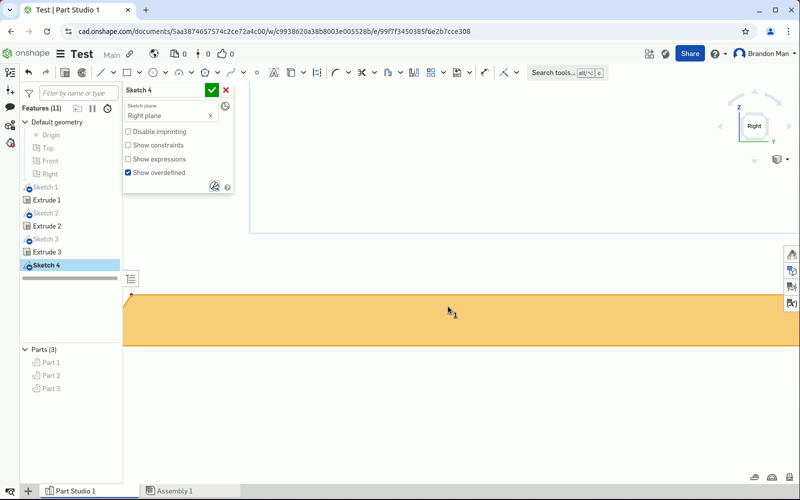
scroll(-6)
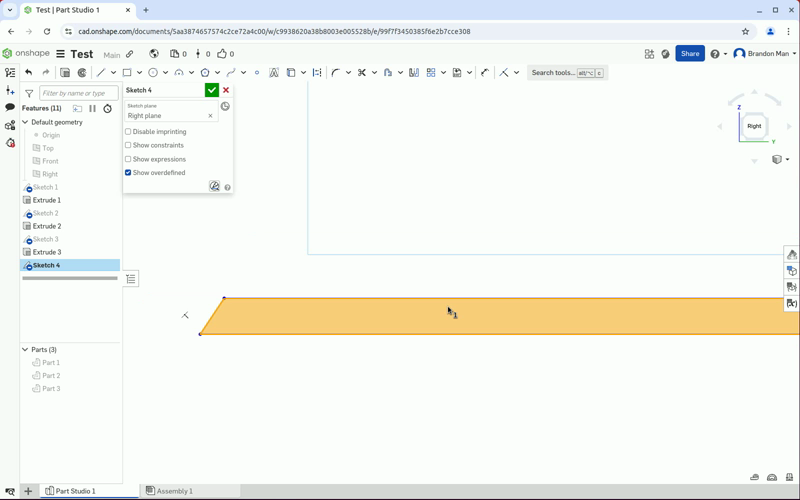
scroll(-6)
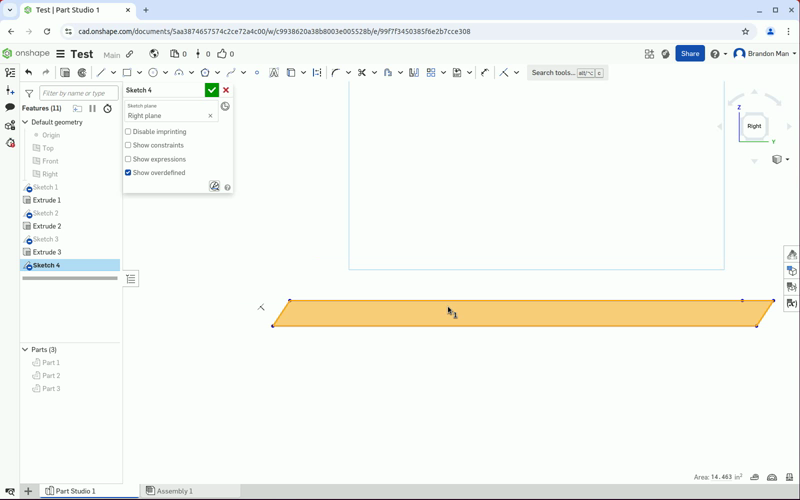
scroll(-6)
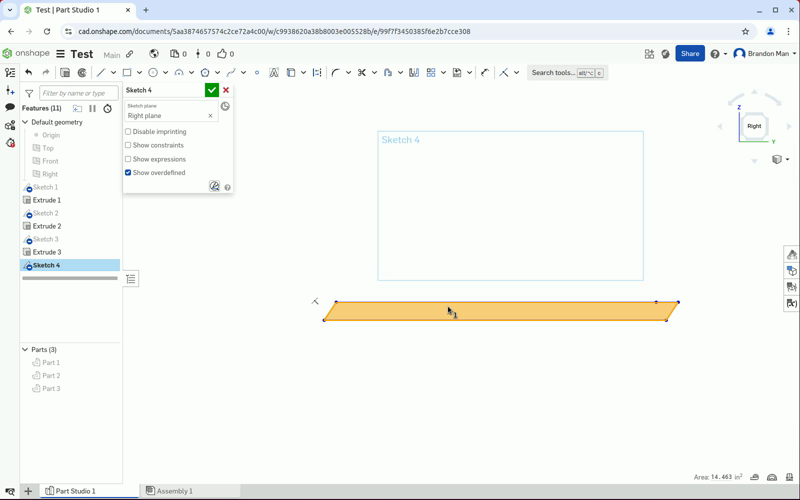
scroll(-6)
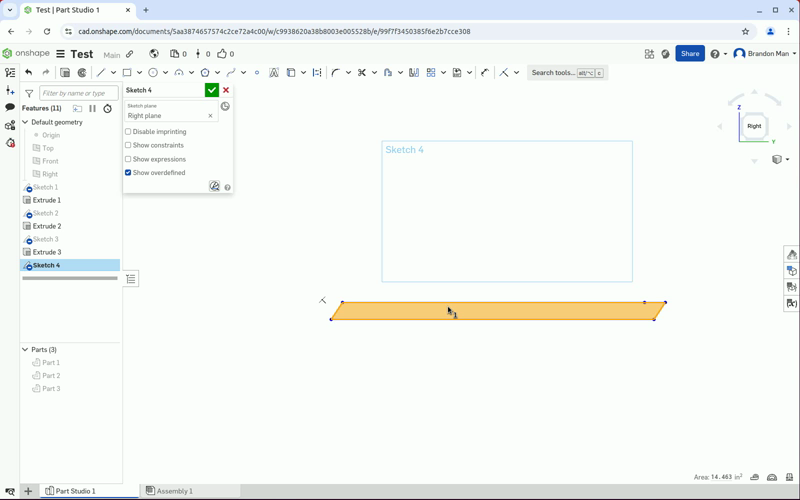
scroll(-6)
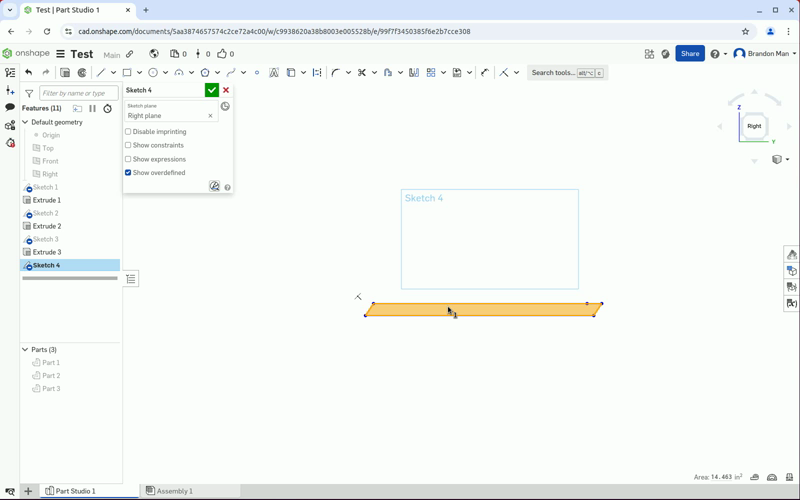
scroll(-6)
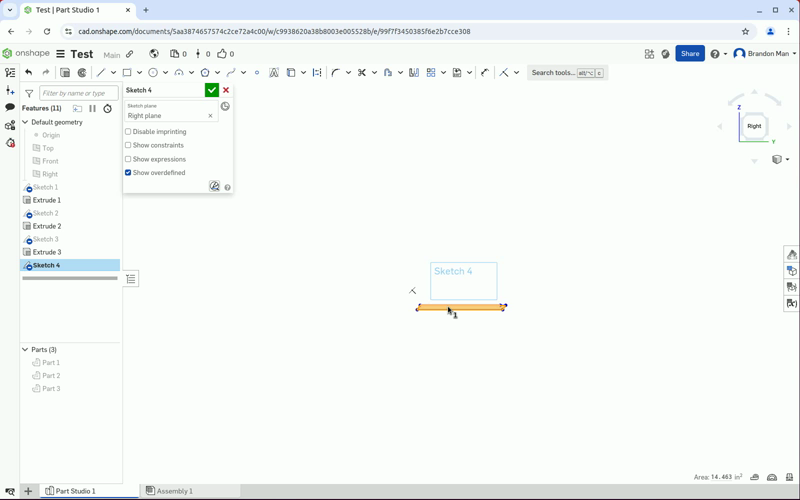
mouse_move(73, 352)
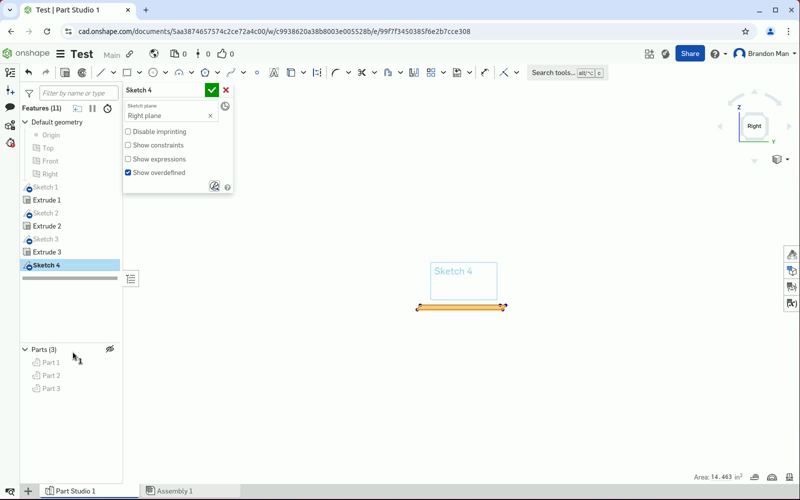
key(shift+y)
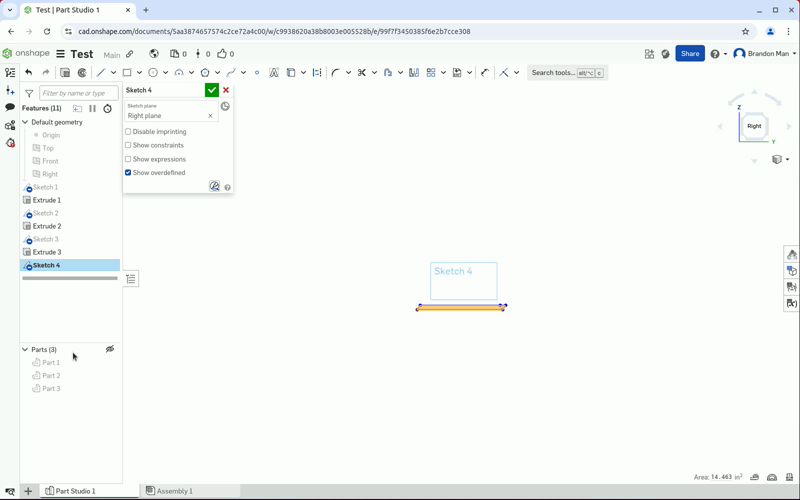
key(shift+e)
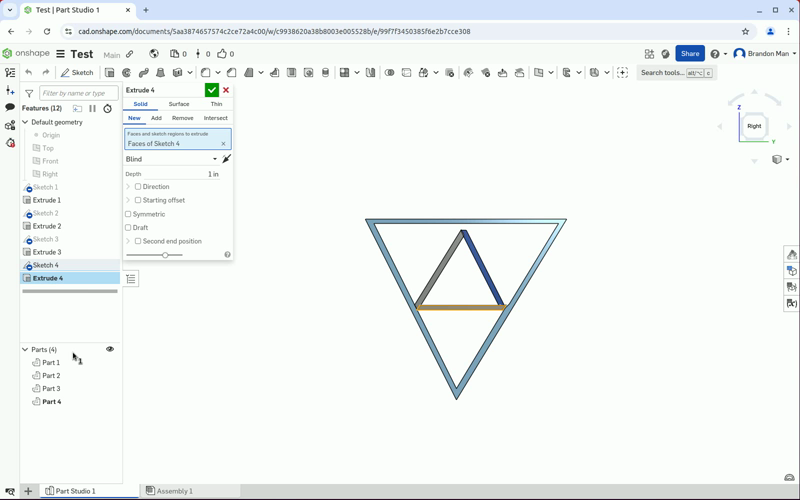
mouse_move(143, 106)
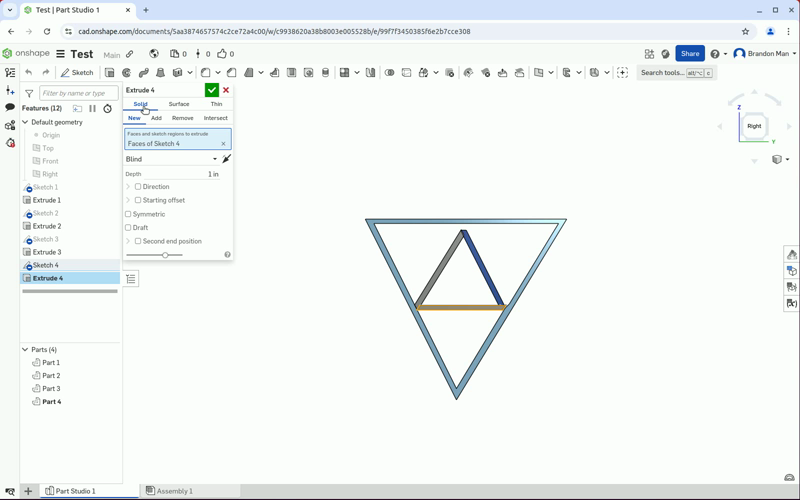
click(143, 106)
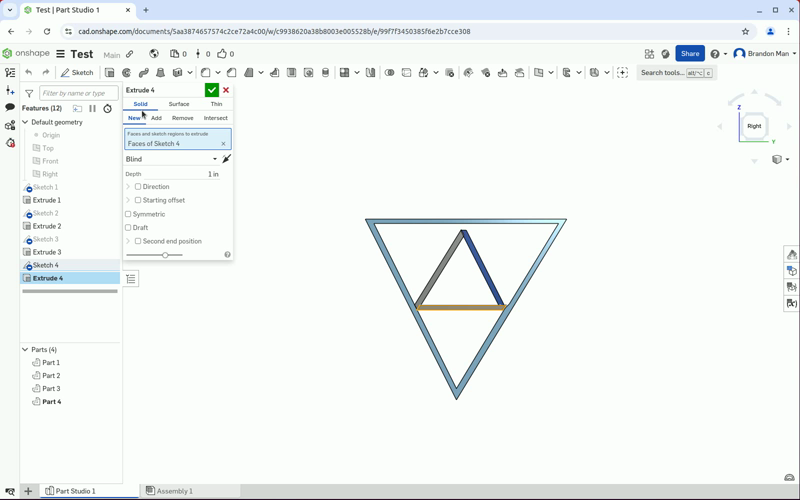
mouse_move(137, 120)
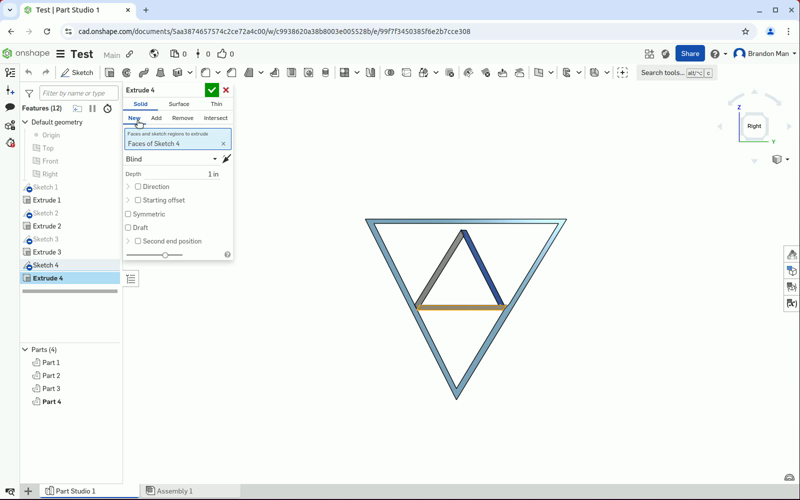
click(137, 120)
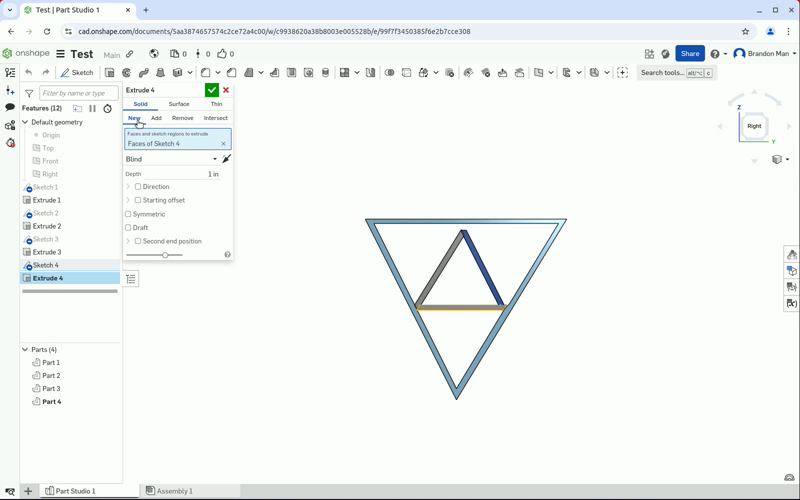
key(tab, 4)
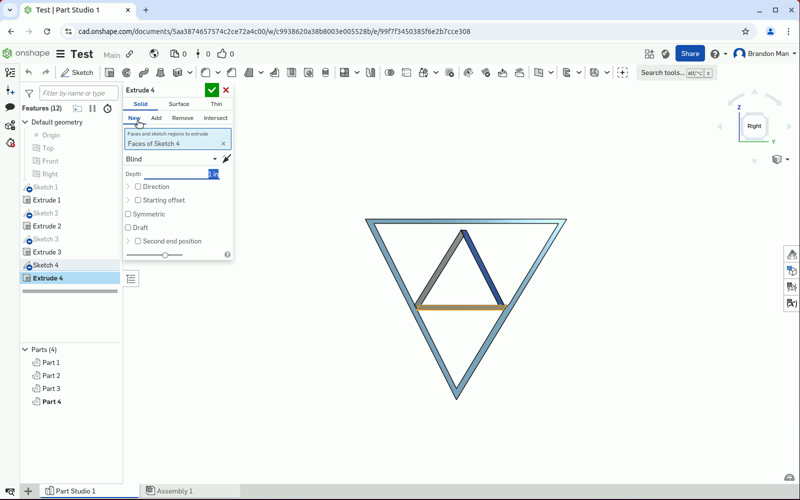
text(2.408)
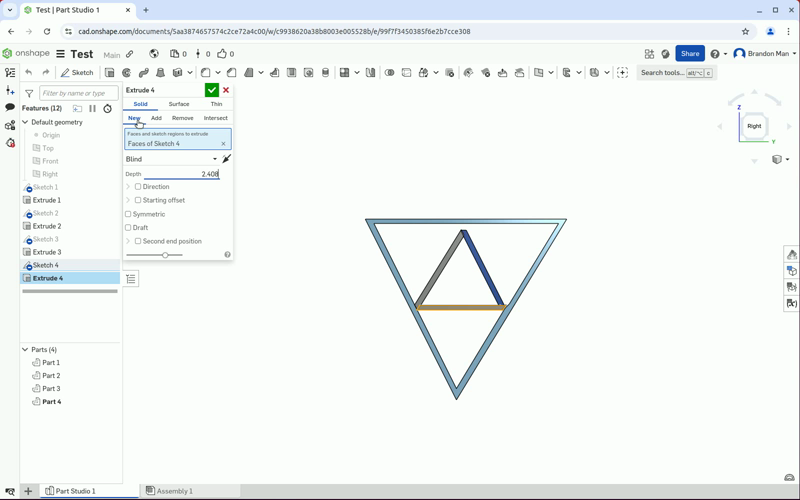
key(tab, 3)
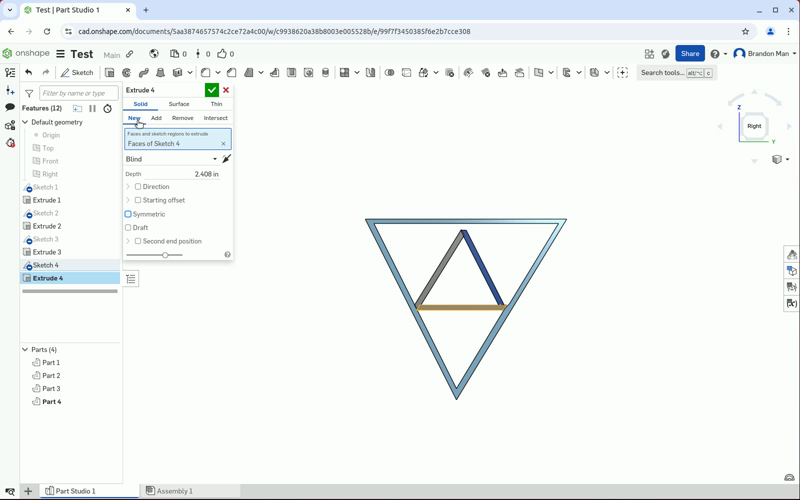
key(space)
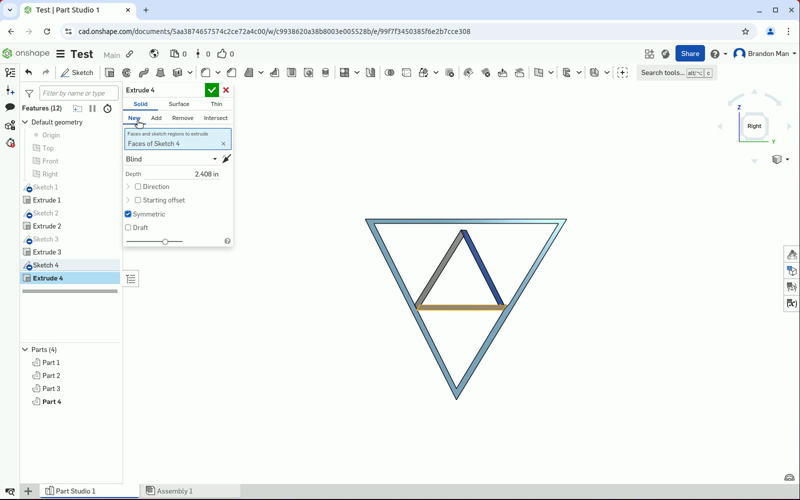
key(enter)
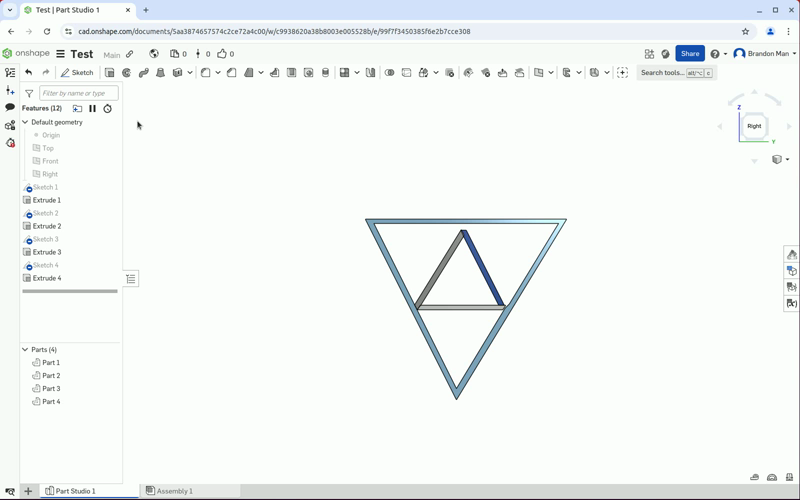
key(shift+h)
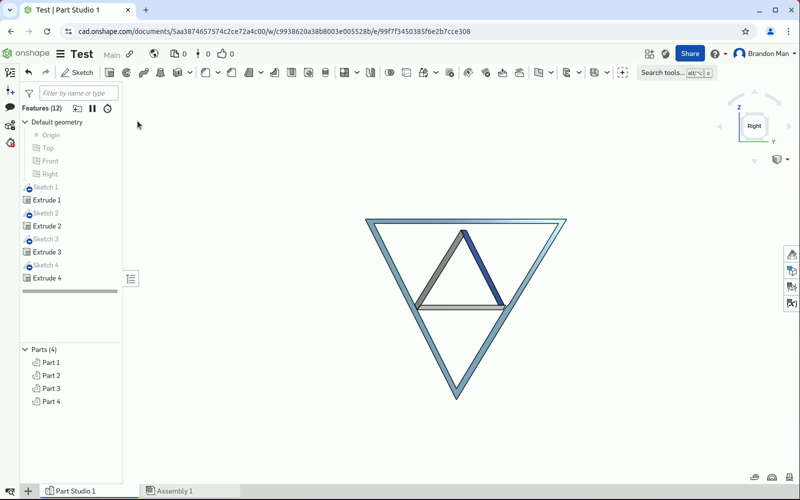
key(shift+h)
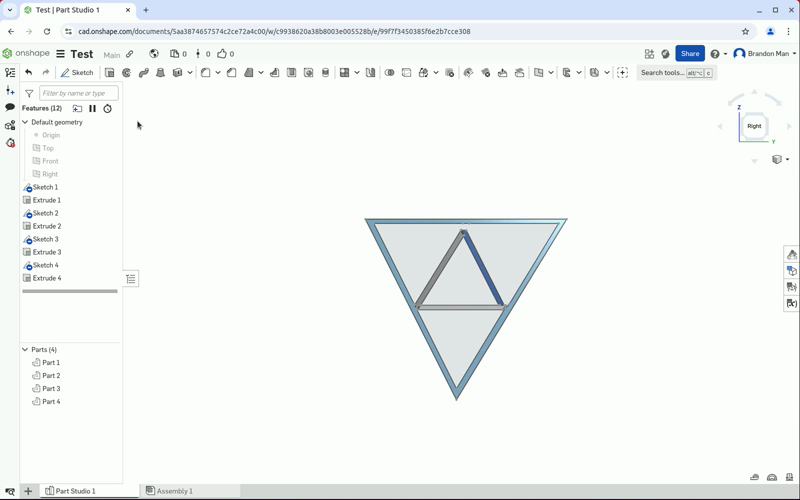
key(shift+7)
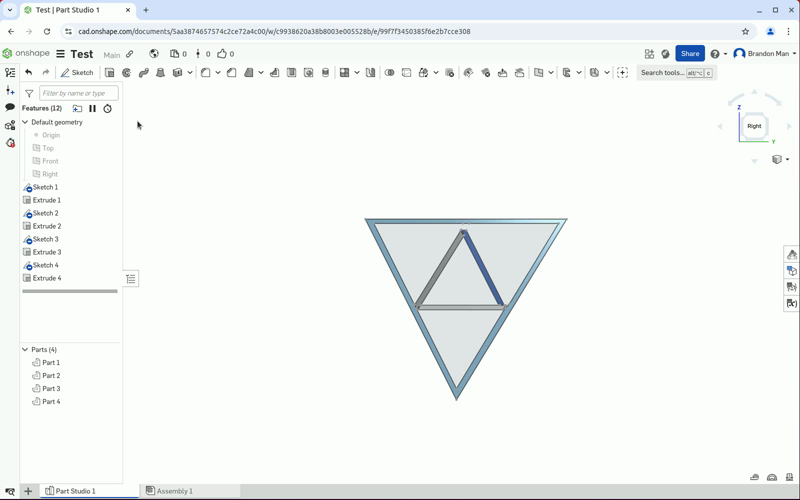
key(right, 2)
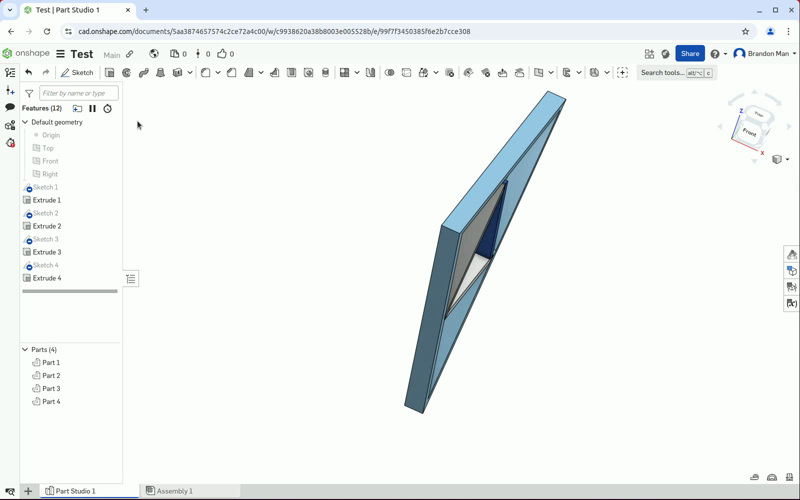
key(down, 2)
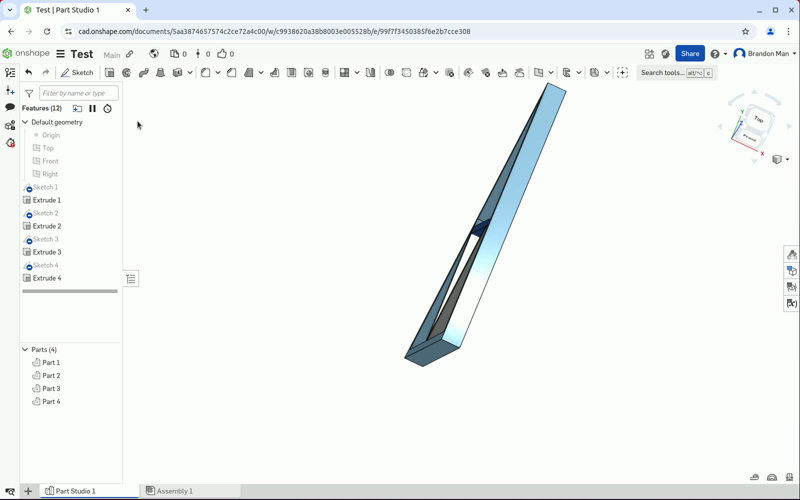
key(up, 2)
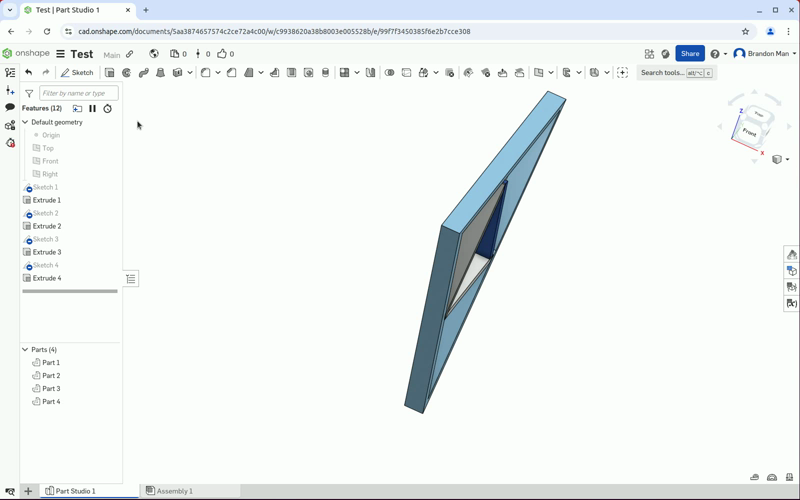
key(left, 2)
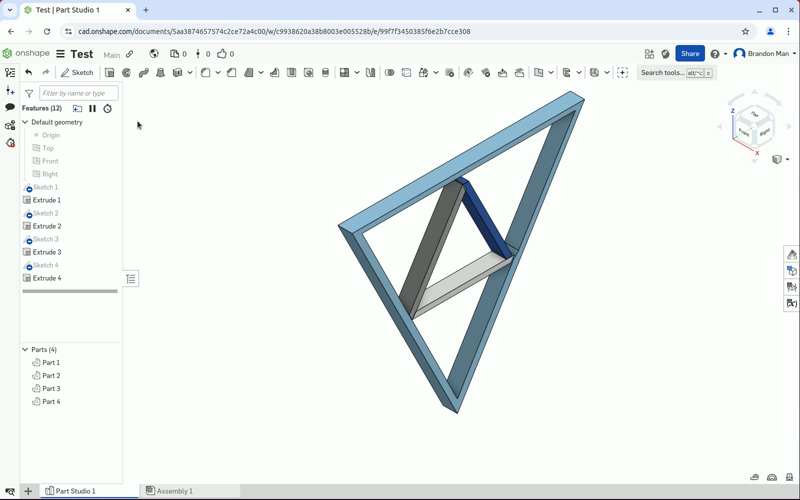
mouse_move(73, 189)
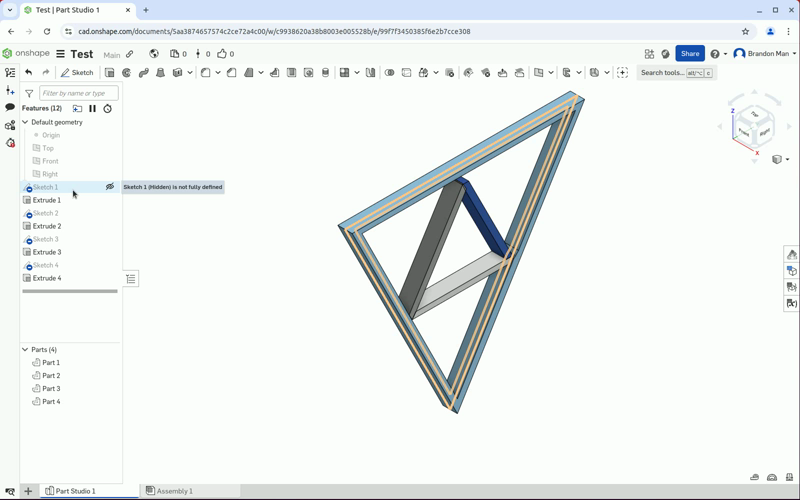
click(73, 189)